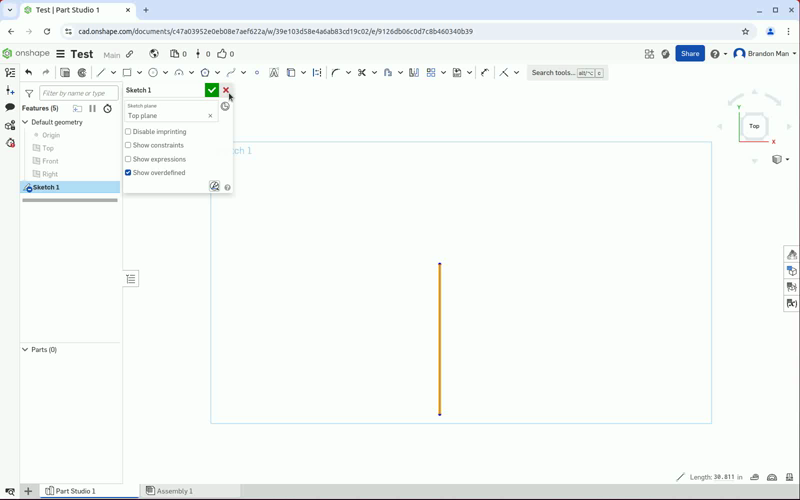
key(shift+h)
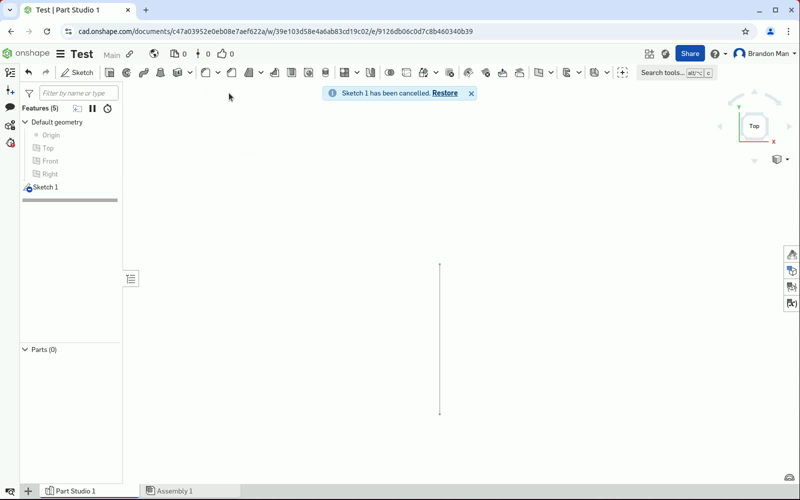
key(shift+s)
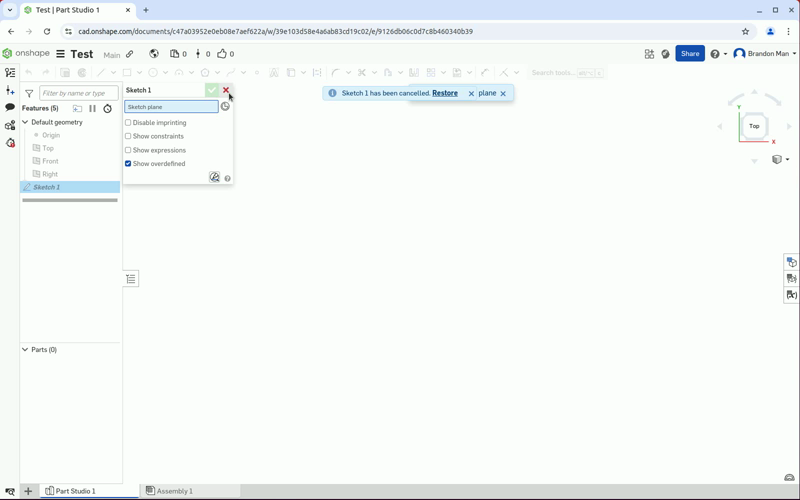
mouse_move(73, 150)
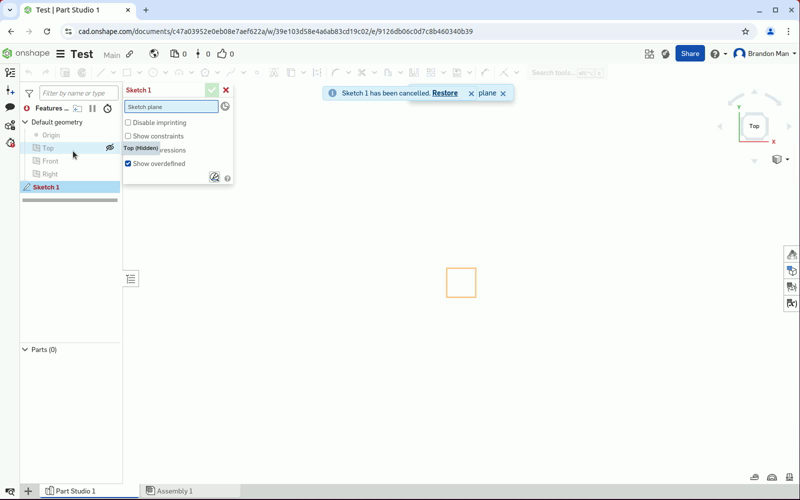
click(73, 150)
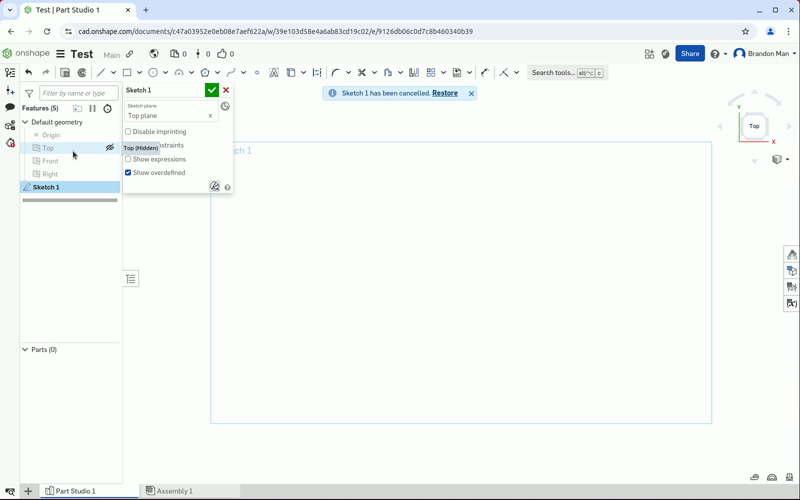
mouse_move(73, 352)
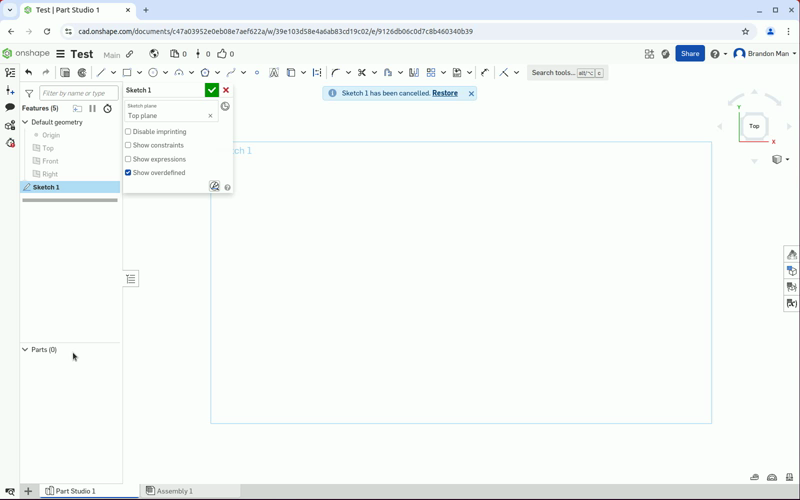
key(y)
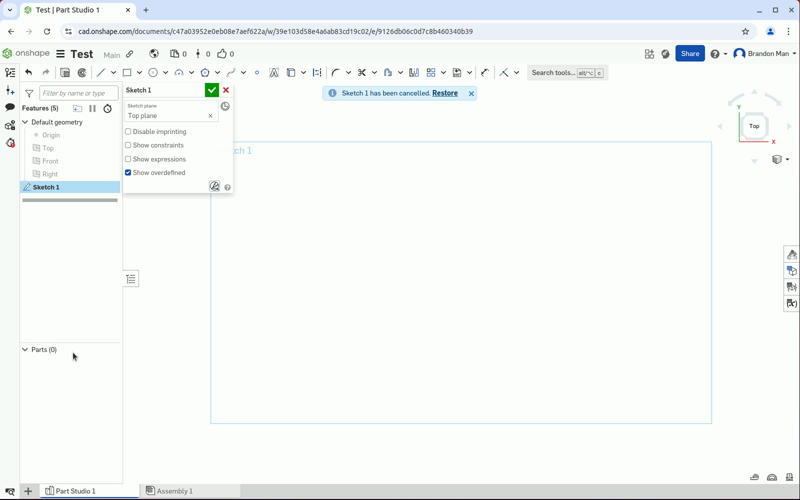
key(l)
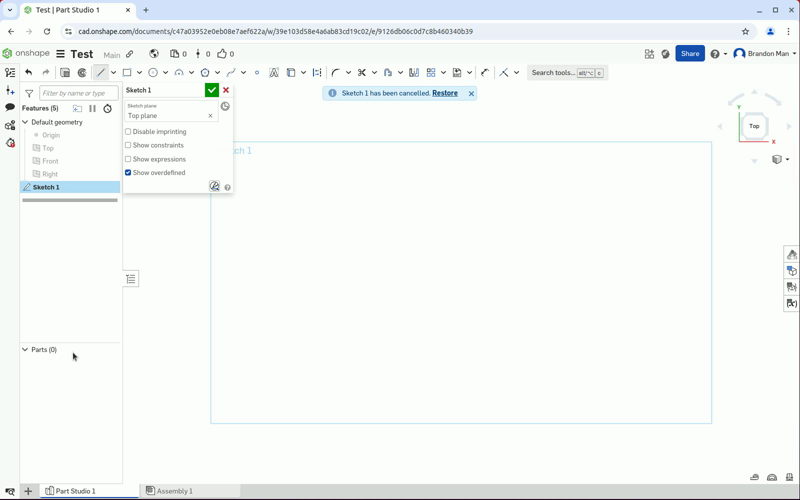
key_down(shift)
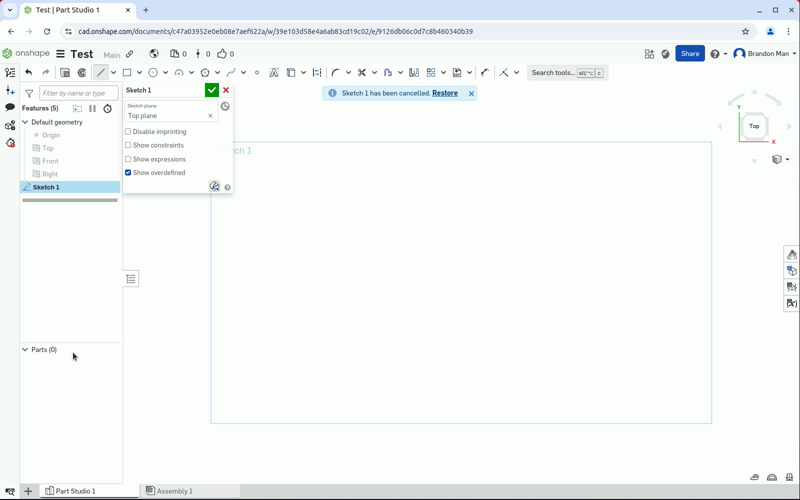
mouse_move(351, 335)
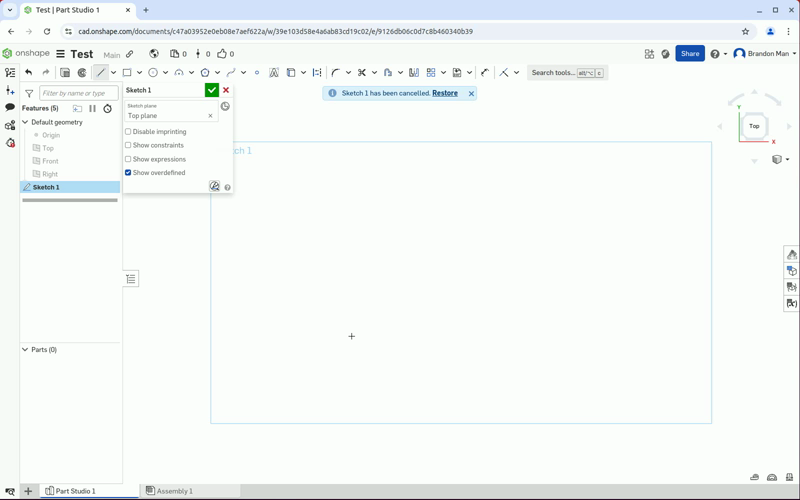
click(351, 335)
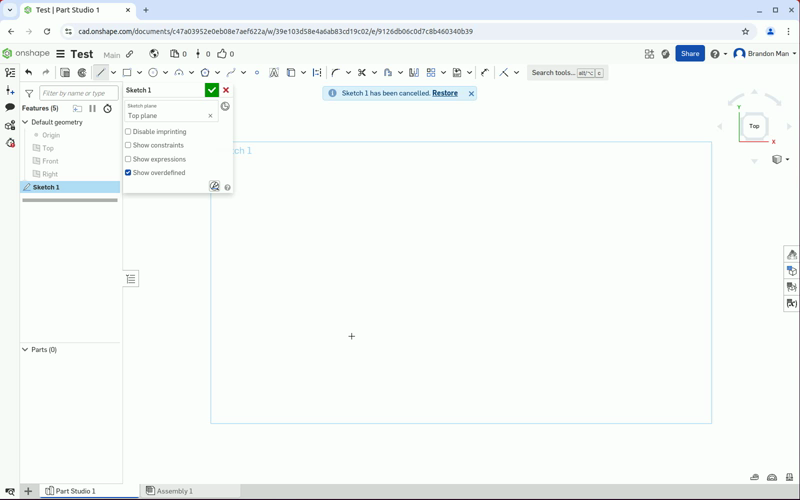
key_up(shift)
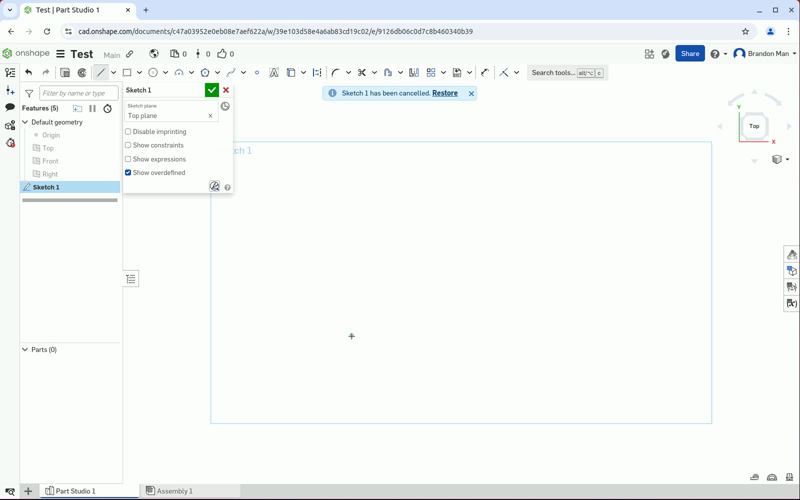
key_down(shift)
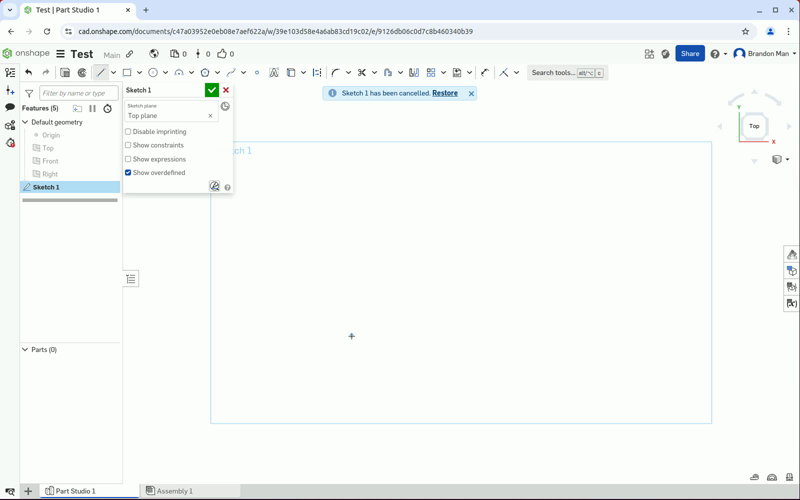
mouse_move(569, 335)
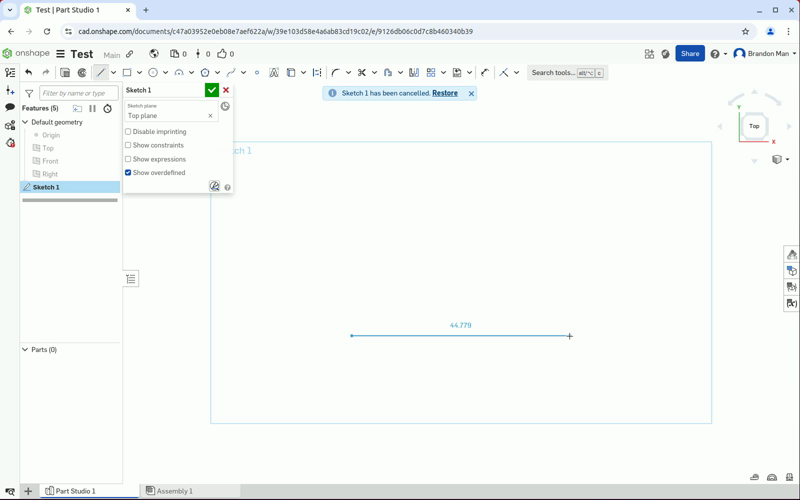
click(569, 335)
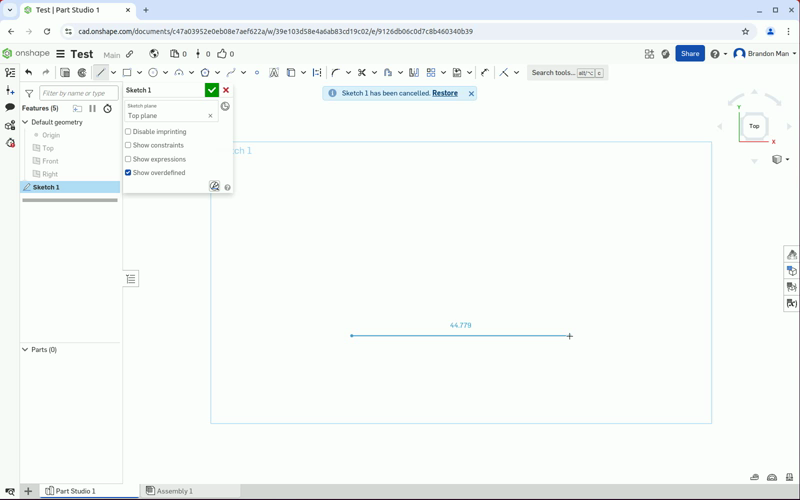
key_up(shift)
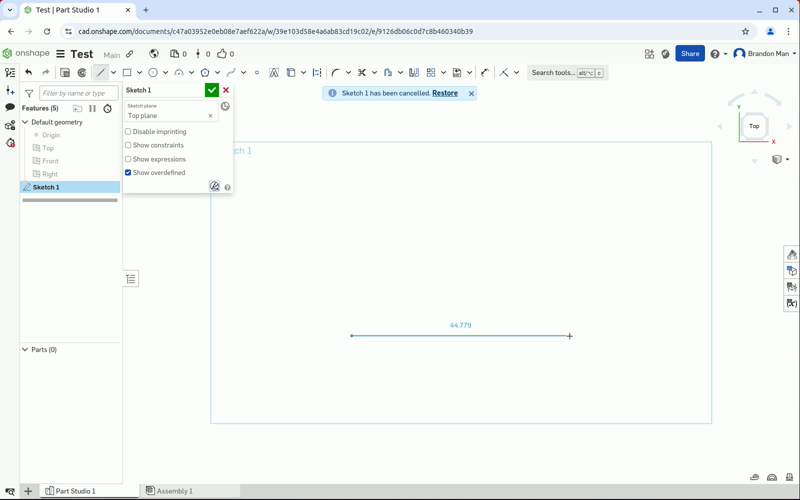
key_down(shift)
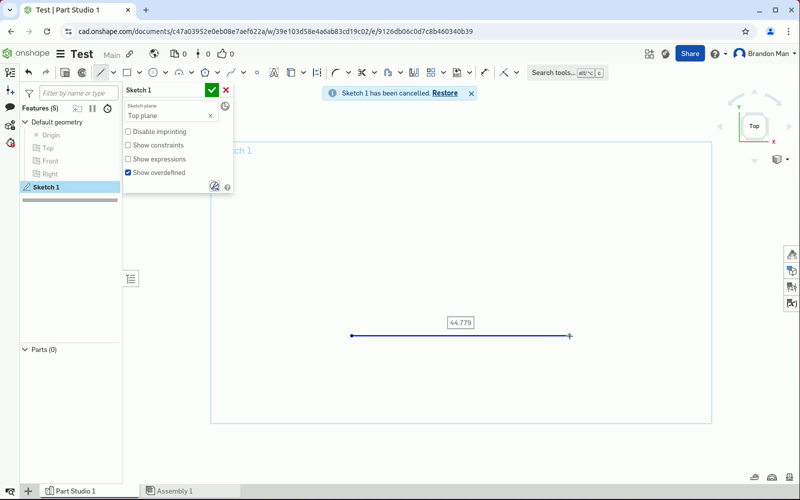
mouse_move(569, 230)
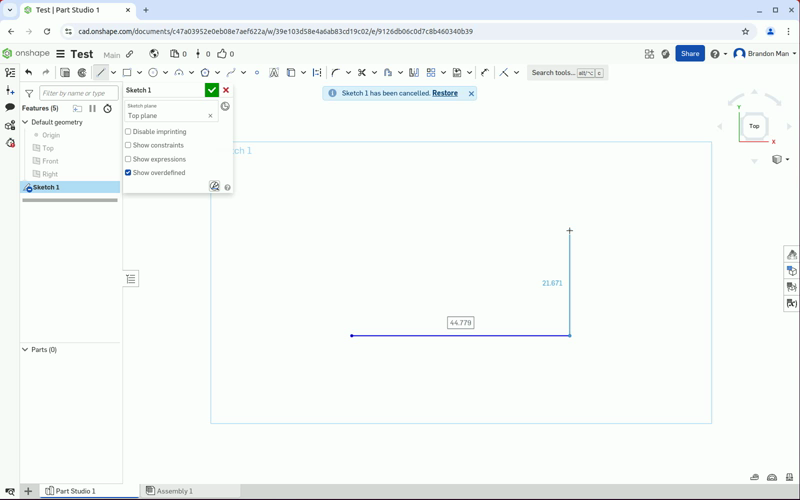
click(569, 230)
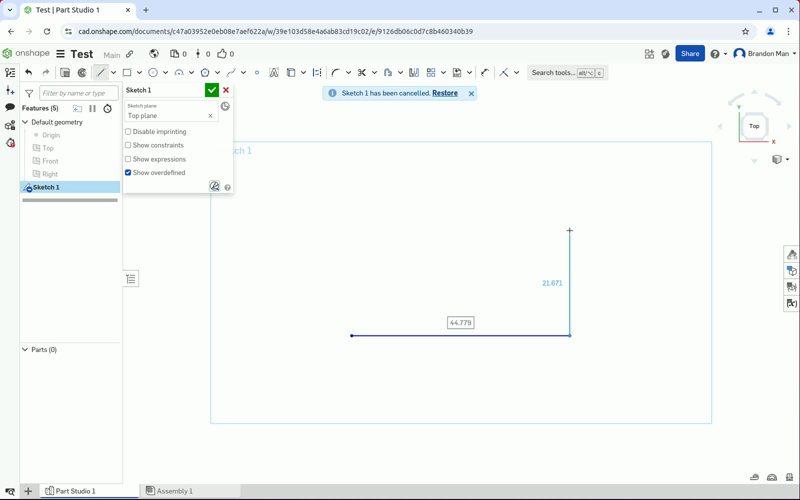
key_up(shift)
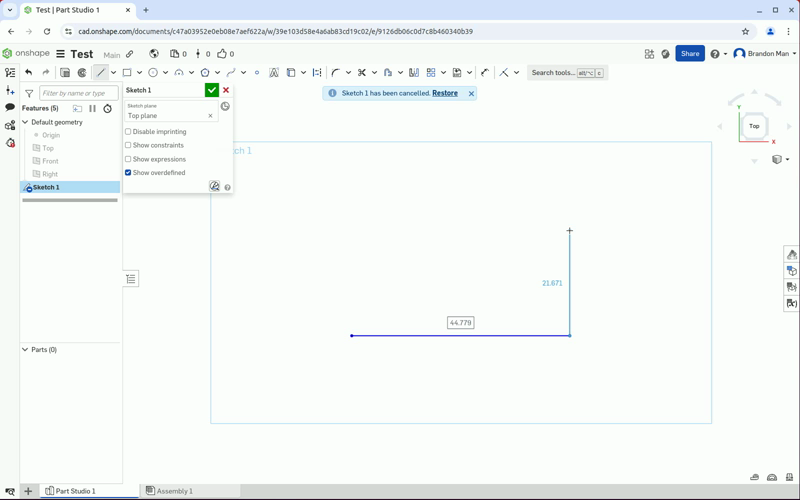
key_down(shift)
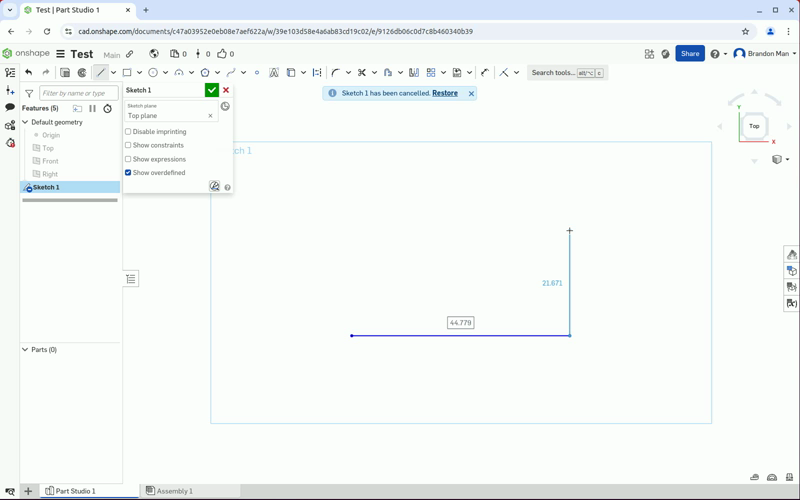
mouse_move(351, 230)
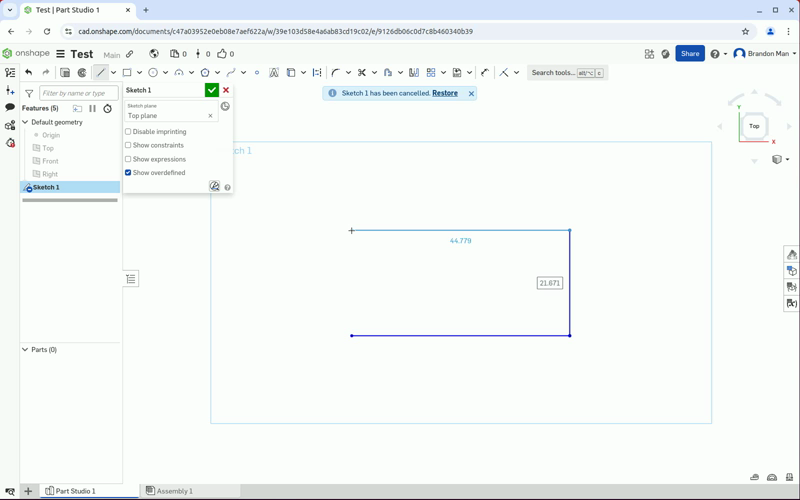
click(351, 230)
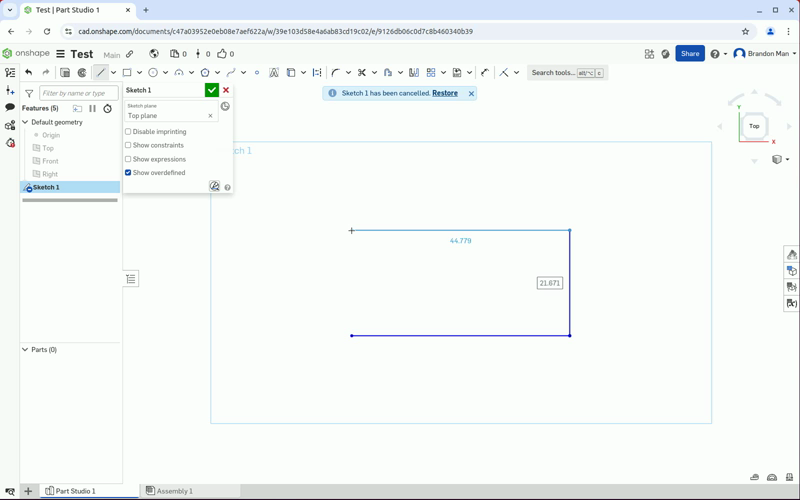
key_up(shift)
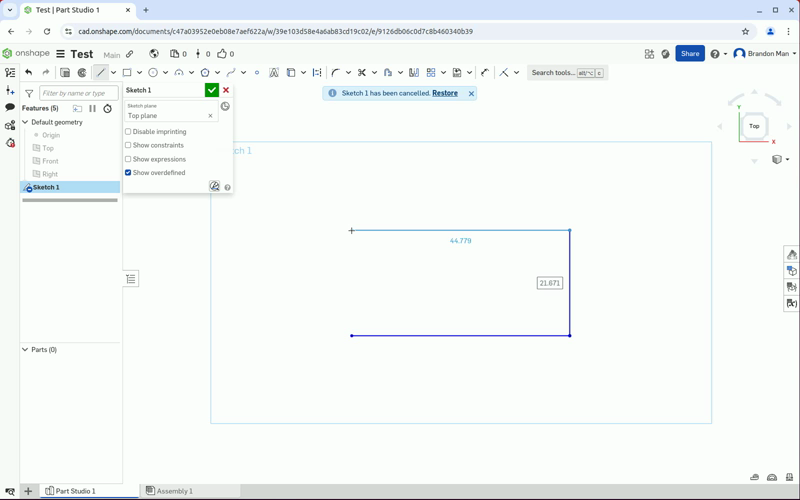
key_down(shift)
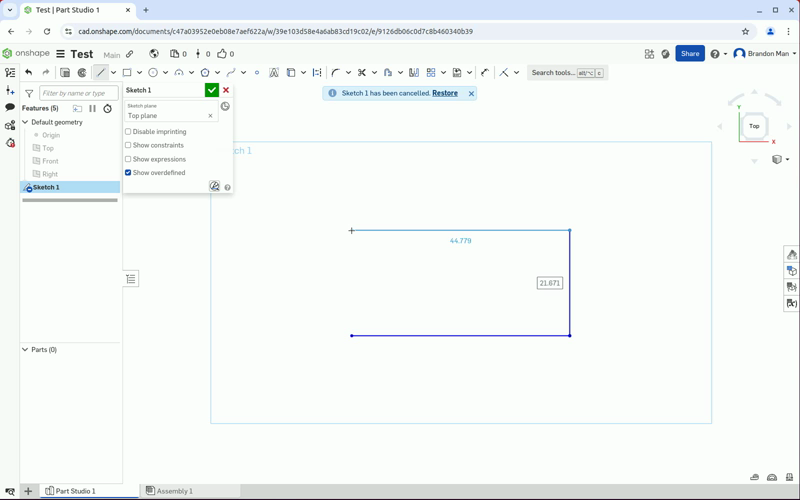
mouse_move(351, 335)
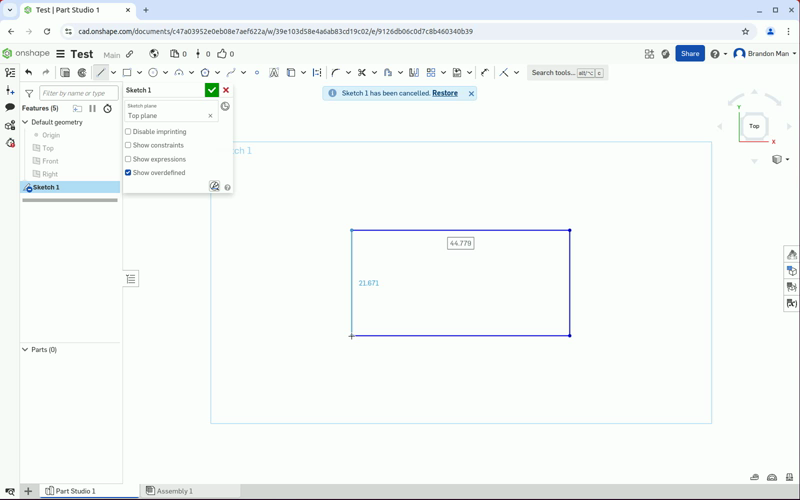
key_up(shift)
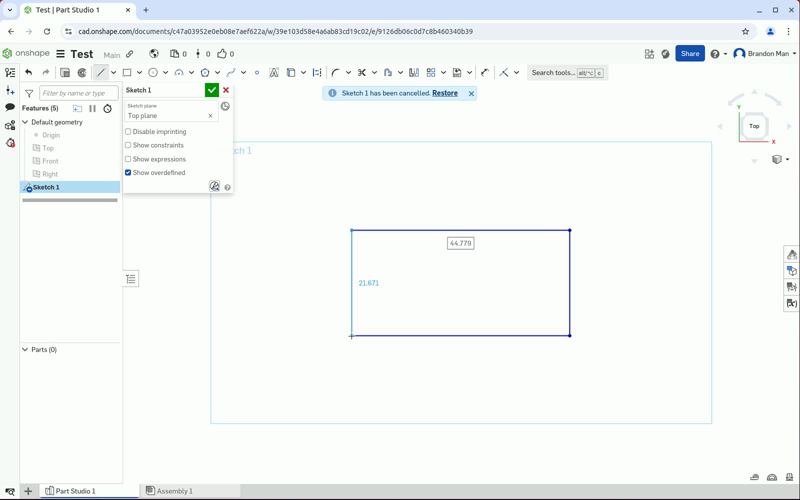
click(351, 335)
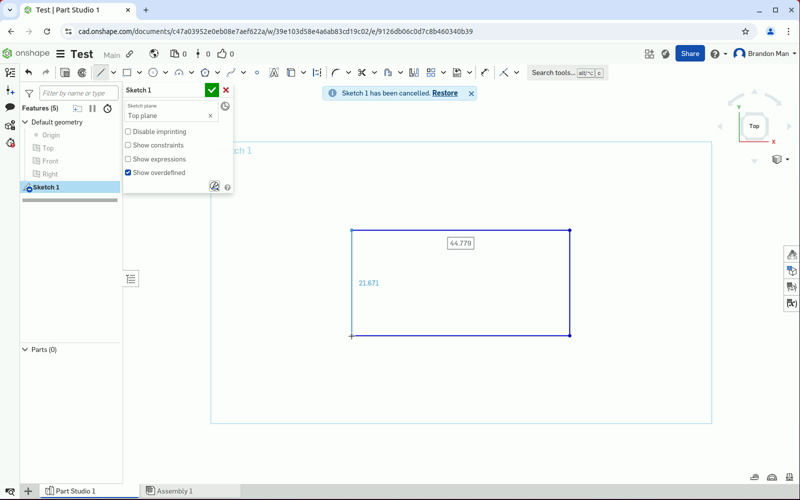
key(esc)
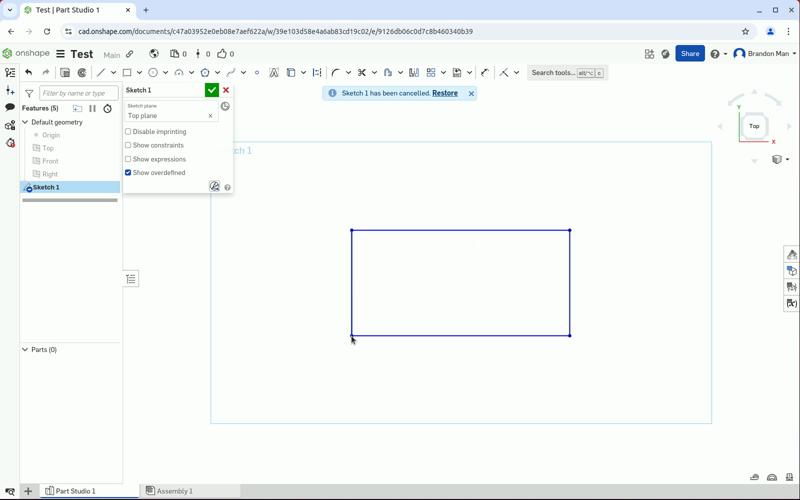
mouse_move(524, 309)
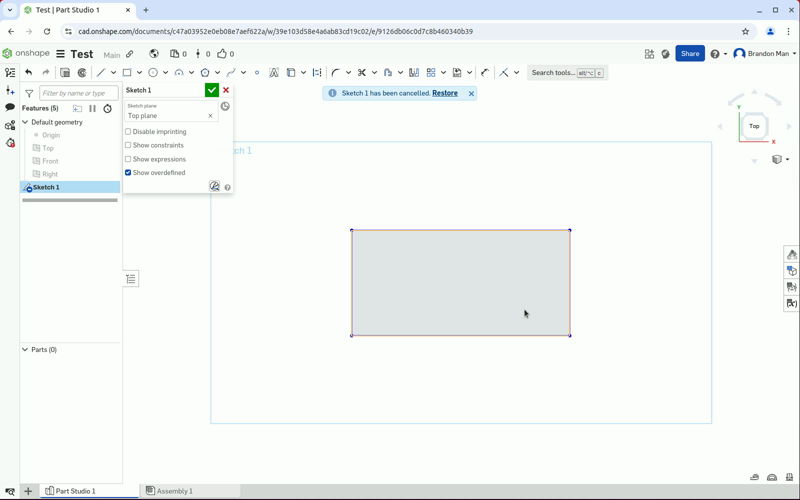
click(524, 309)
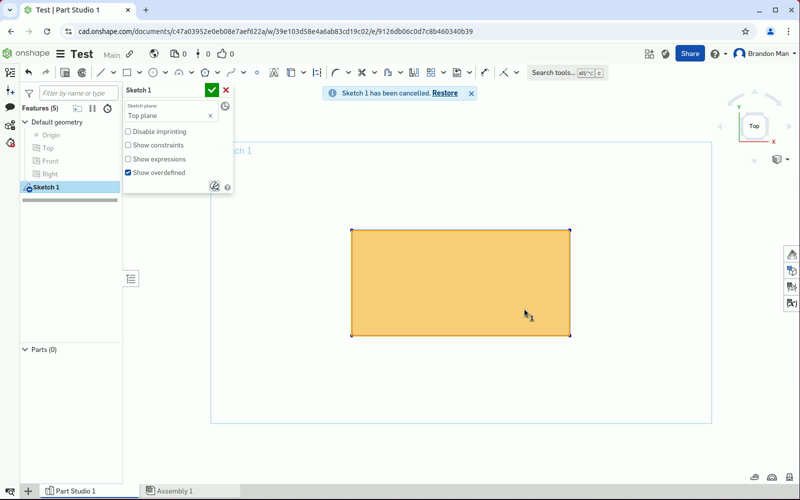
mouse_move(73, 352)
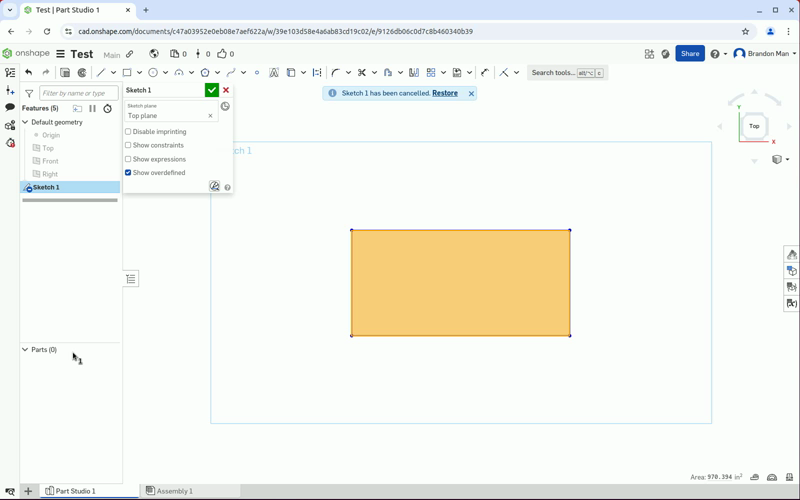
key(shift+y)
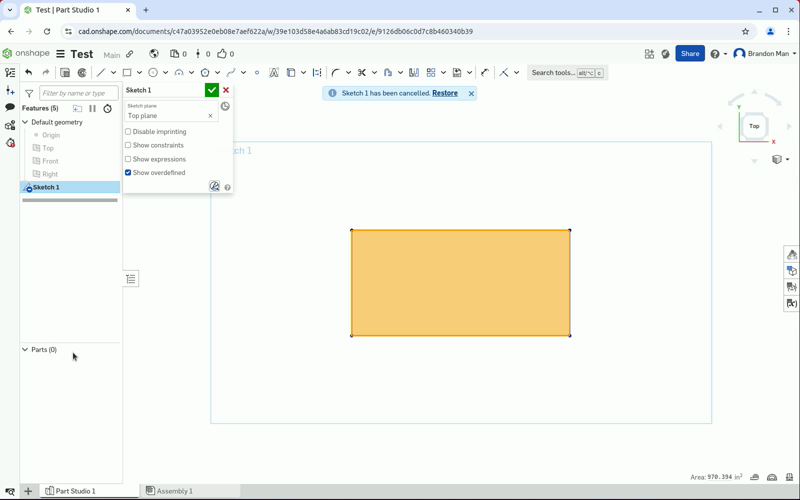
key(shift+e)
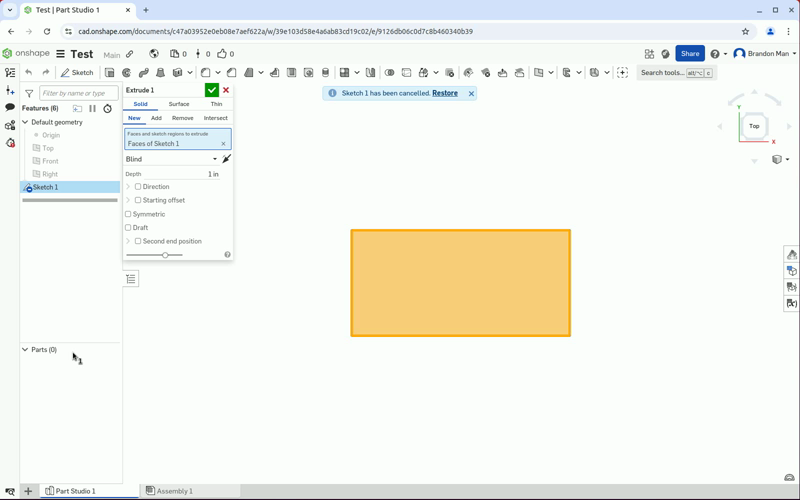
mouse_move(143, 106)
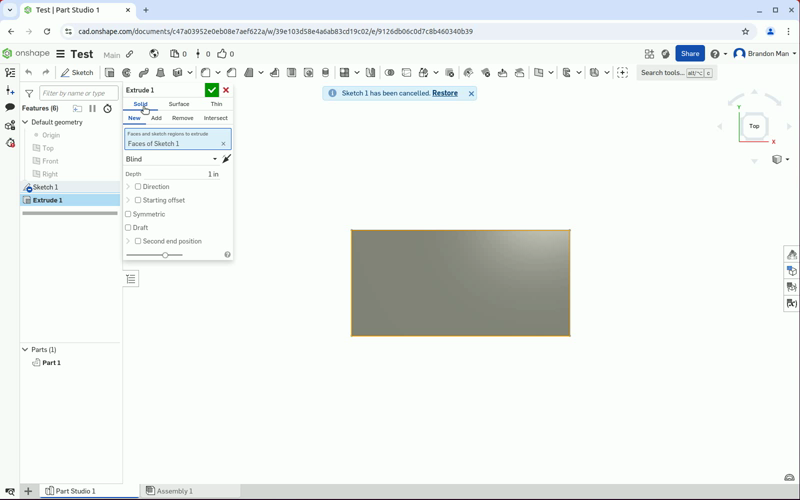
click(143, 106)
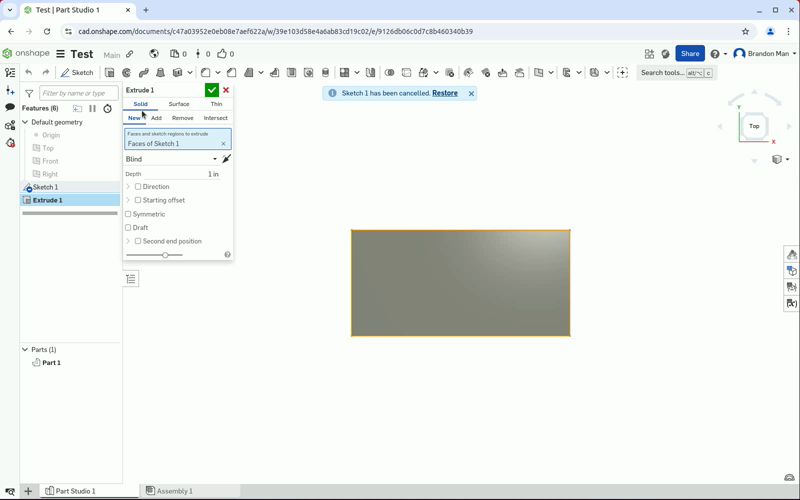
mouse_move(137, 120)
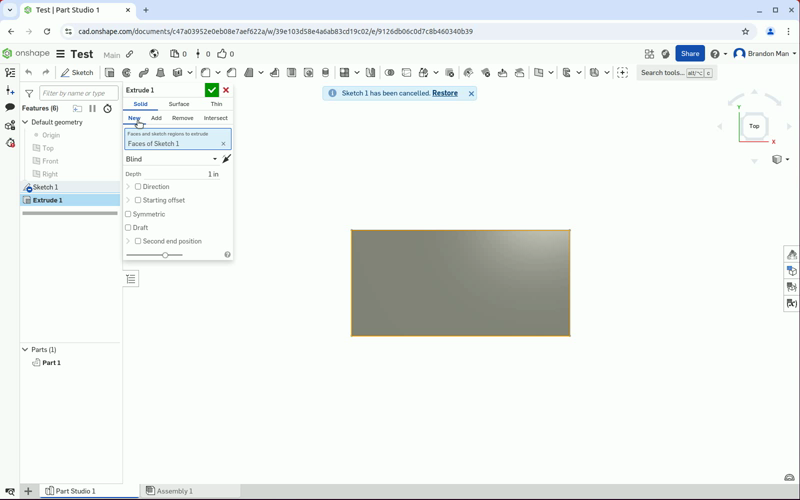
click(137, 120)
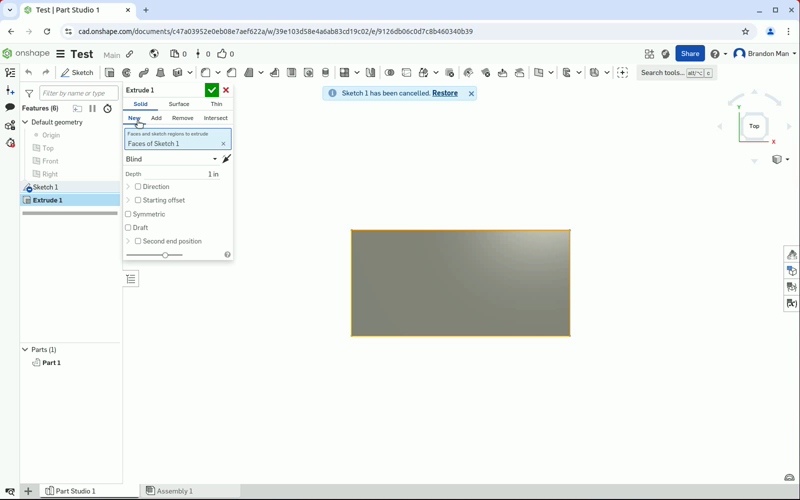
key(tab, 4)
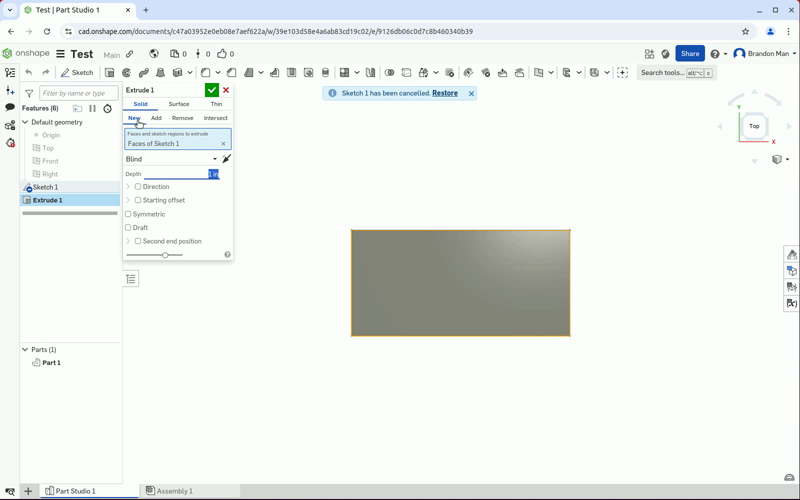
text(4.574)
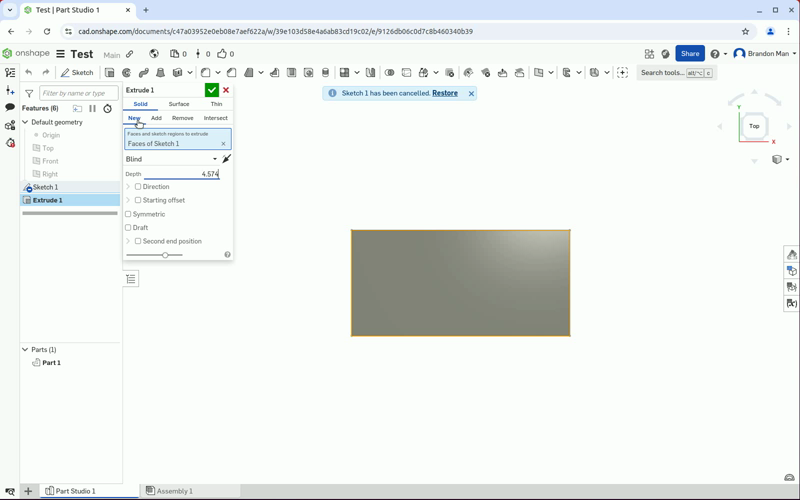
key(enter)
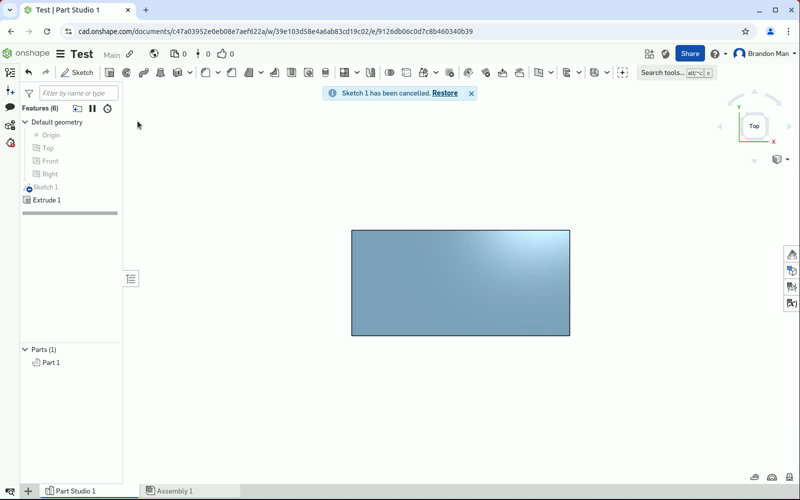
key(shift+h)
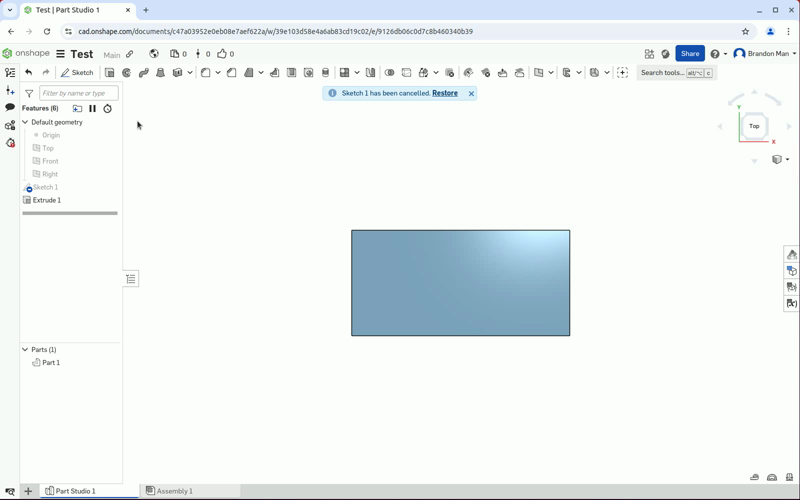
key(shift+h)
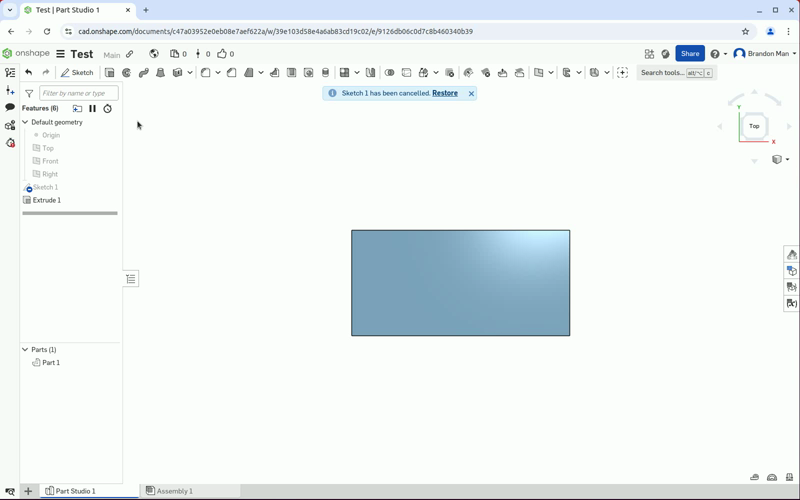
mouse_move(73, 189)
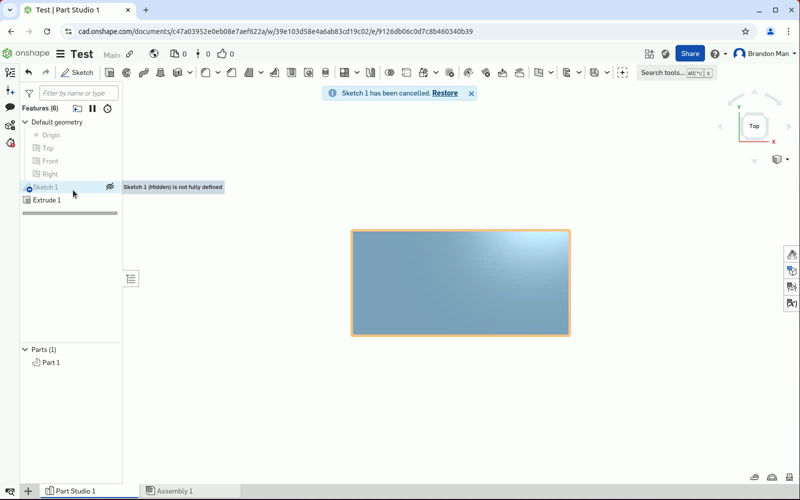
click(73, 189)
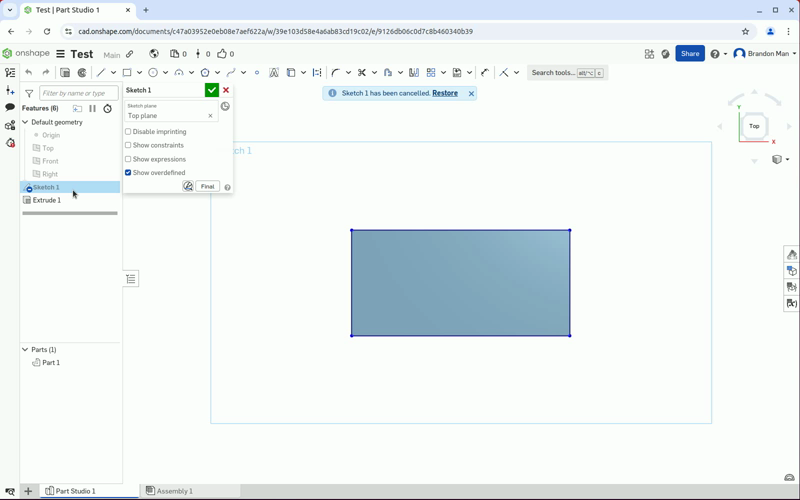
mouse_move(229, 92)
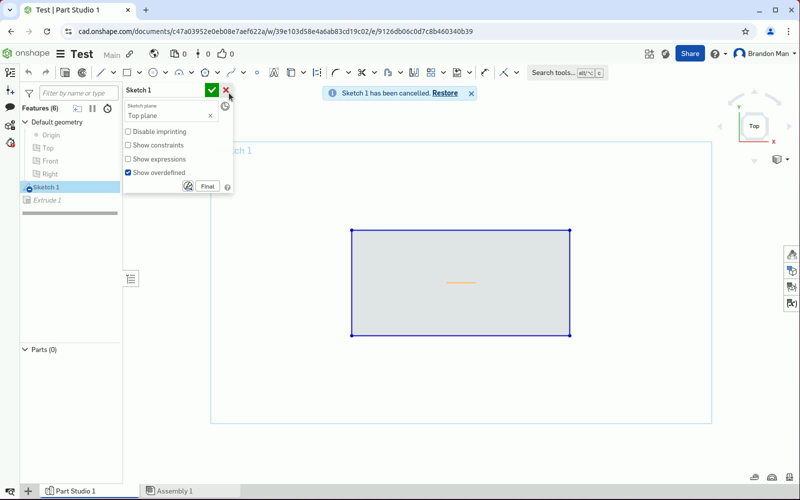
click(229, 92)
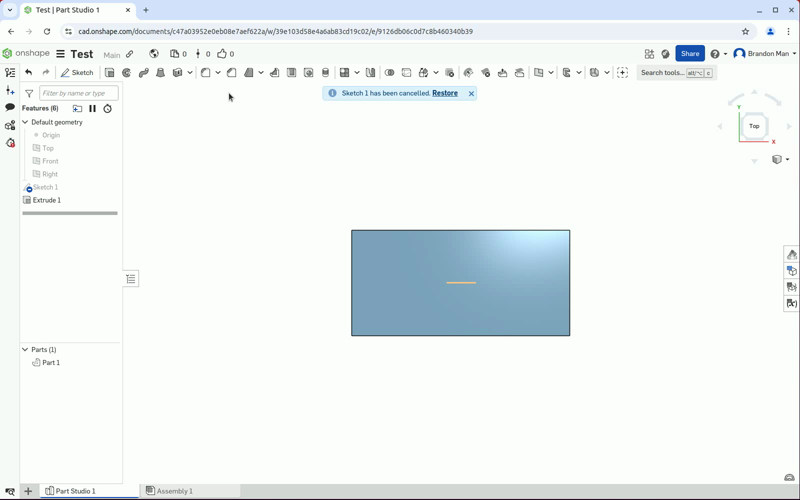
mouse_move(73, 352)
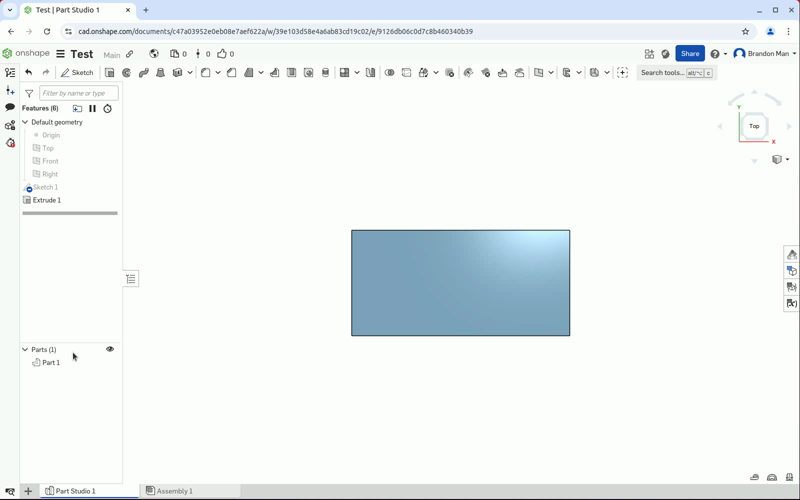
key(y)
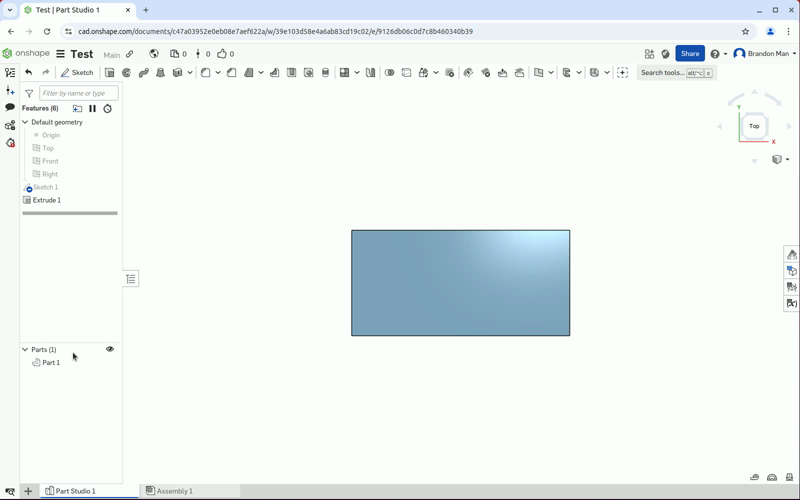
key(shift+p)
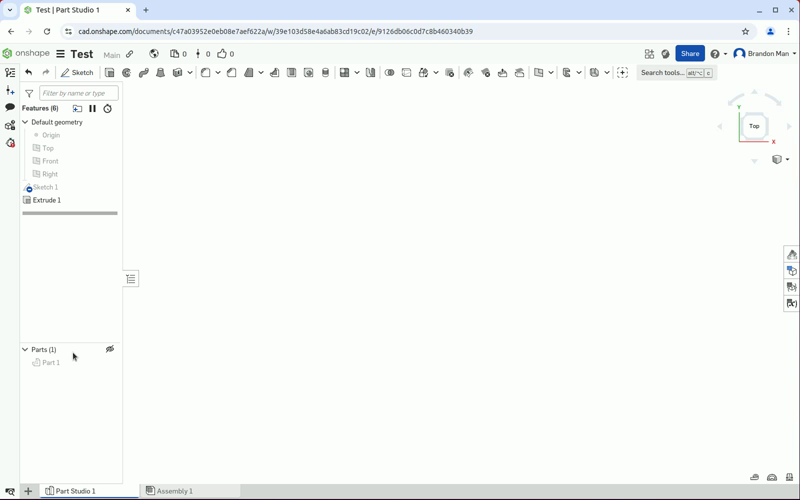
key(space)
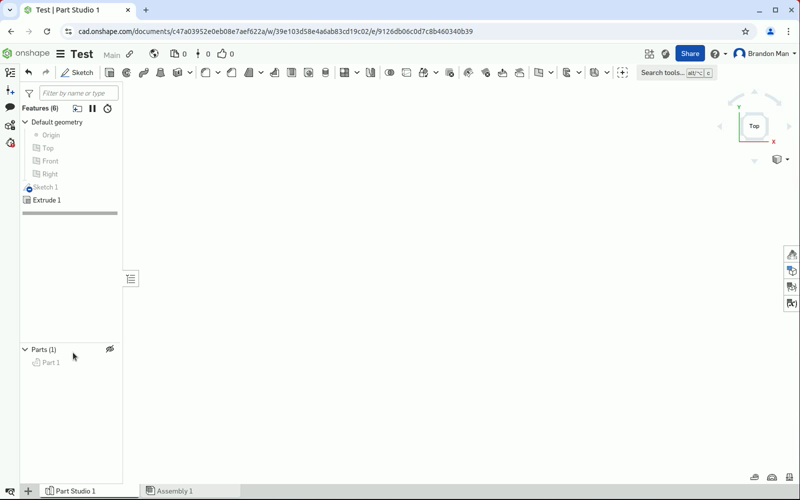
key_down(shift)
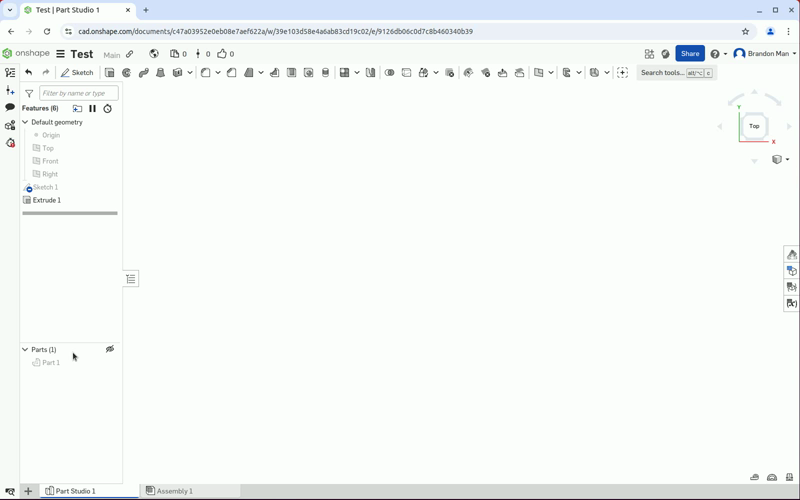
key(up)
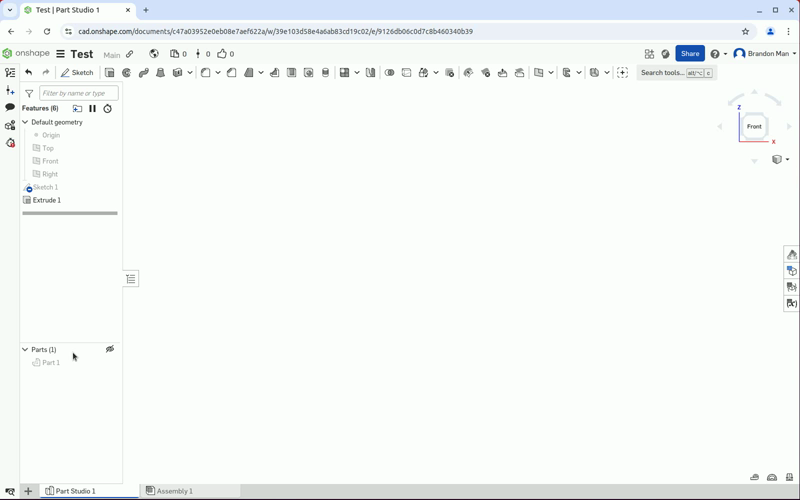
key_up(shift)
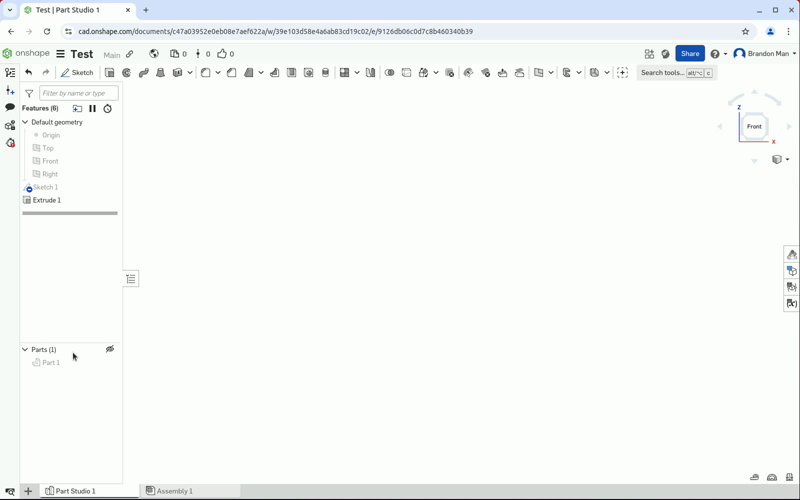
key(space)
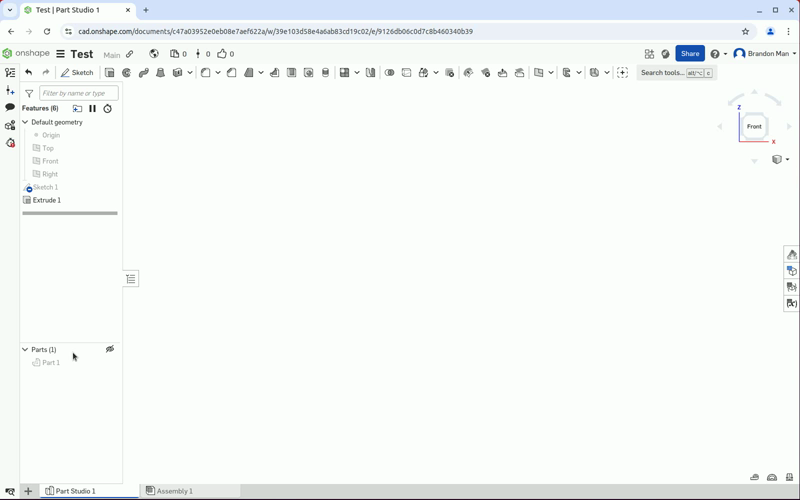
key_down(shift)
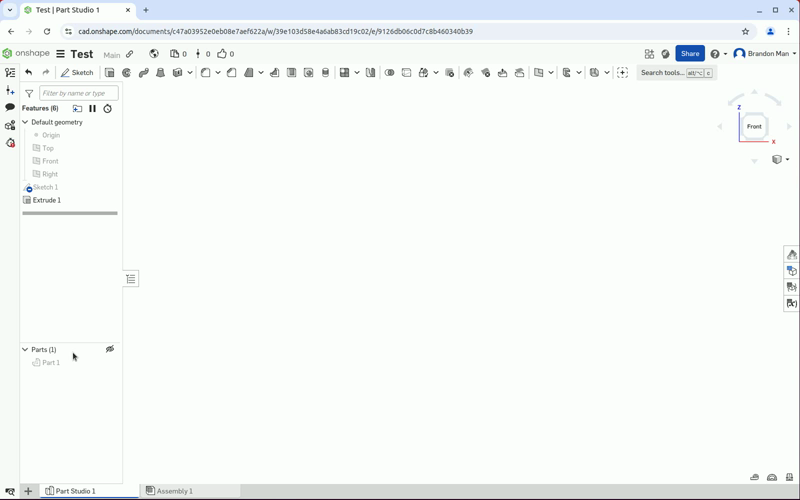
key(left)
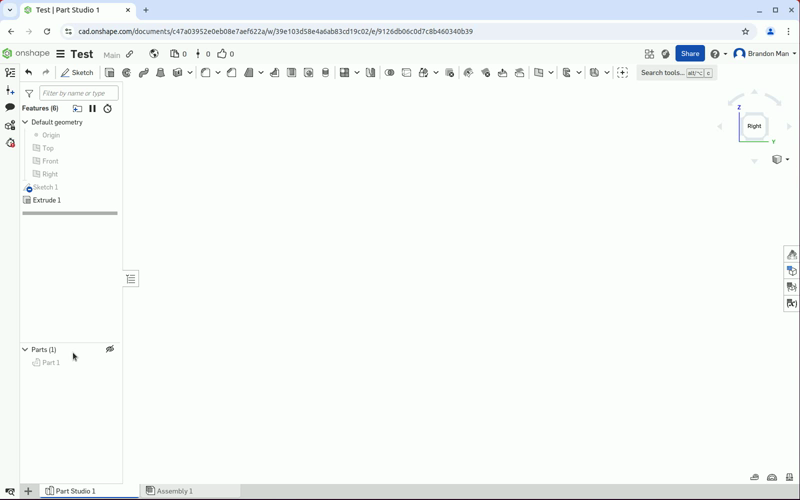
key_up(shift)
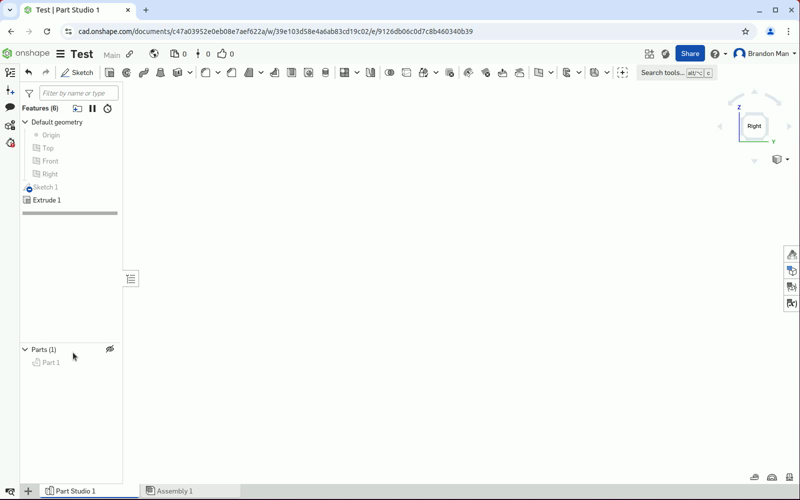
mouse_move(73, 352)
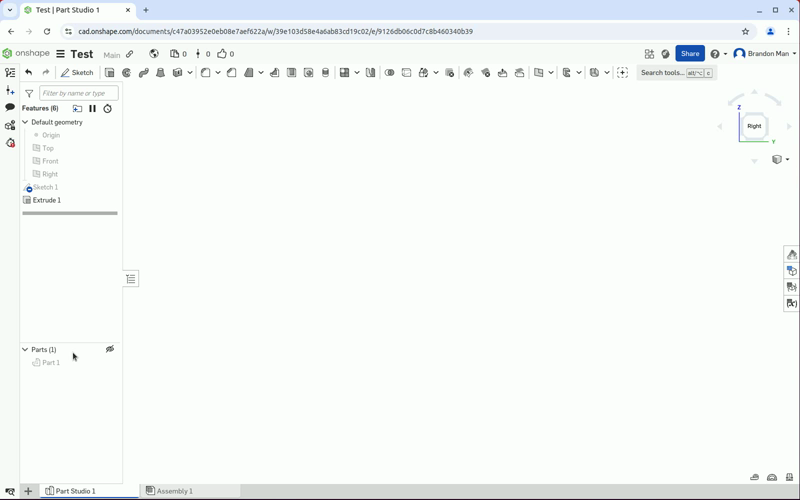
key(shift+y)
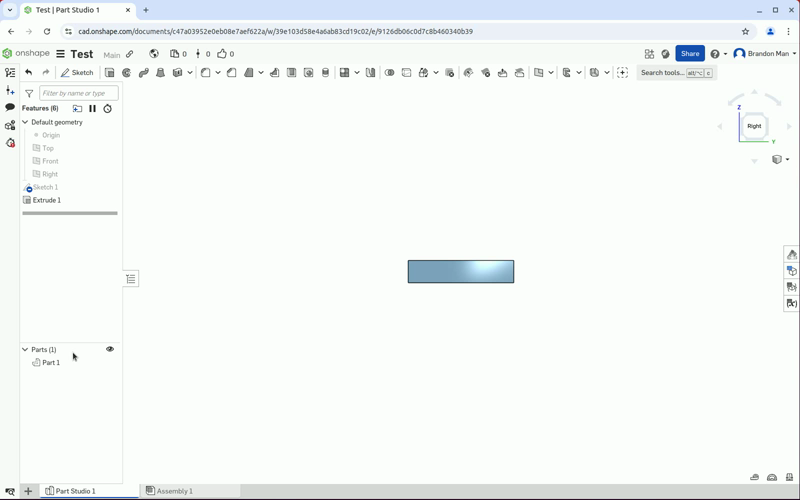
mouse_move(541, 75)
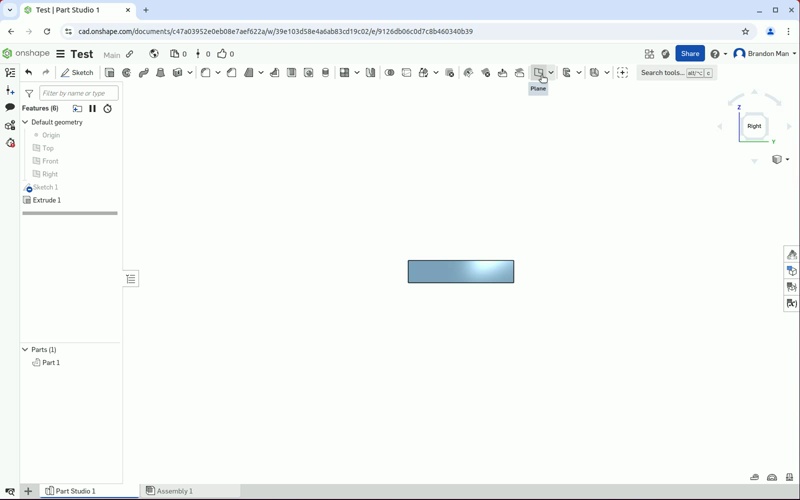
click(541, 75)
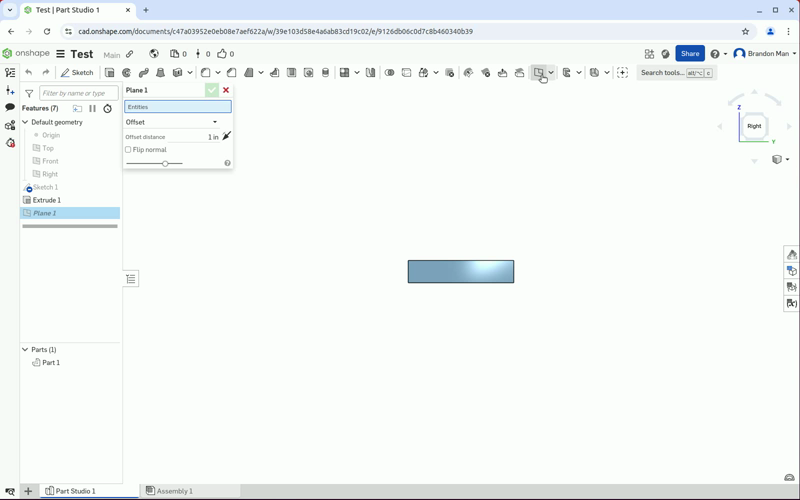
mouse_move(73, 176)
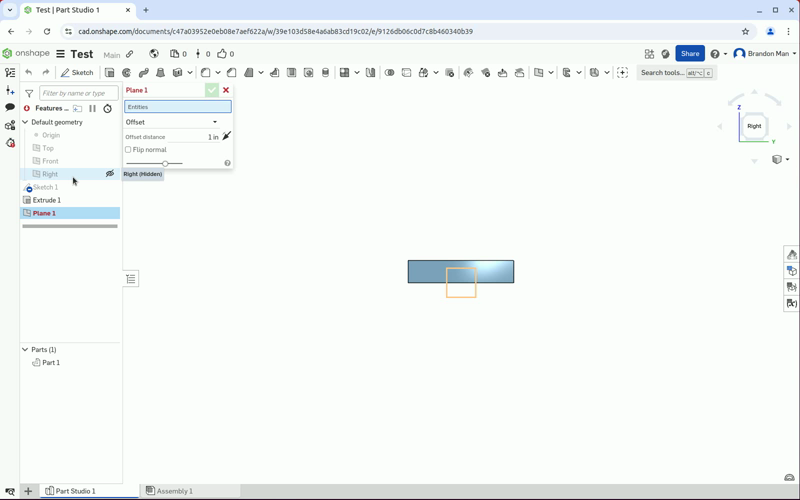
click(73, 176)
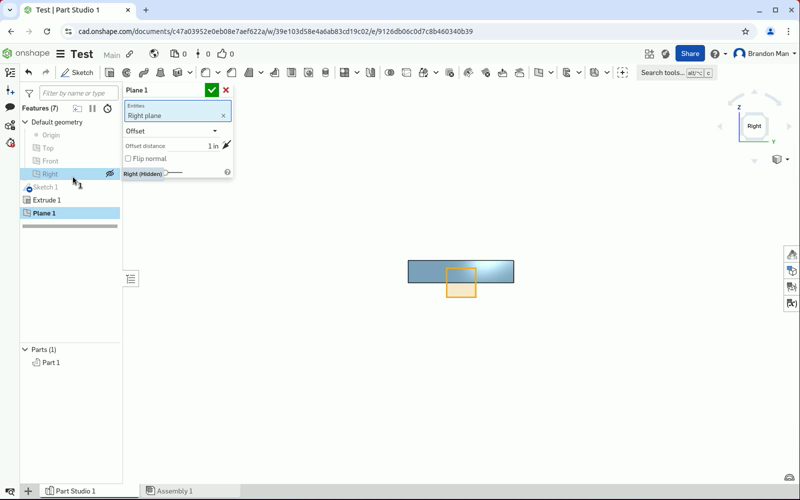
key(tab, 2)
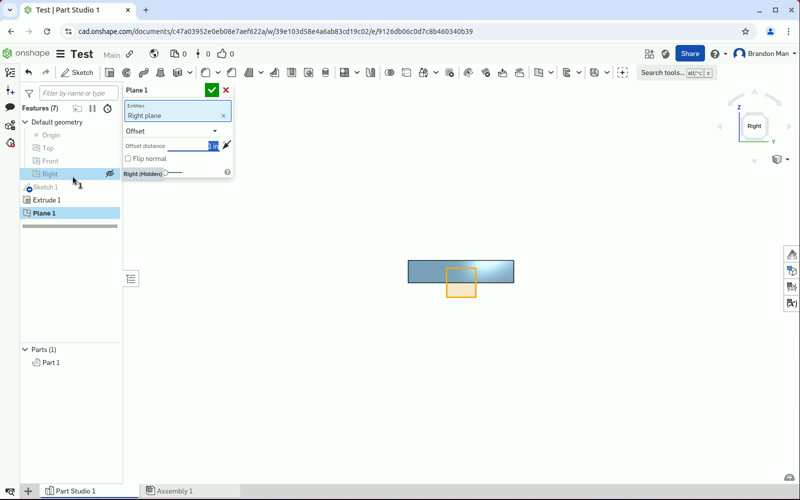
text(22.4)
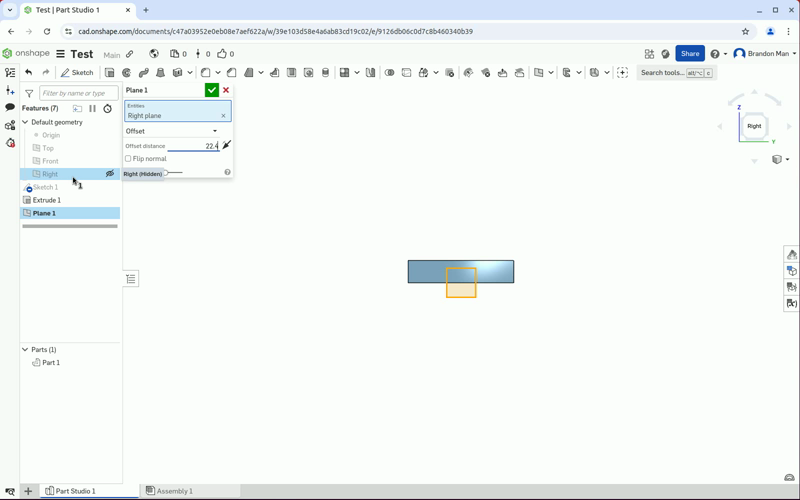
key(enter, 2)
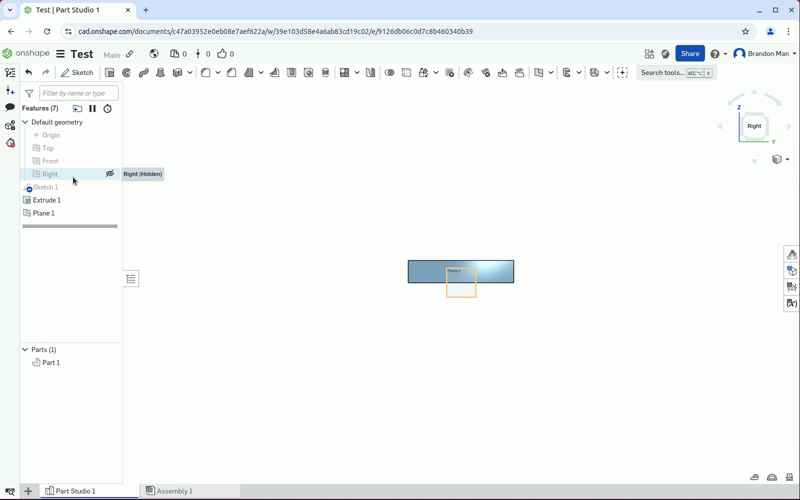
key(shift+s)
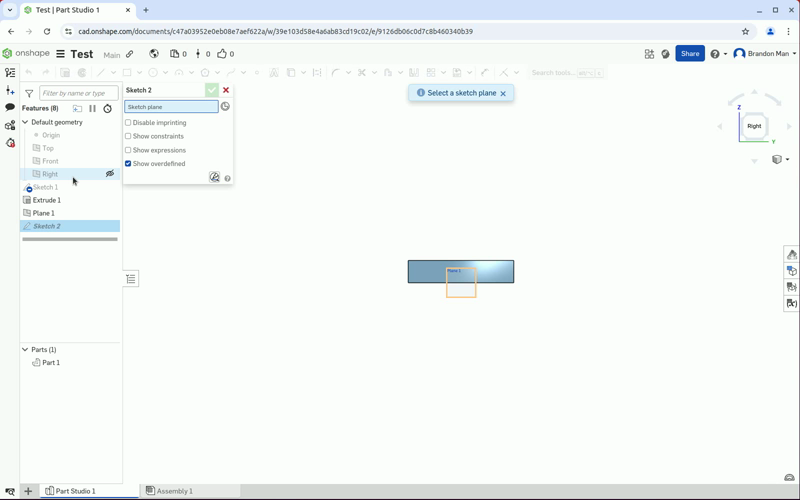
mouse_move(73, 215)
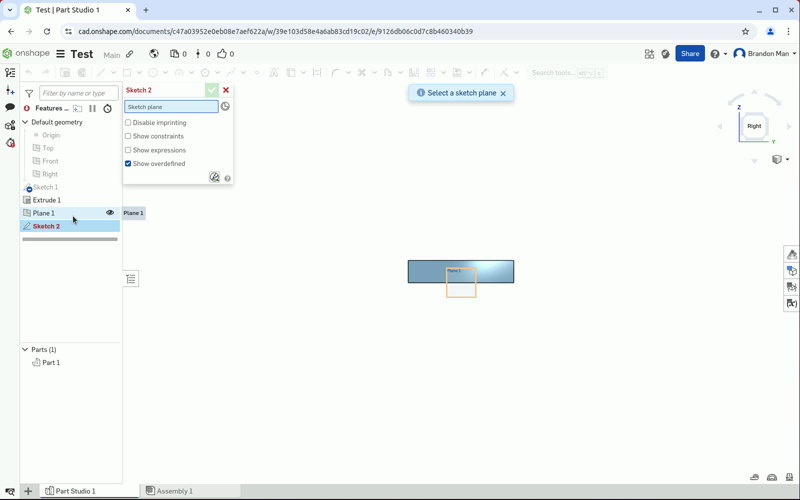
click(73, 215)
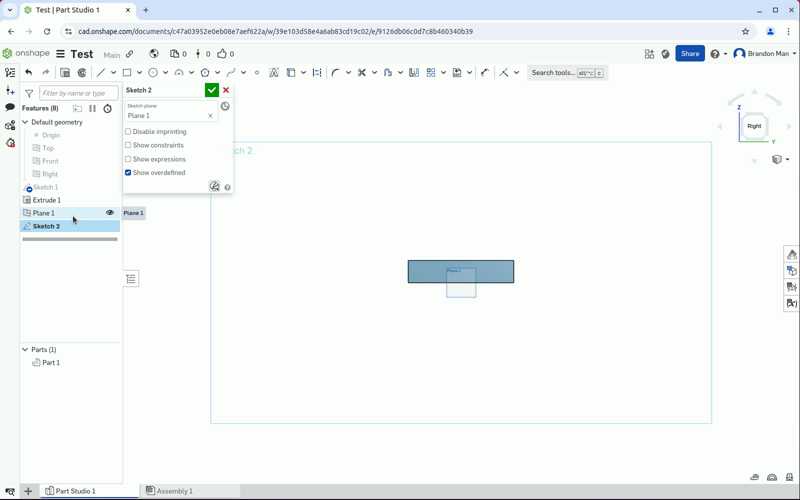
mouse_move(73, 352)
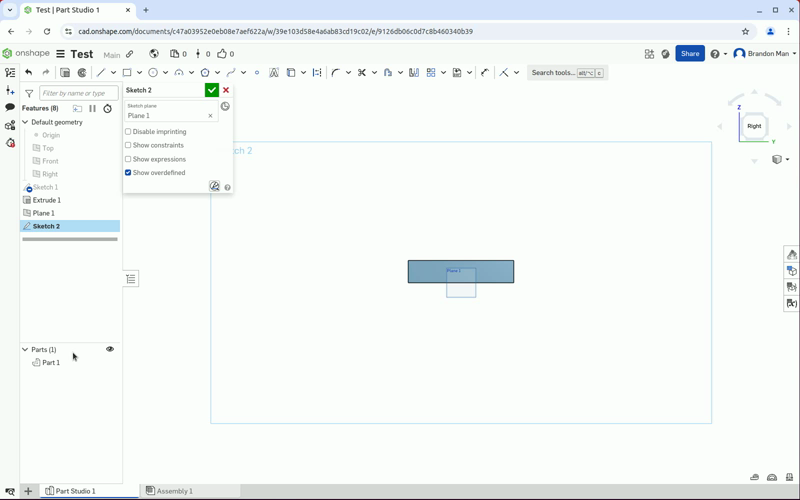
key(y)
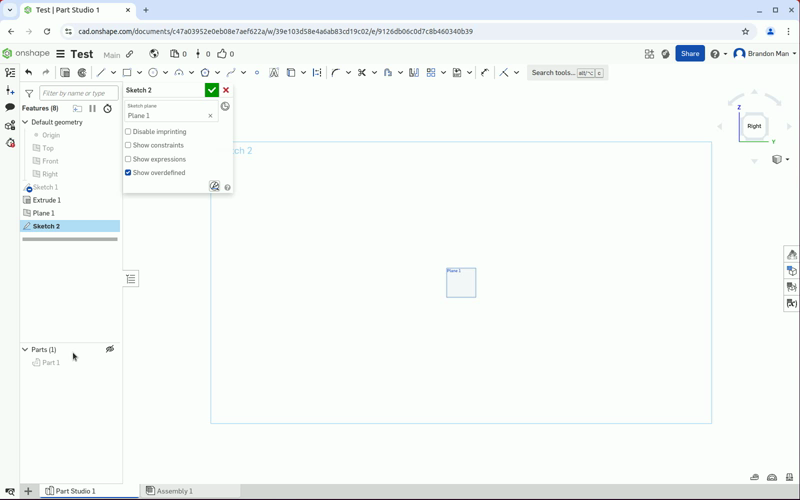
key(l)
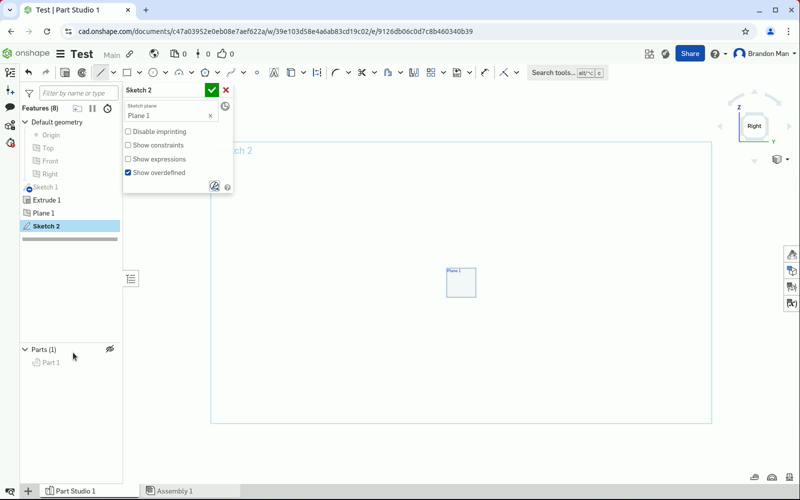
key_down(shift)
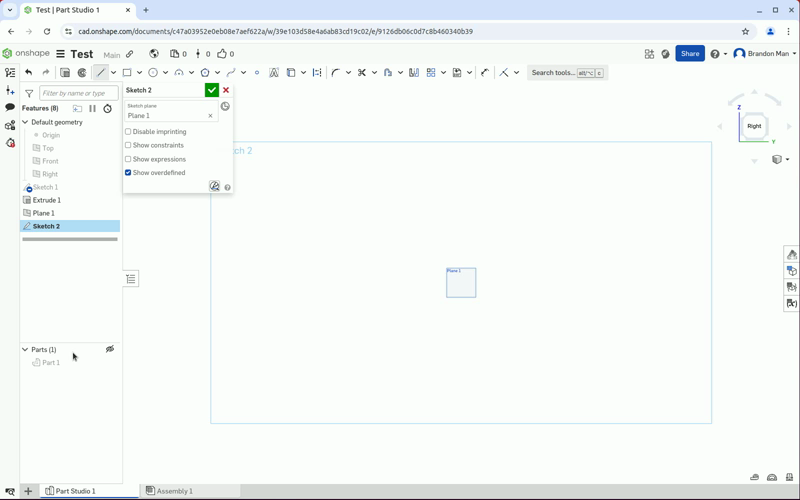
mouse_move(407, 282)
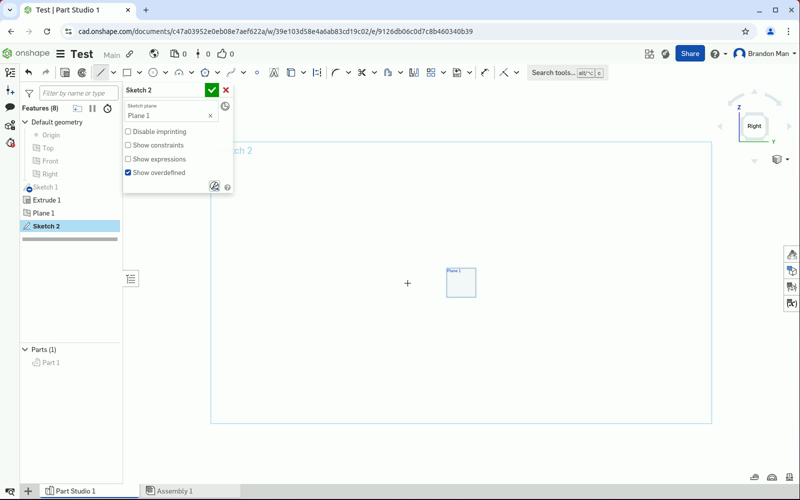
click(407, 282)
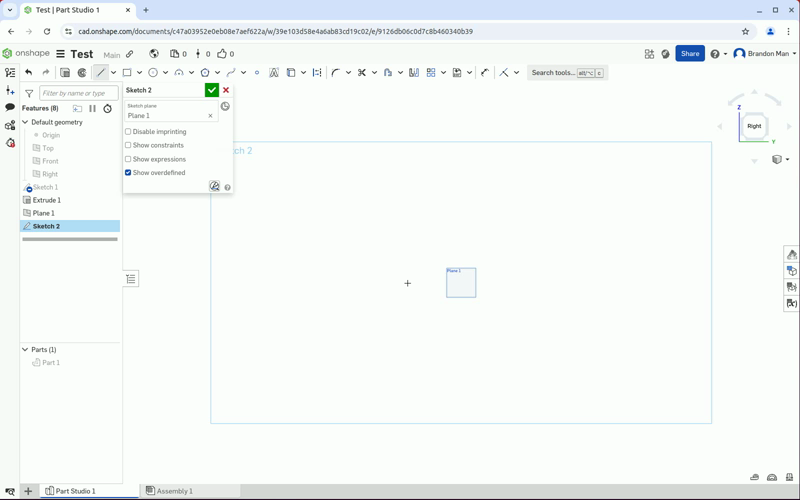
key_up(shift)
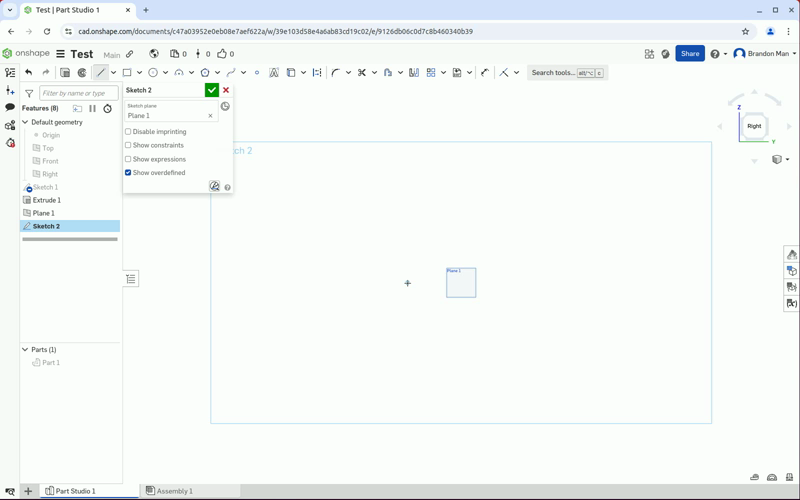
key_down(shift)
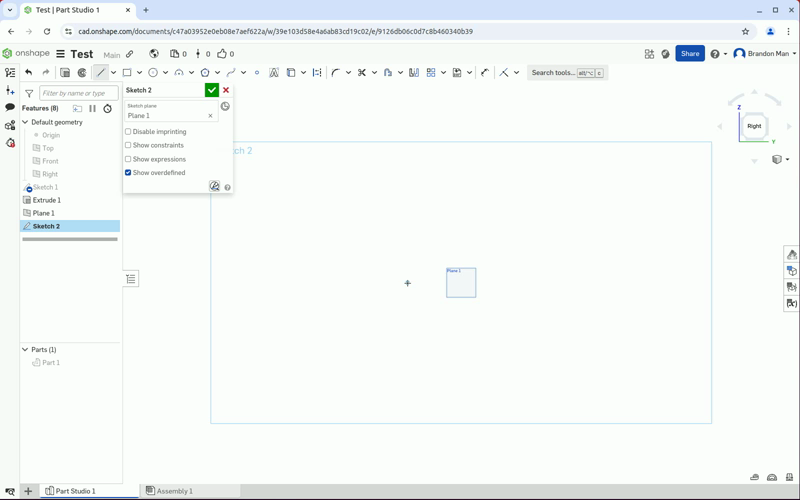
mouse_move(513, 282)
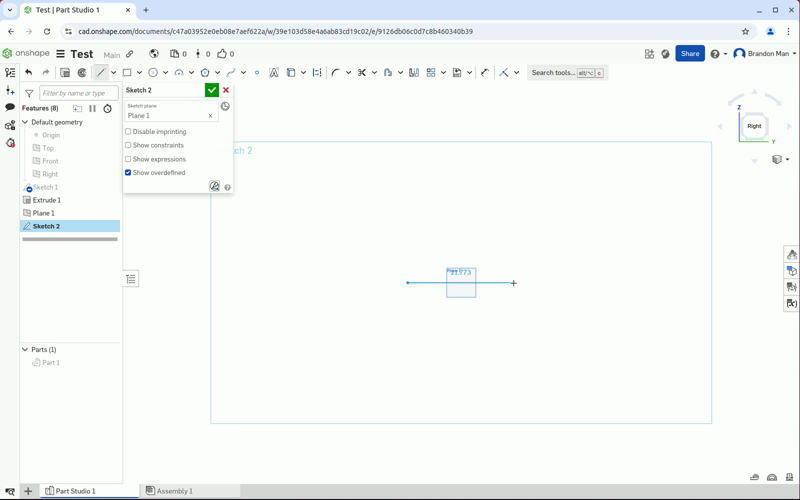
click(513, 282)
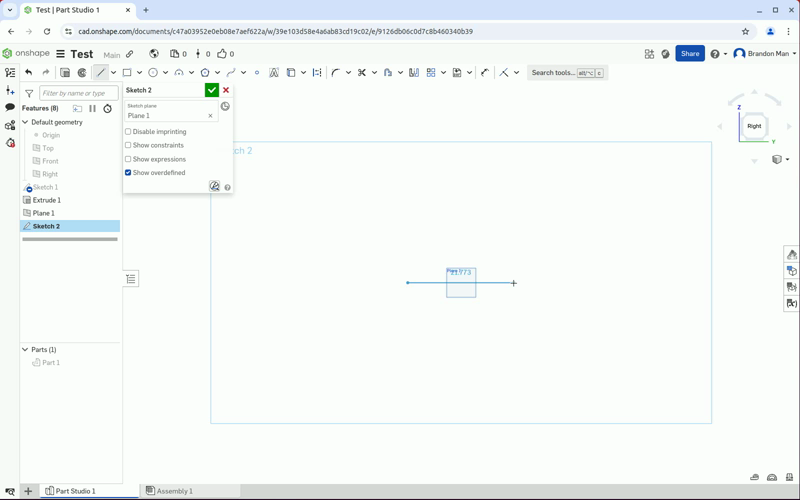
key_up(shift)
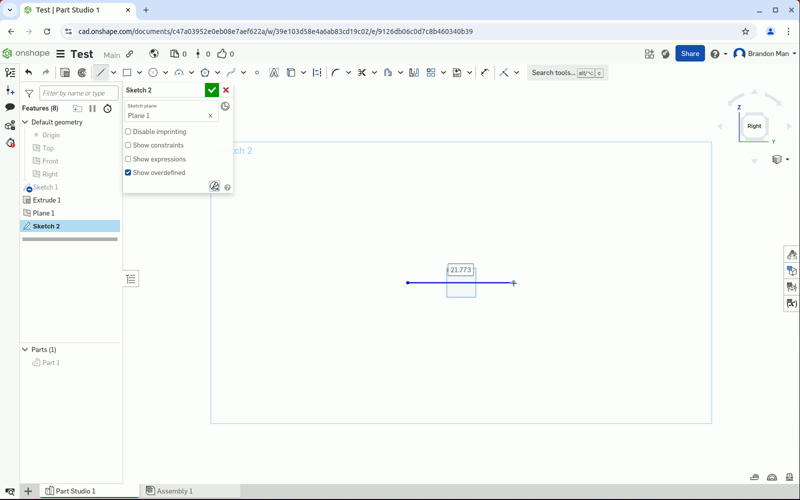
key_down(shift)
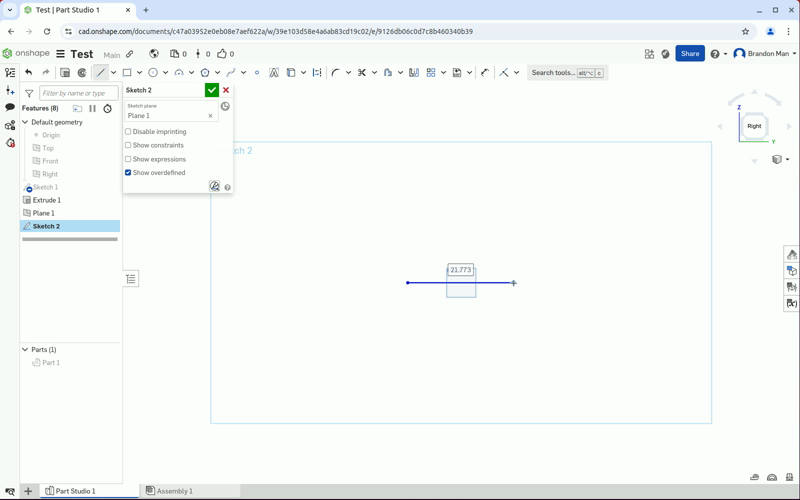
mouse_move(543, 282)
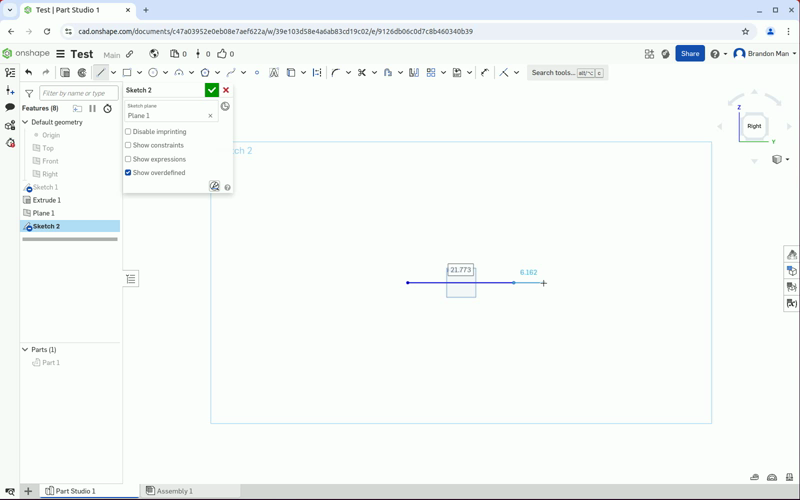
mouse_move(513, 260)
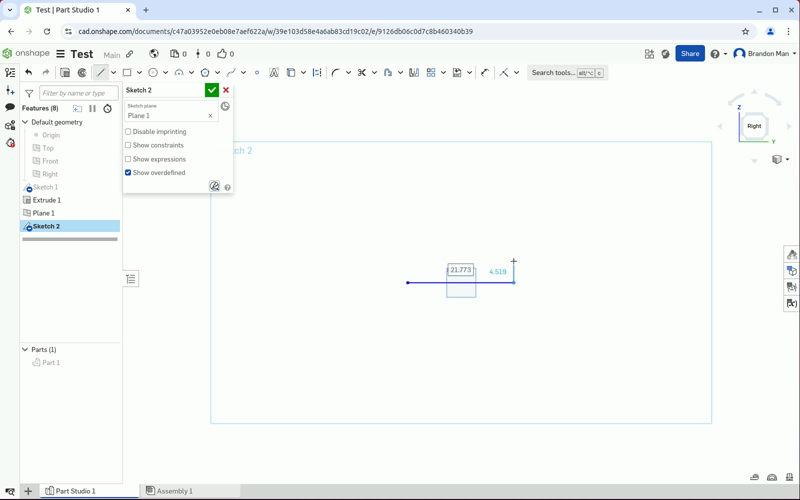
click(513, 260)
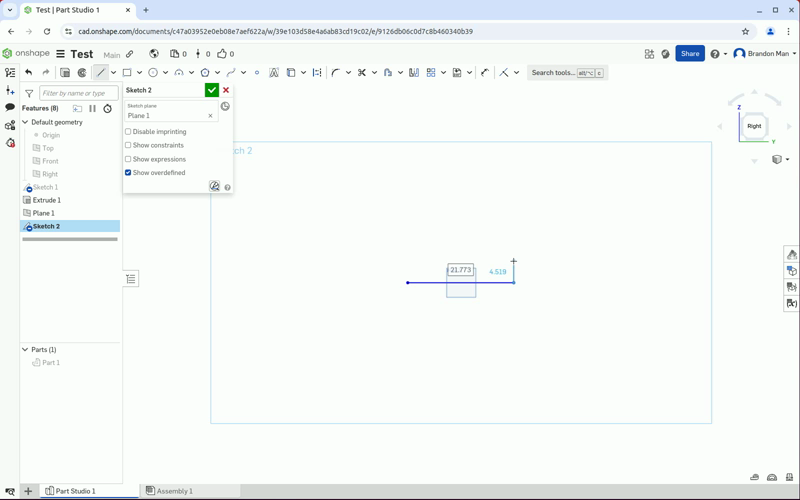
key_up(shift)
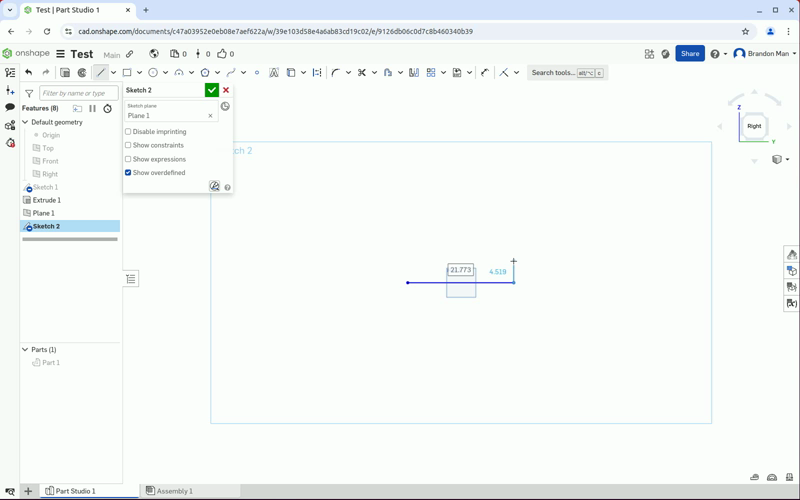
key_down(shift)
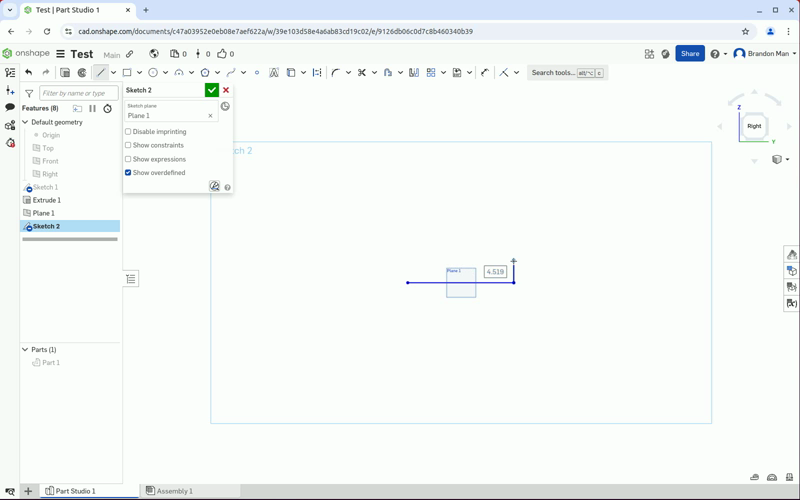
mouse_move(407, 260)
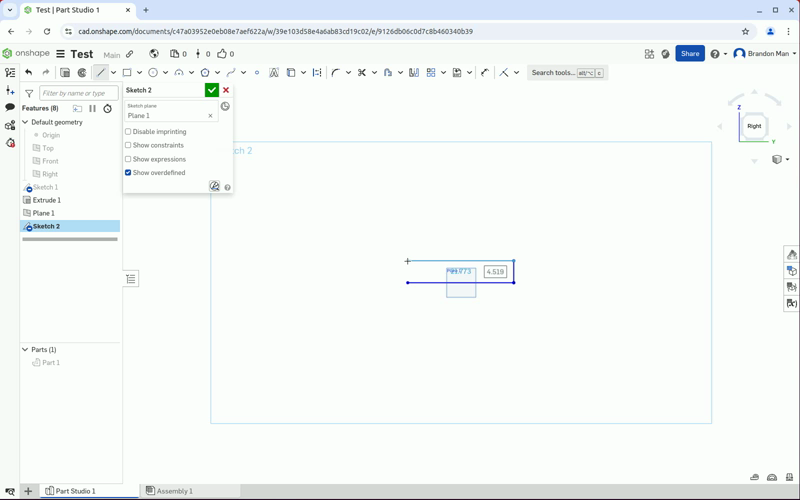
click(407, 260)
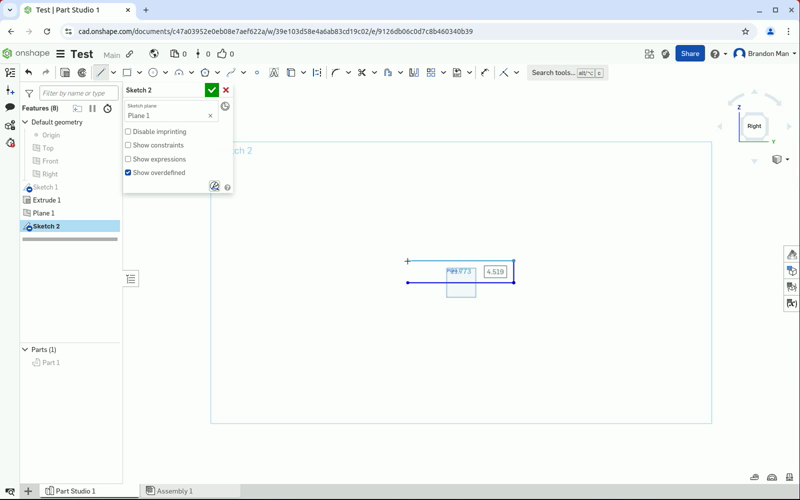
key_up(shift)
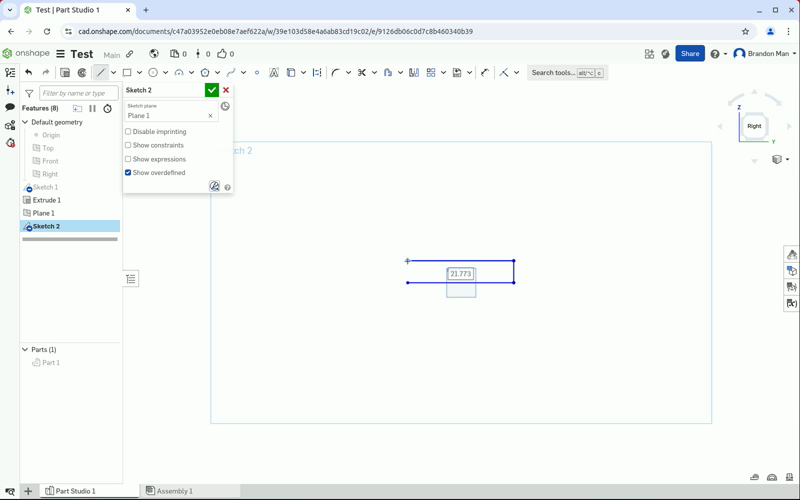
mouse_move(437, 260)
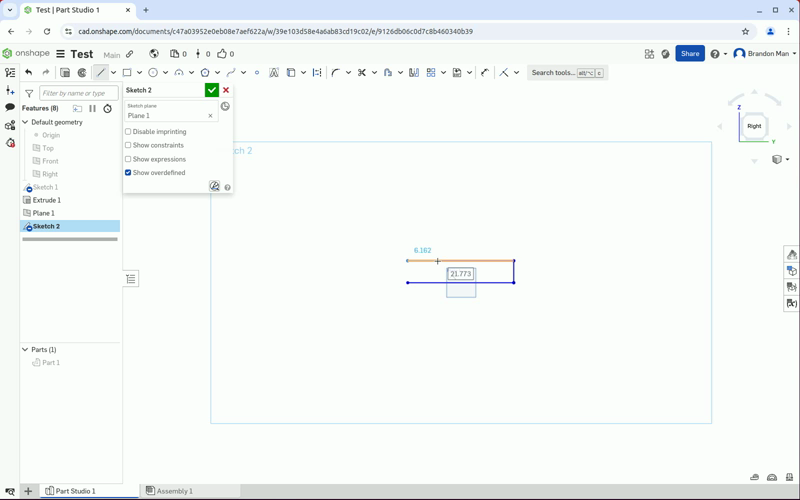
key_down(shift)
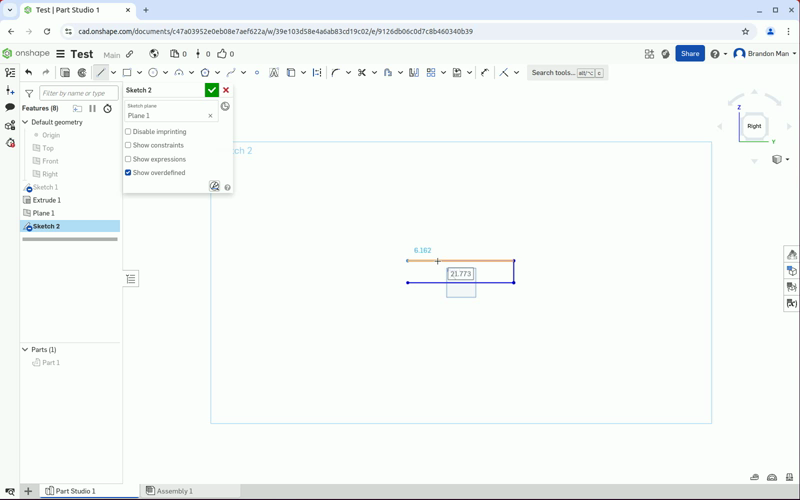
mouse_move(407, 282)
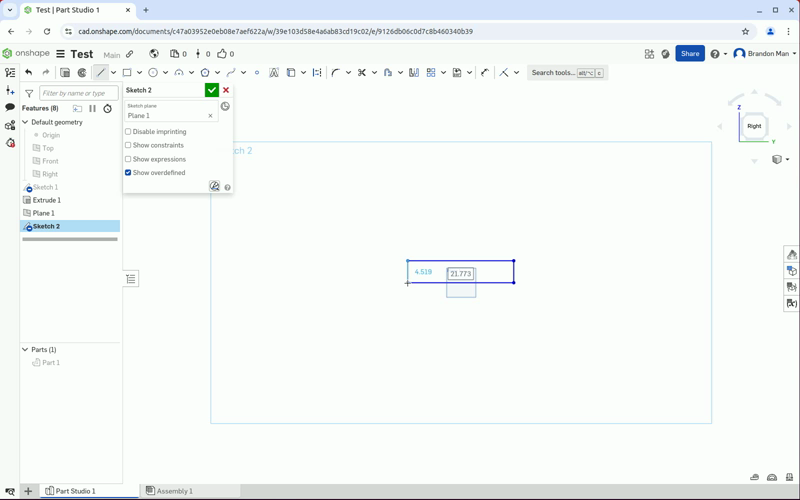
key_up(shift)
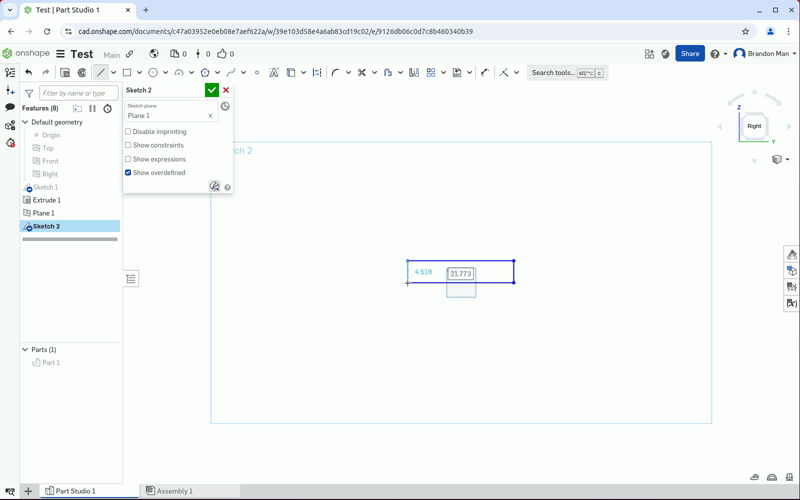
click(407, 282)
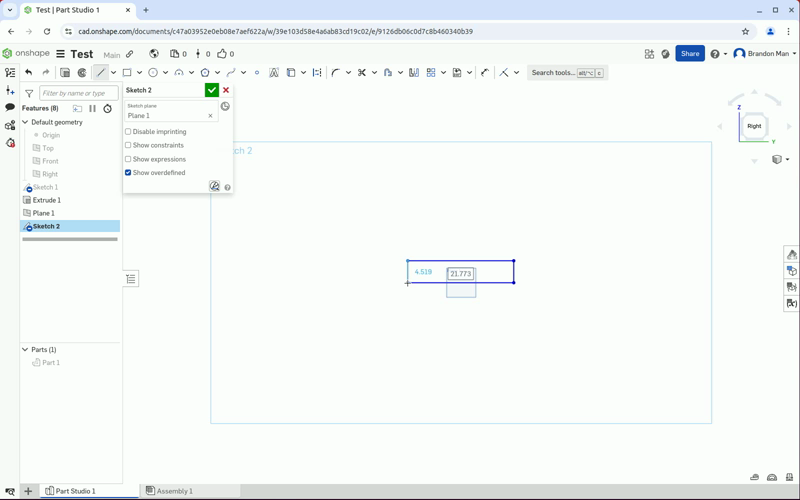
key(esc)
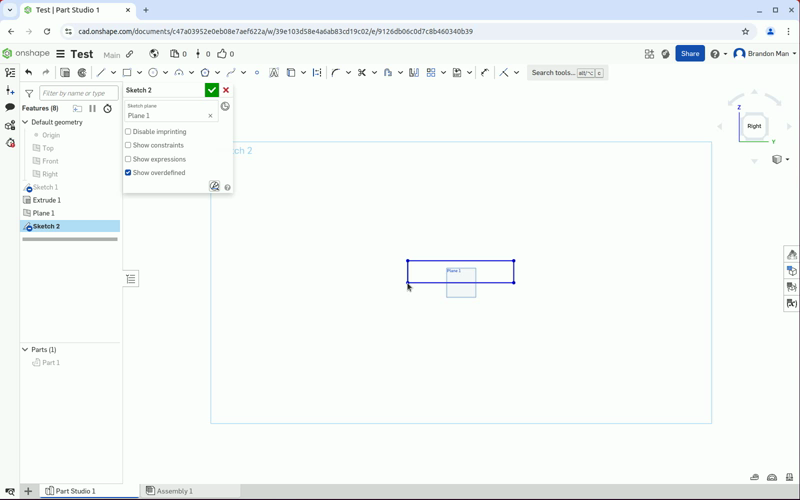
mouse_move(450, 267)
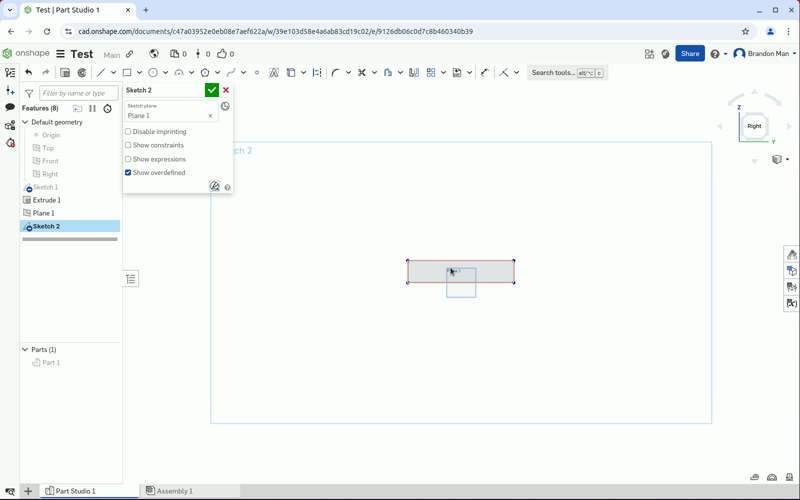
click(450, 267)
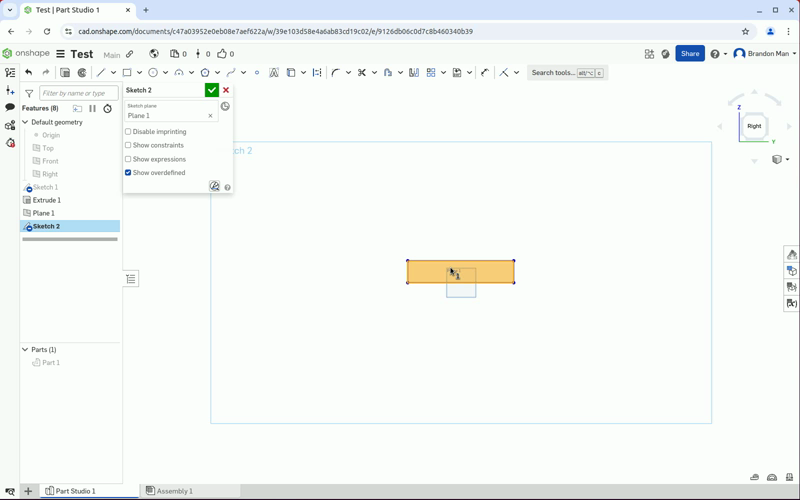
mouse_move(73, 352)
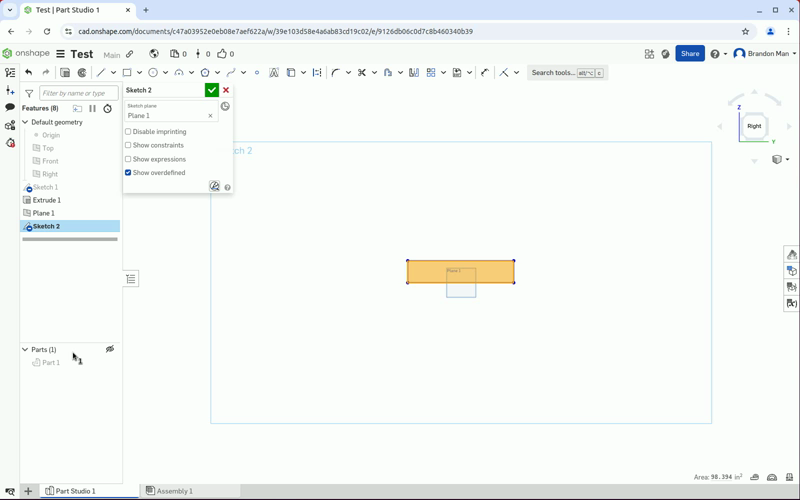
key(shift+y)
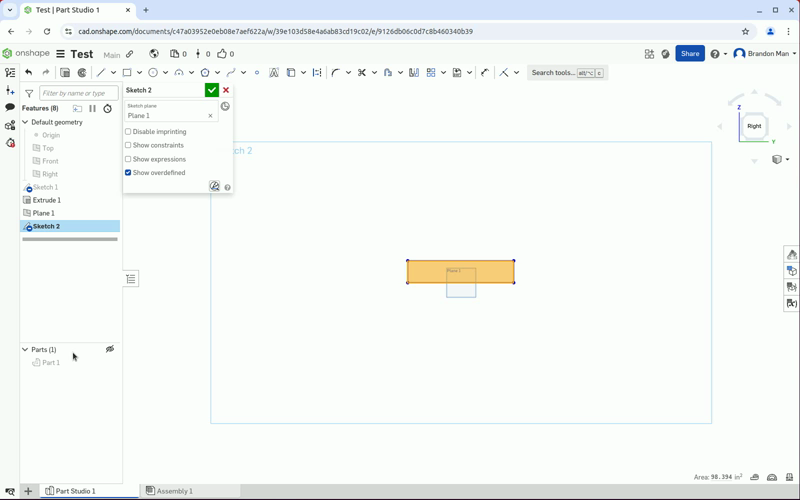
key(shift+e)
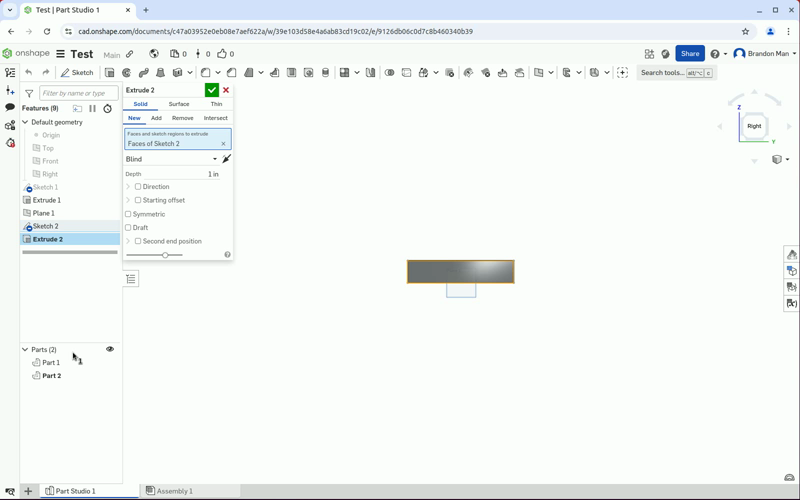
mouse_move(143, 106)
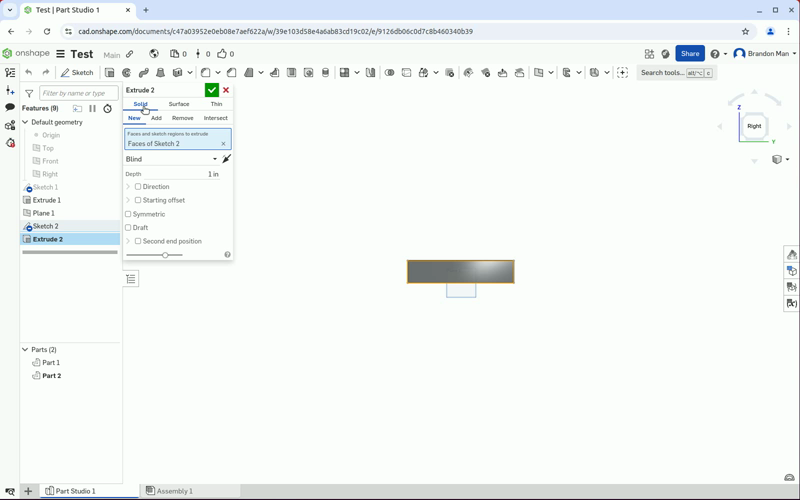
click(143, 106)
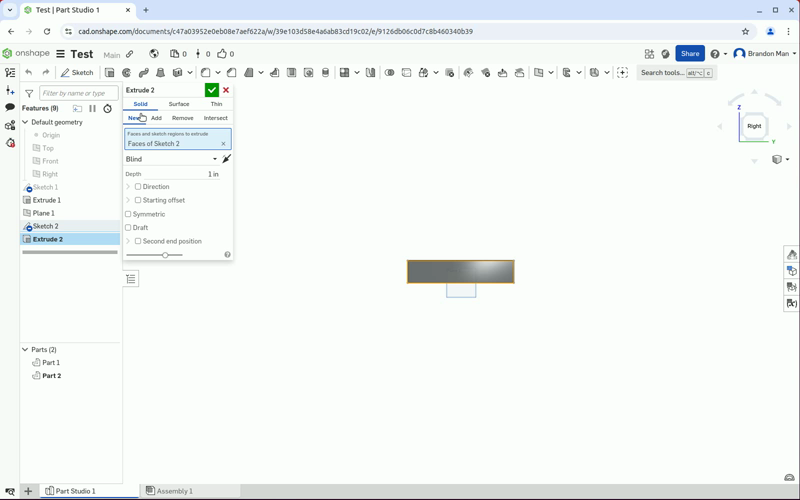
mouse_move(137, 120)
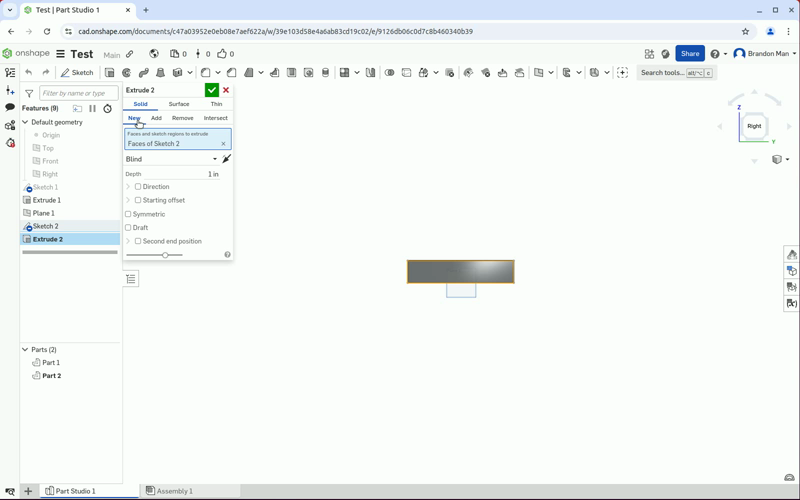
click(137, 120)
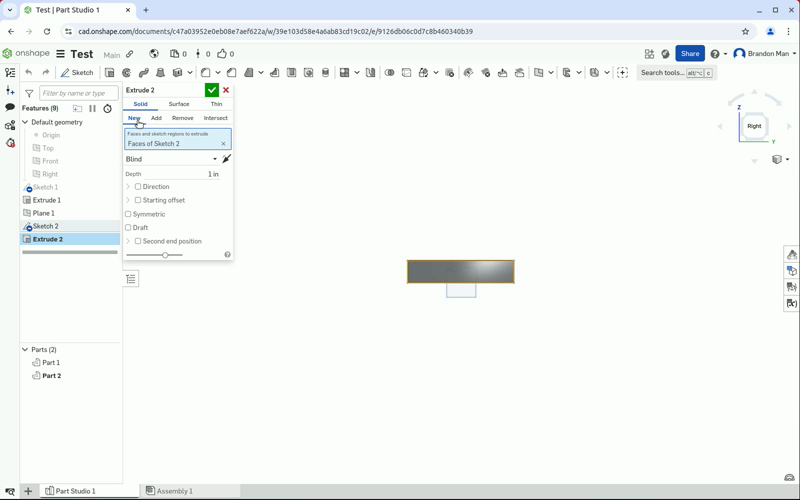
key(tab, 4)
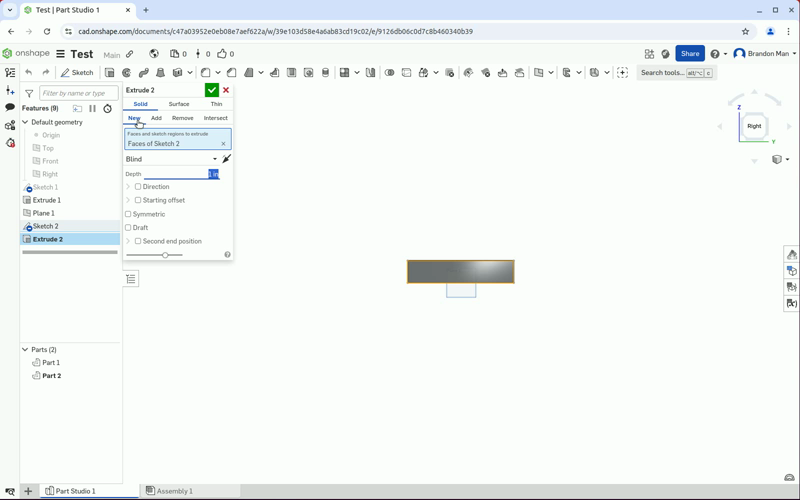
text(0.722)
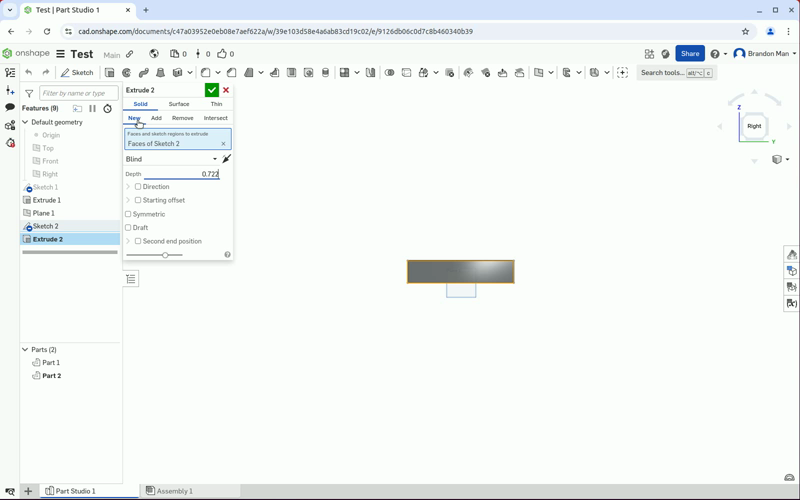
key(enter)
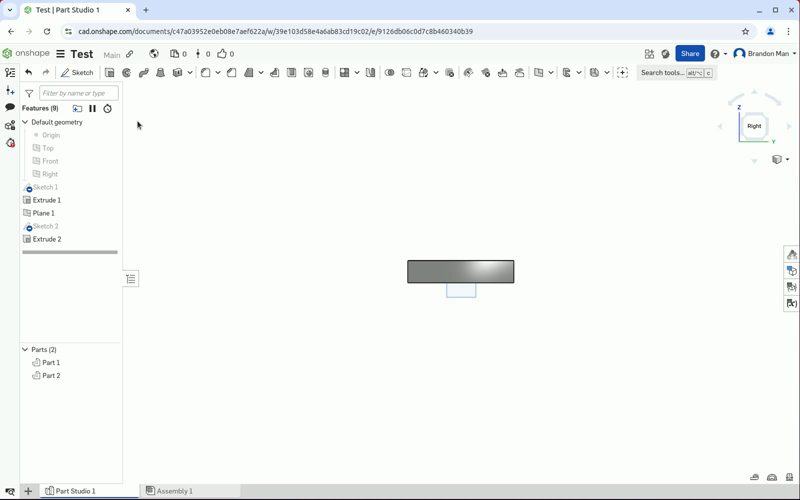
key(shift+h)
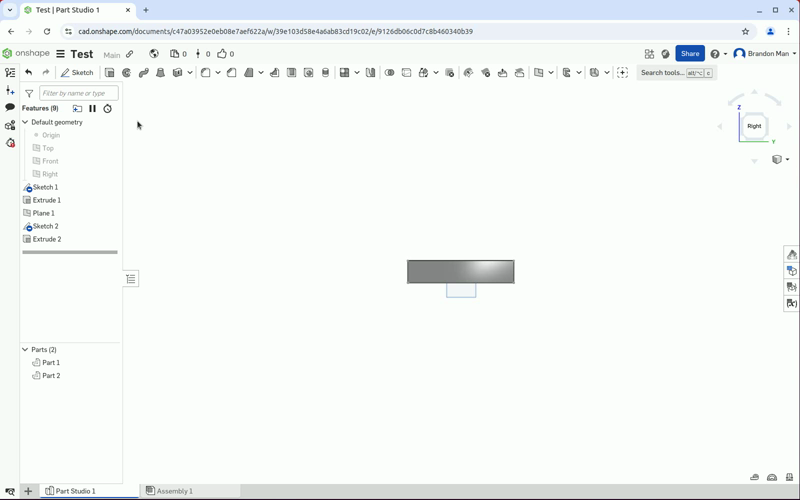
key(shift+h)
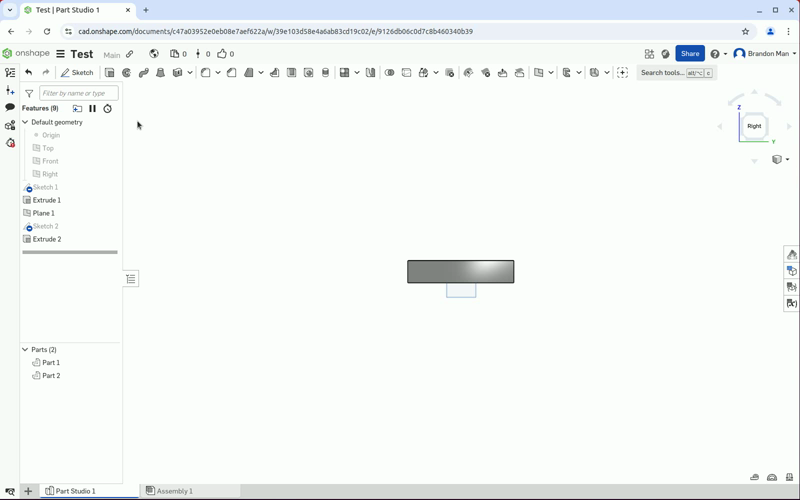
mouse_move(73, 189)
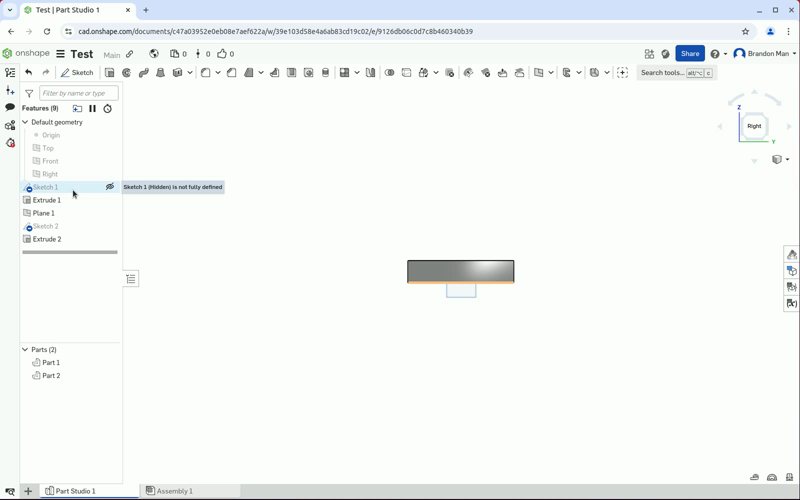
click(73, 189)
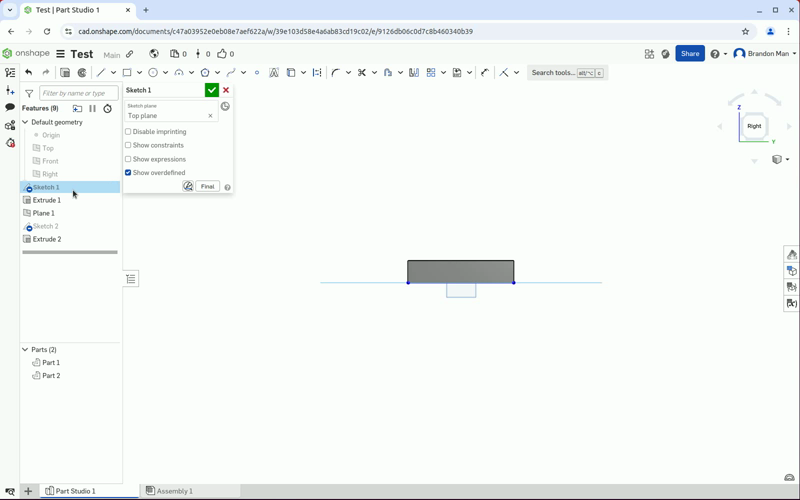
mouse_move(229, 92)
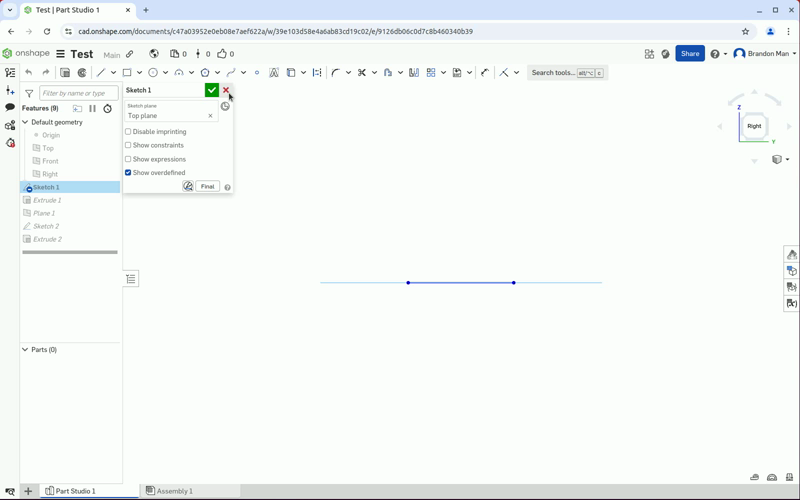
click(229, 92)
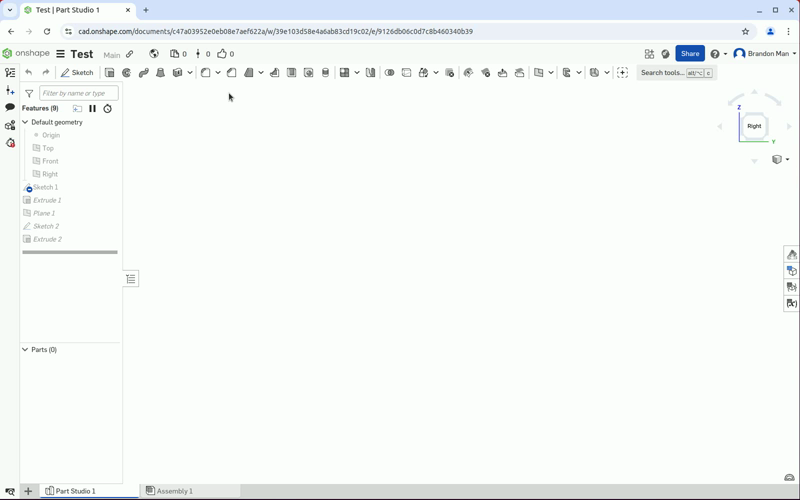
key(shift+s)
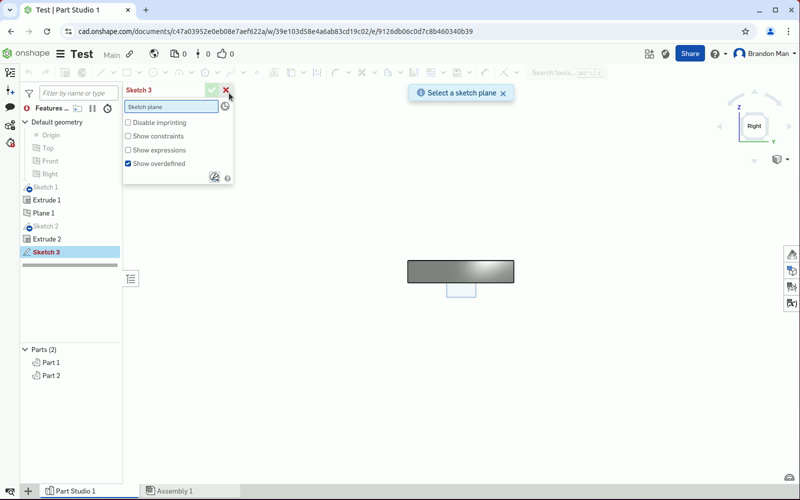
mouse_move(73, 215)
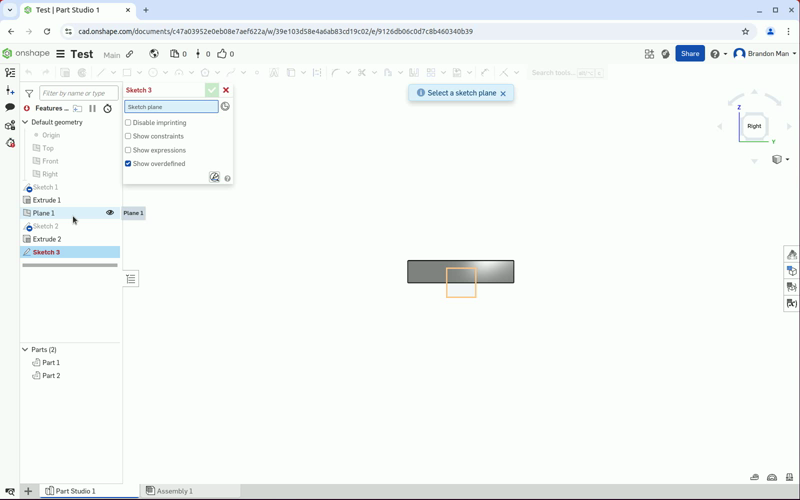
click(73, 215)
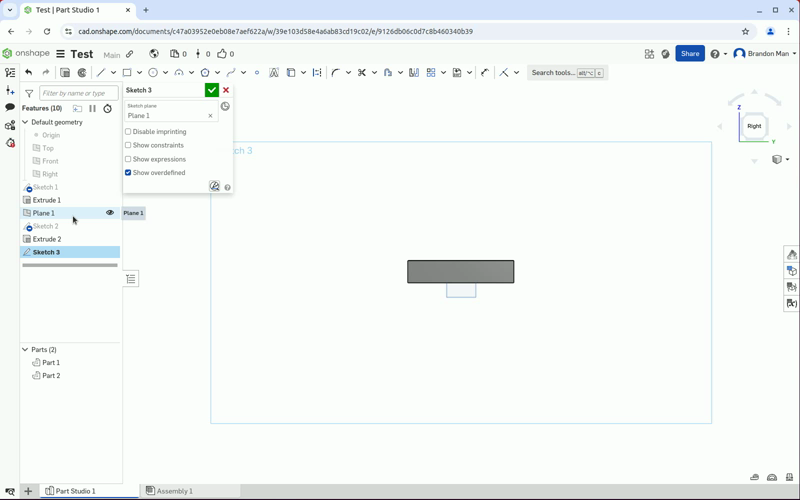
mouse_move(73, 352)
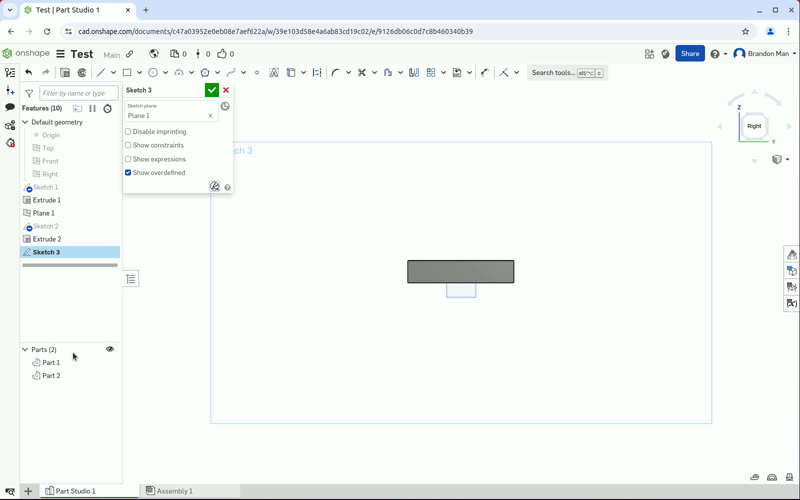
key(y)
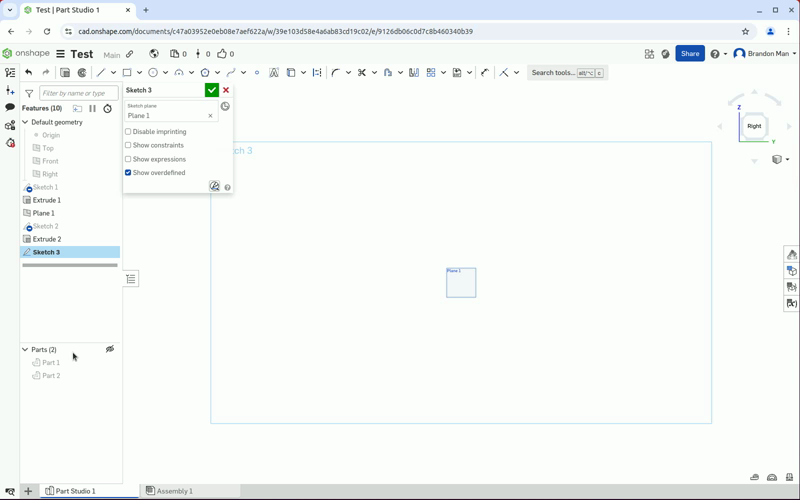
key(l)
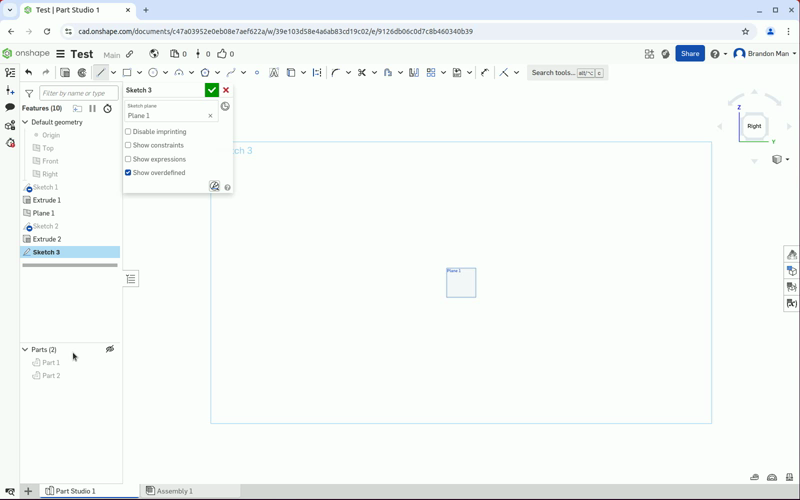
key_down(shift)
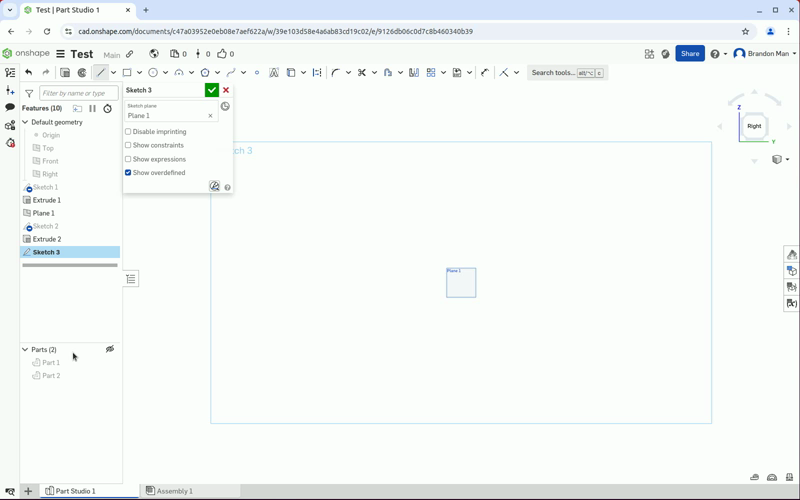
mouse_move(407, 260)
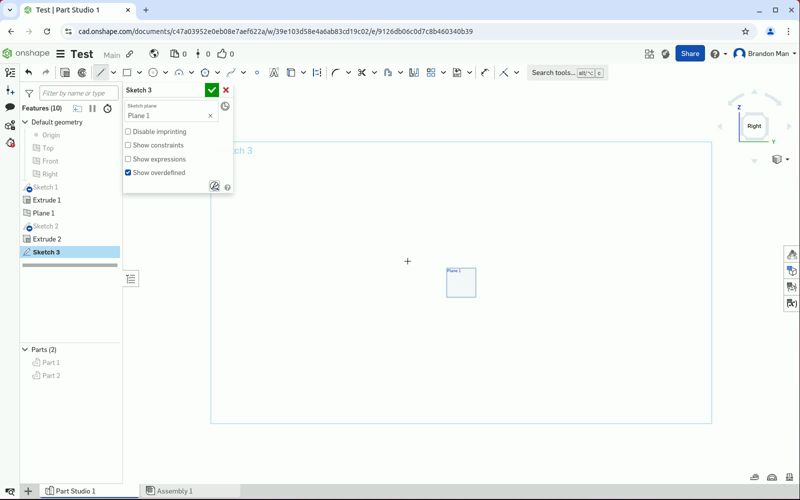
click(407, 260)
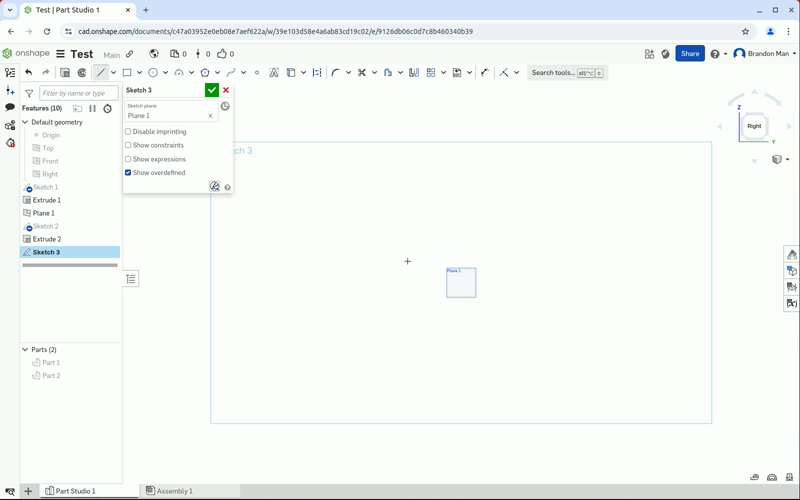
key_up(shift)
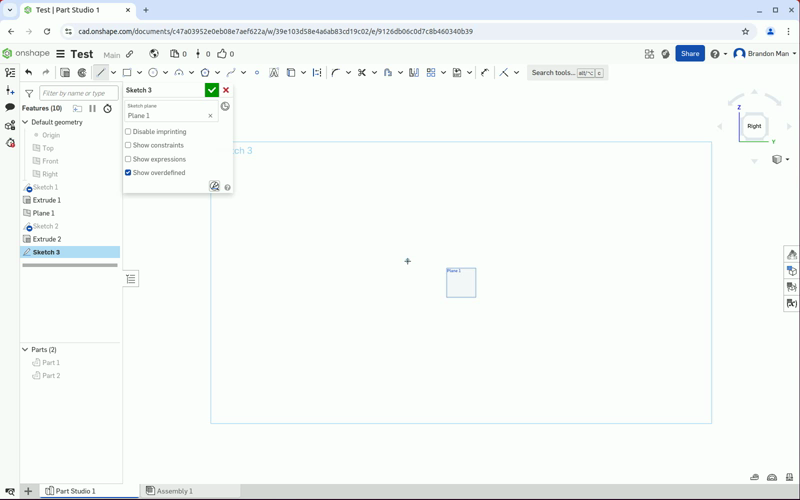
key_down(shift)
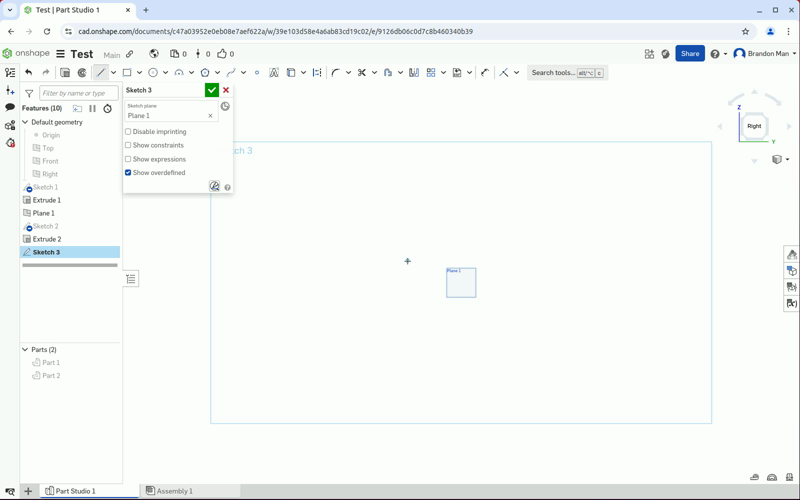
mouse_move(513, 260)
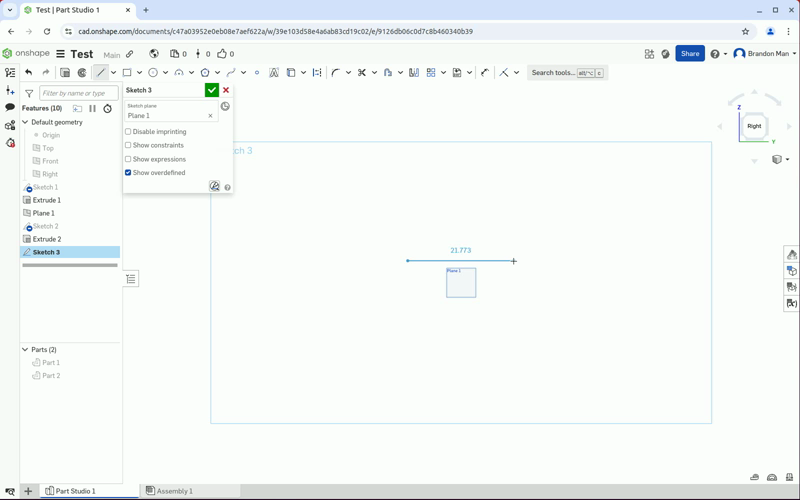
click(513, 260)
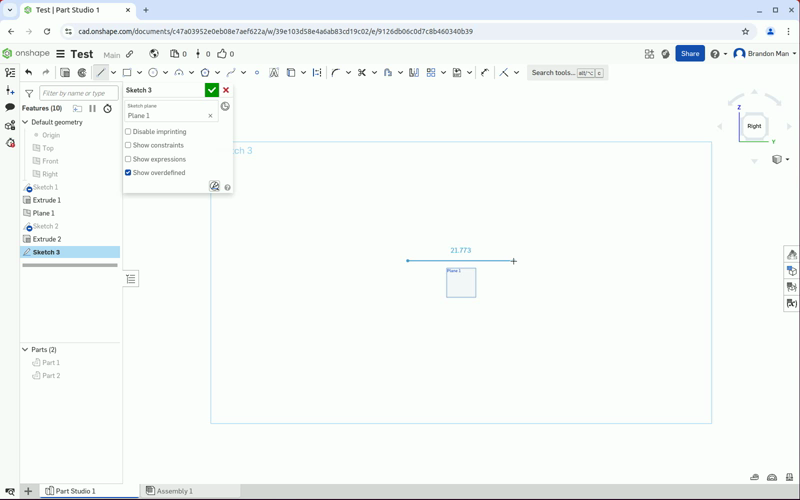
key_up(shift)
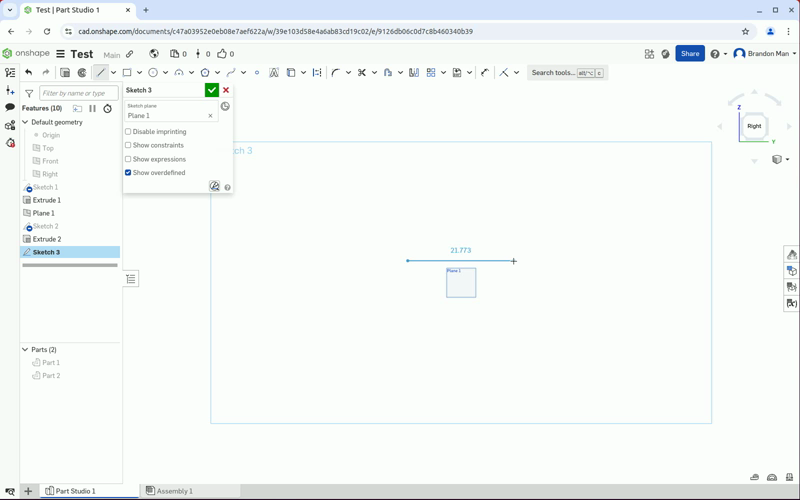
key_down(shift)
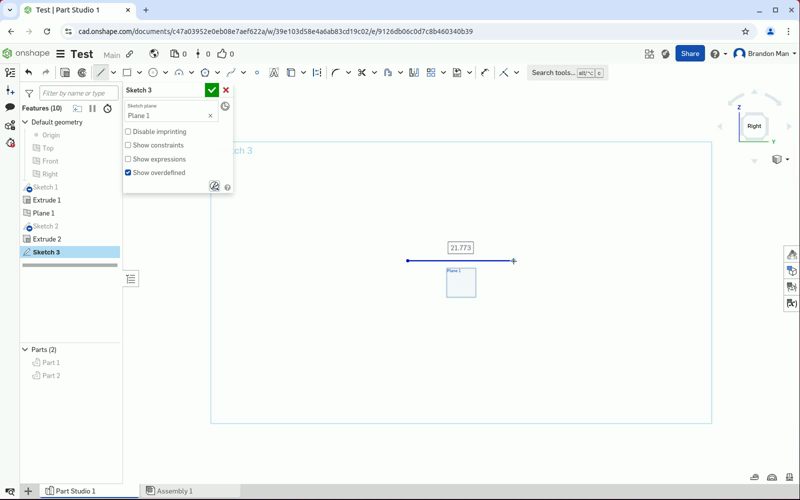
mouse_move(543, 260)
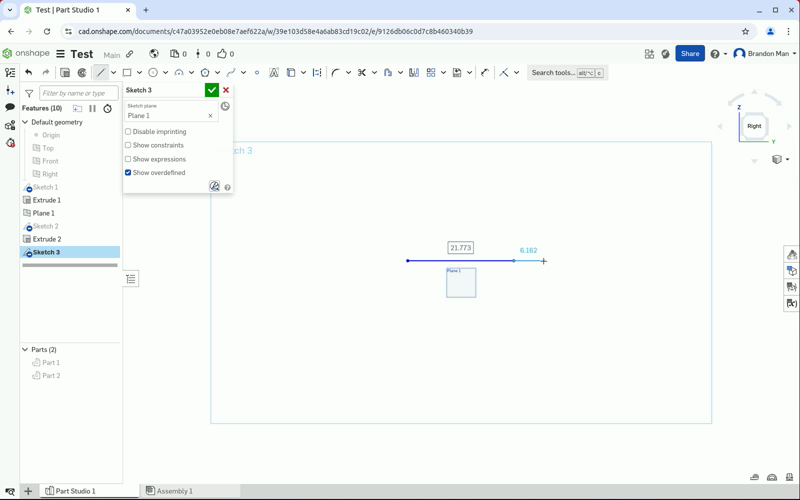
mouse_move(513, 257)
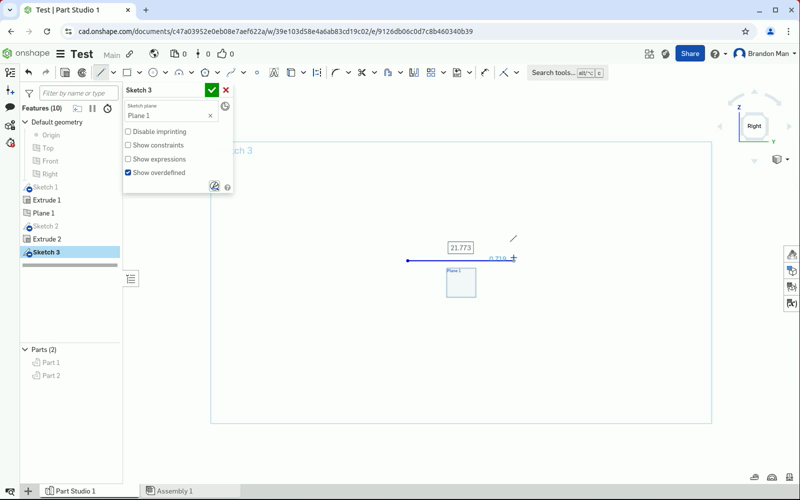
scroll(6)
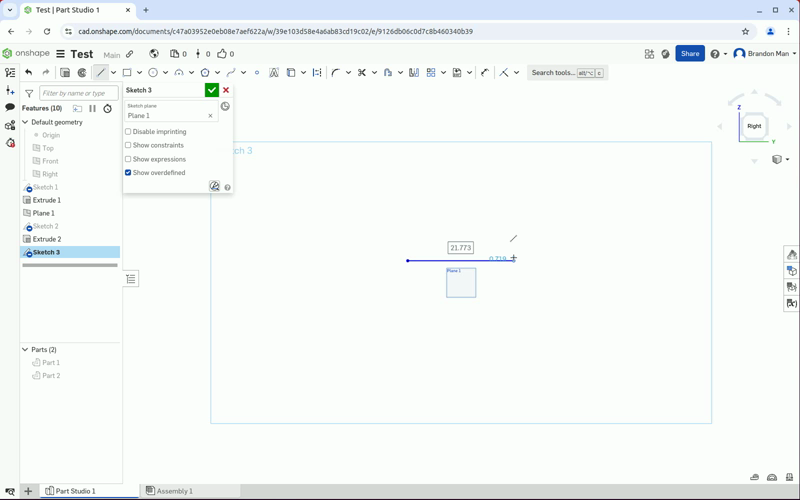
scroll(6)
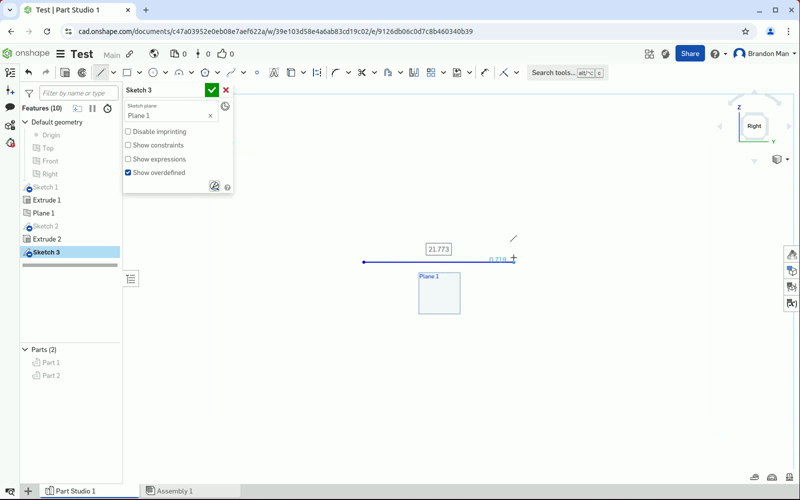
scroll(6)
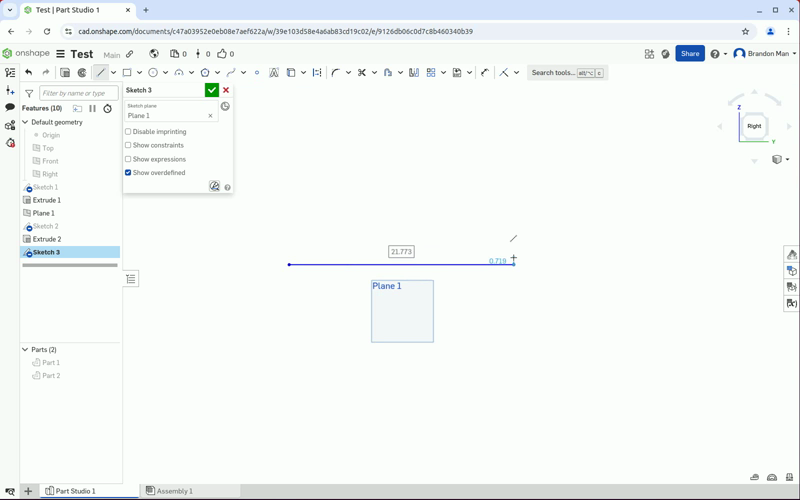
scroll(6)
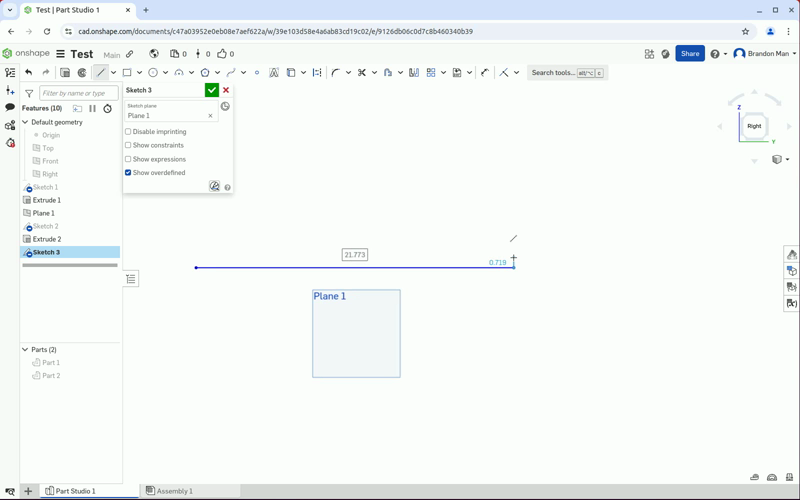
scroll(6)
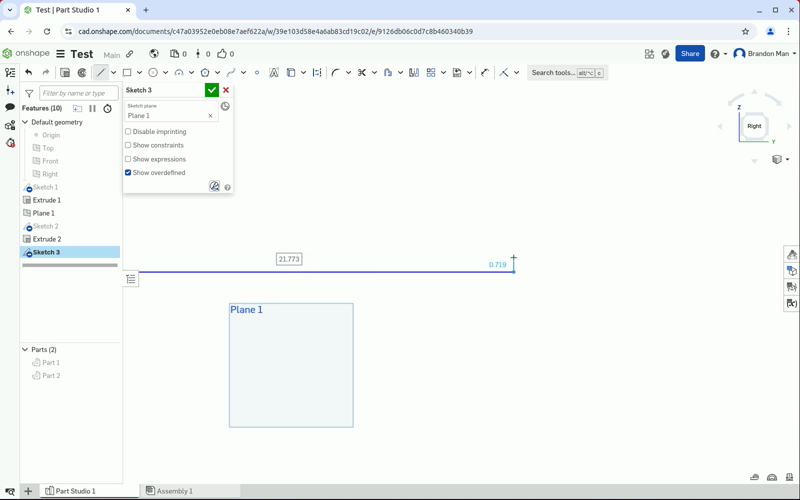
scroll(6)
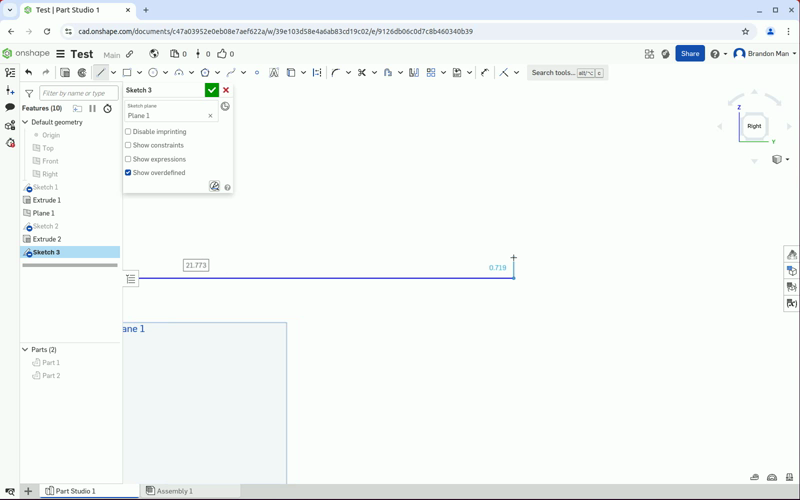
scroll(6)
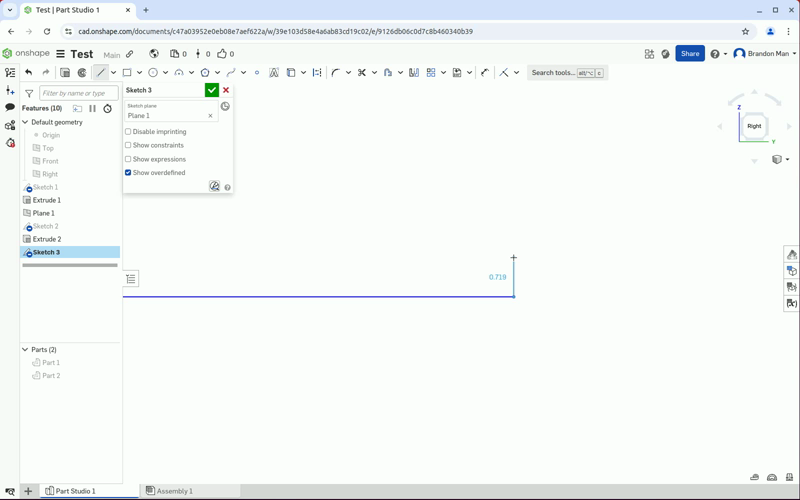
click(513, 257)
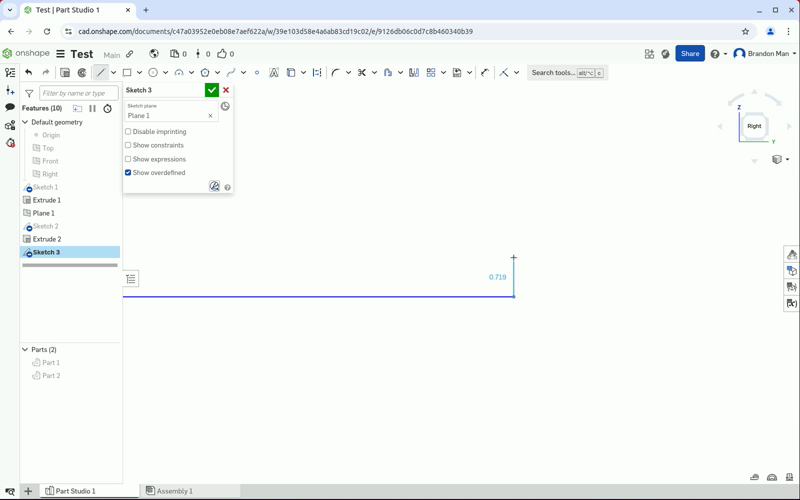
scroll(-6)
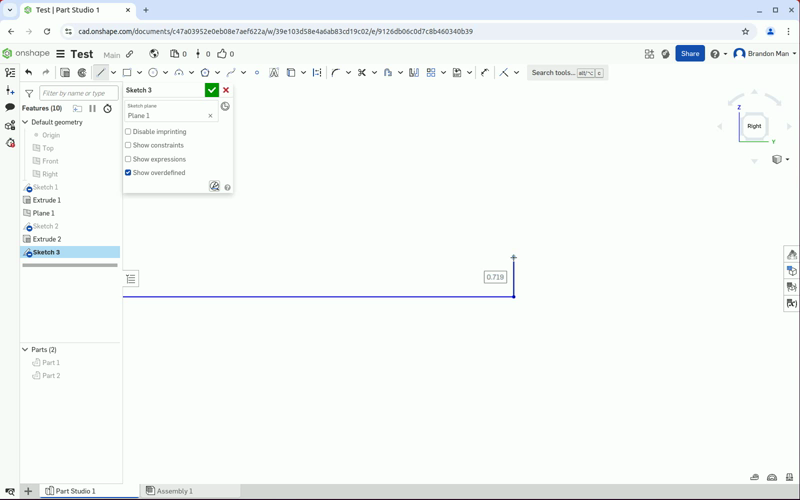
scroll(-6)
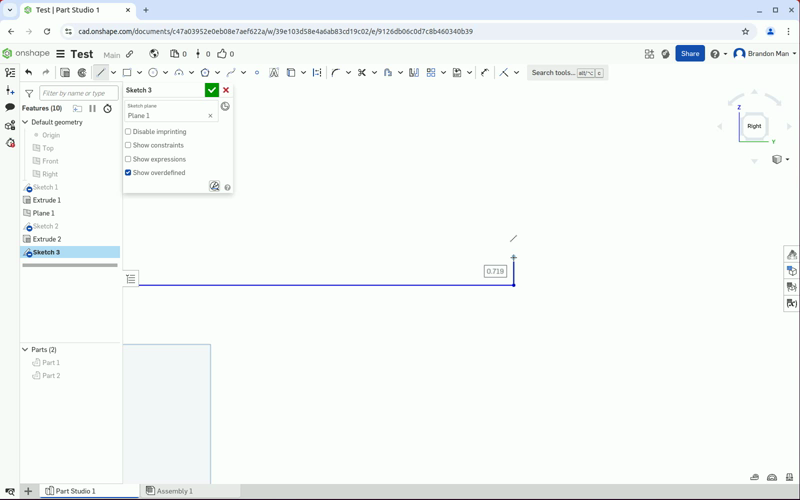
scroll(-6)
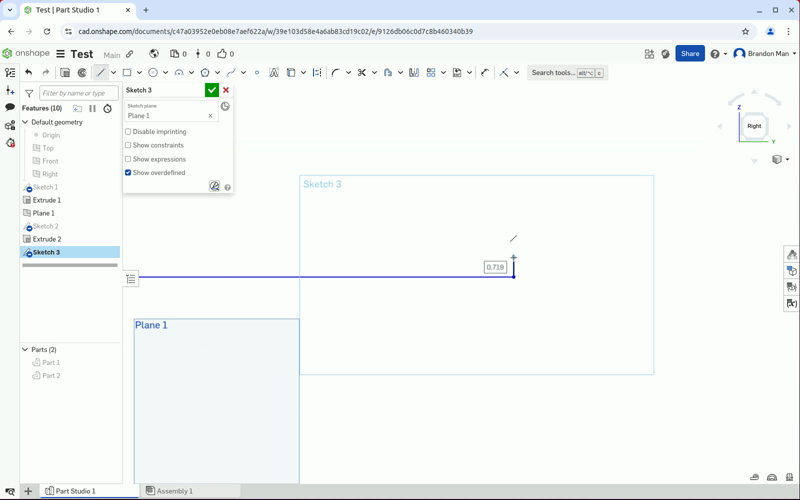
scroll(-6)
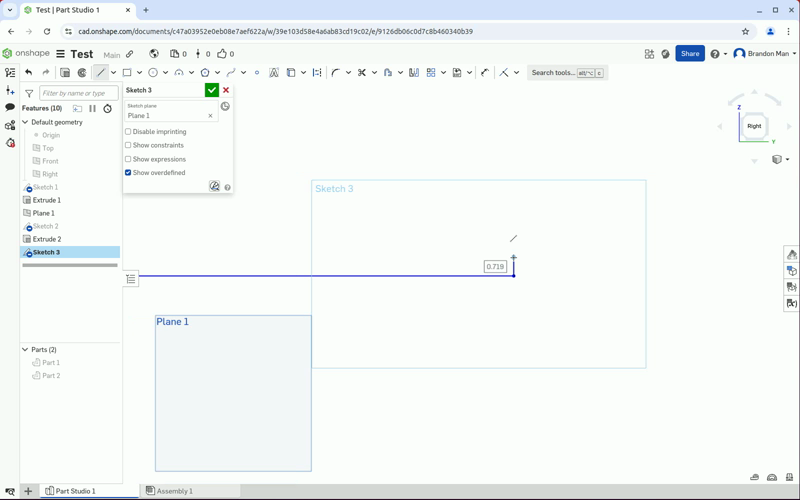
scroll(-6)
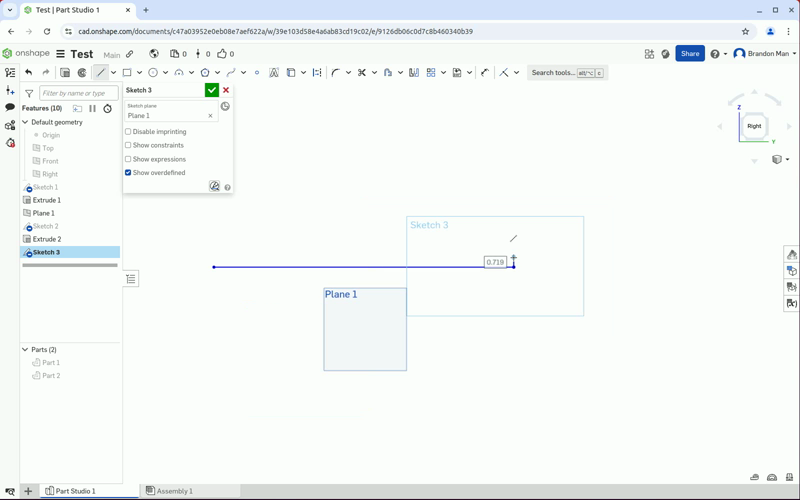
scroll(-6)
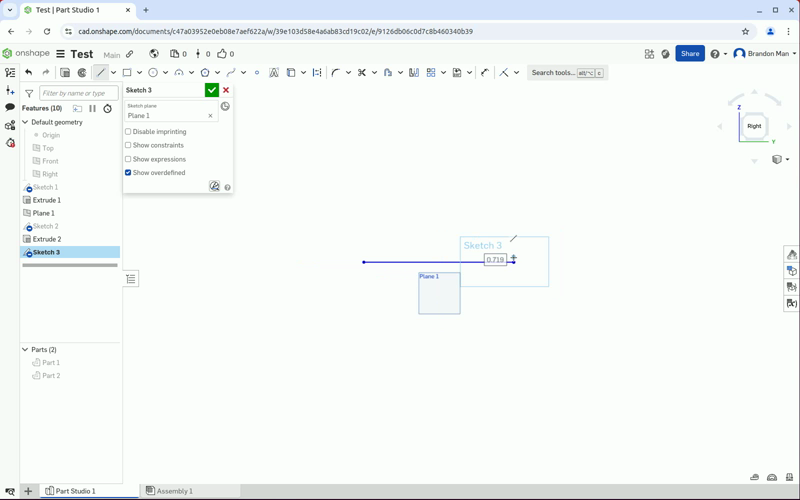
scroll(-6)
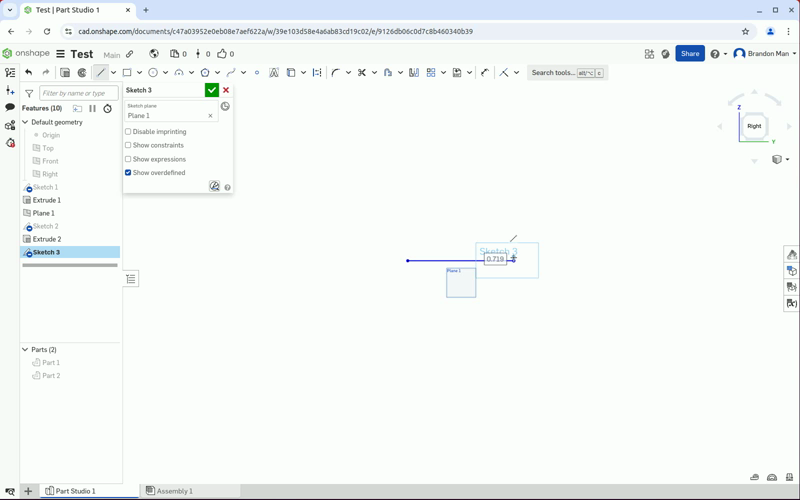
key_up(shift)
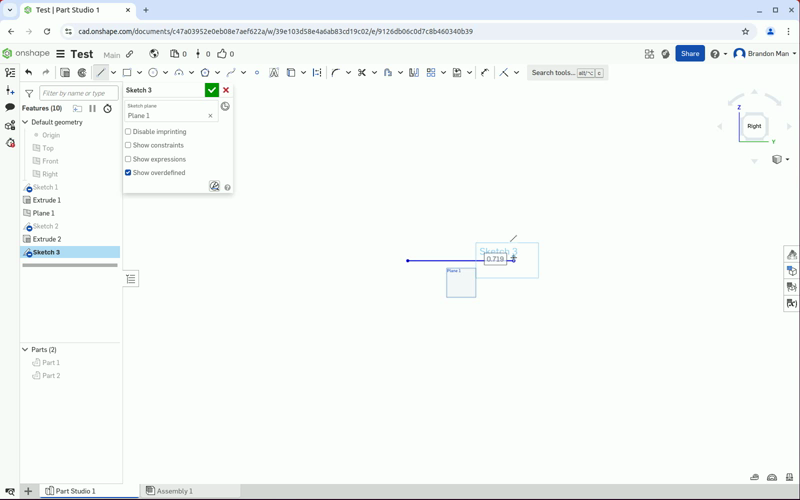
key_down(shift)
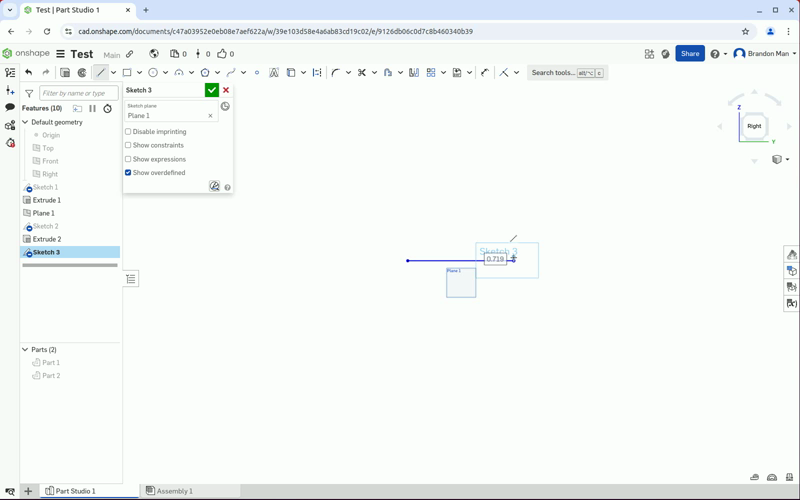
mouse_move(407, 257)
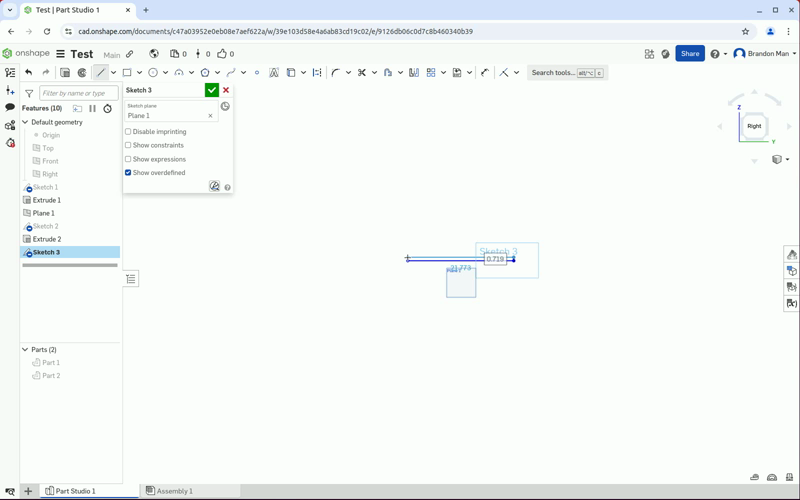
scroll(6)
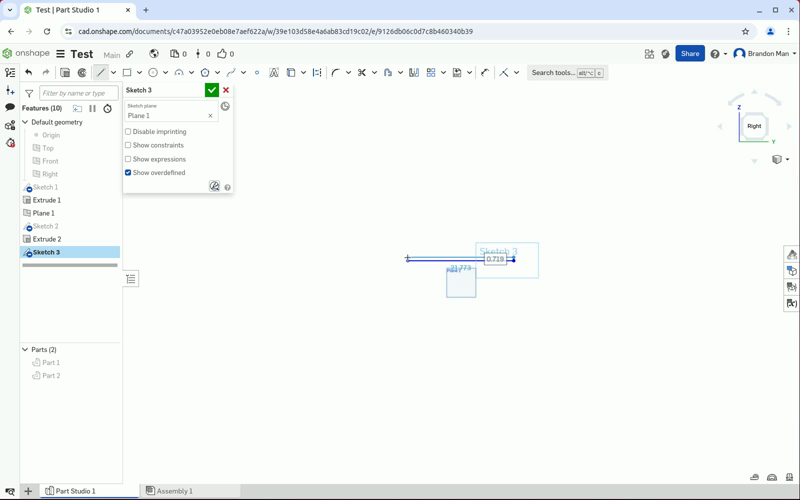
scroll(6)
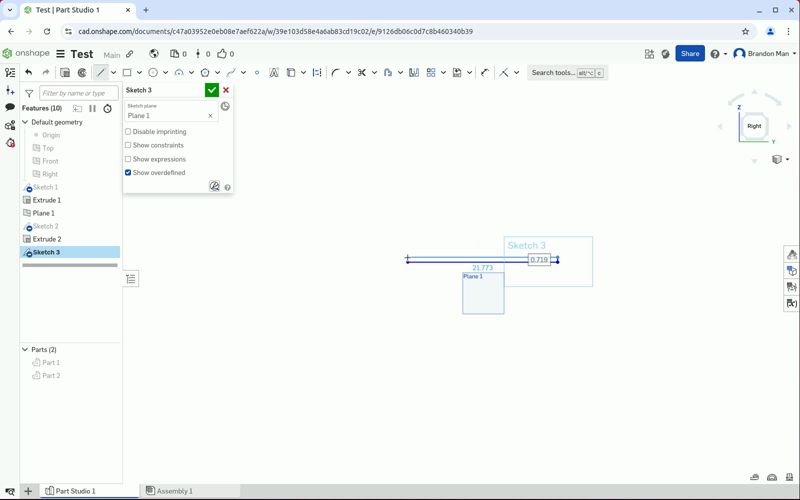
scroll(6)
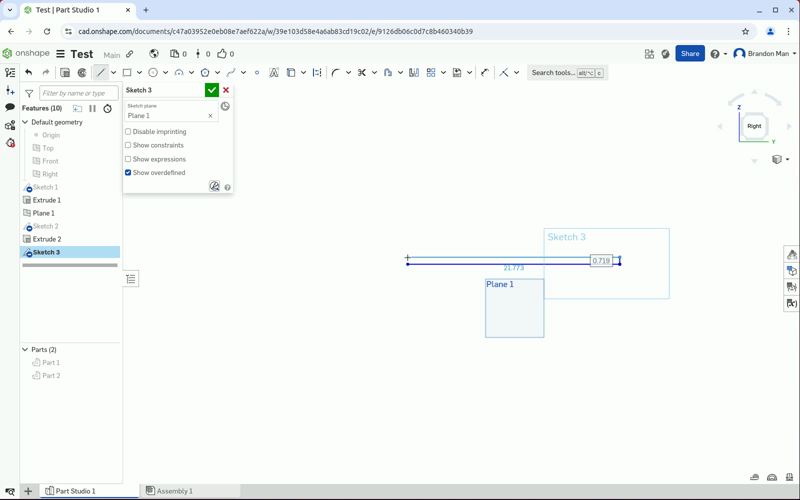
scroll(6)
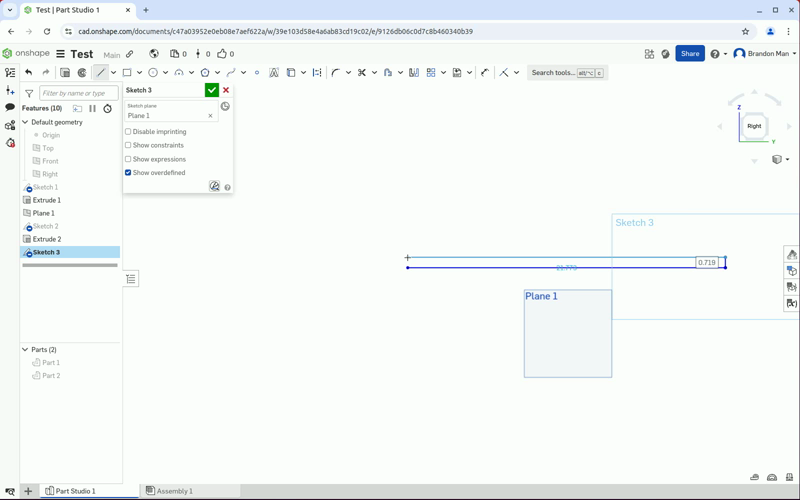
scroll(6)
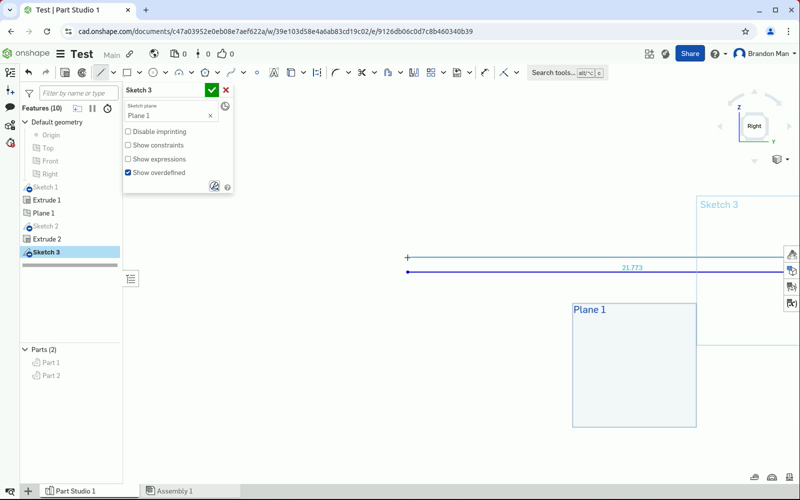
scroll(6)
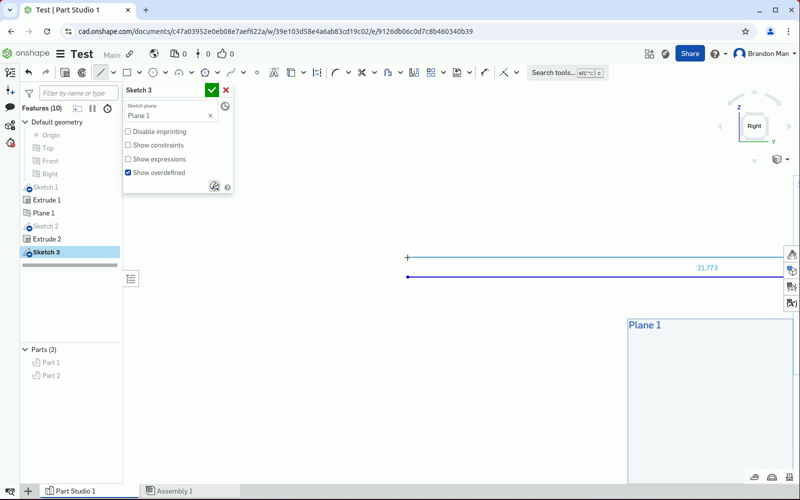
scroll(6)
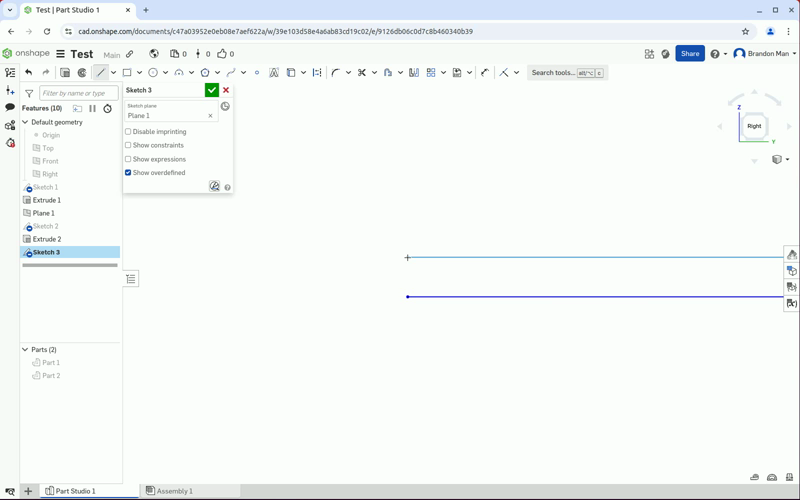
click(407, 257)
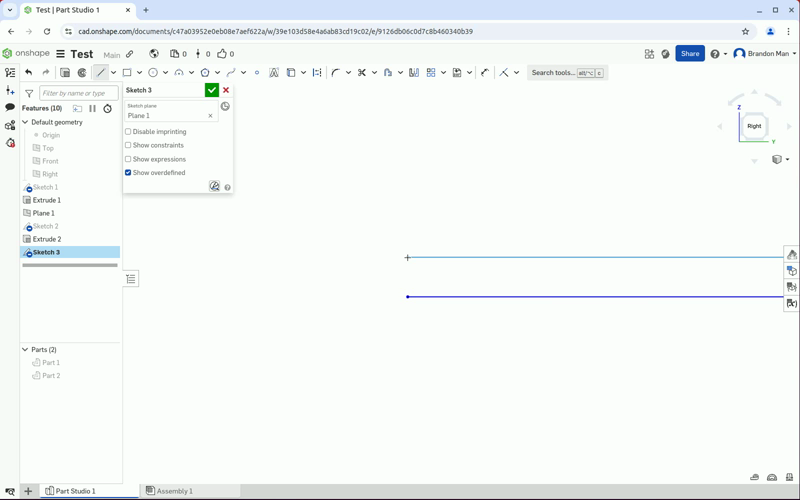
scroll(-6)
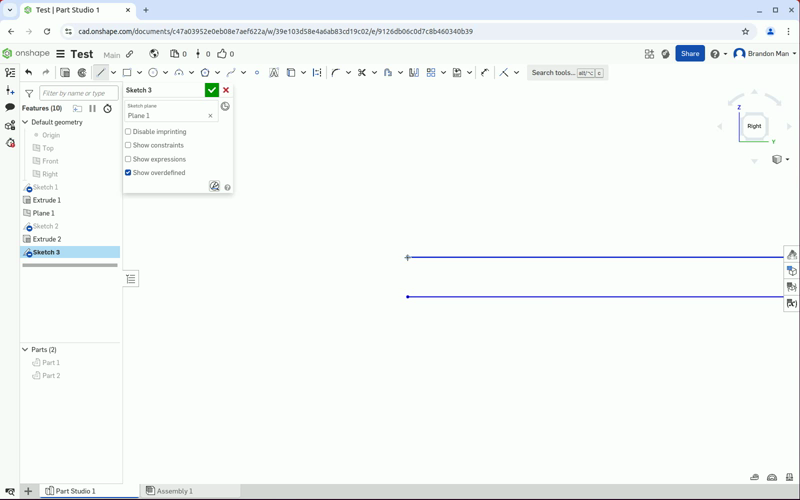
scroll(-6)
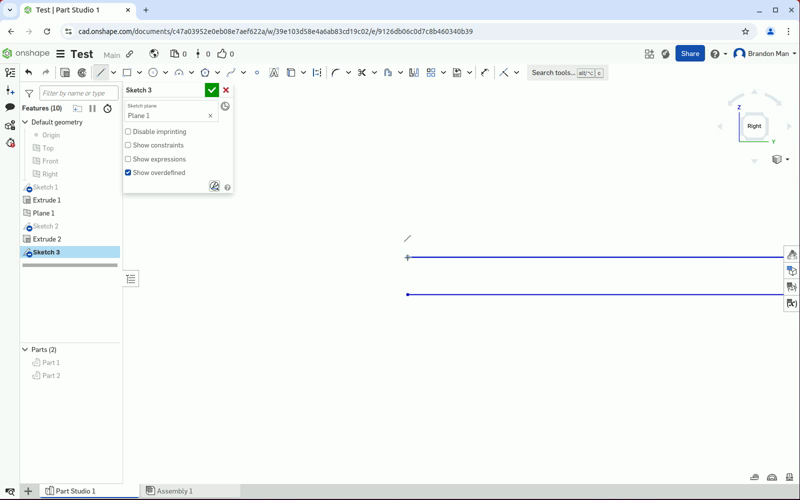
scroll(-6)
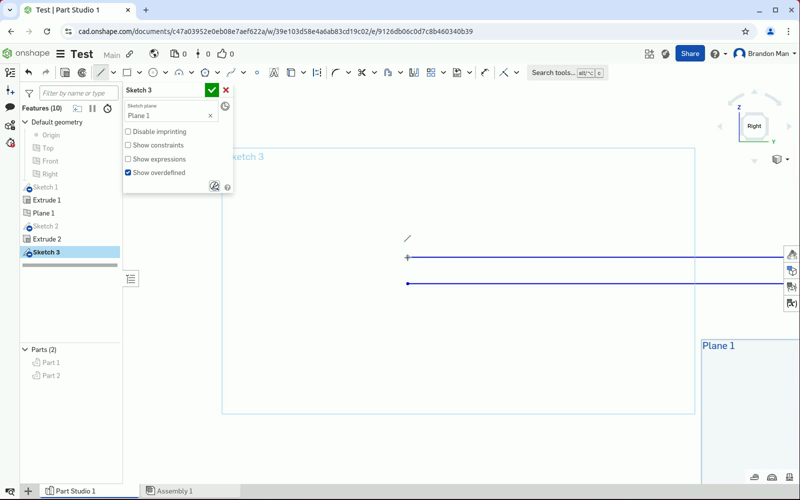
scroll(-6)
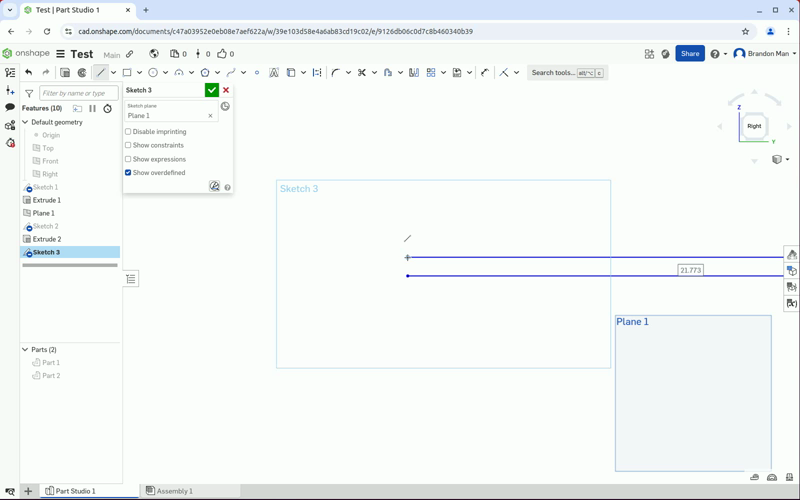
scroll(-6)
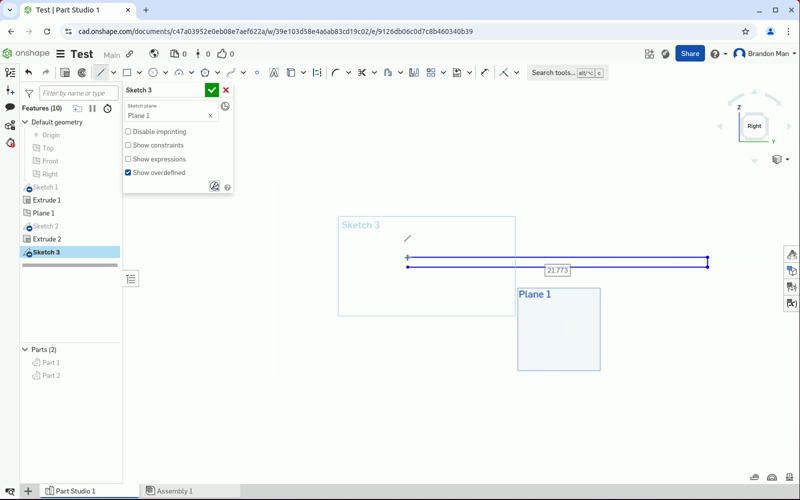
scroll(-6)
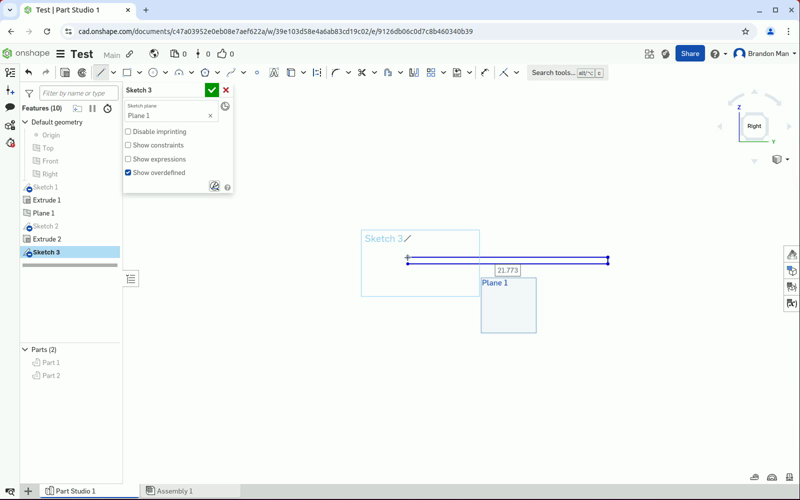
scroll(-6)
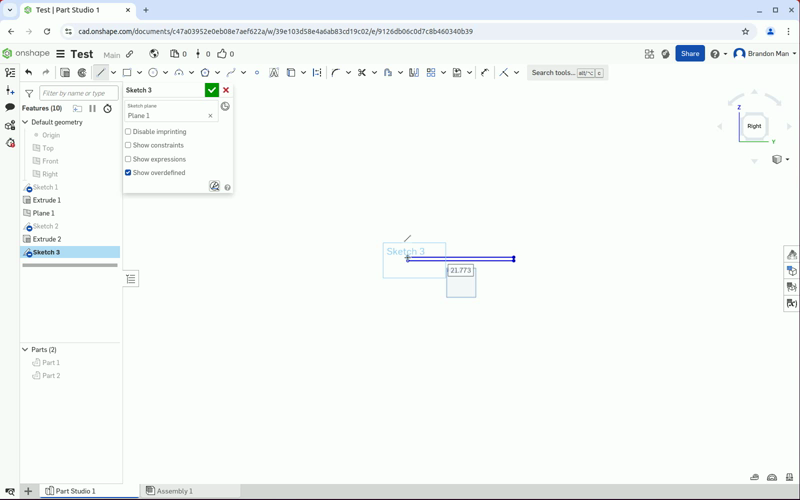
key_up(shift)
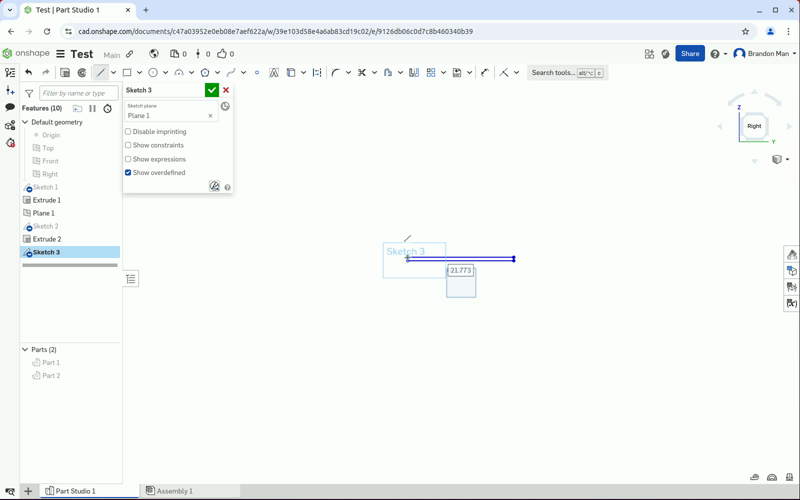
mouse_move(437, 257)
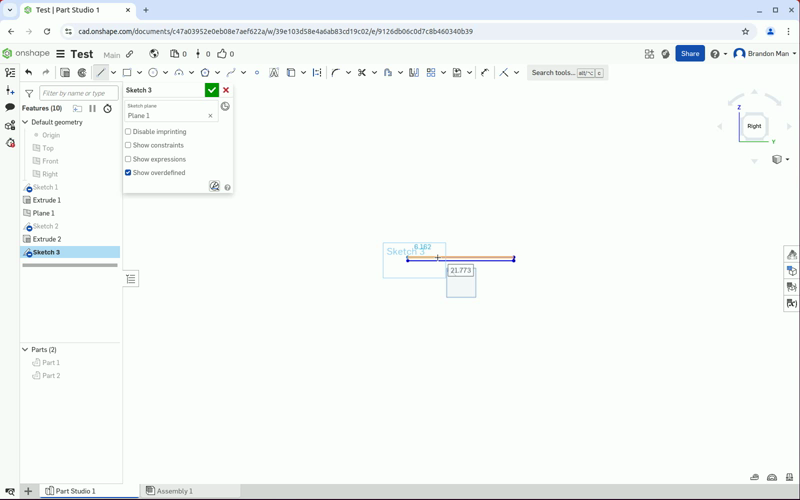
key_down(shift)
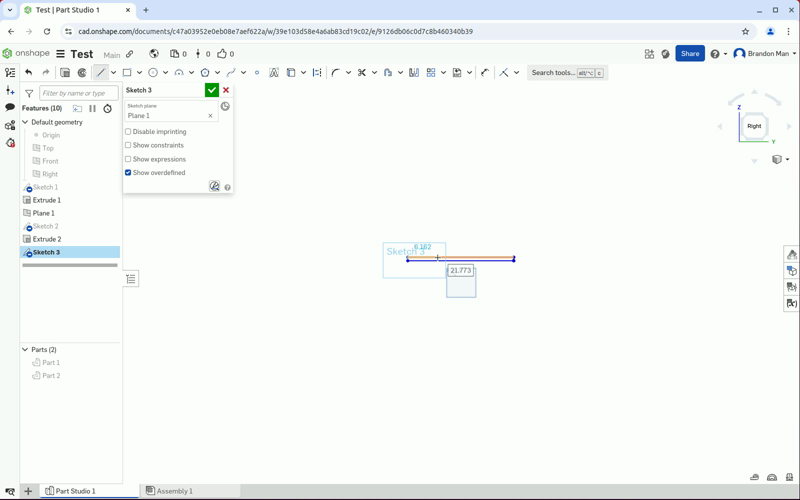
mouse_move(407, 260)
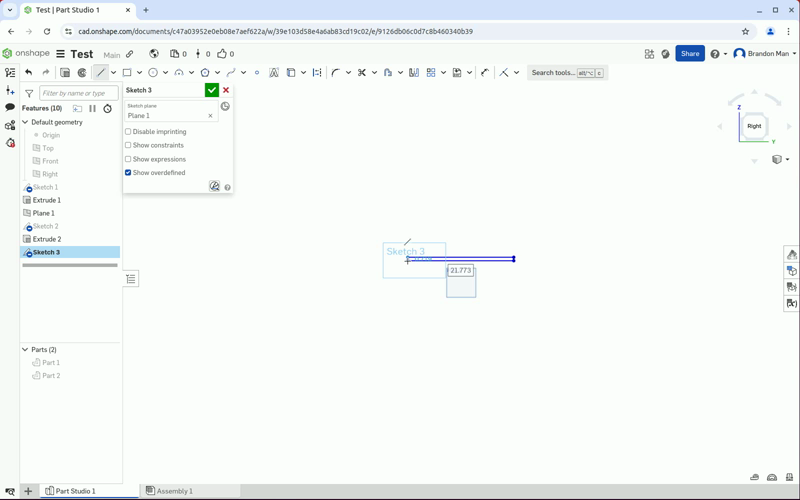
scroll(6)
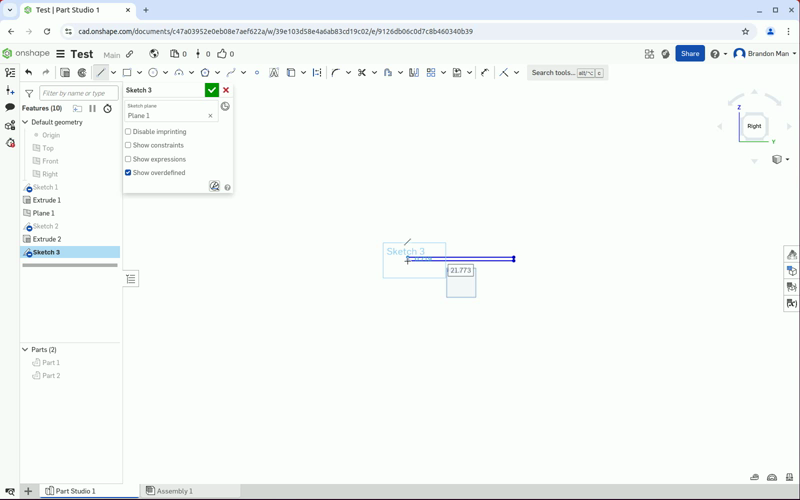
scroll(6)
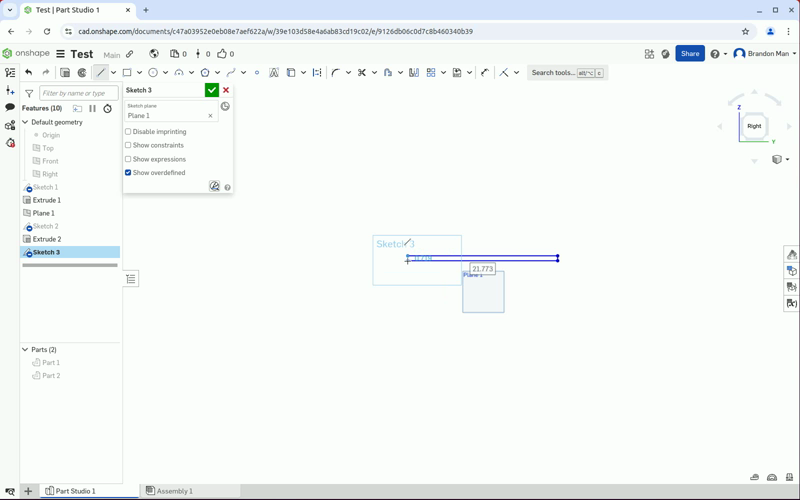
scroll(6)
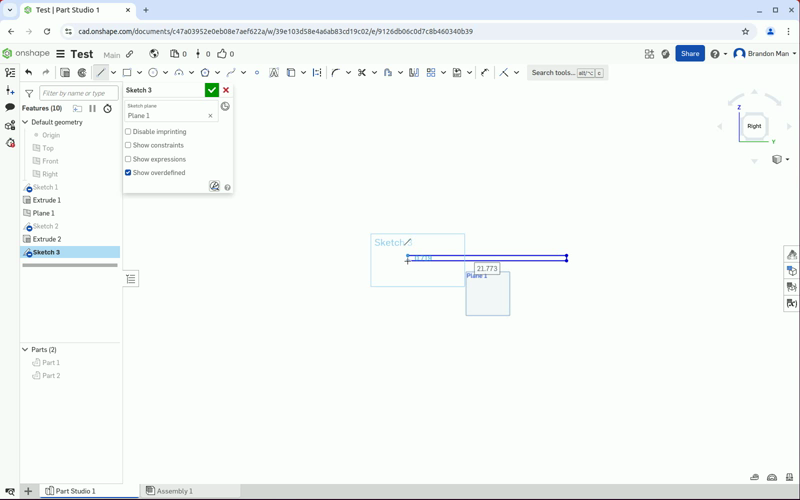
scroll(6)
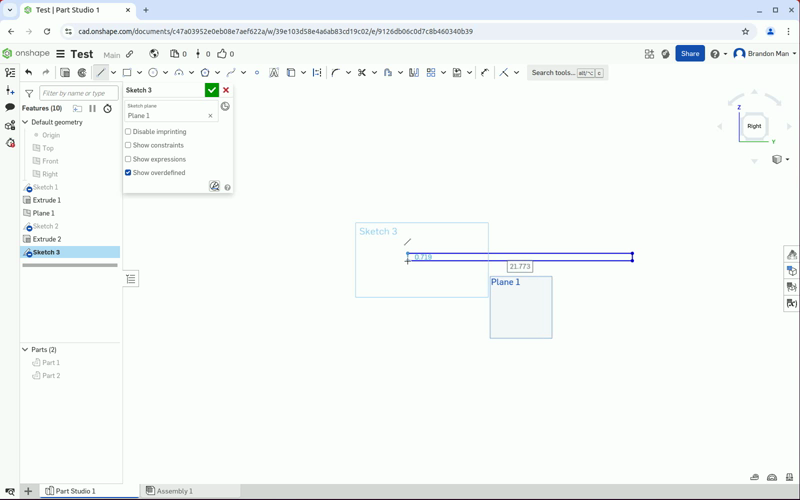
scroll(6)
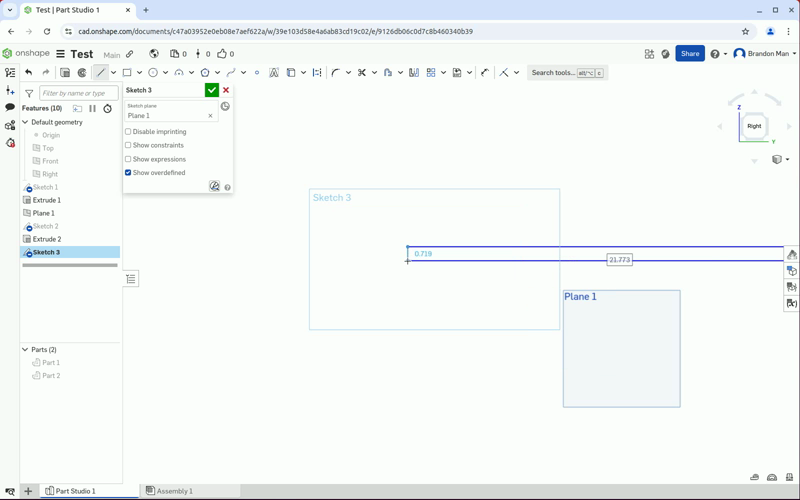
scroll(6)
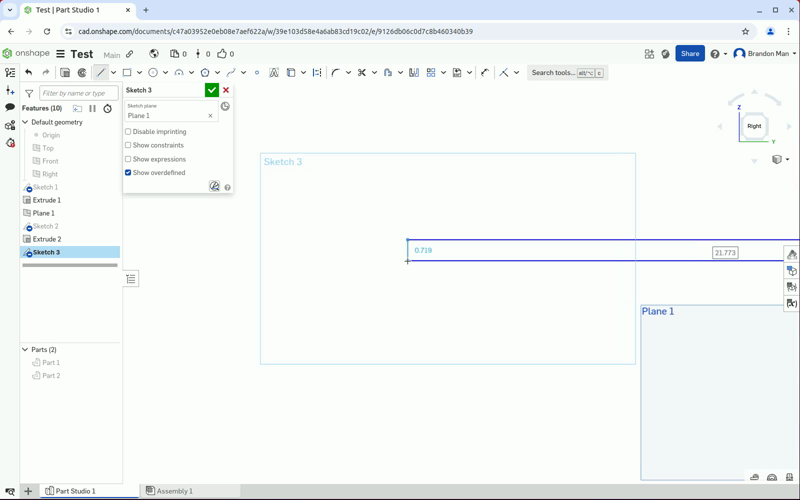
scroll(6)
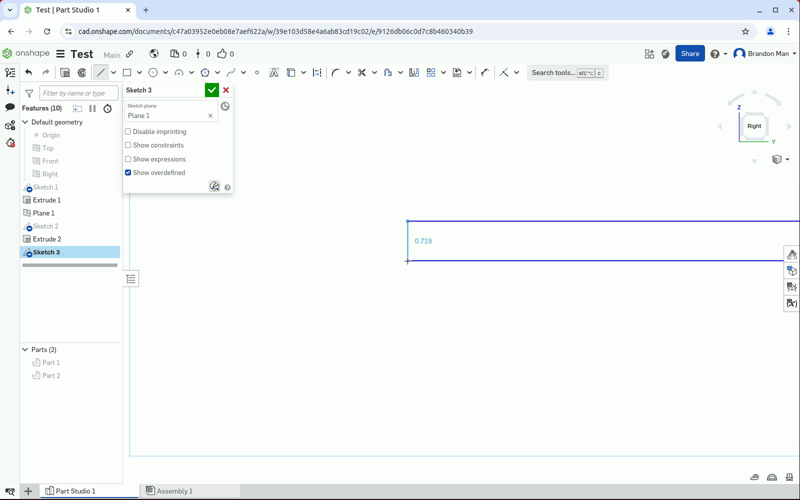
key_up(shift)
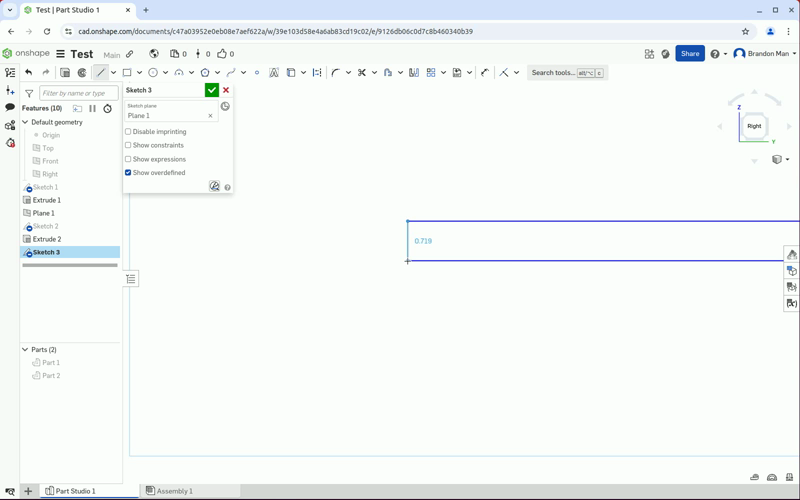
click(407, 260)
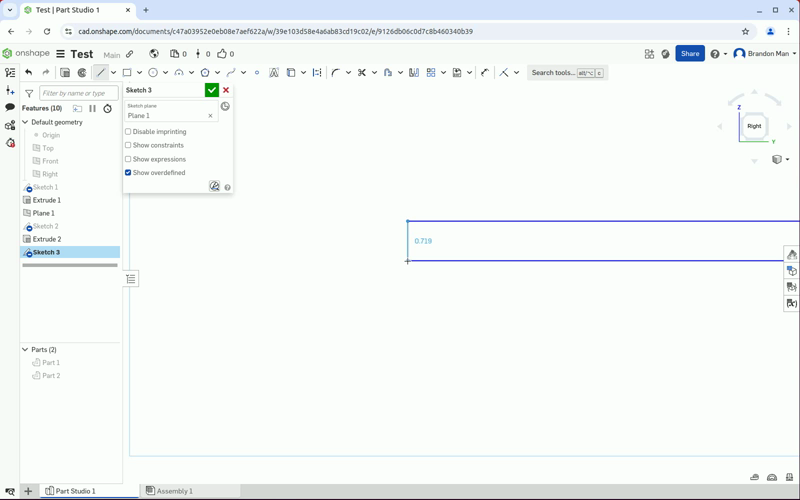
scroll(-6)
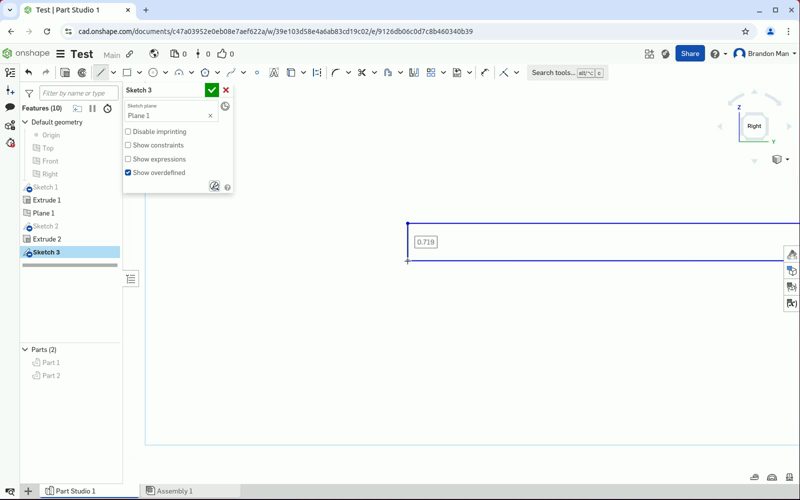
scroll(-6)
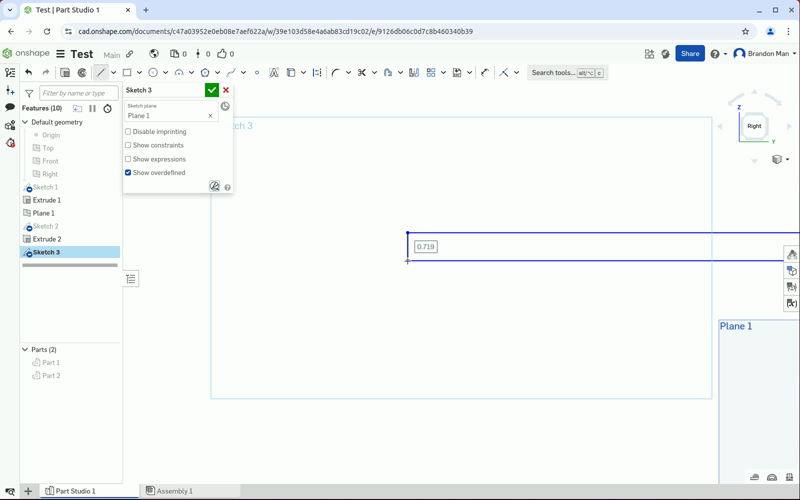
scroll(-6)
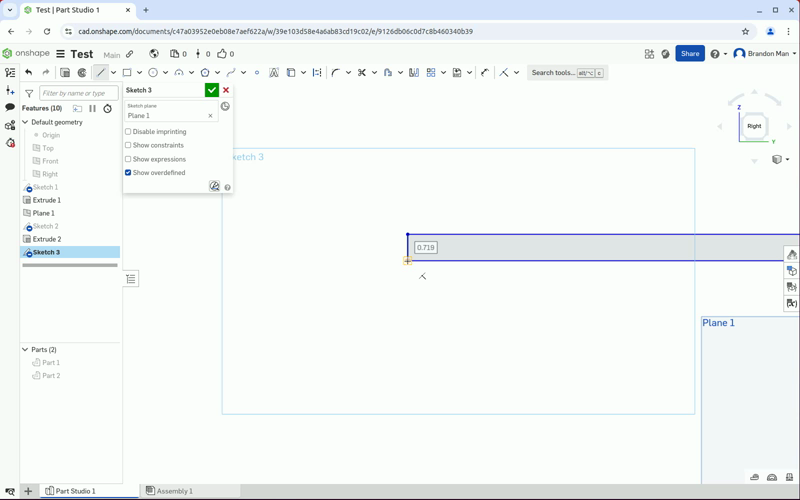
scroll(-6)
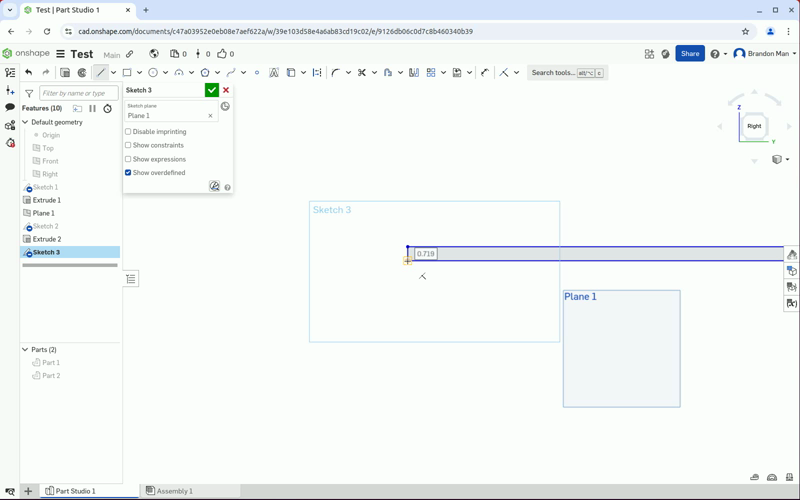
scroll(-6)
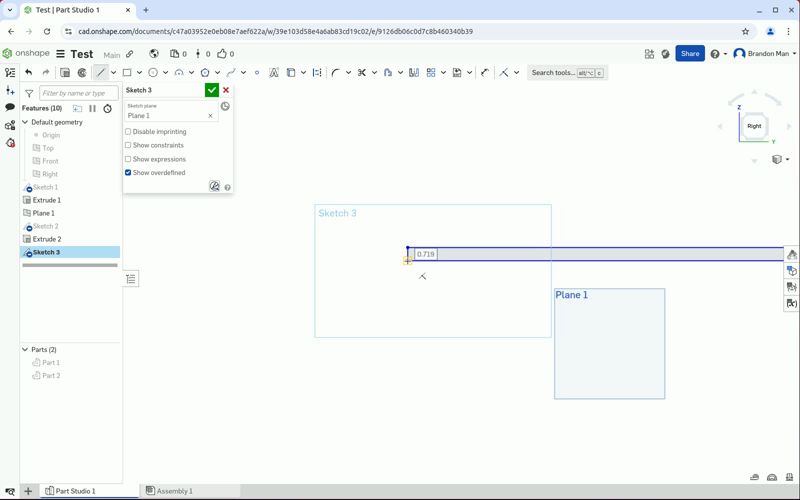
scroll(-6)
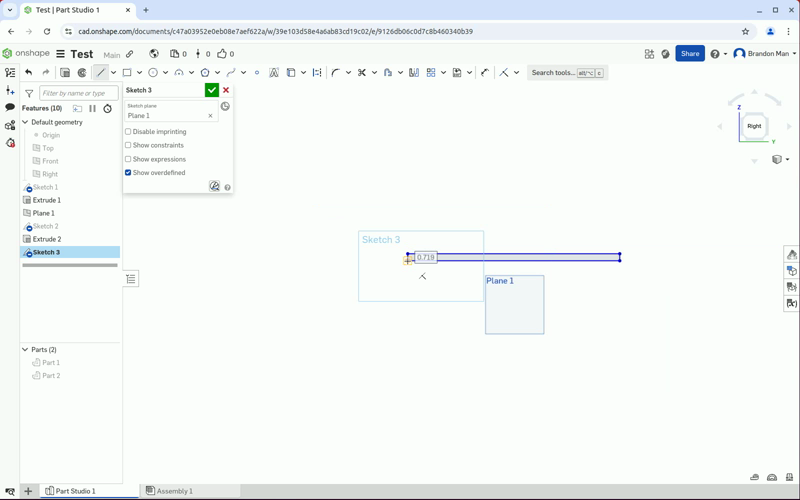
scroll(-6)
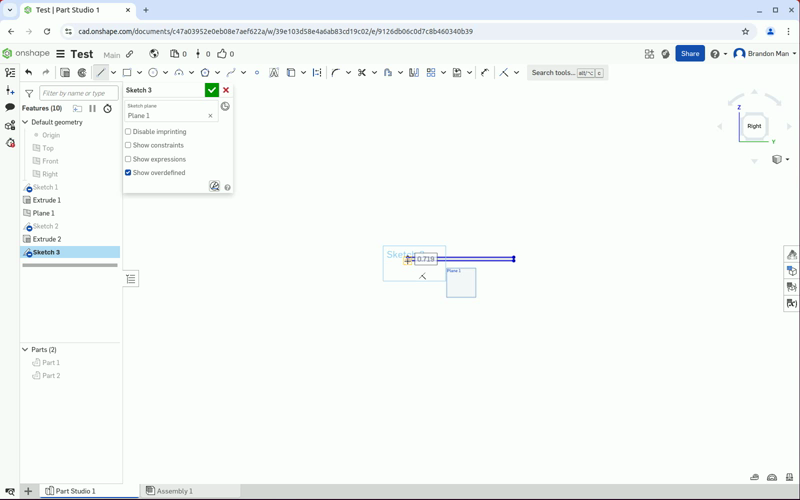
key(esc)
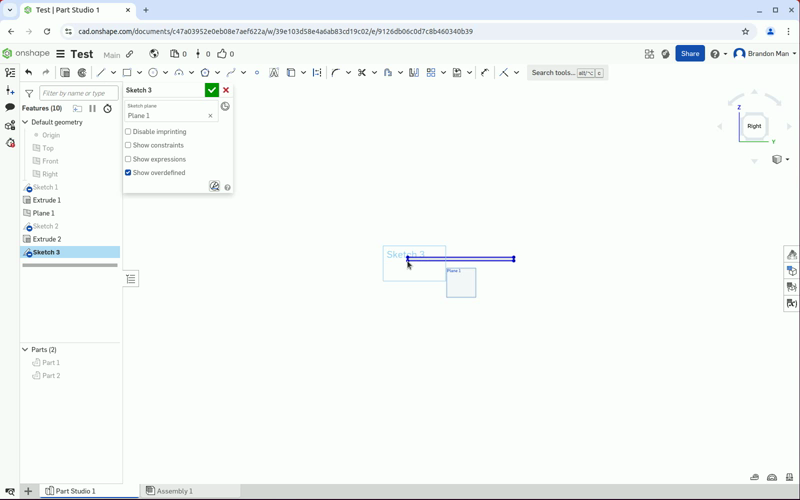
mouse_move(469, 259)
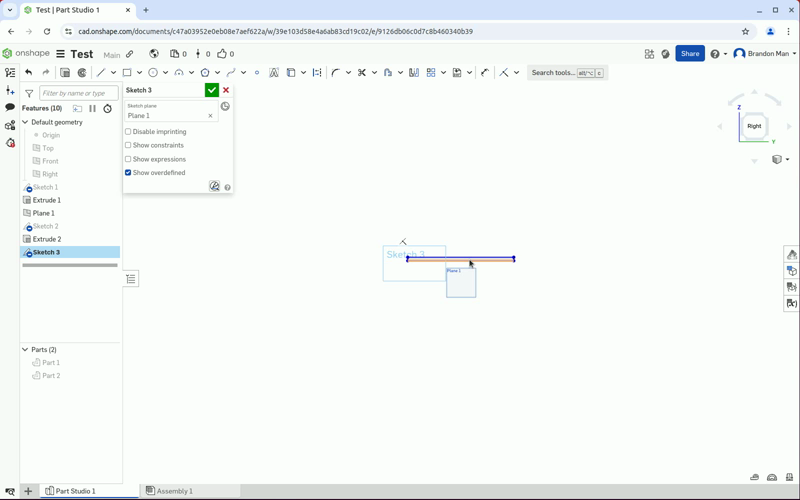
scroll(6)
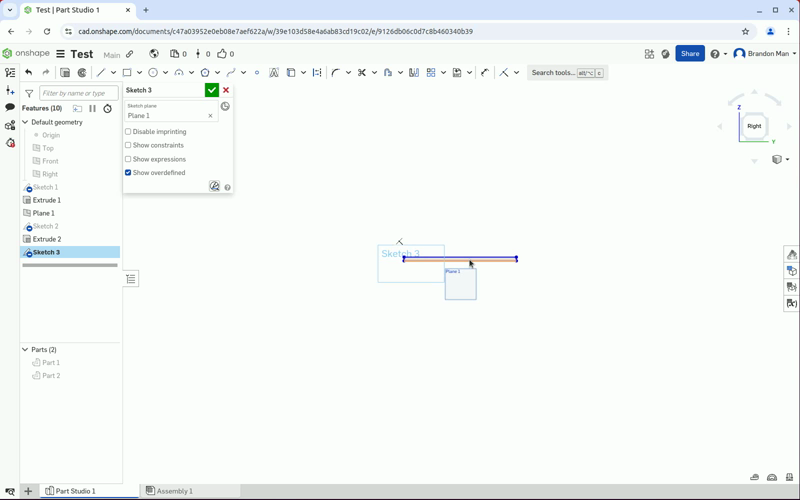
scroll(6)
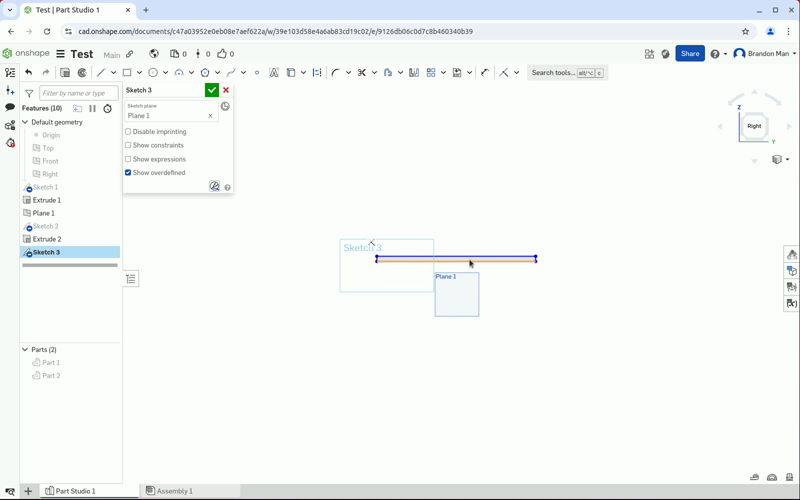
scroll(6)
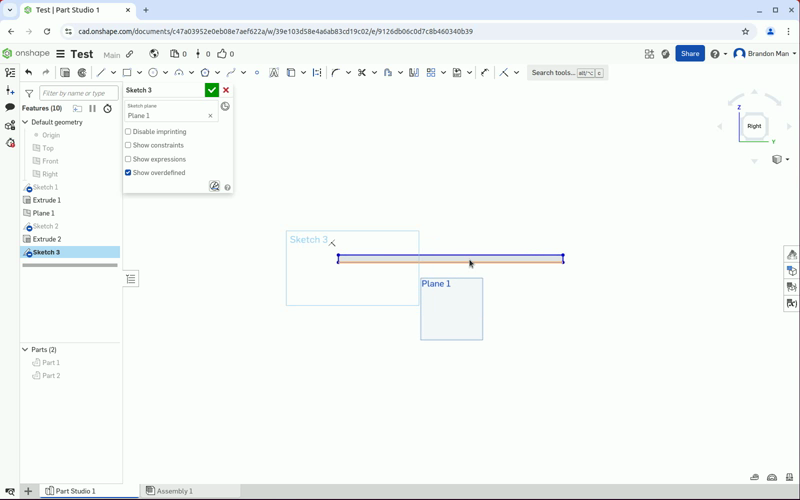
scroll(6)
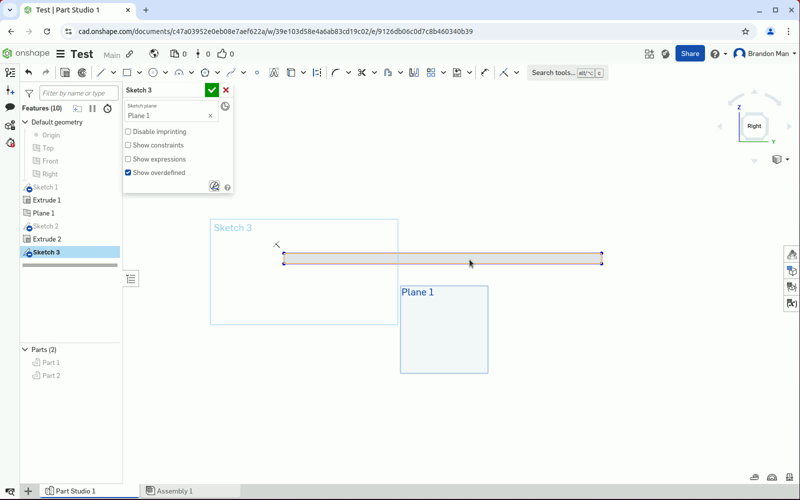
scroll(6)
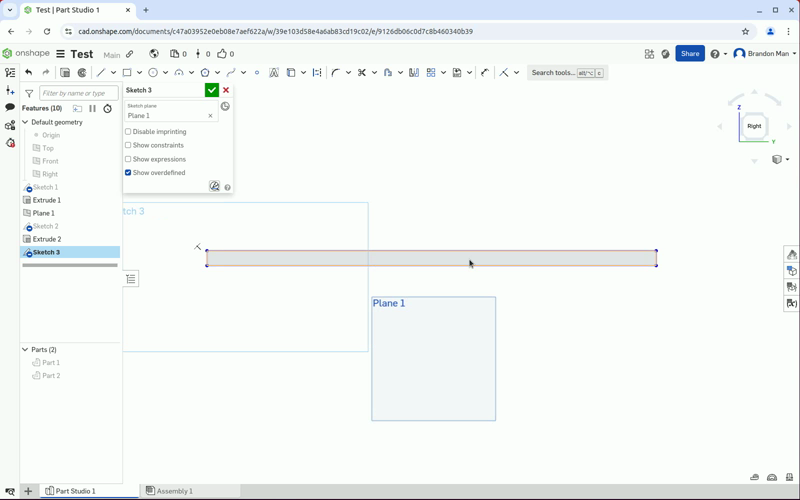
scroll(6)
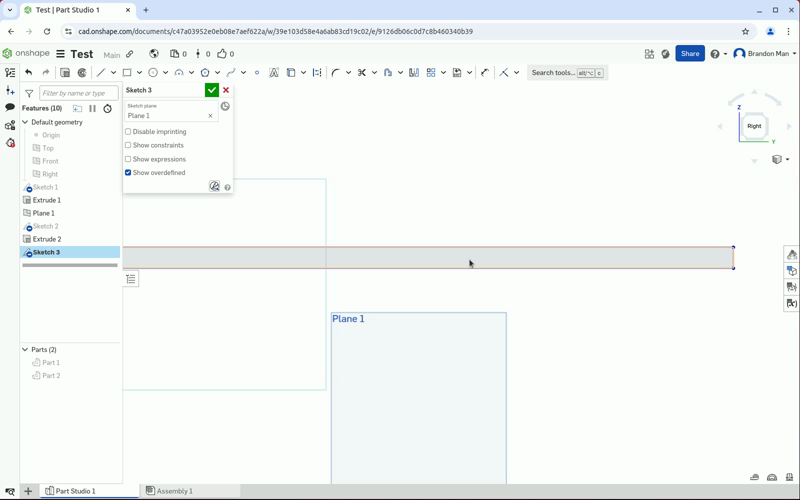
scroll(6)
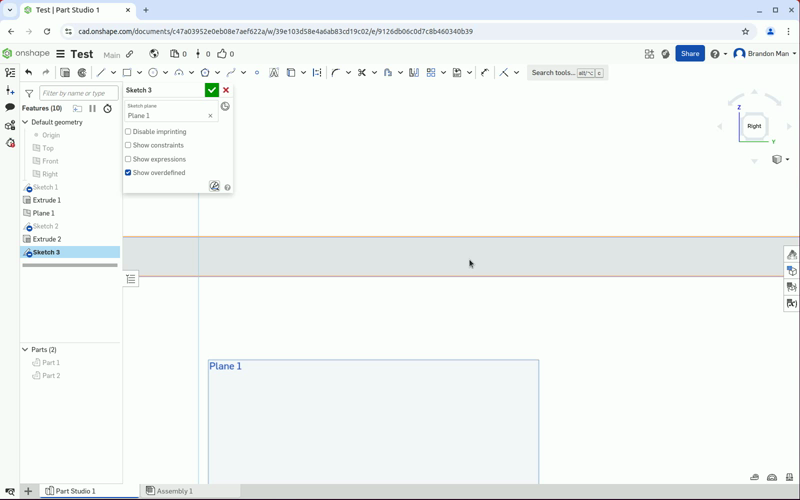
click(469, 259)
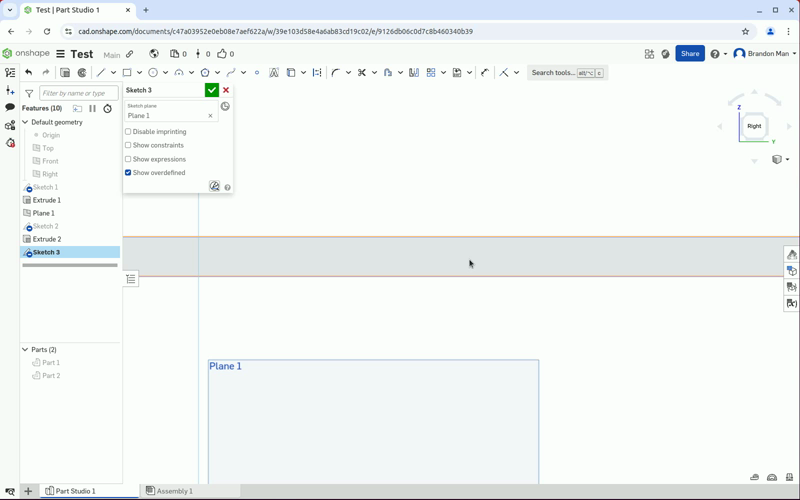
scroll(-6)
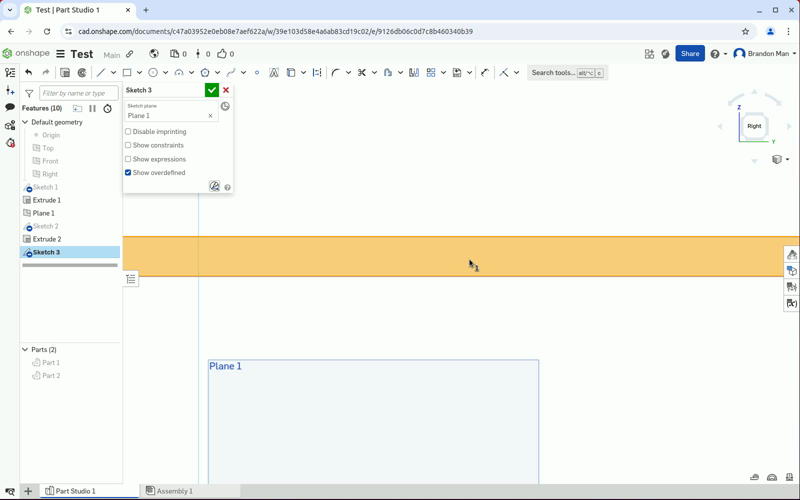
scroll(-6)
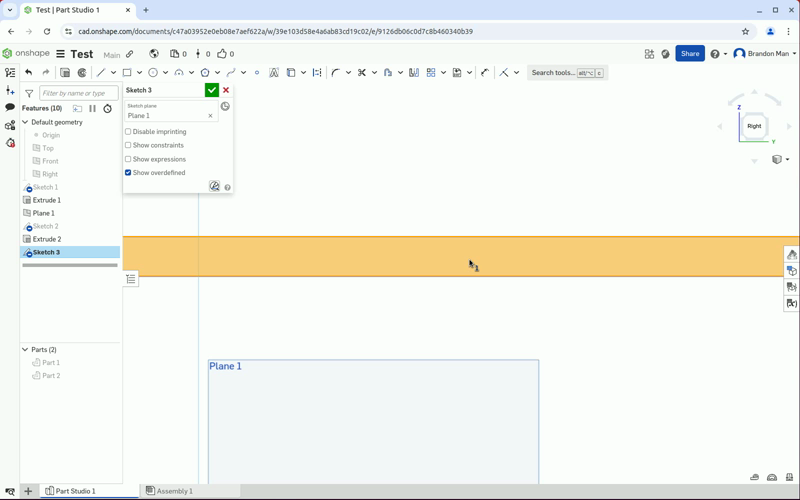
scroll(-6)
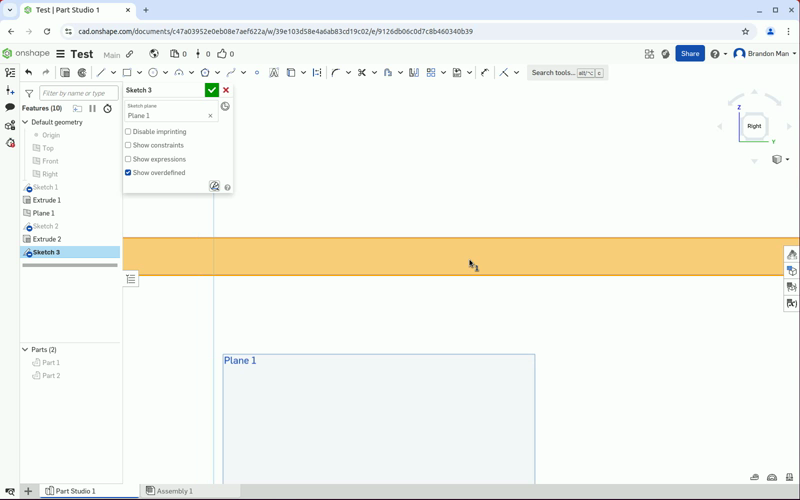
scroll(-6)
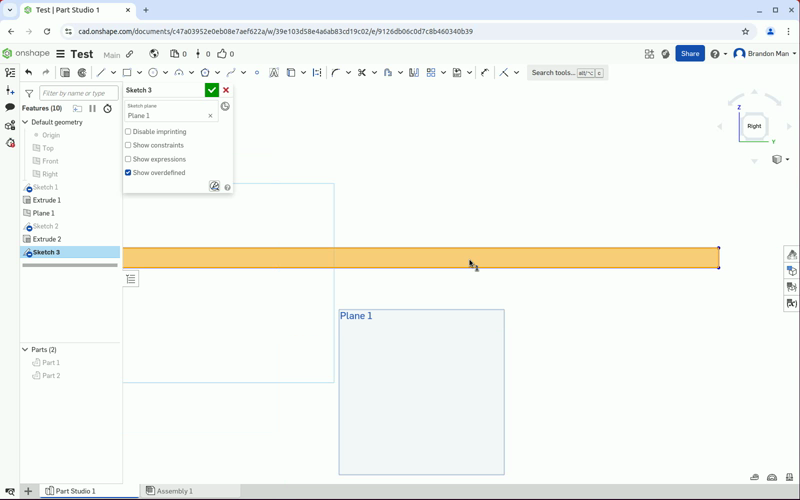
scroll(-6)
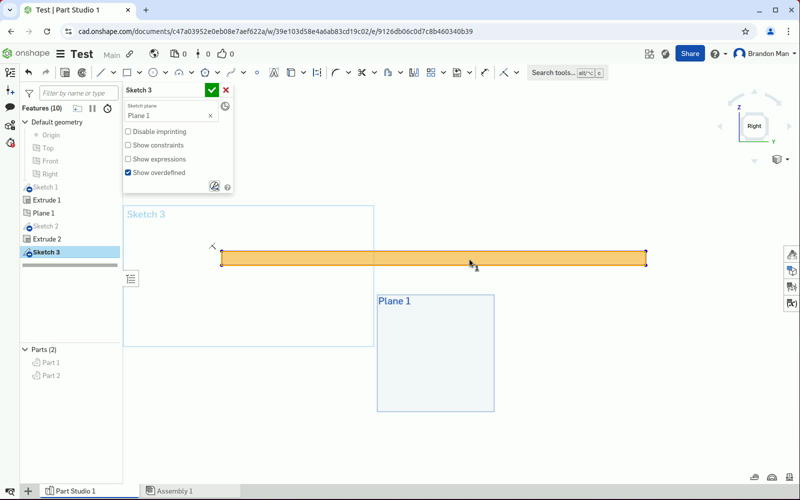
scroll(-6)
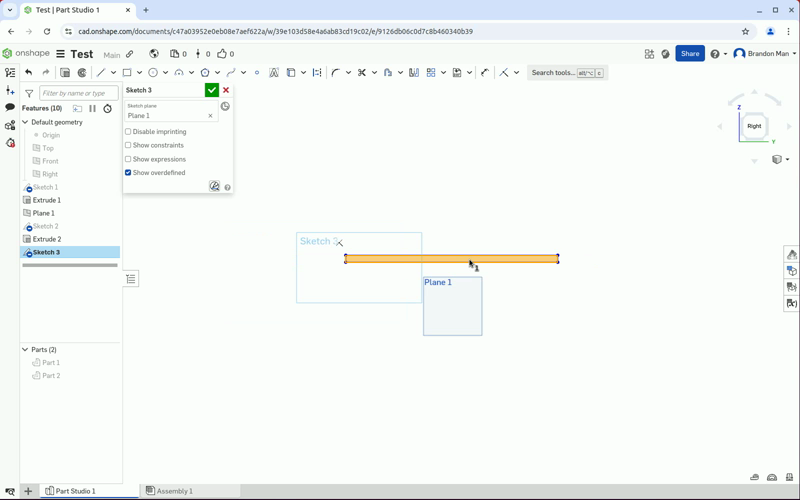
scroll(-6)
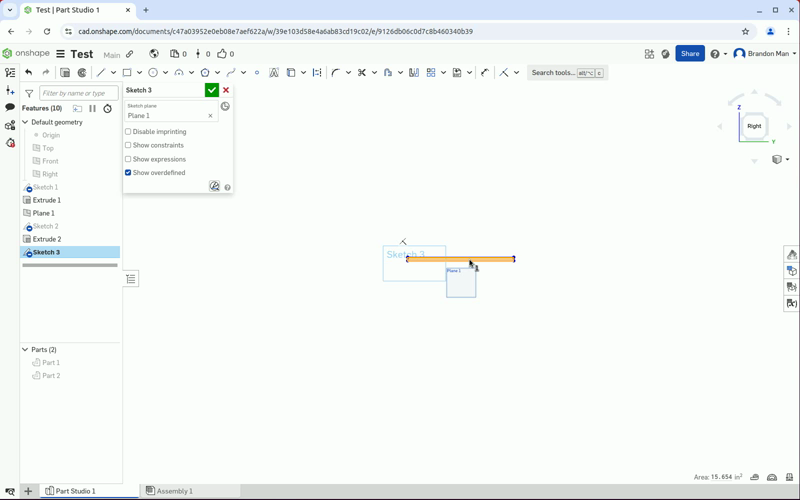
mouse_move(73, 352)
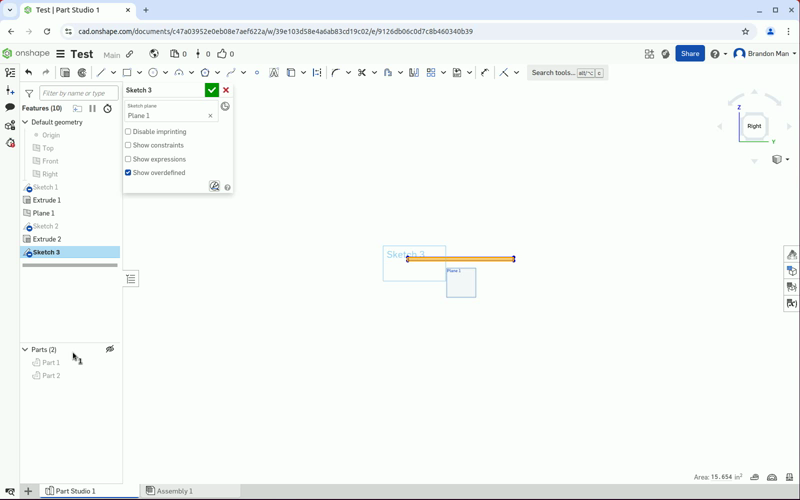
key(shift+y)
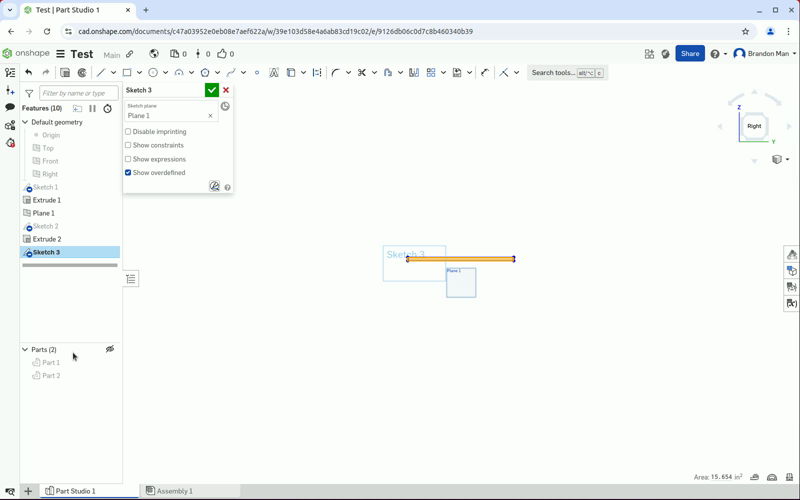
key(shift+e)
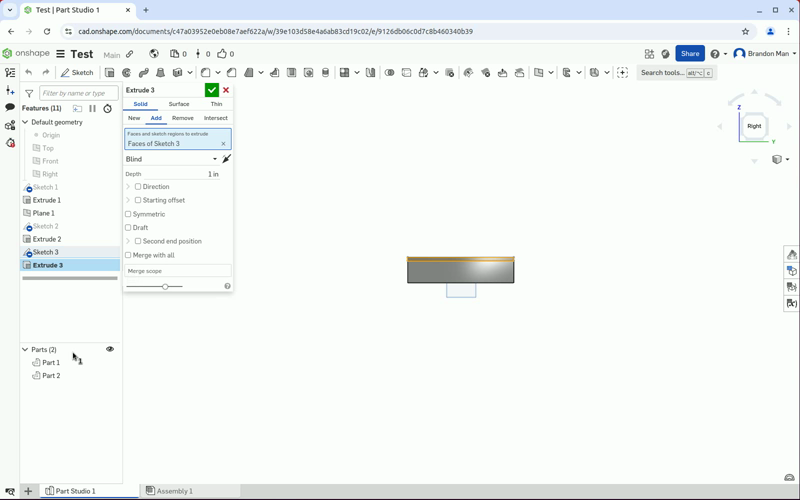
mouse_move(143, 106)
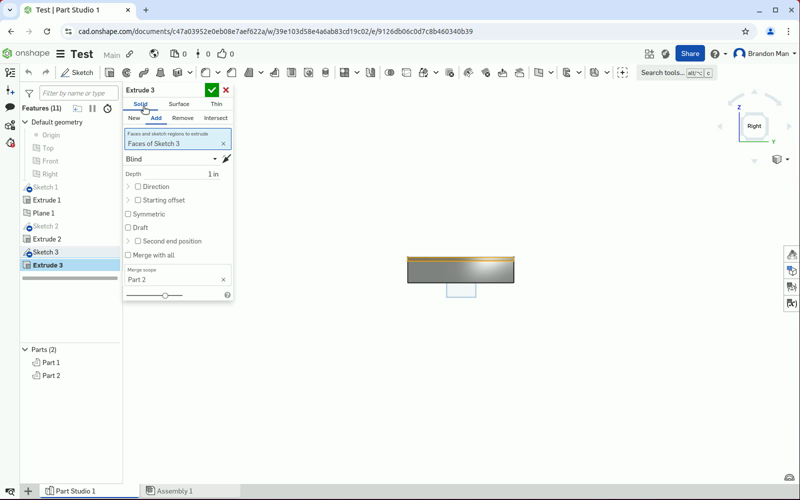
click(143, 106)
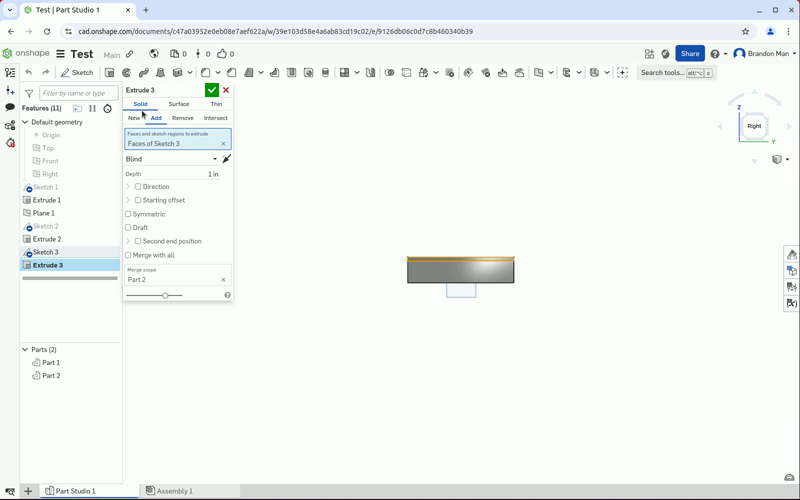
mouse_move(137, 120)
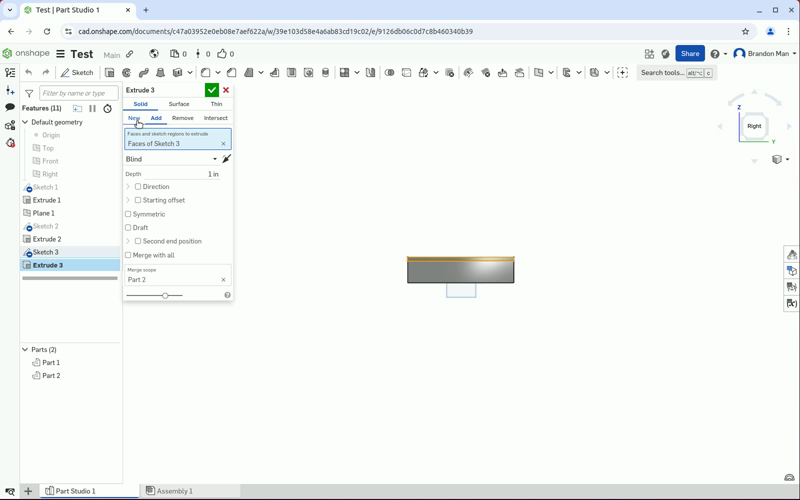
click(137, 120)
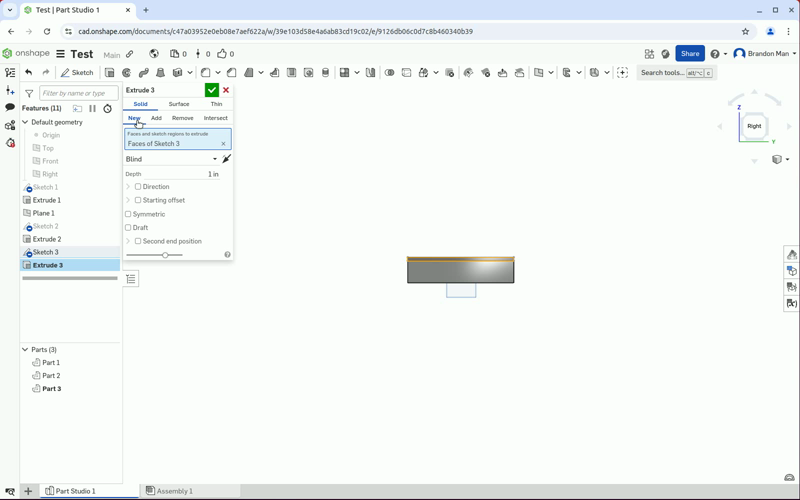
key(tab, 4)
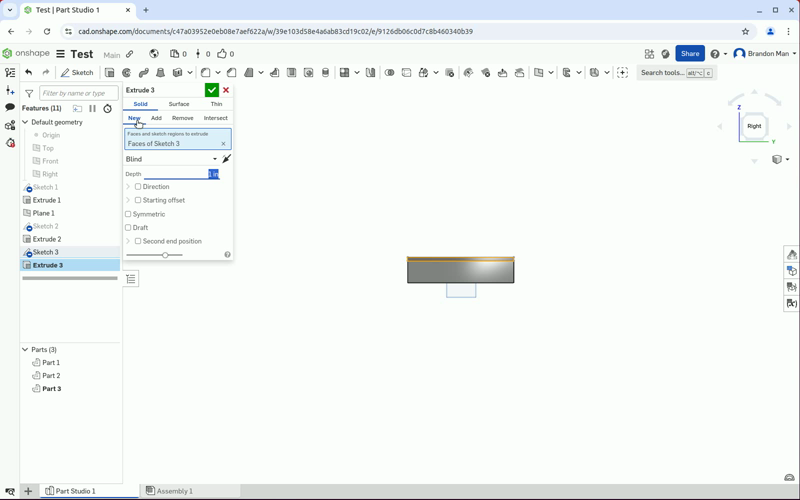
text(0.722)
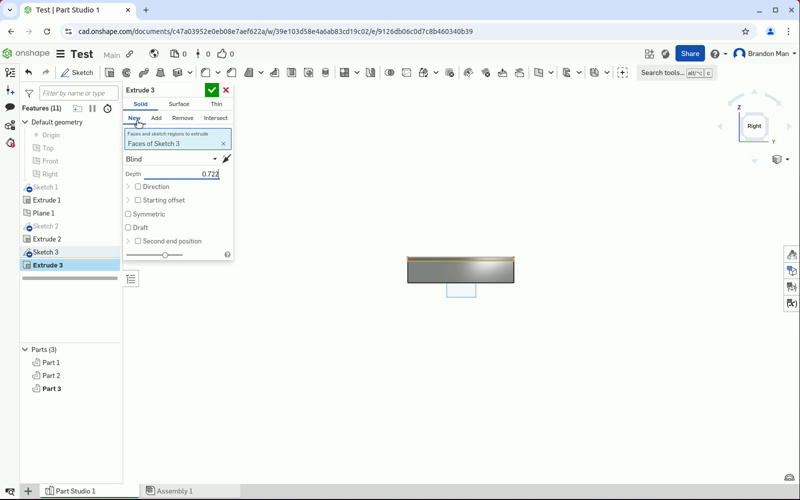
key(enter)
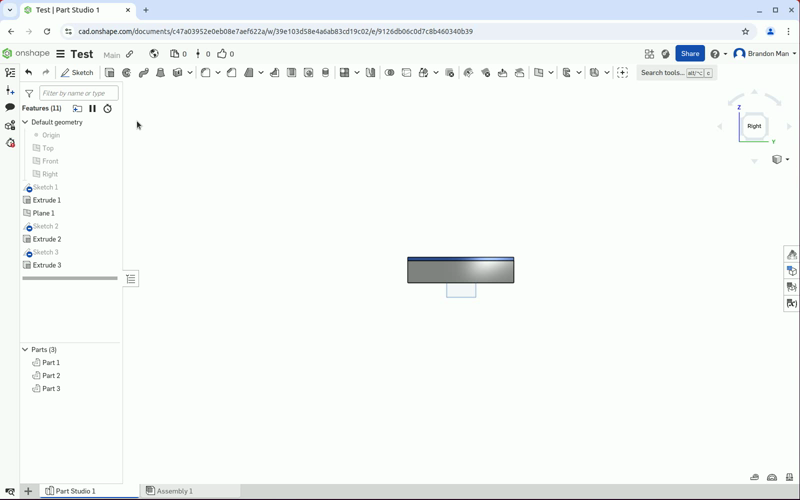
key(shift+h)
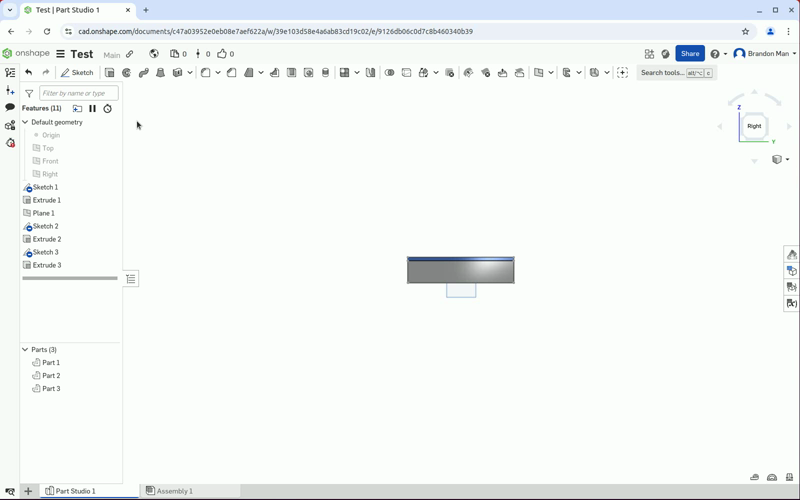
key(shift+h)
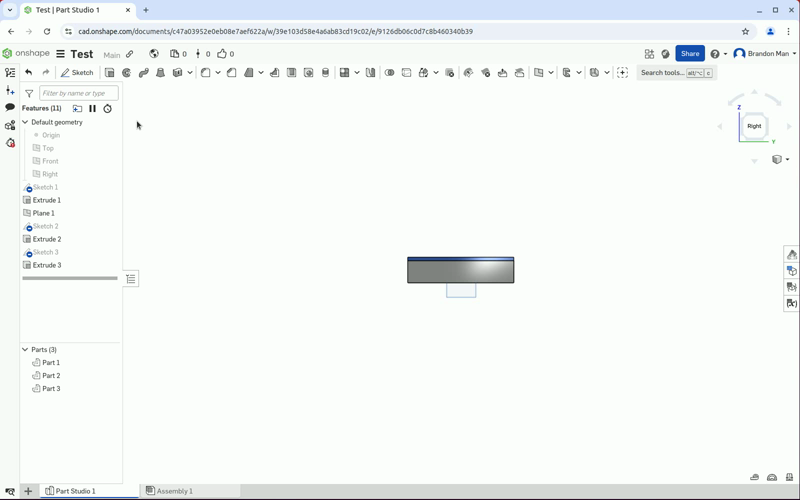
mouse_move(73, 189)
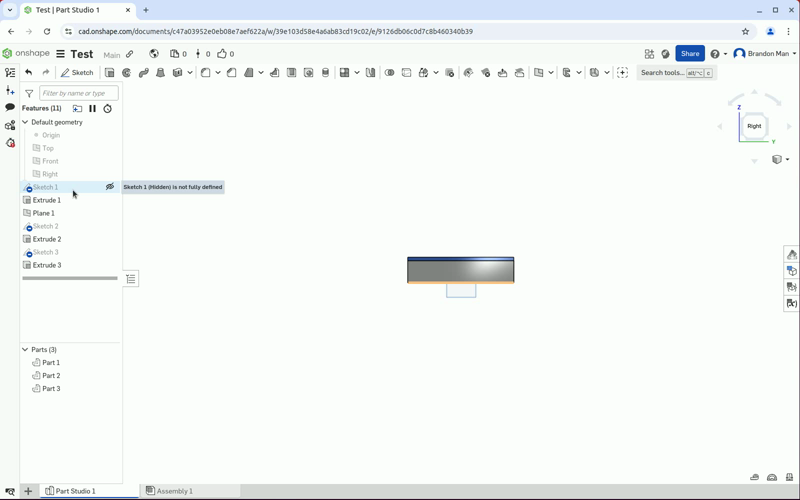
click(73, 189)
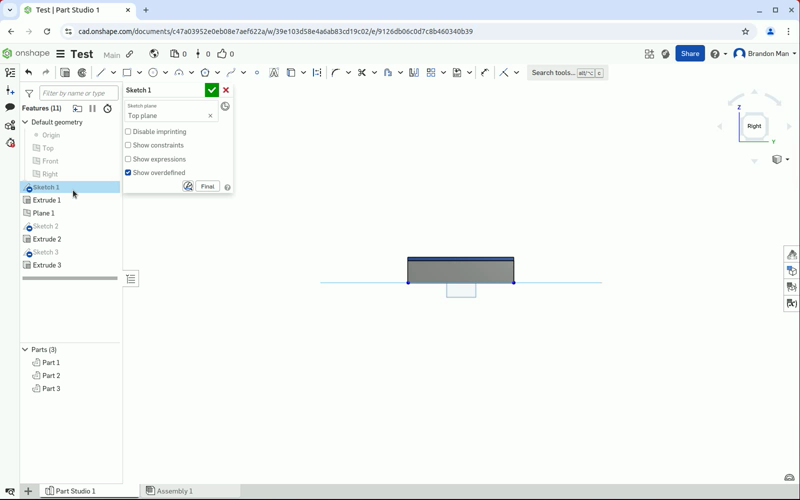
mouse_move(229, 92)
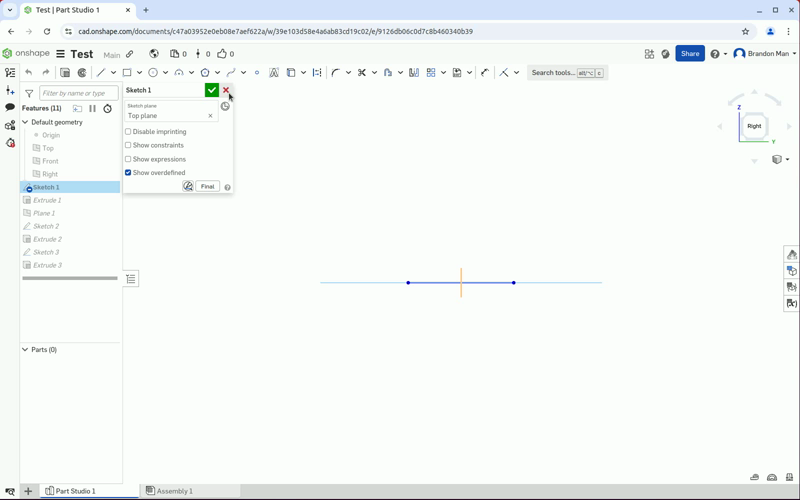
click(229, 92)
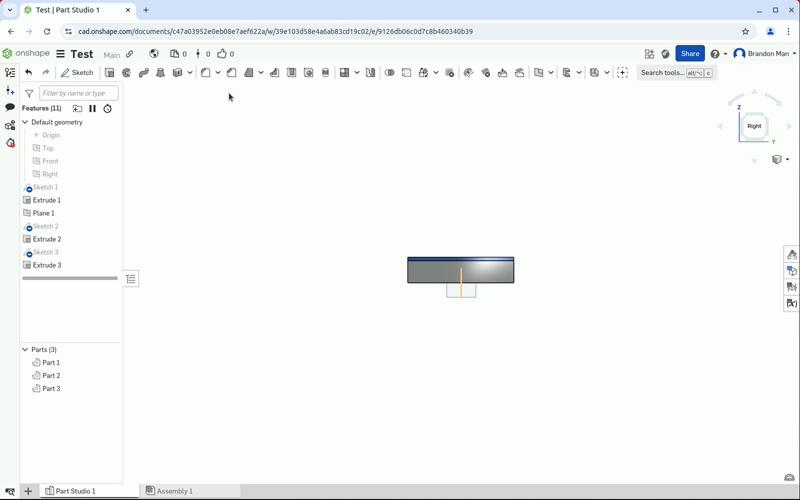
mouse_move(73, 352)
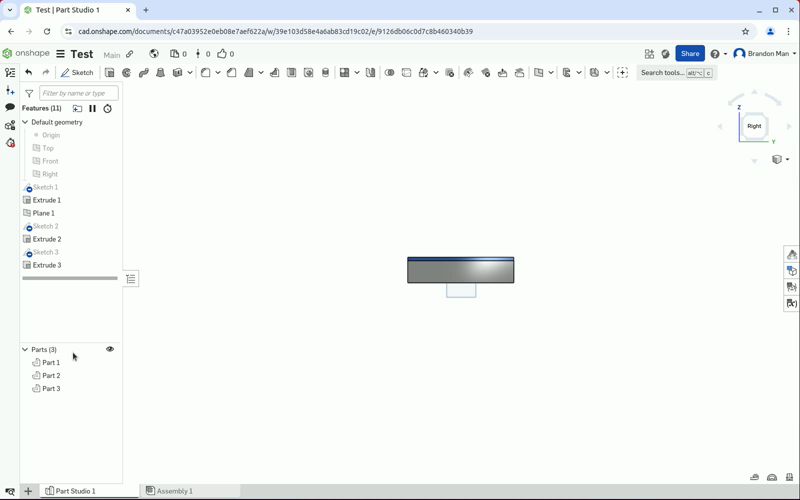
key(y)
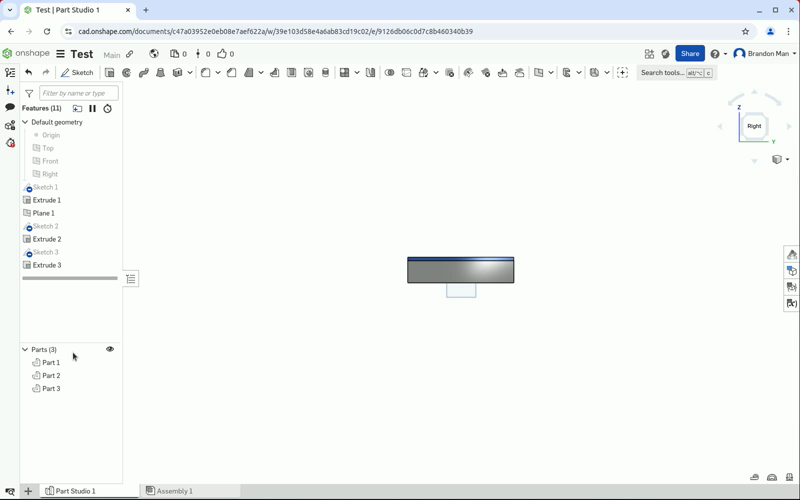
key(shift+p)
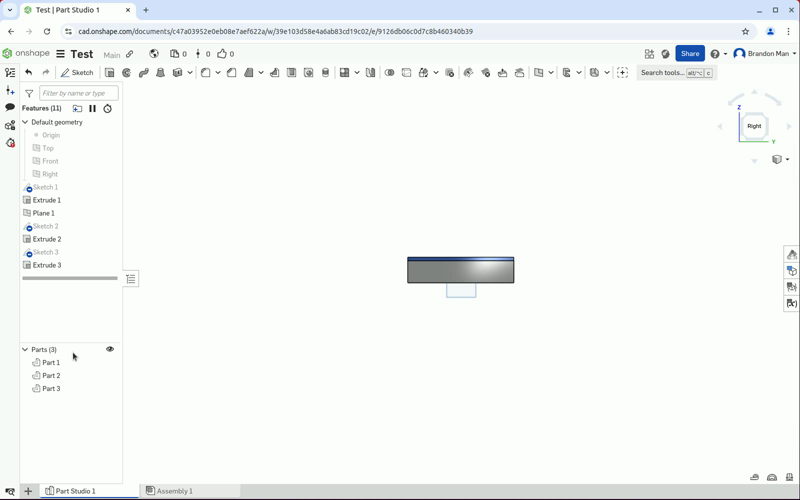
key(space)
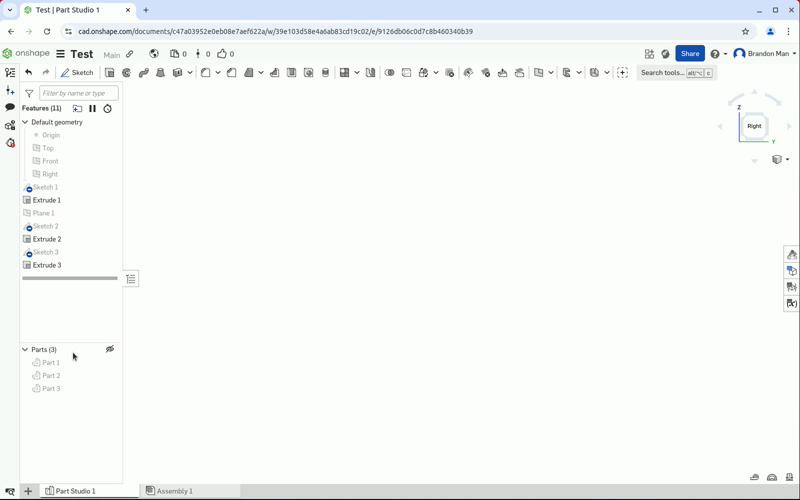
key_down(shift)
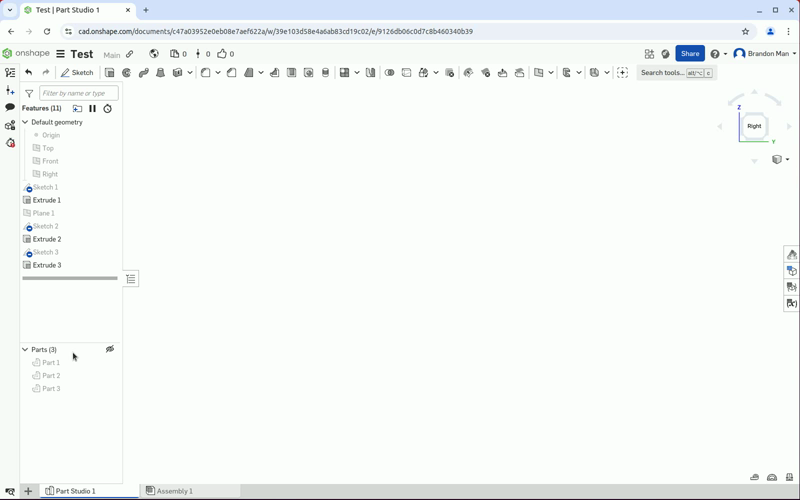
key(right)
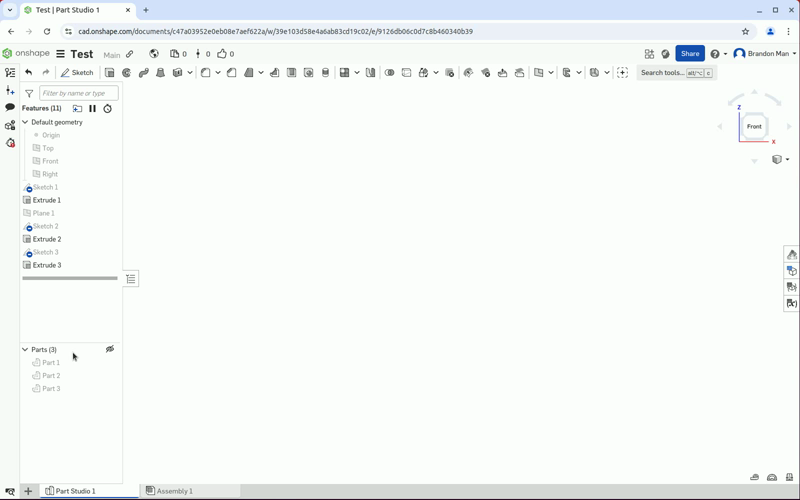
key_up(shift)
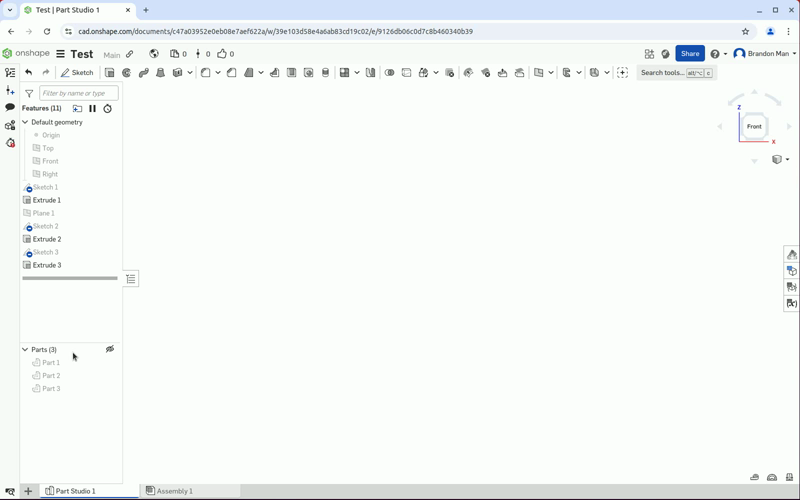
mouse_move(73, 352)
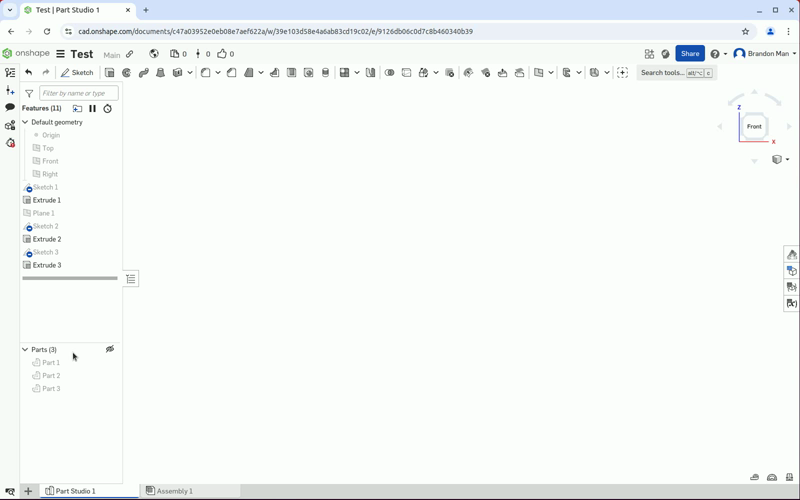
key(shift+y)
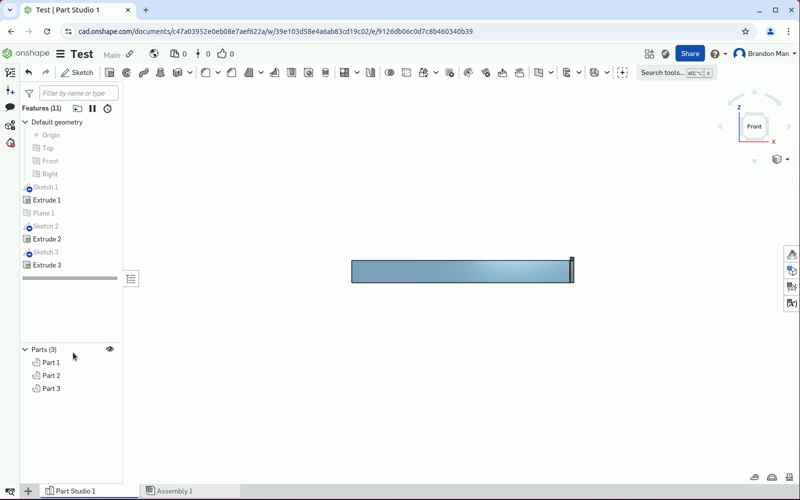
mouse_move(541, 75)
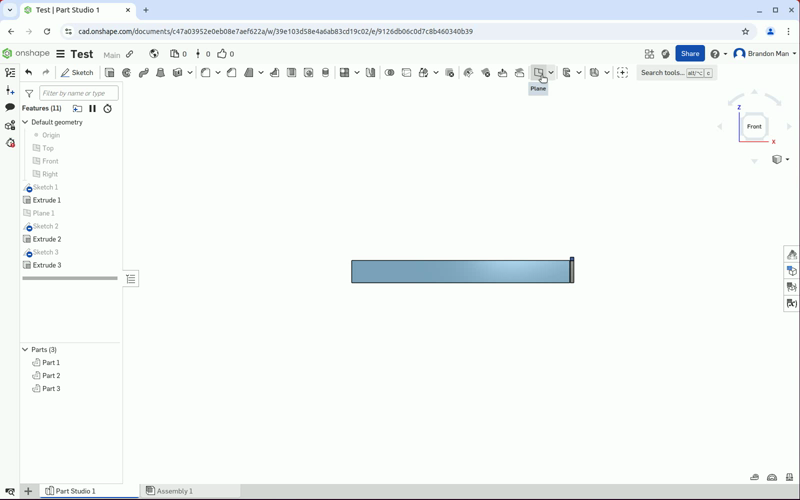
click(541, 75)
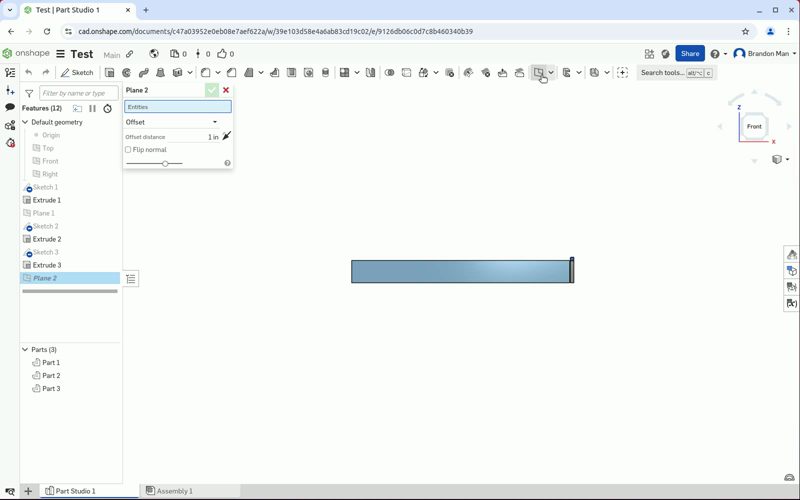
mouse_move(73, 163)
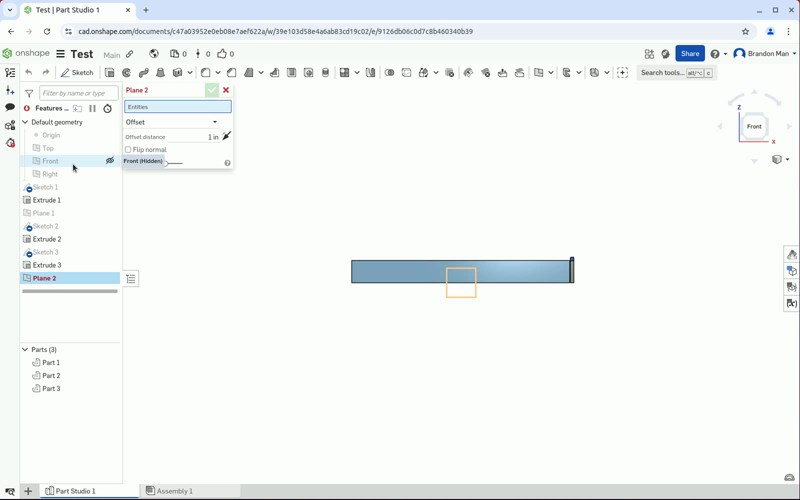
click(73, 163)
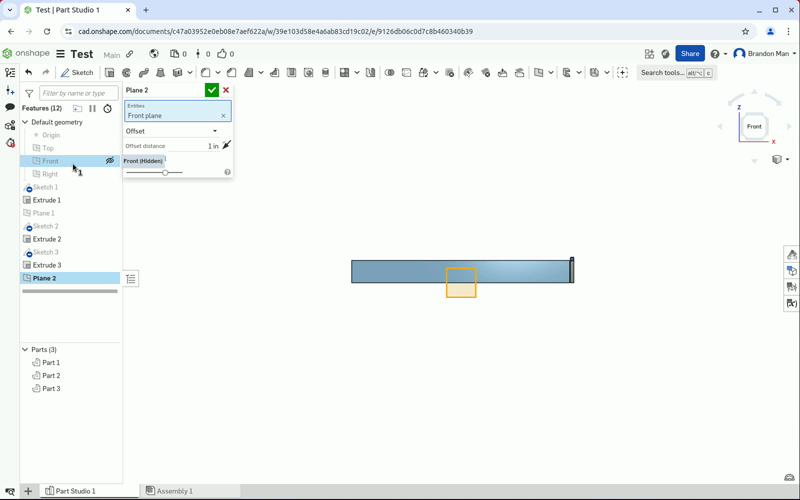
key(tab, 2)
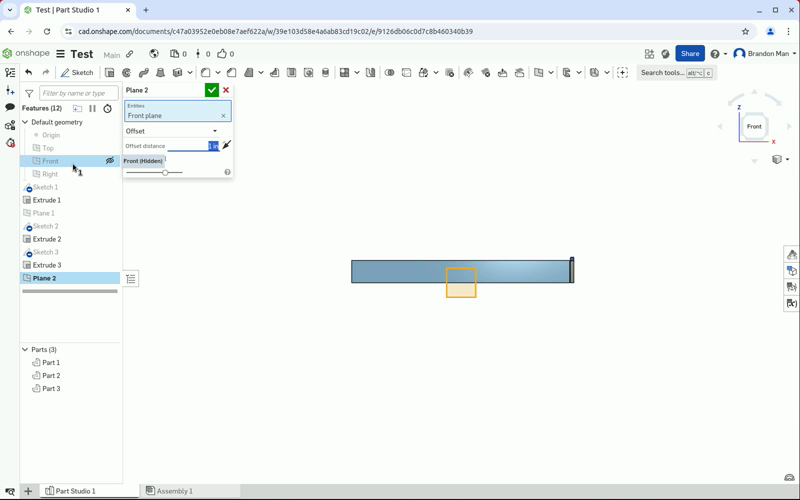
text(10.845)
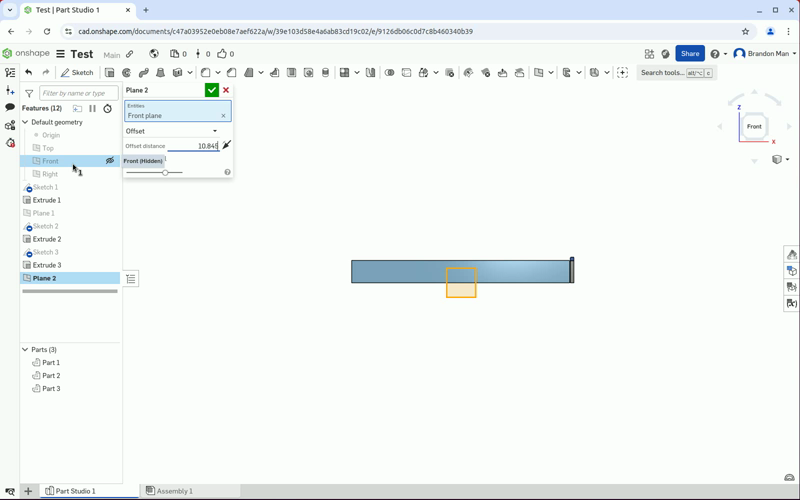
key(enter, 2)
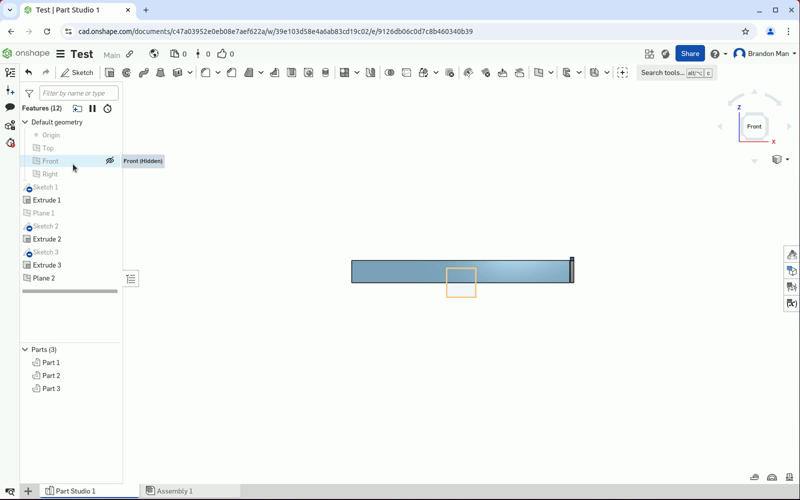
key(shift+s)
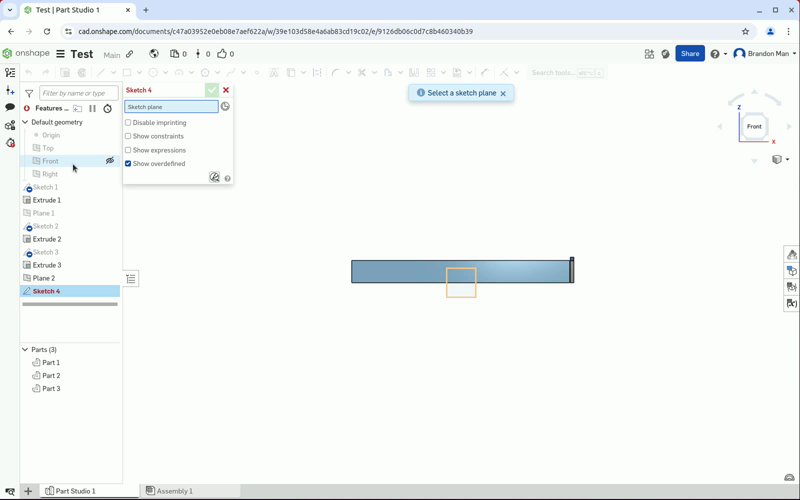
mouse_move(73, 280)
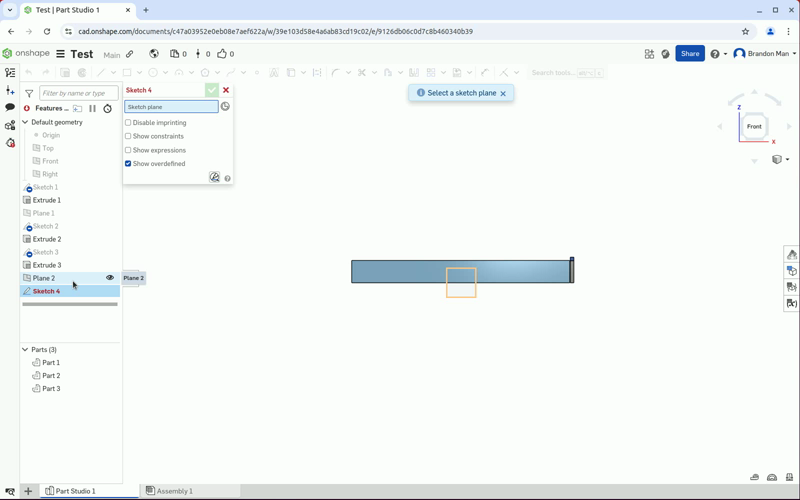
click(73, 280)
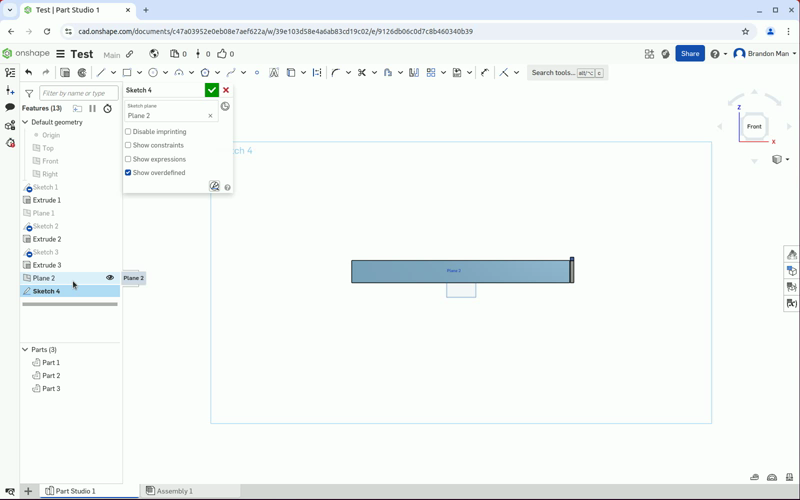
mouse_move(73, 352)
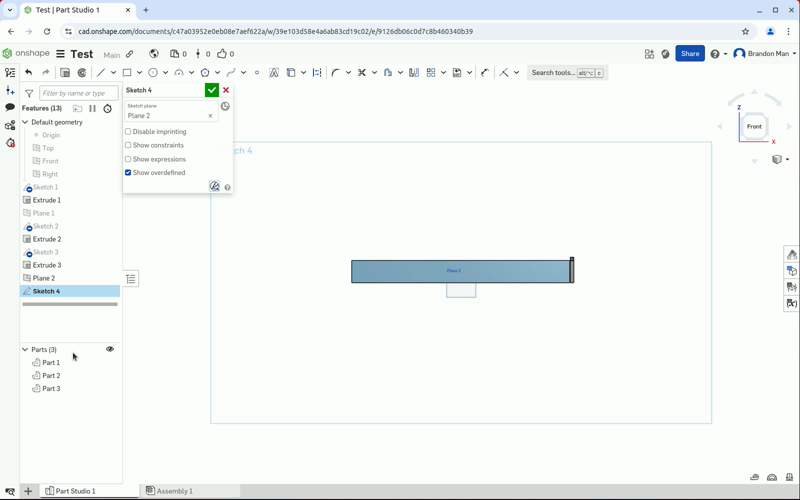
key(y)
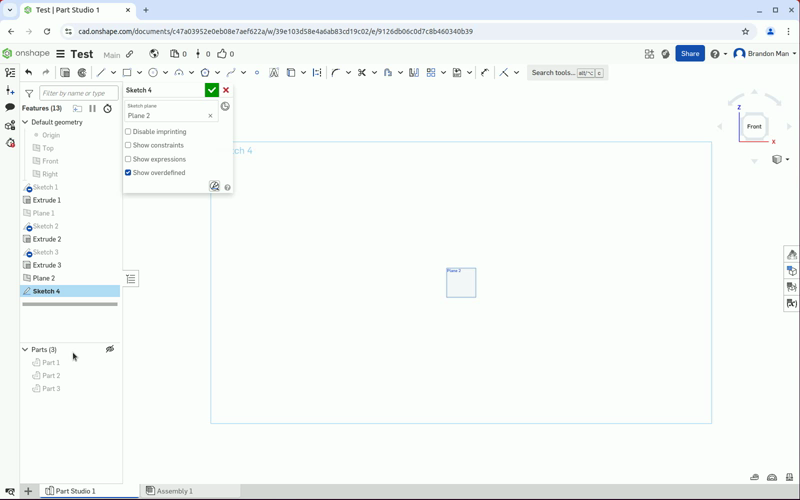
key(l)
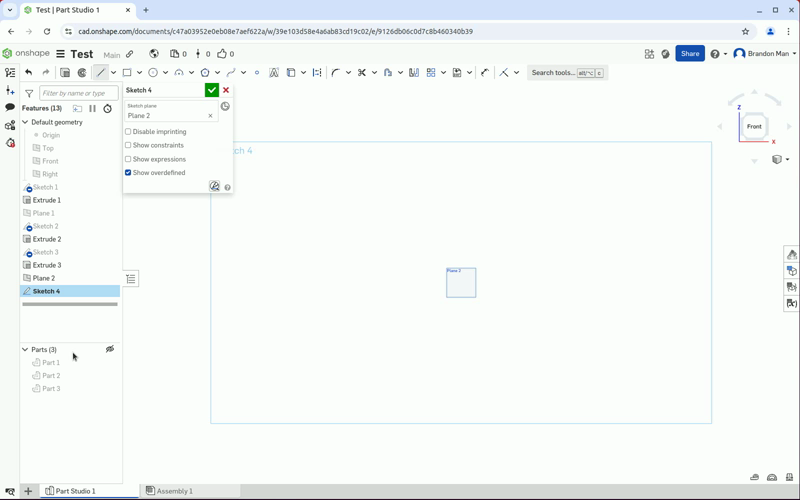
key_down(shift)
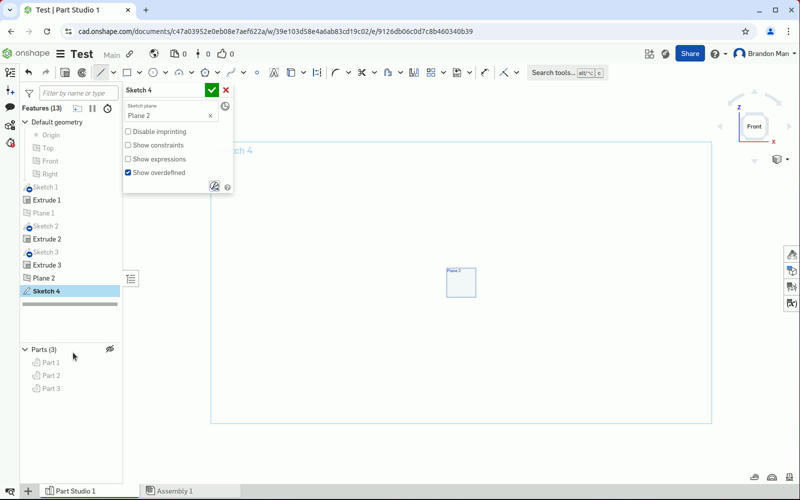
mouse_move(348, 282)
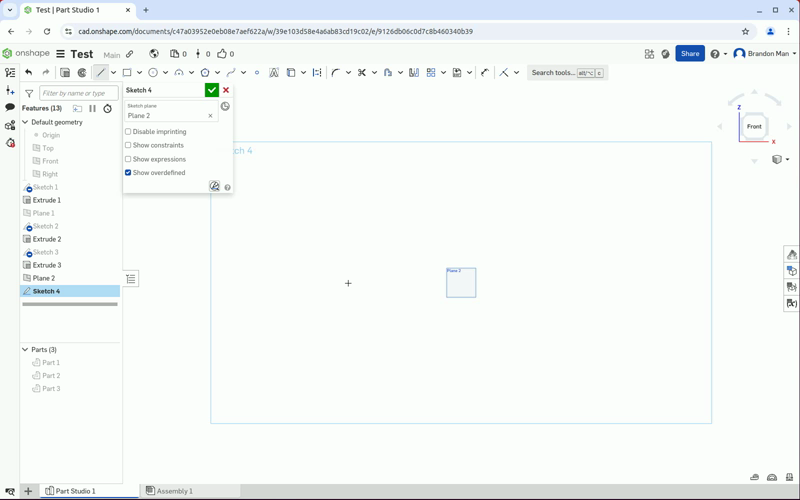
click(348, 282)
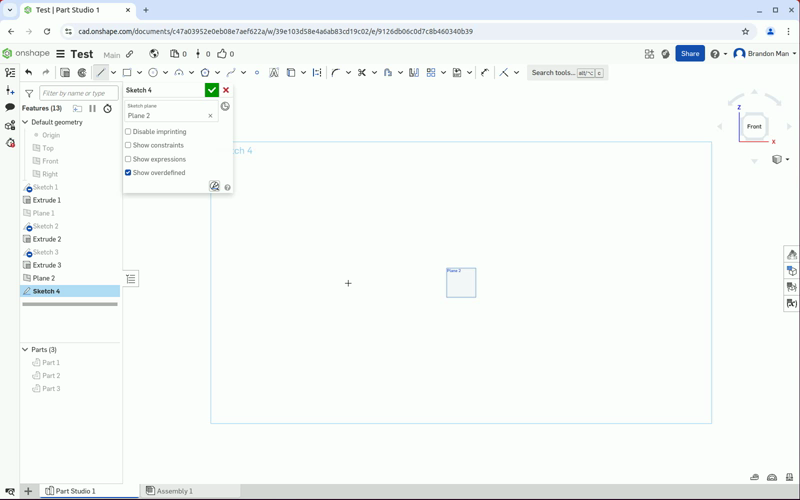
key_up(shift)
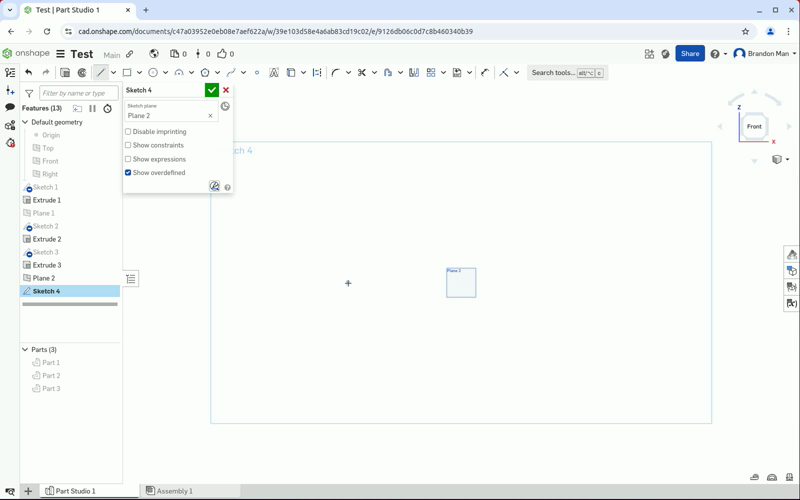
key_down(shift)
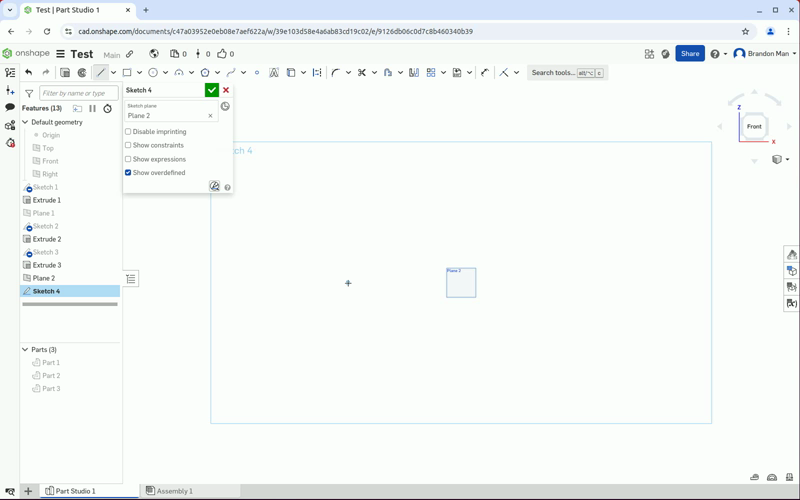
mouse_move(378, 282)
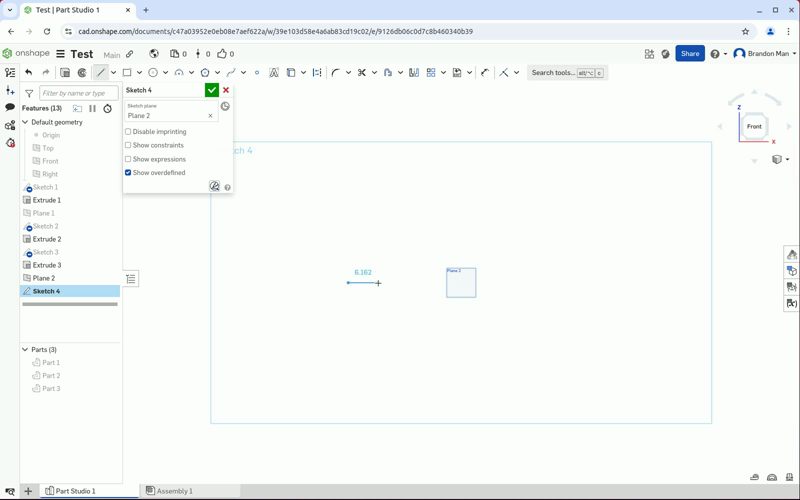
mouse_move(350, 282)
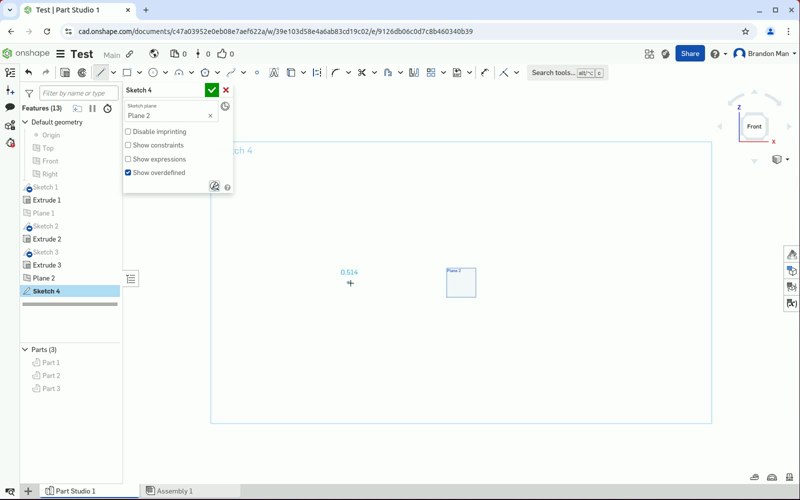
scroll(6)
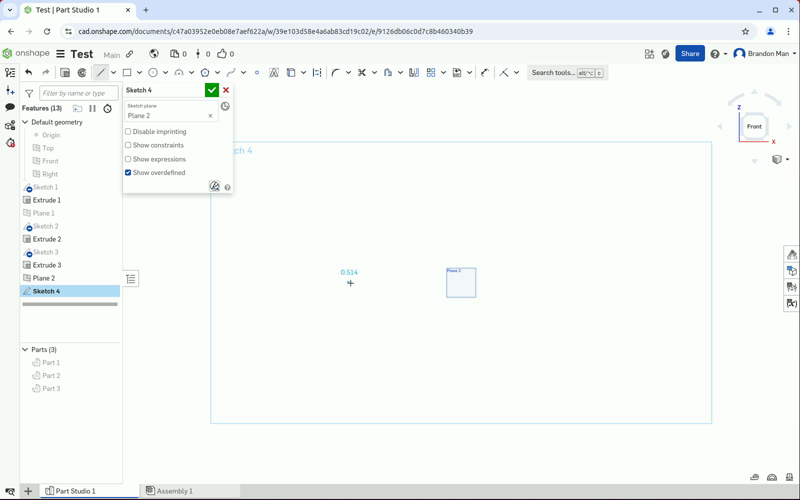
scroll(6)
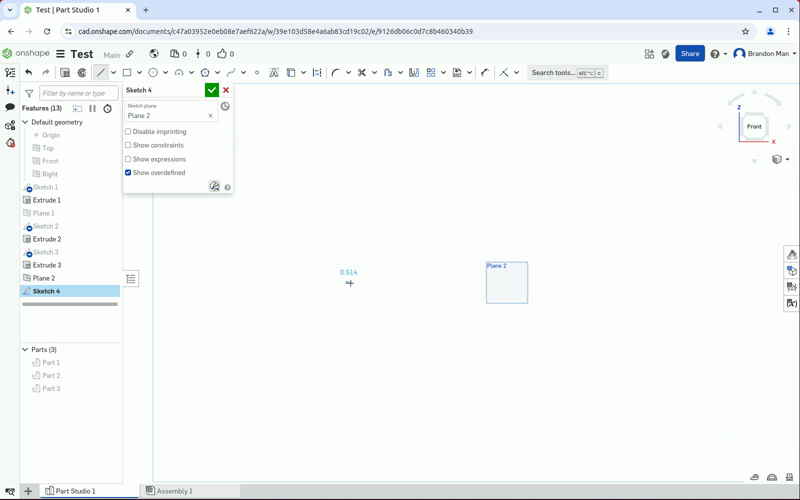
scroll(6)
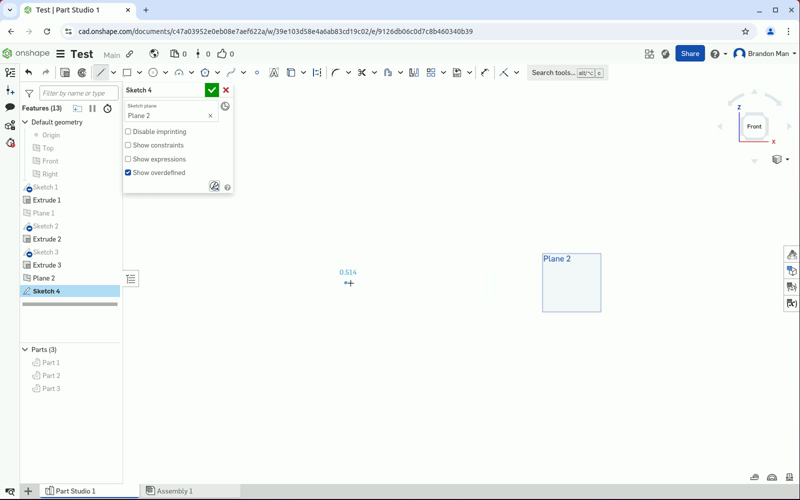
scroll(6)
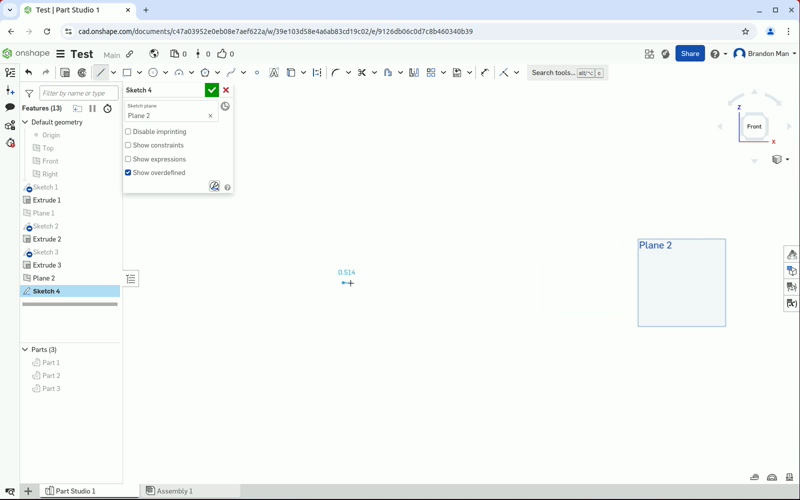
scroll(6)
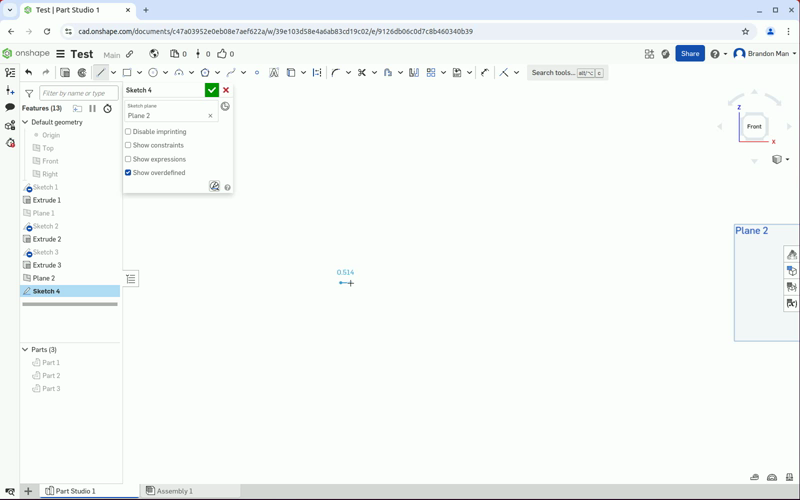
scroll(6)
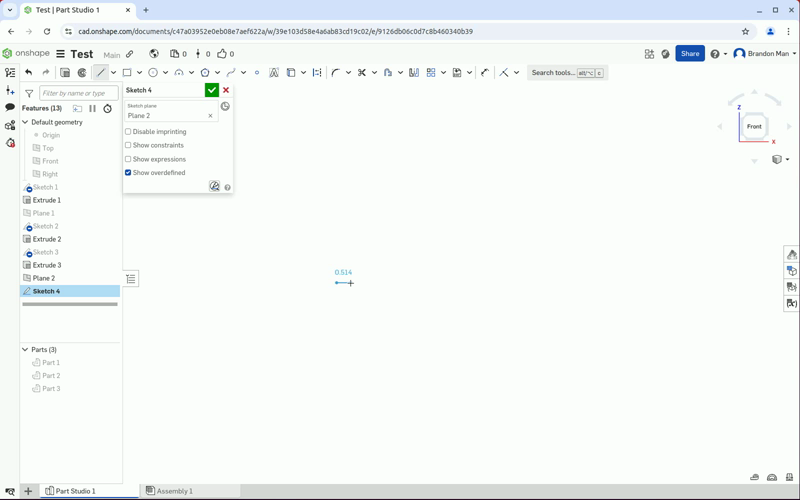
scroll(6)
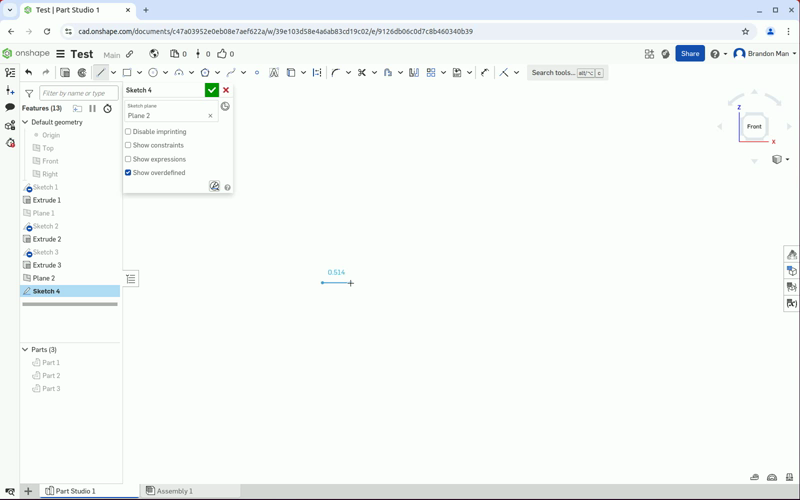
click(350, 282)
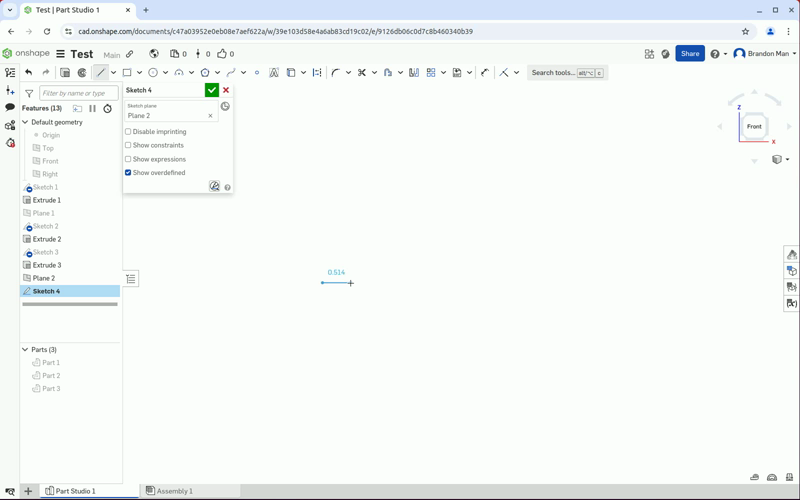
scroll(-6)
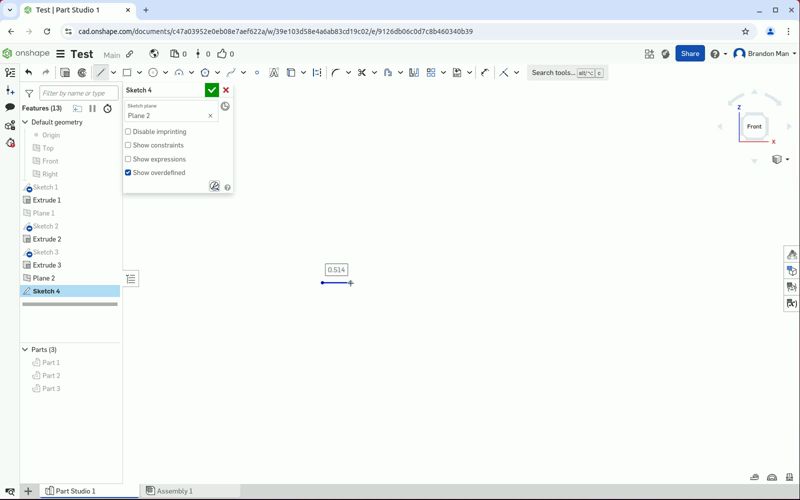
scroll(-6)
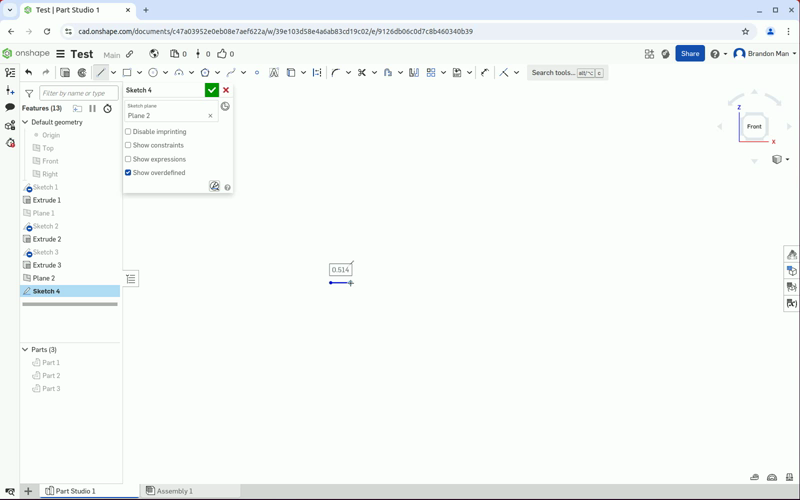
scroll(-6)
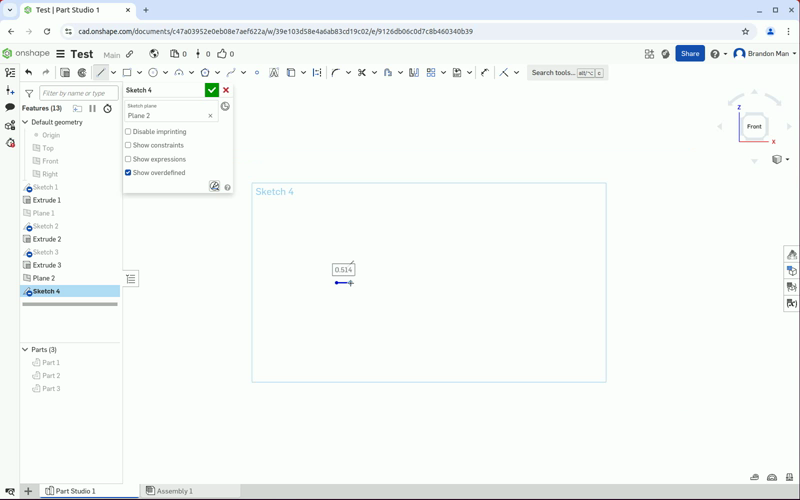
scroll(-6)
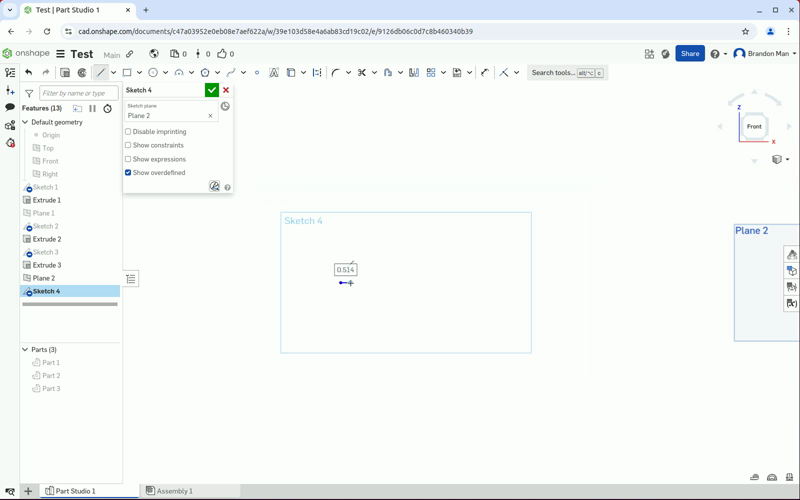
scroll(-6)
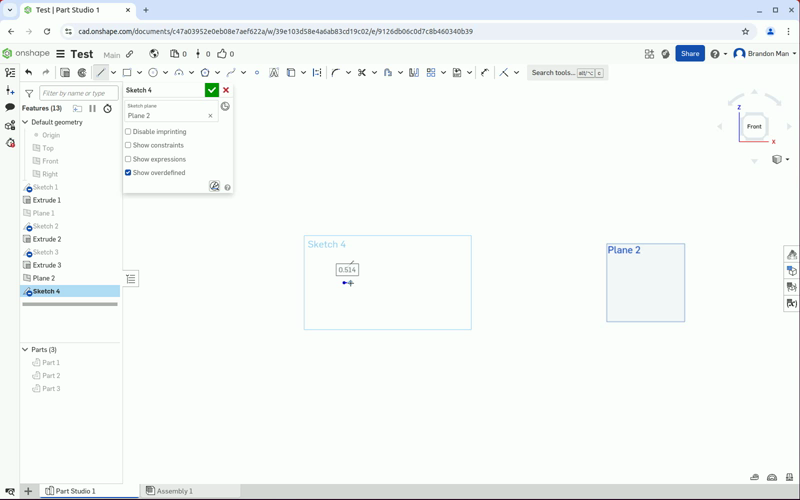
scroll(-6)
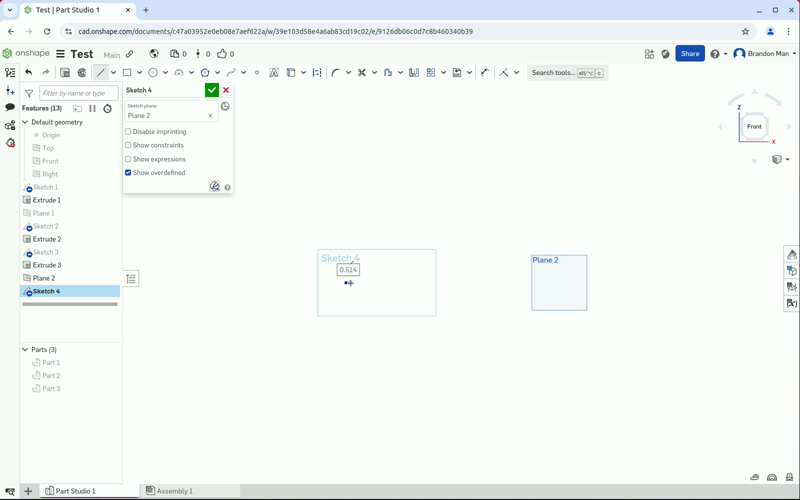
scroll(-6)
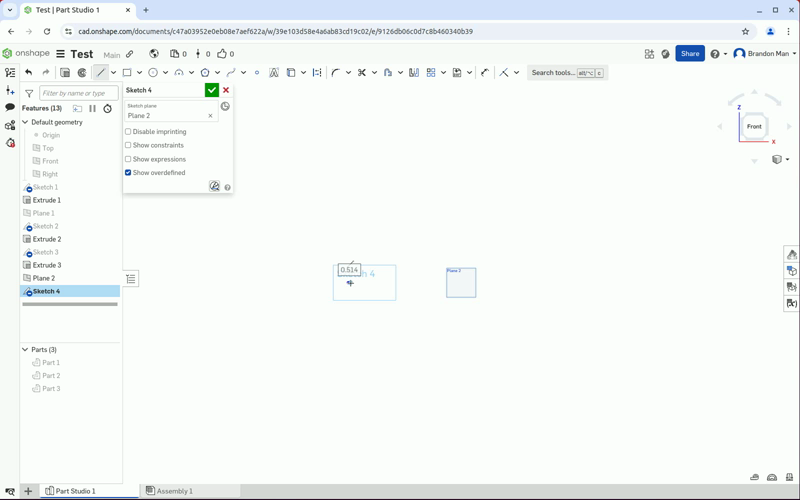
key_up(shift)
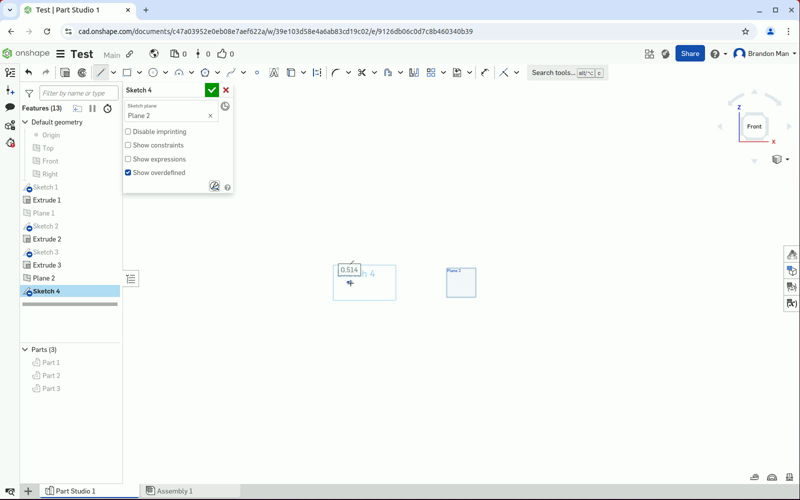
key_down(shift)
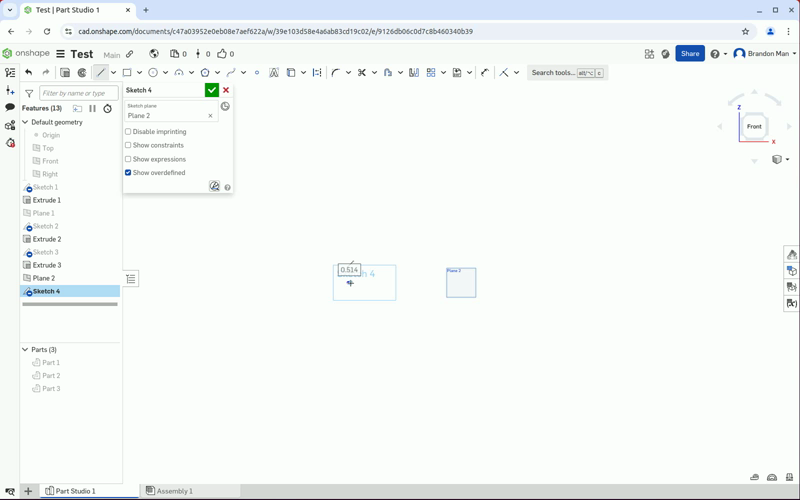
mouse_move(380, 282)
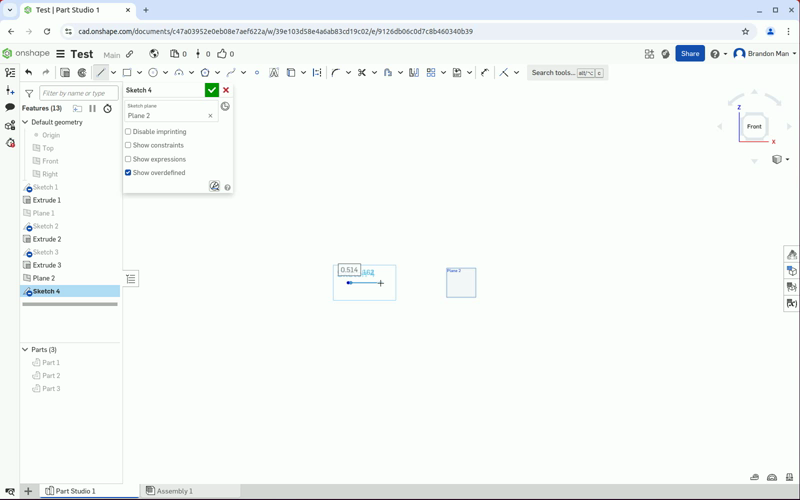
mouse_move(350, 259)
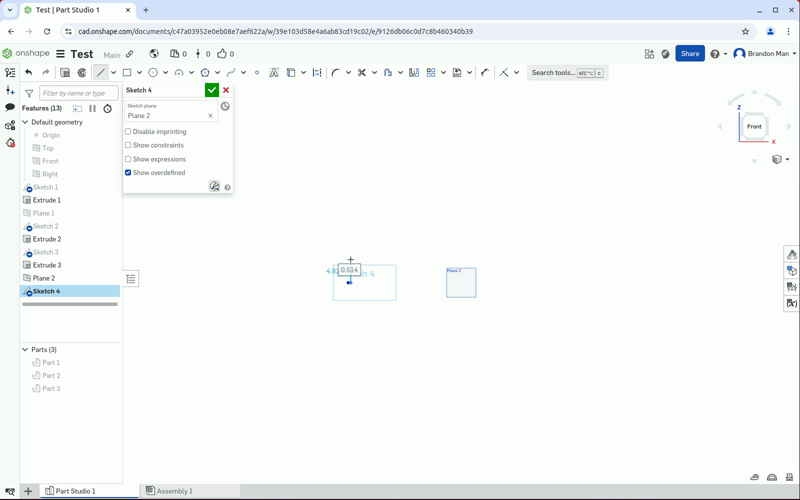
click(350, 259)
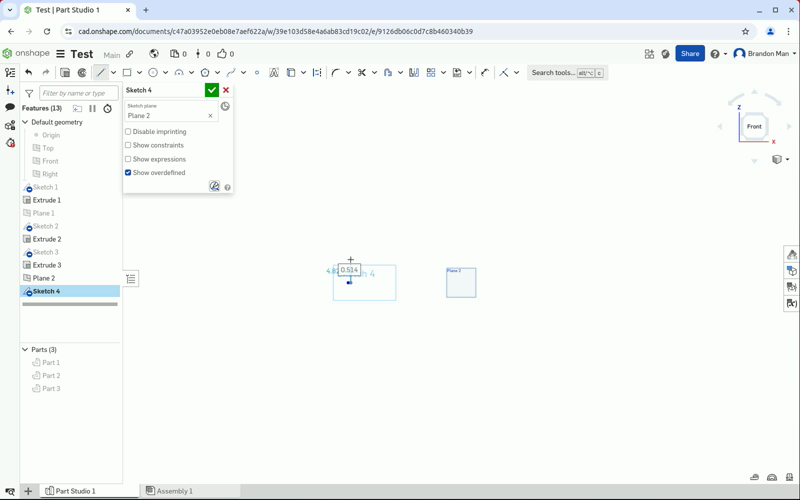
key_up(shift)
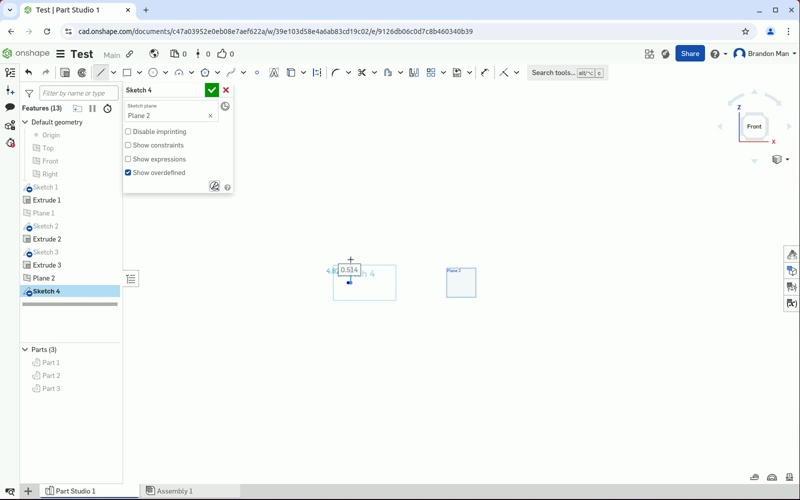
key_down(shift)
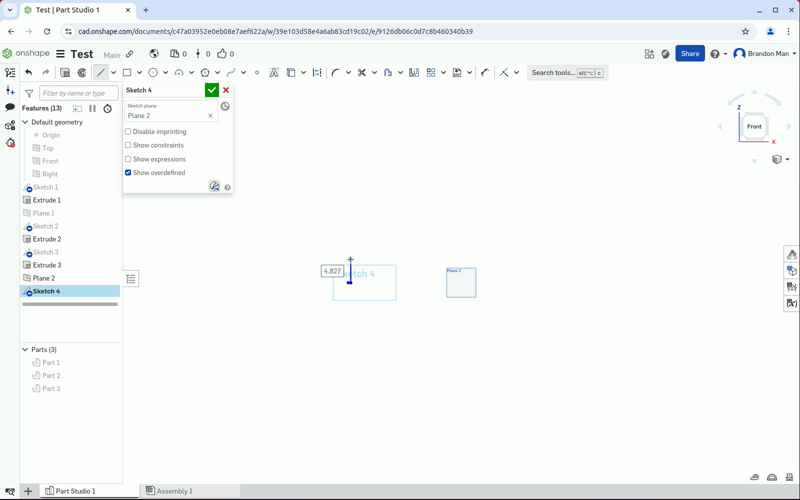
mouse_move(569, 259)
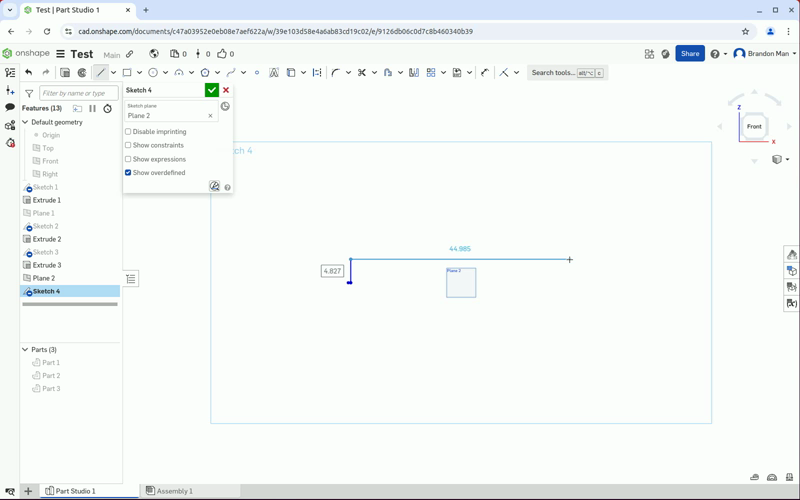
click(569, 259)
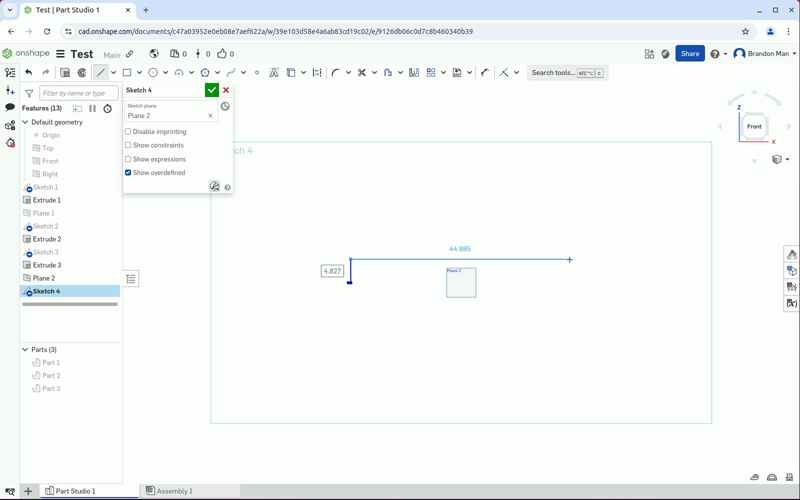
key_up(shift)
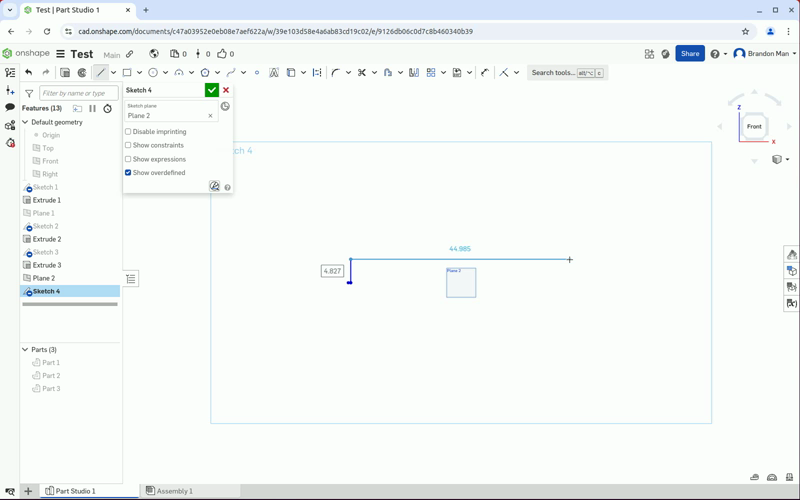
key_down(shift)
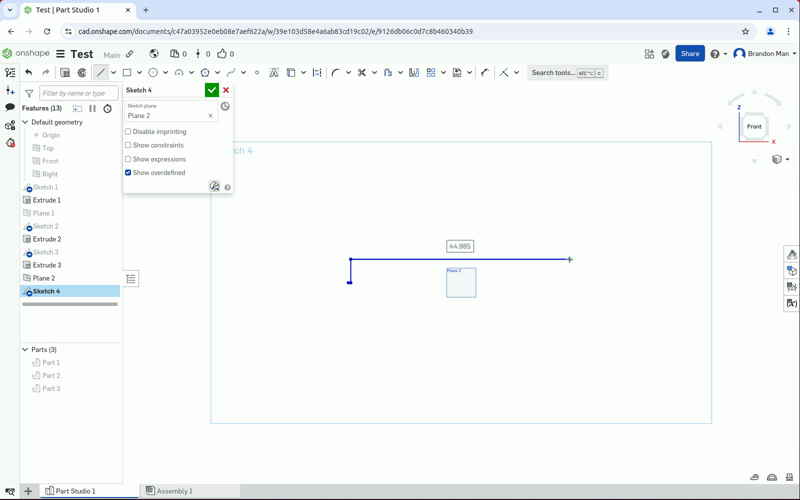
mouse_move(589, 259)
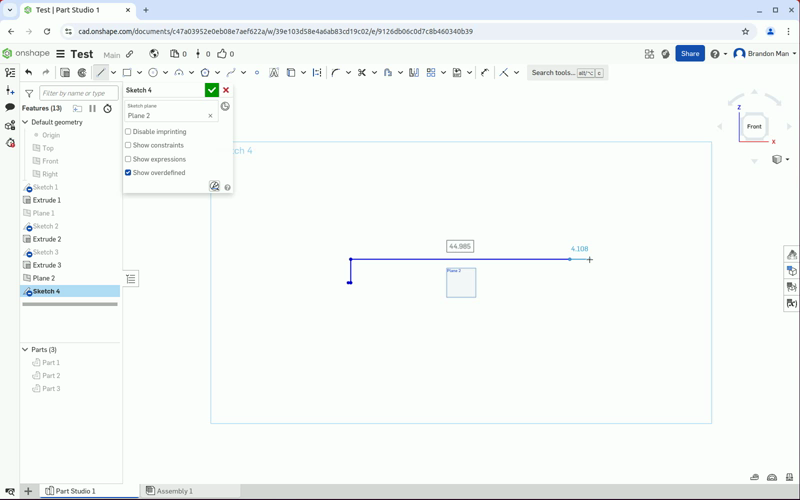
mouse_move(569, 282)
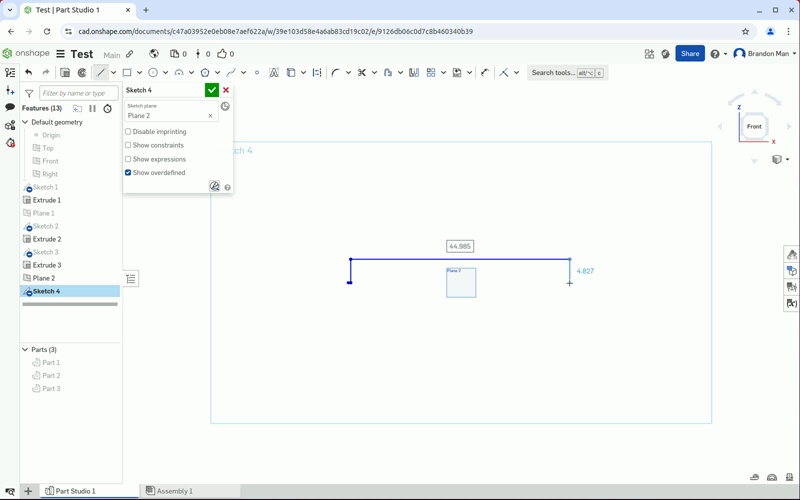
click(569, 282)
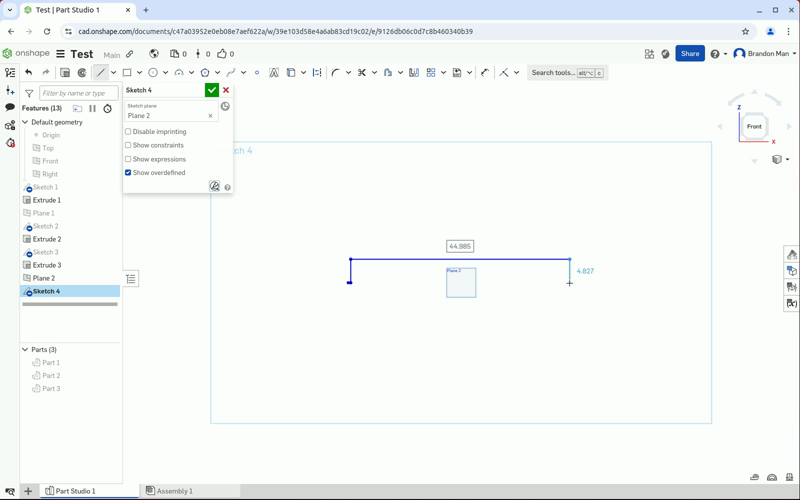
key_up(shift)
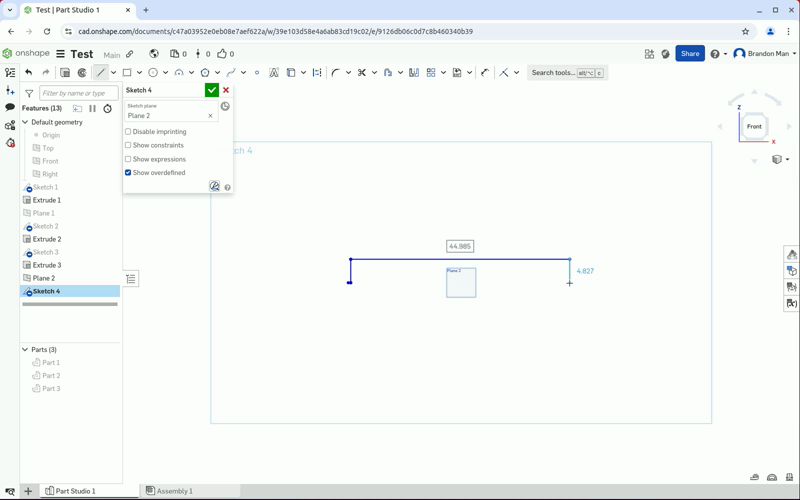
key_down(shift)
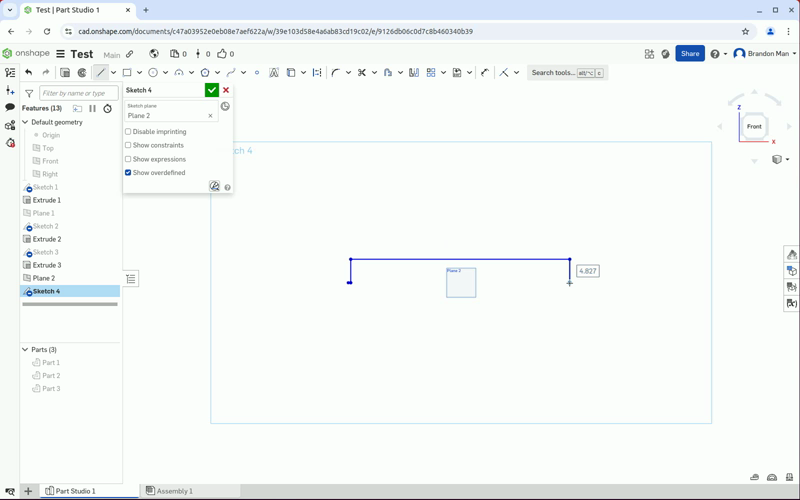
mouse_move(589, 282)
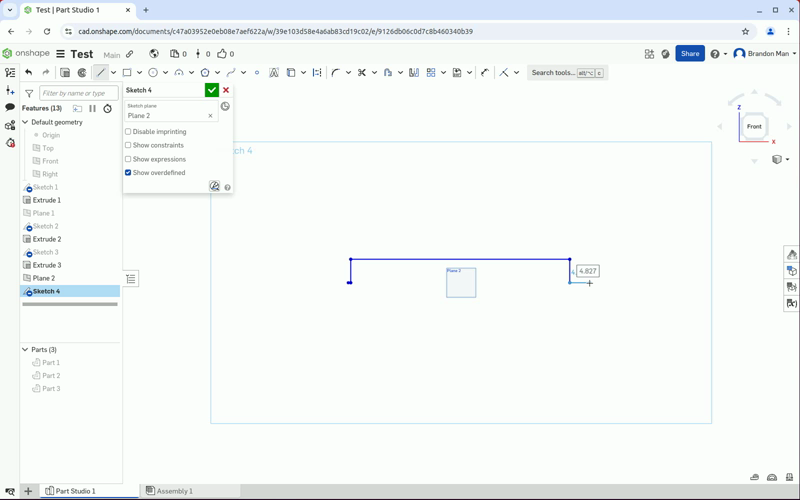
mouse_move(572, 282)
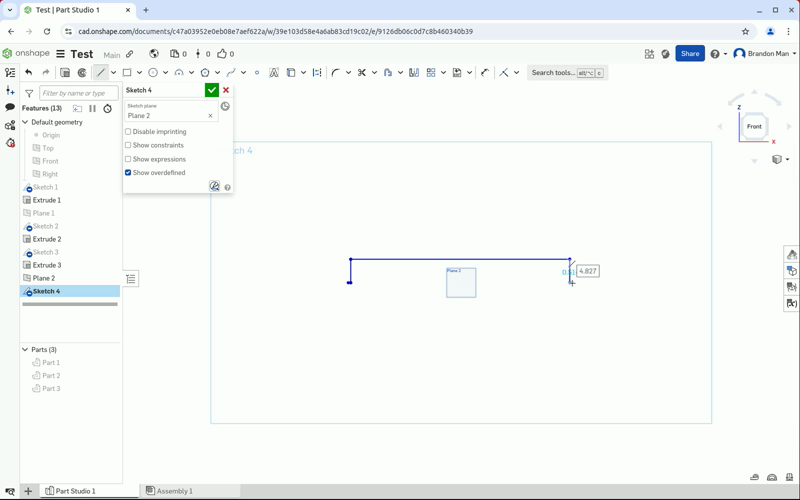
scroll(6)
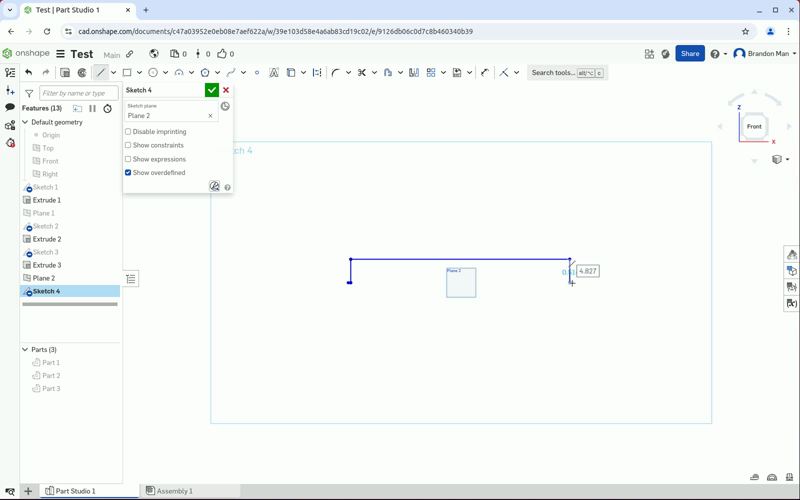
scroll(6)
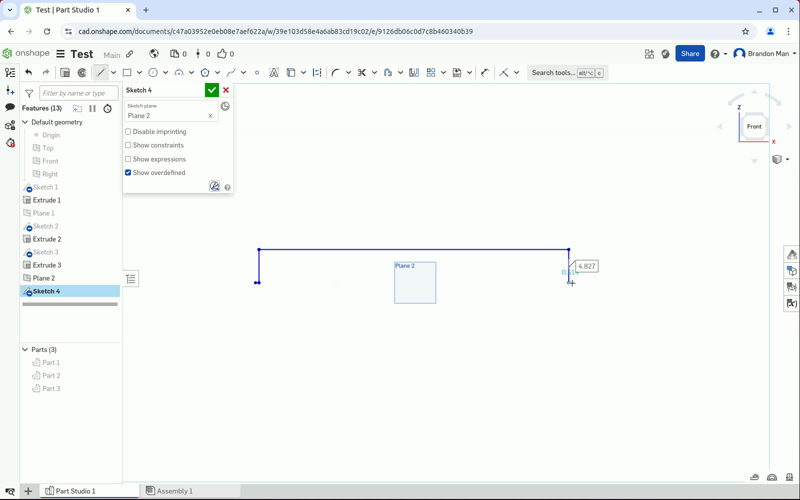
scroll(6)
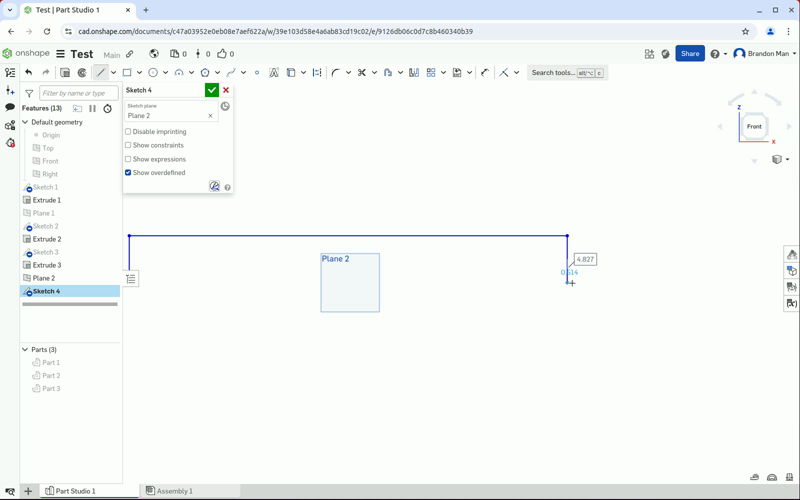
scroll(6)
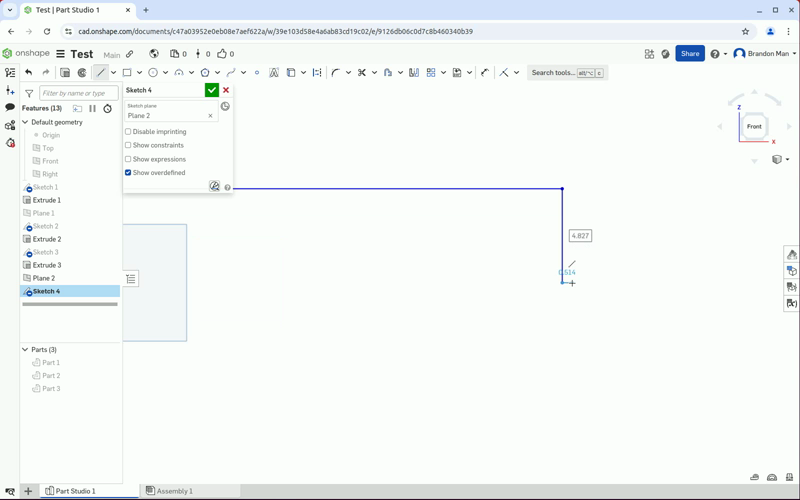
scroll(6)
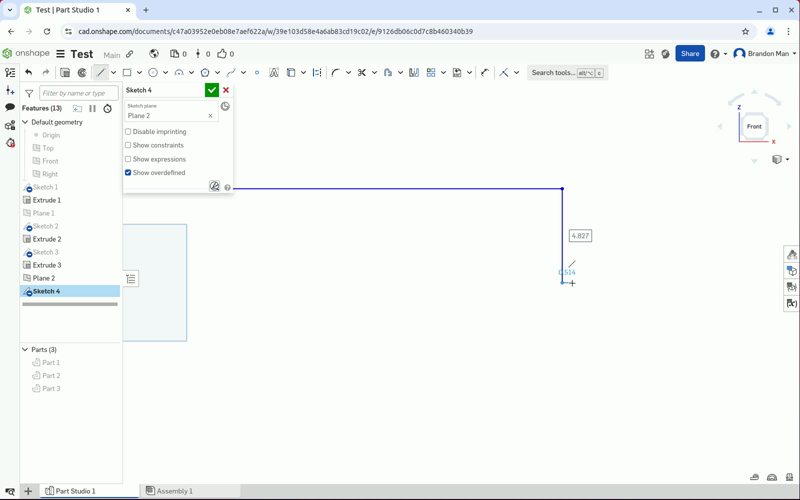
scroll(6)
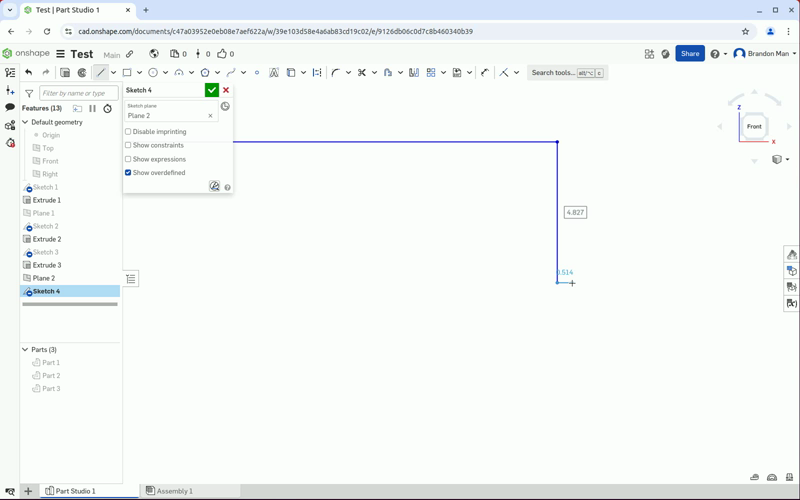
scroll(6)
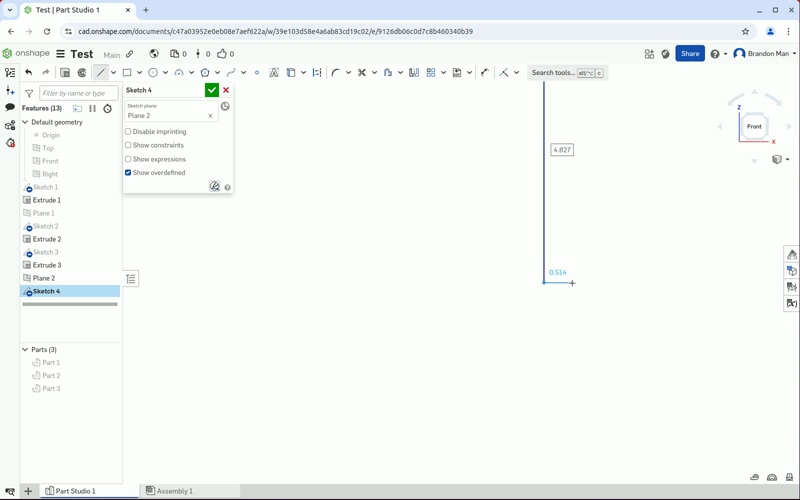
click(572, 282)
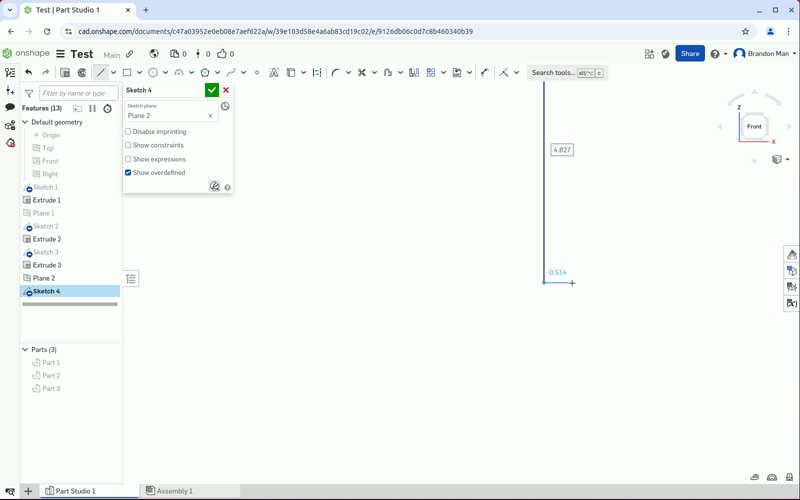
scroll(-6)
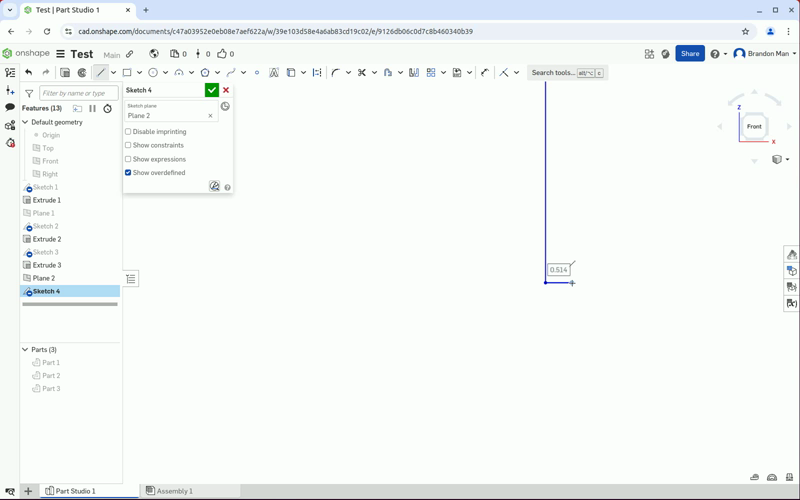
scroll(-6)
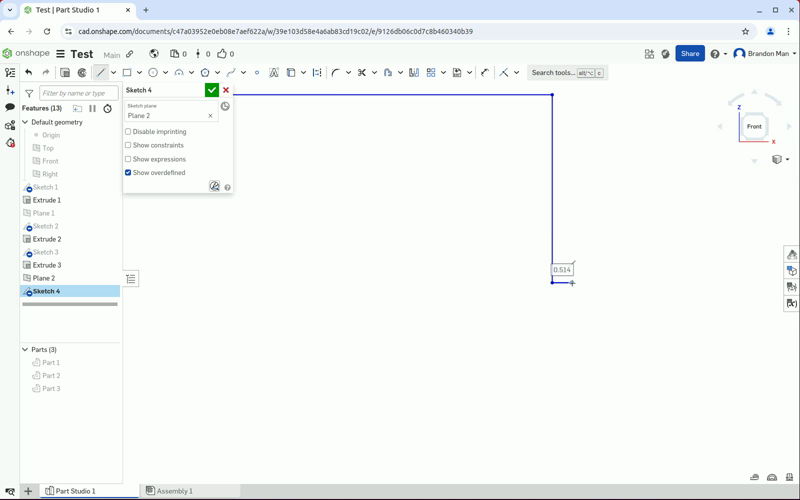
scroll(-6)
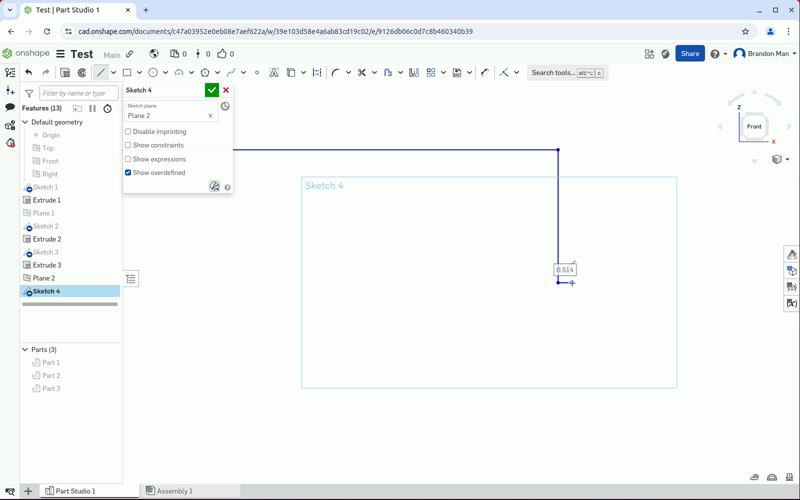
scroll(-6)
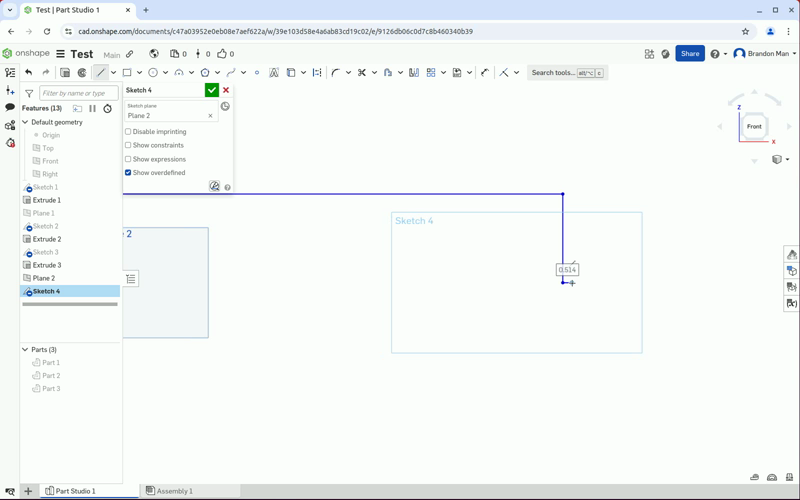
scroll(-6)
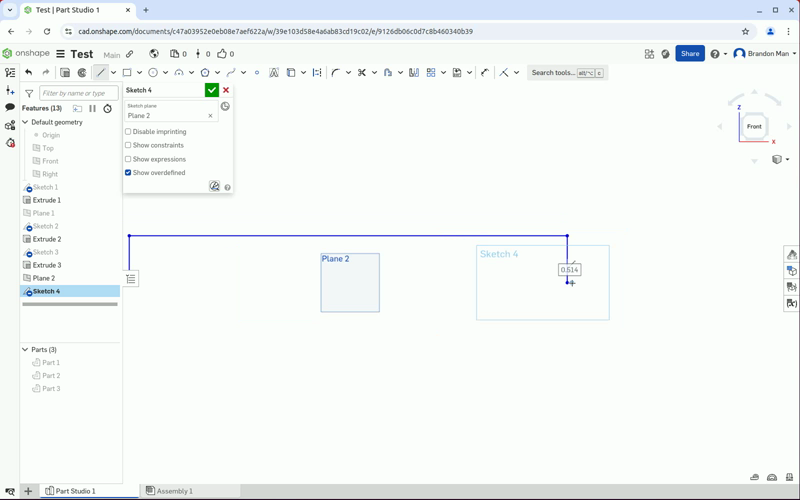
scroll(-6)
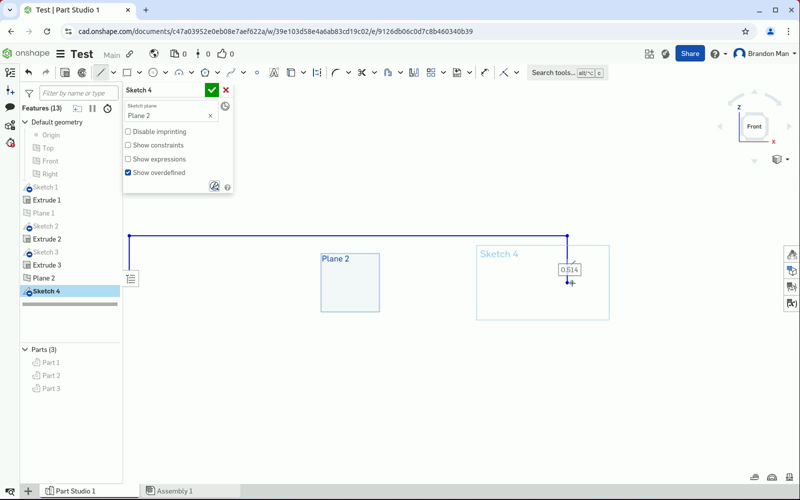
scroll(-6)
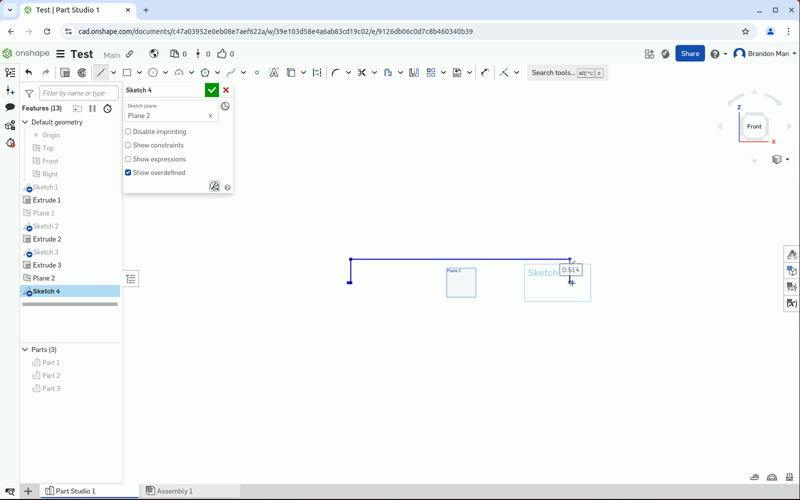
key_up(shift)
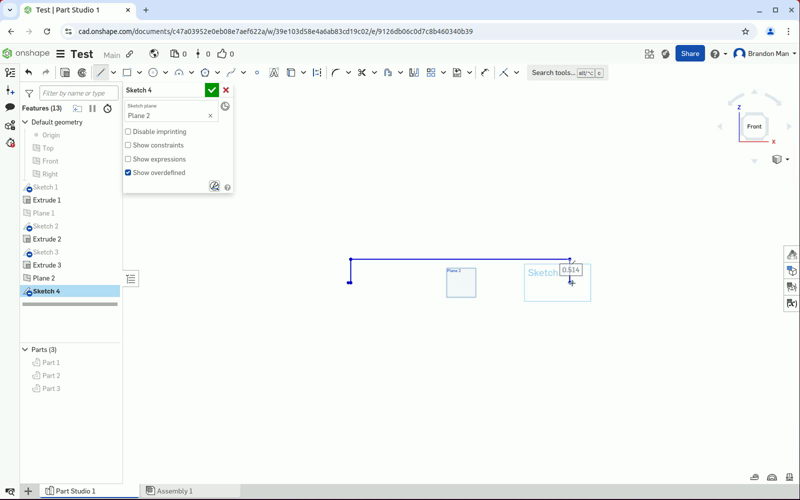
key_down(shift)
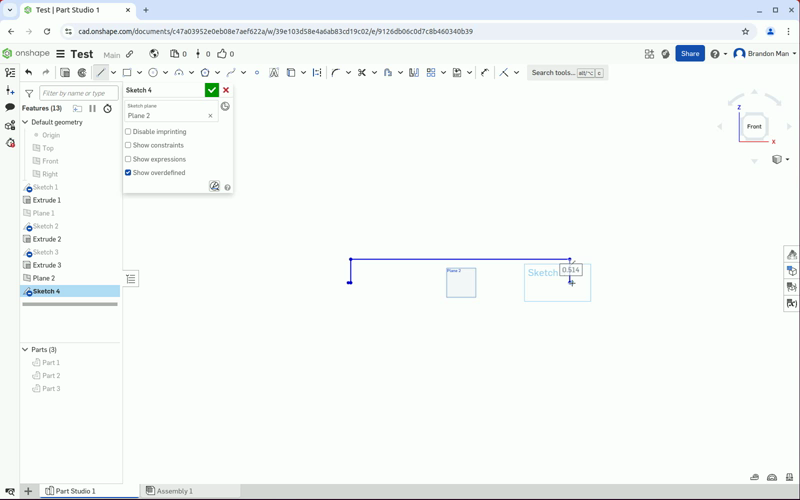
mouse_move(589, 282)
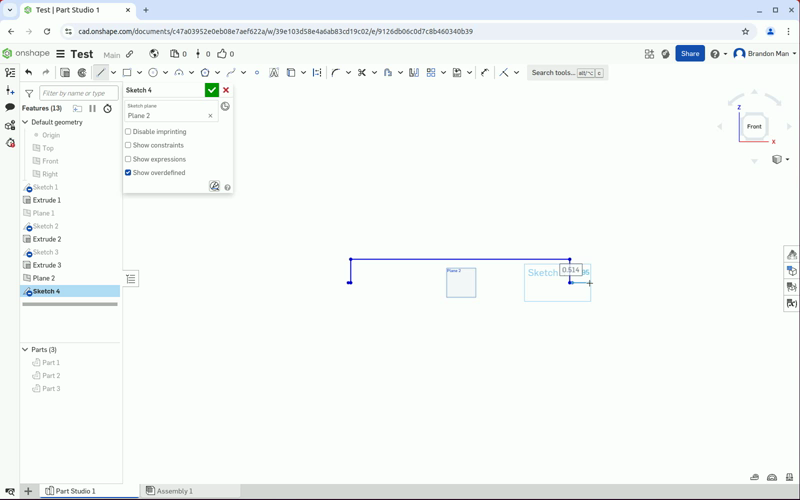
mouse_move(572, 257)
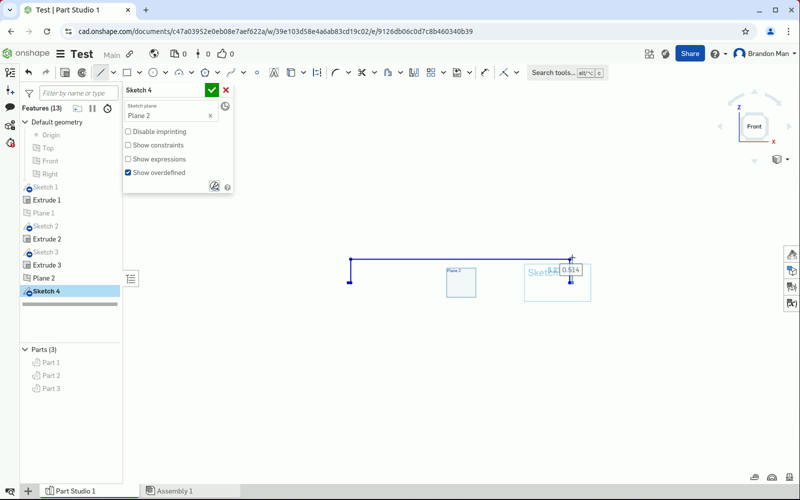
scroll(6)
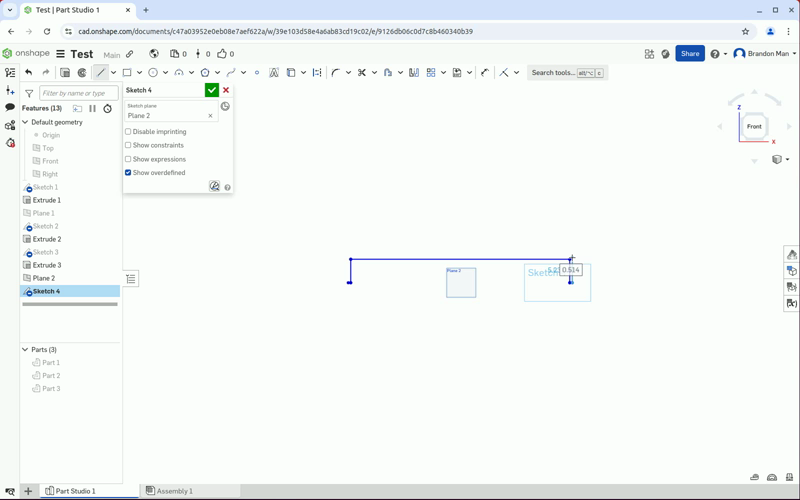
scroll(6)
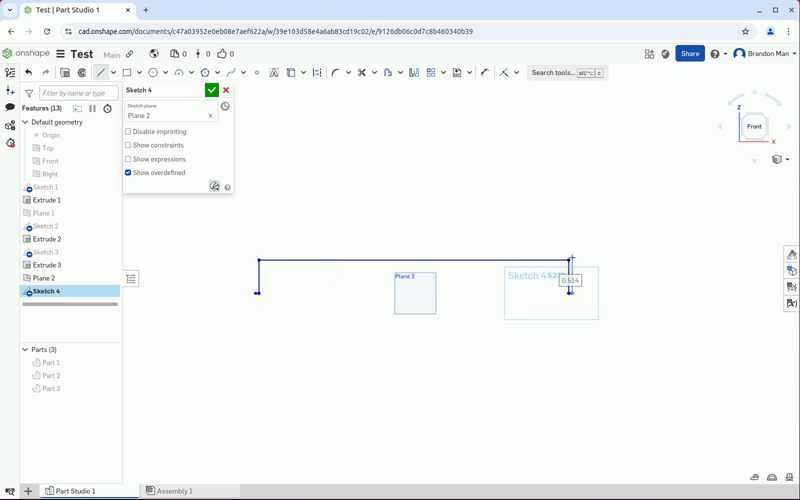
scroll(6)
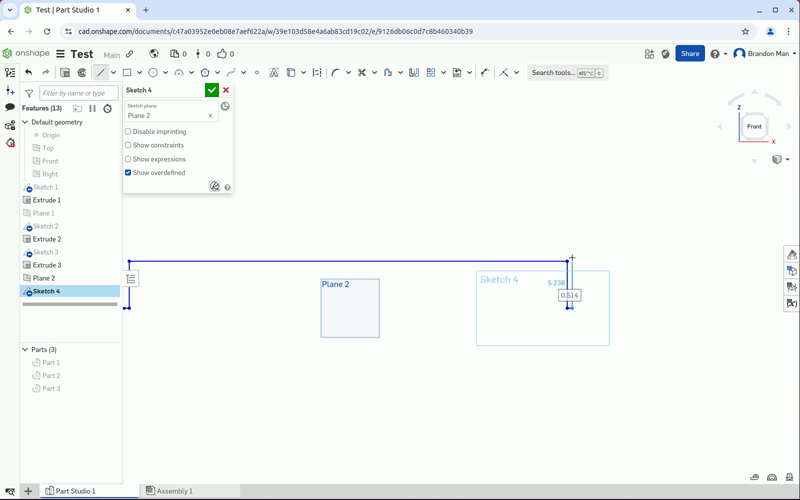
scroll(6)
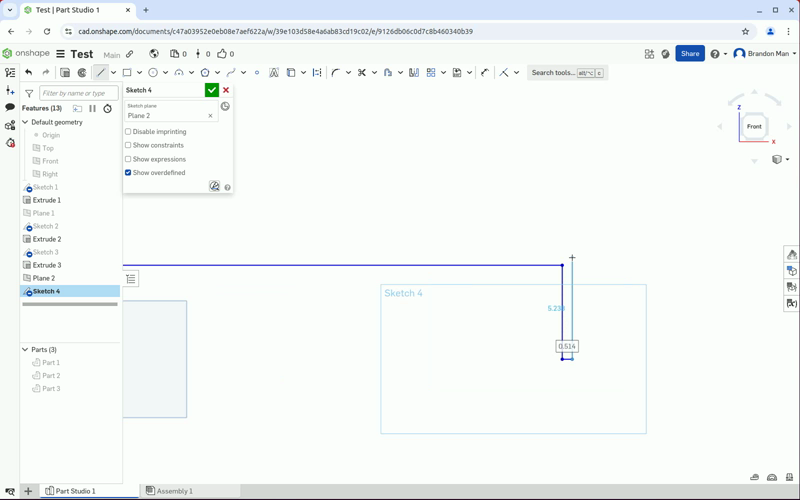
scroll(6)
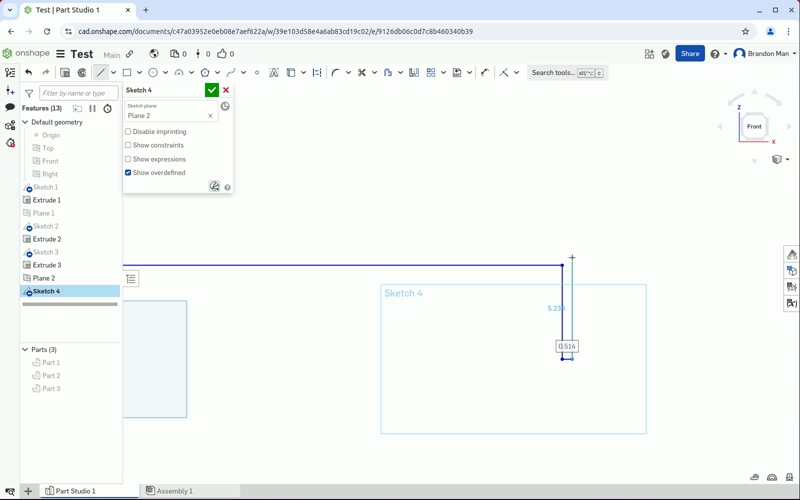
scroll(6)
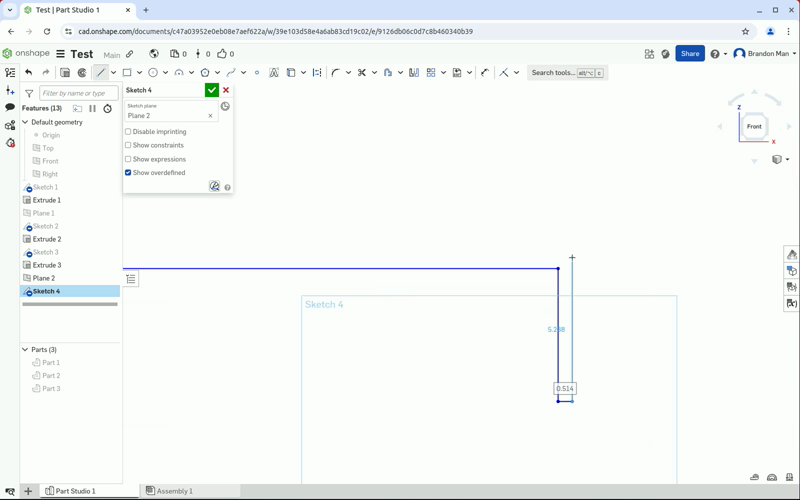
scroll(6)
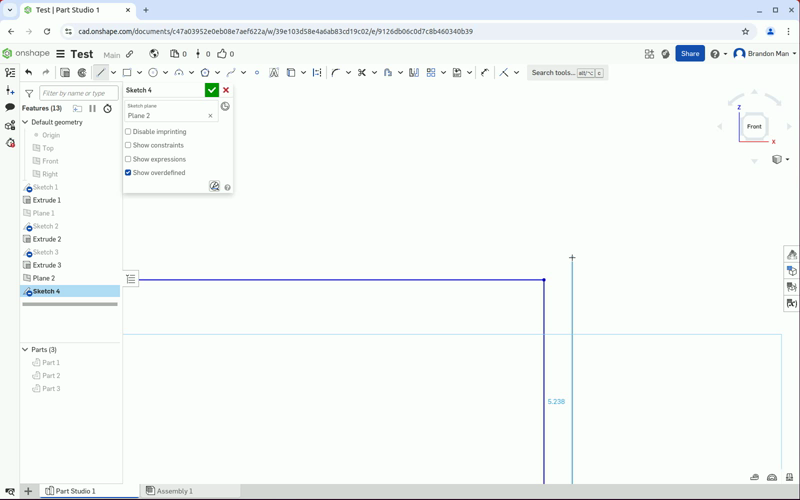
click(572, 257)
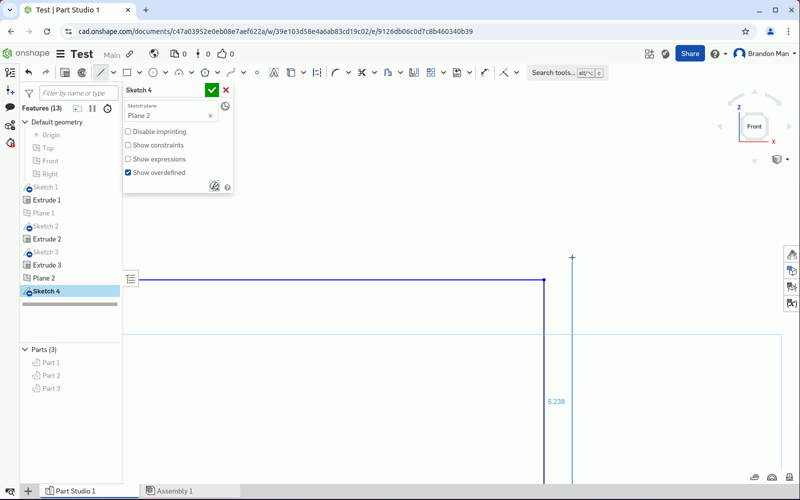
scroll(-6)
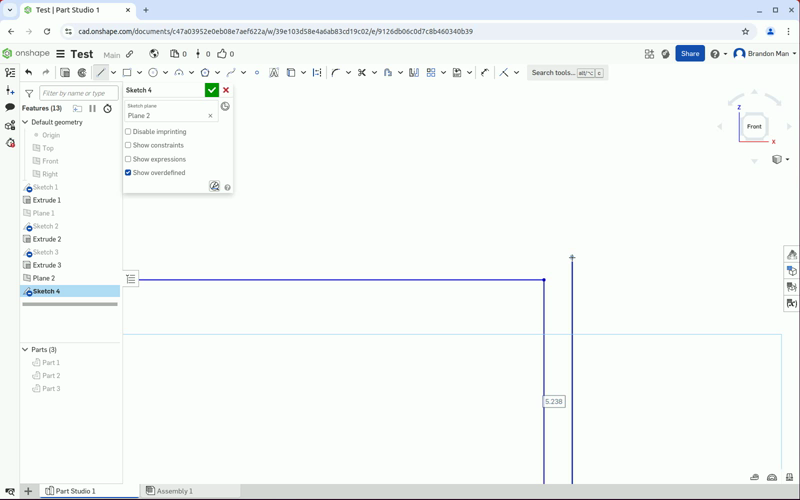
scroll(-6)
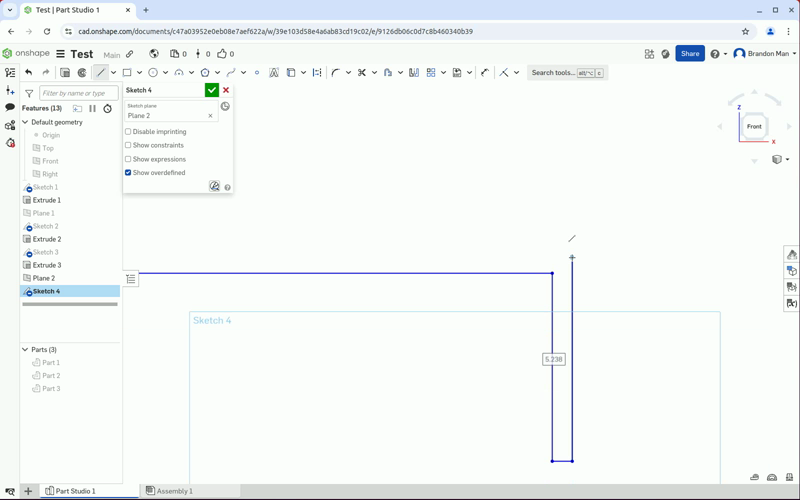
scroll(-6)
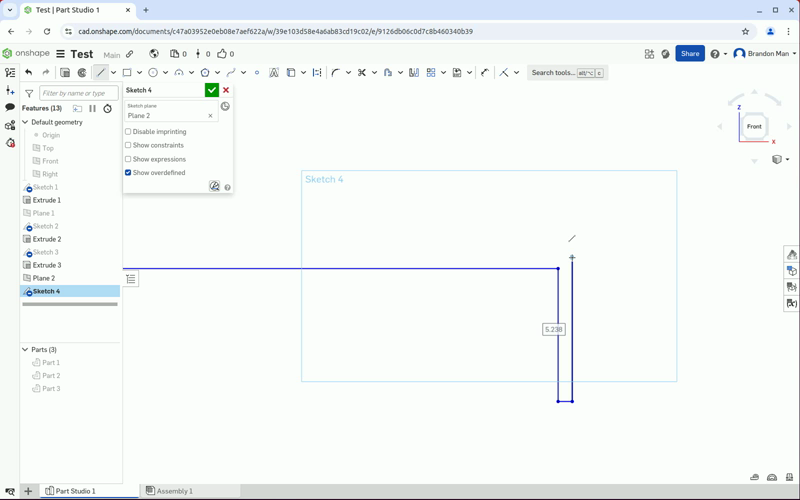
scroll(-6)
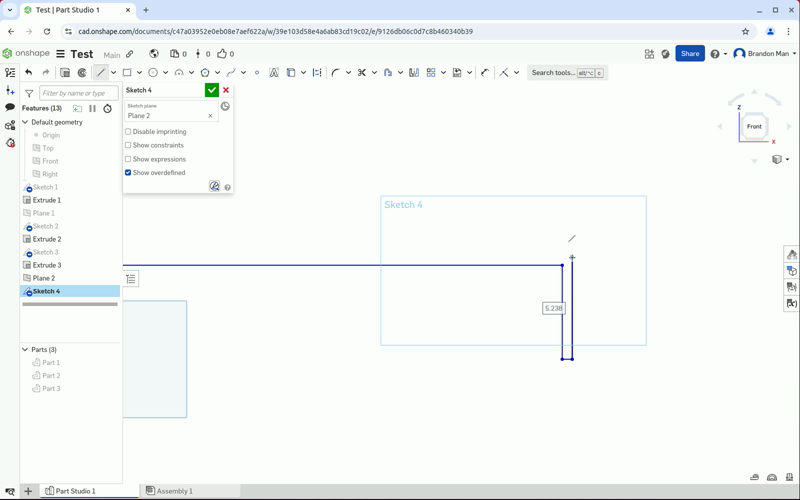
scroll(-6)
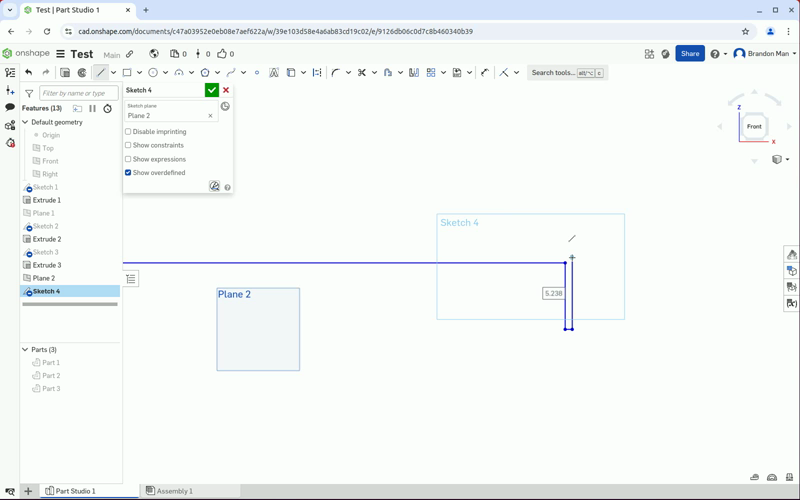
scroll(-6)
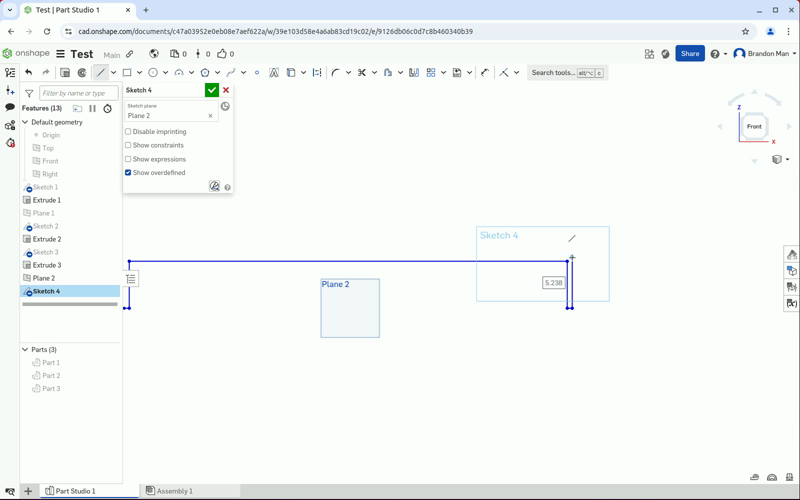
scroll(-6)
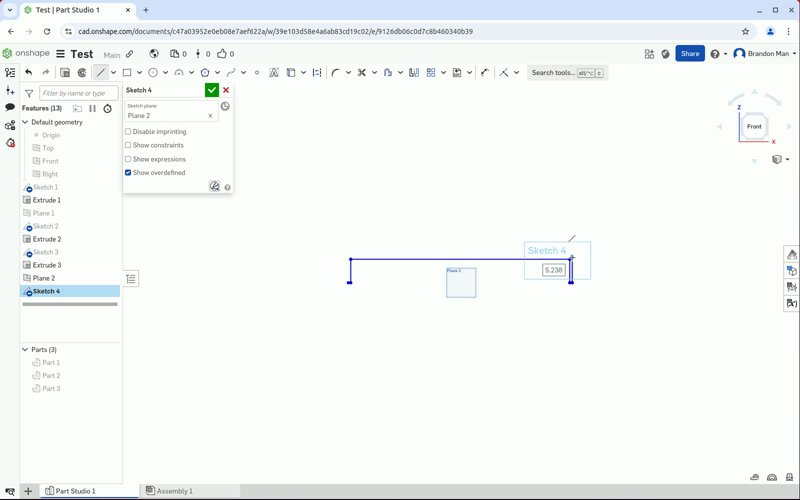
key_up(shift)
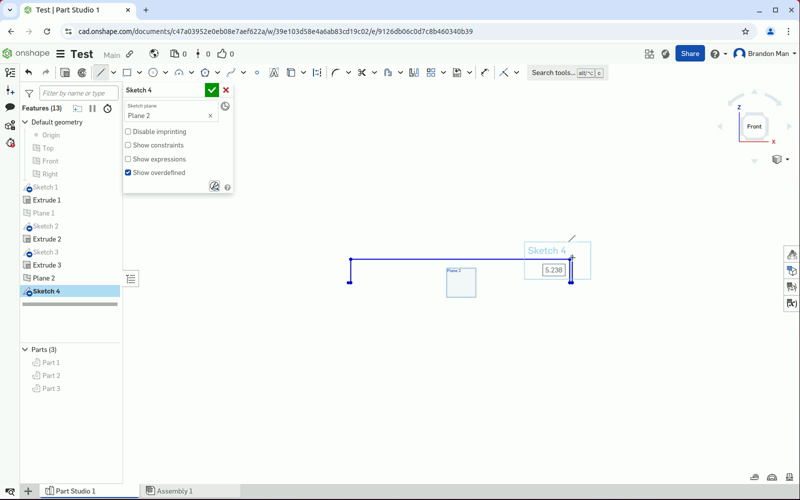
key_down(shift)
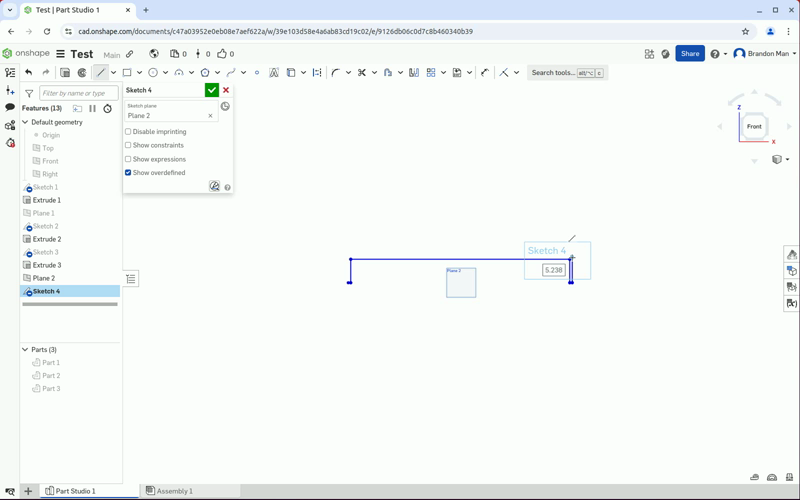
mouse_move(348, 257)
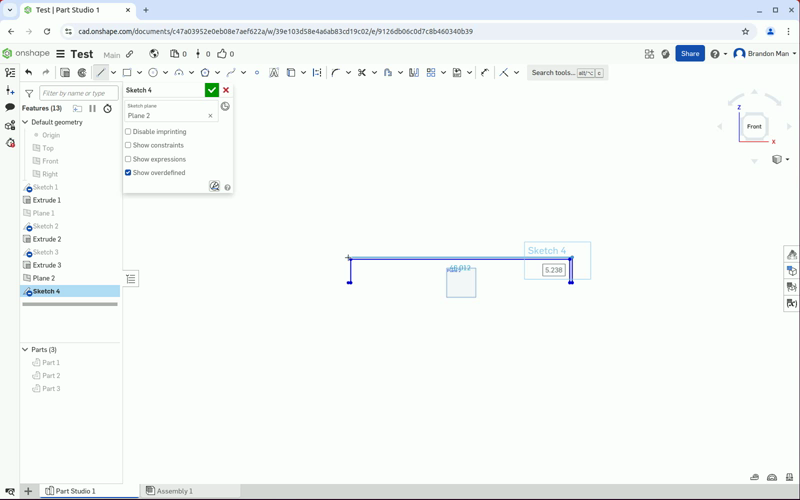
scroll(6)
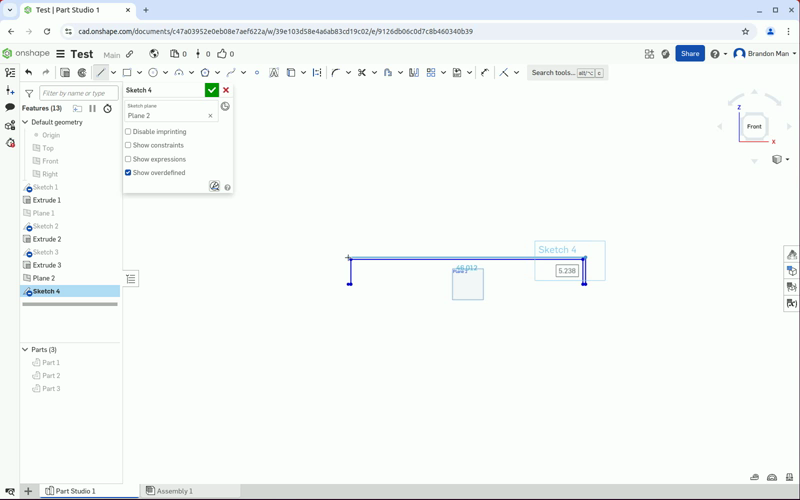
scroll(6)
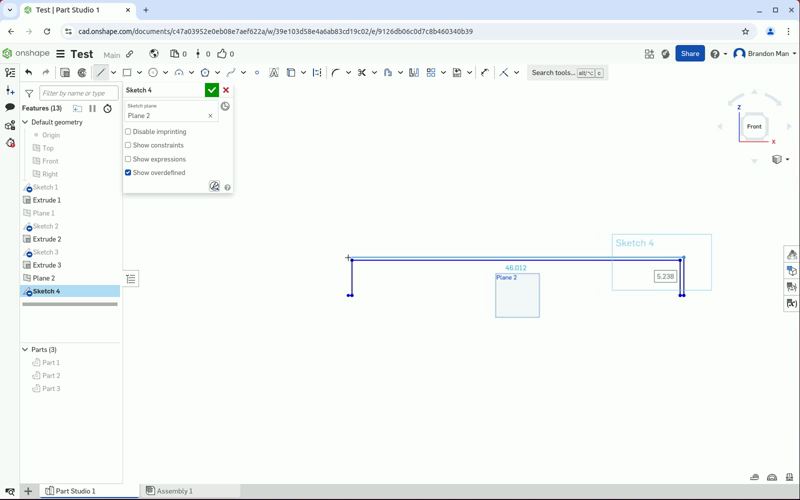
scroll(6)
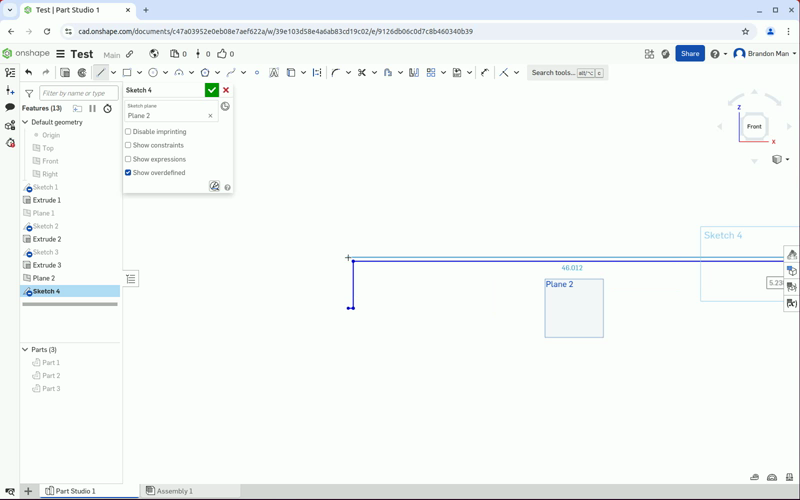
scroll(6)
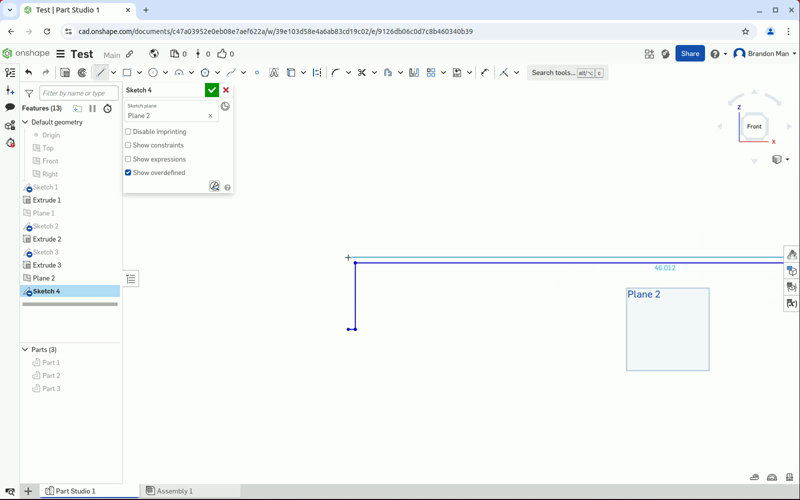
scroll(6)
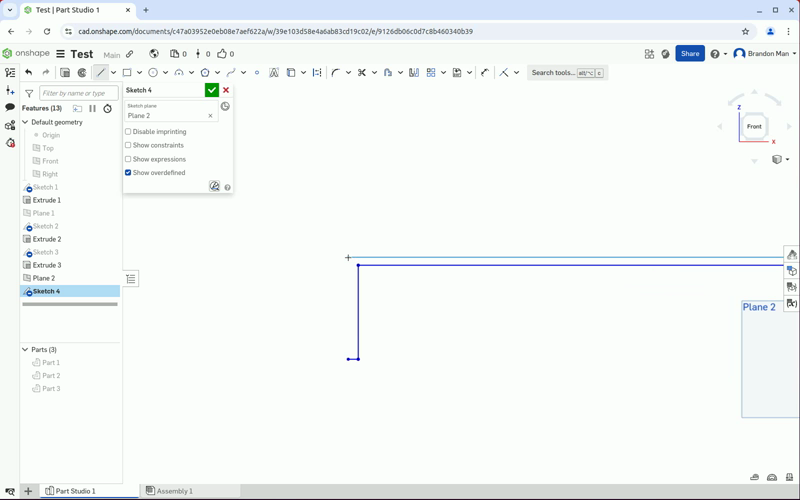
scroll(6)
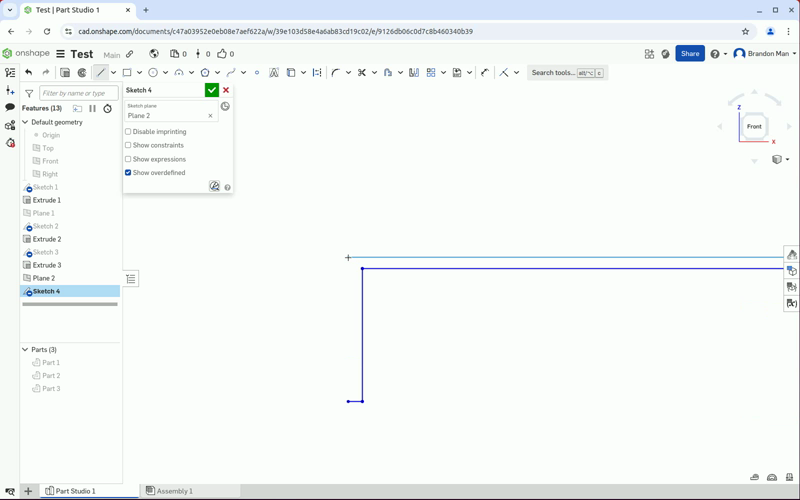
scroll(6)
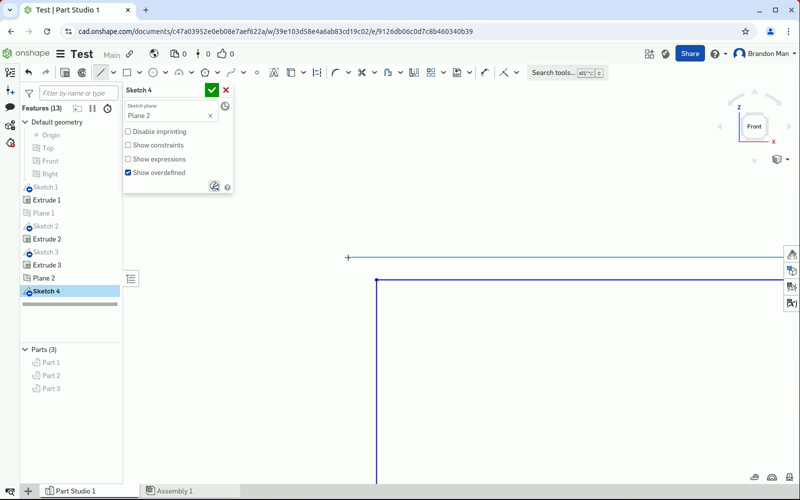
click(348, 257)
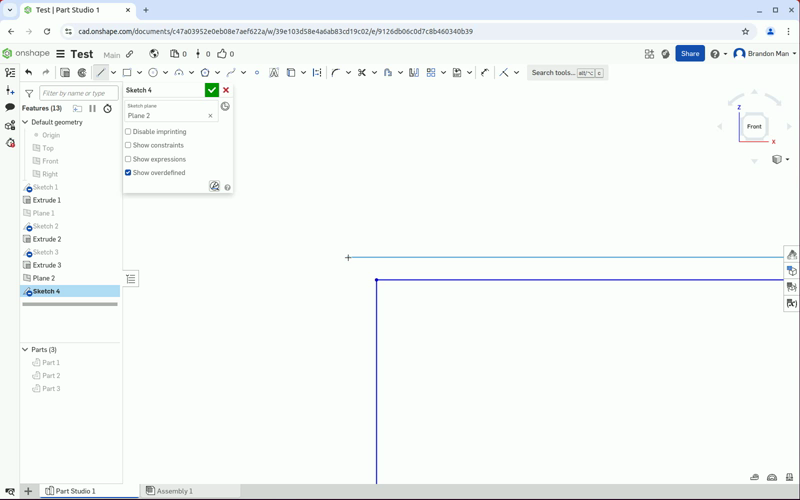
scroll(-6)
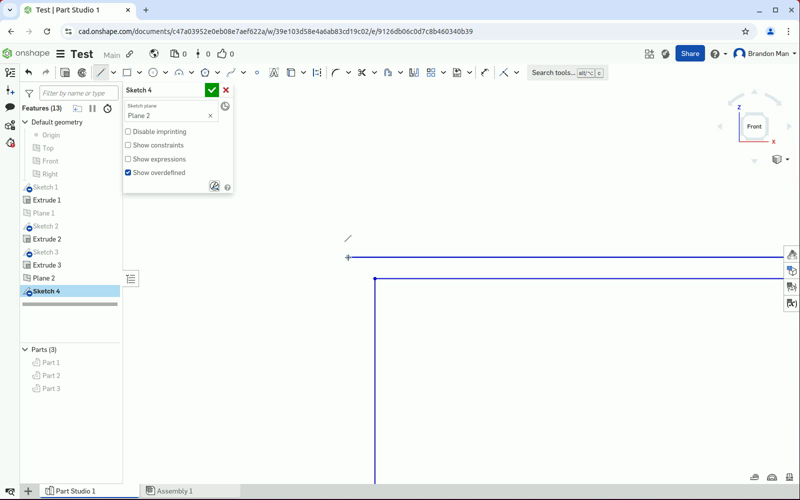
scroll(-6)
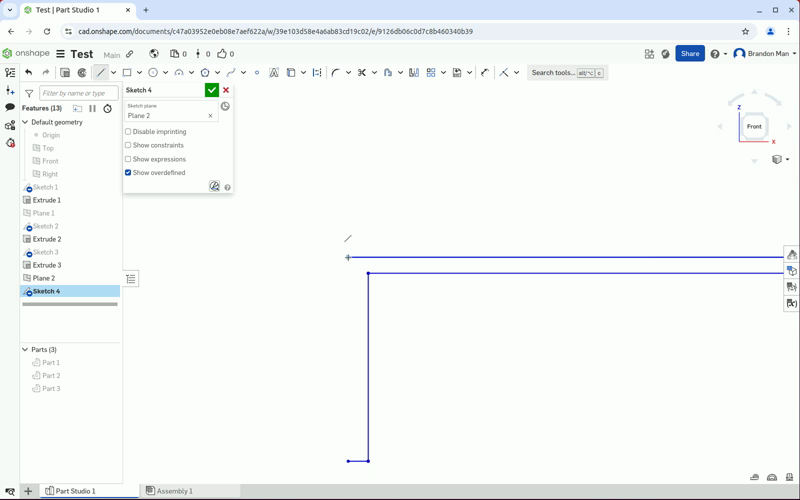
scroll(-6)
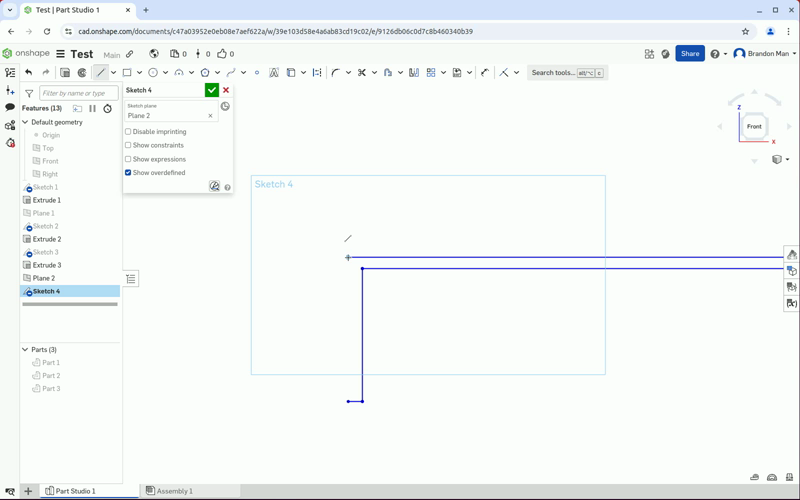
scroll(-6)
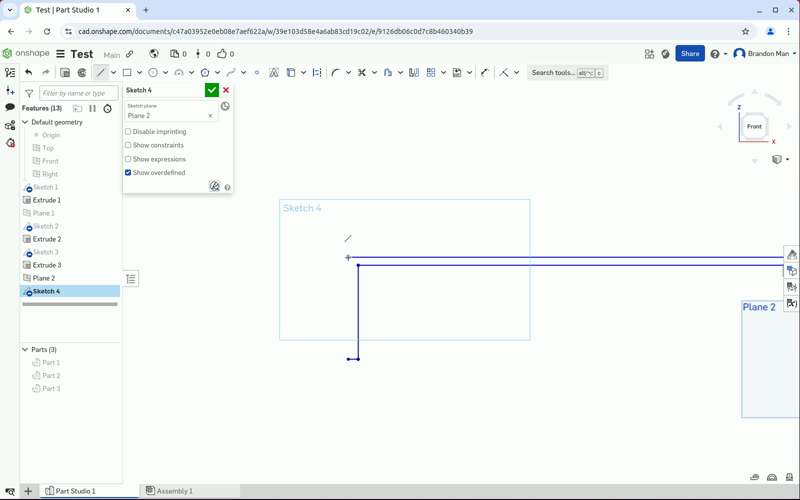
scroll(-6)
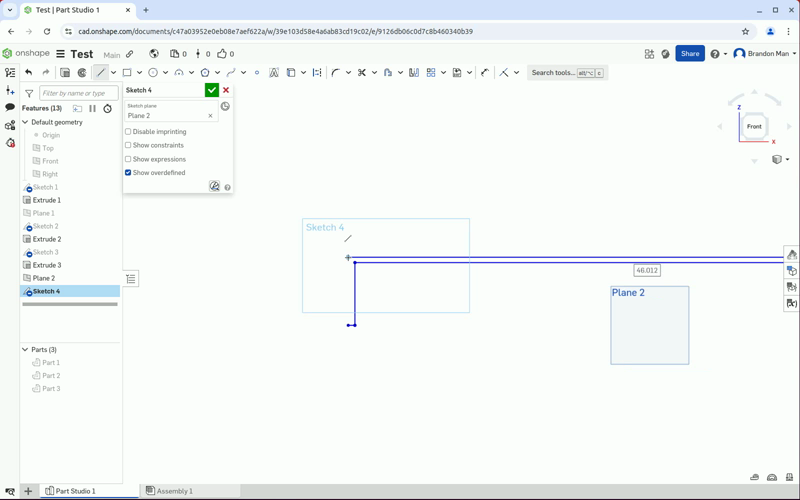
scroll(-6)
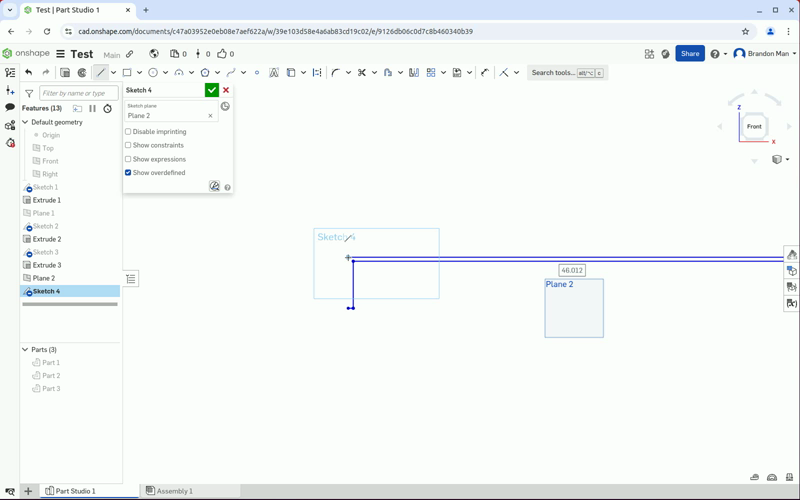
scroll(-6)
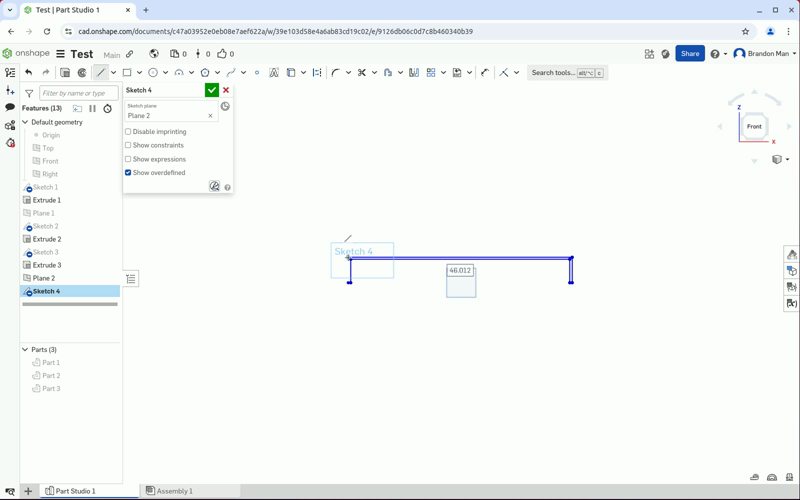
key_up(shift)
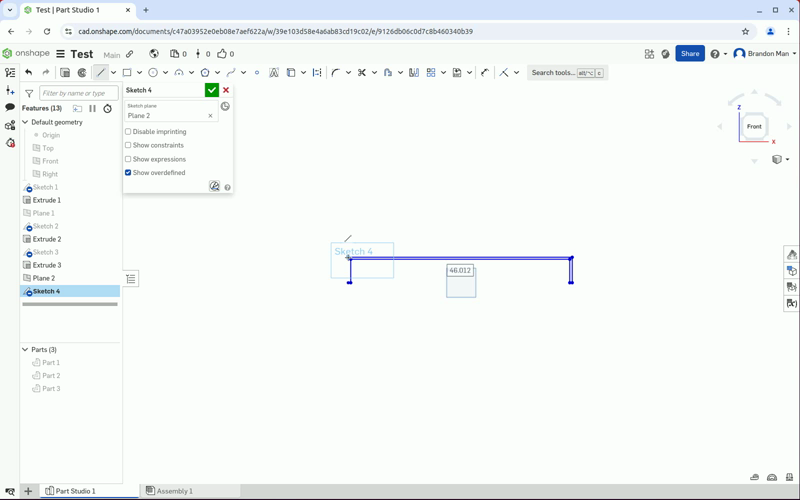
mouse_move(378, 257)
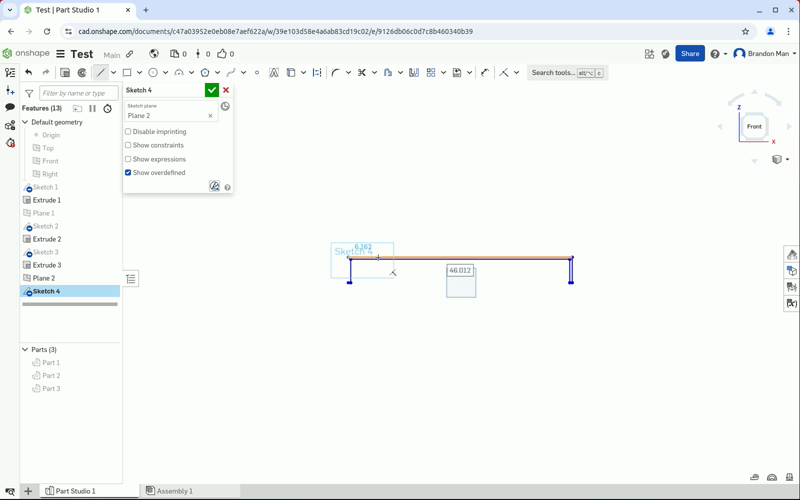
key_down(shift)
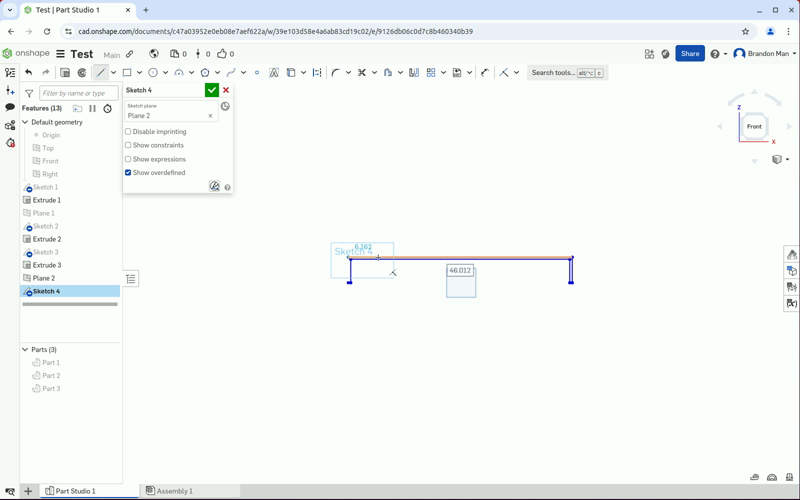
mouse_move(348, 282)
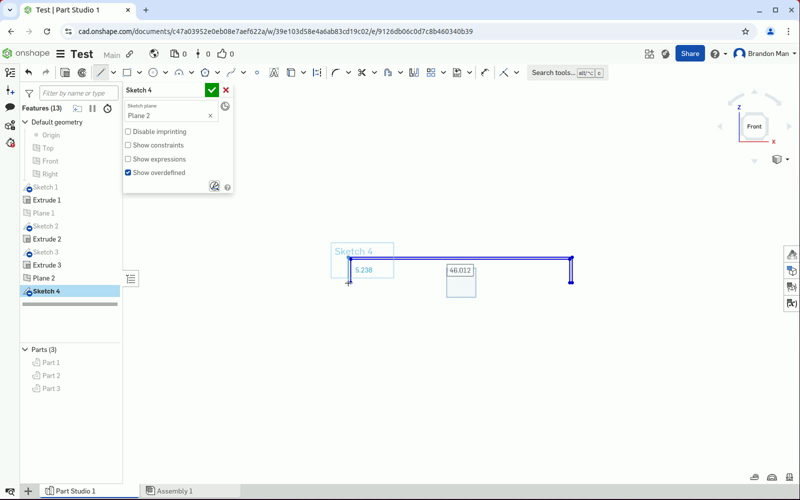
scroll(6)
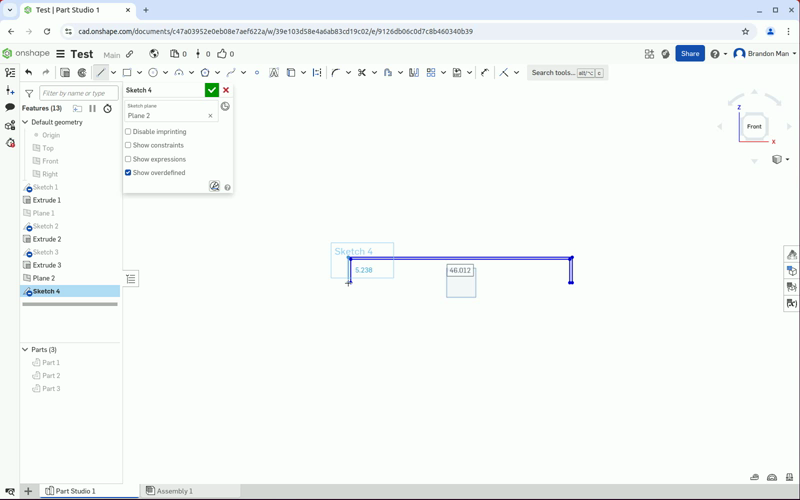
scroll(6)
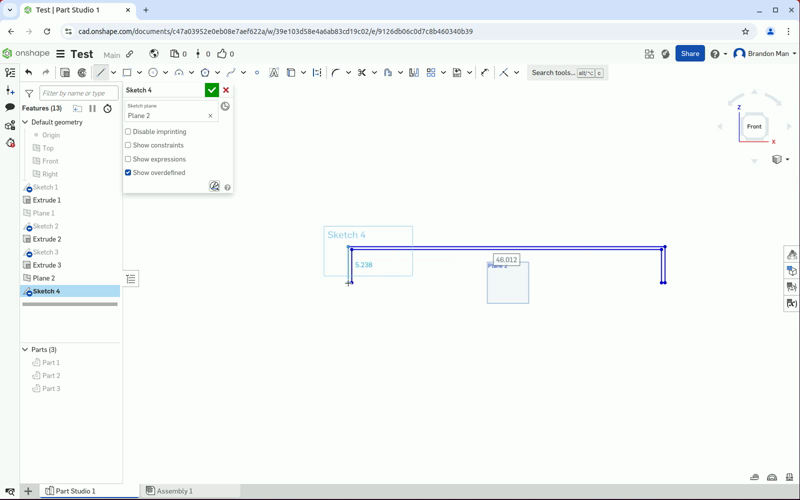
scroll(6)
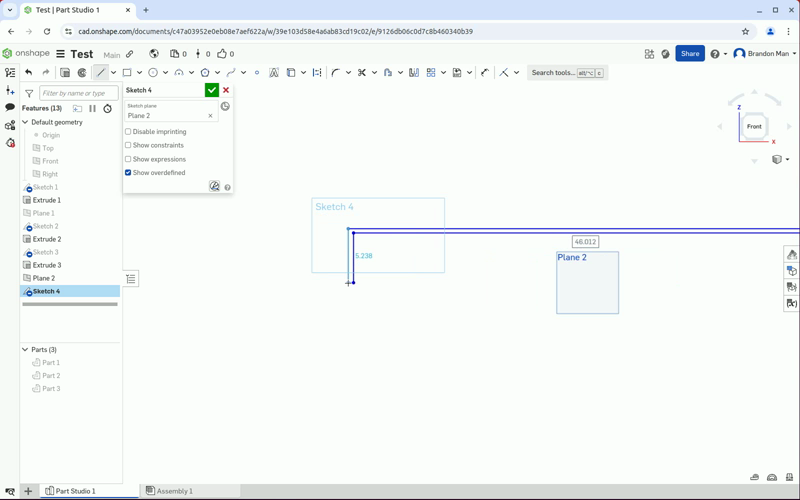
scroll(6)
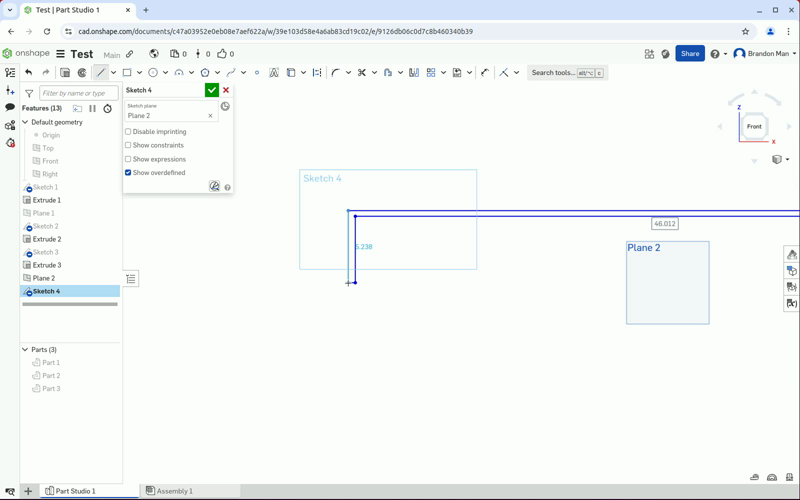
scroll(6)
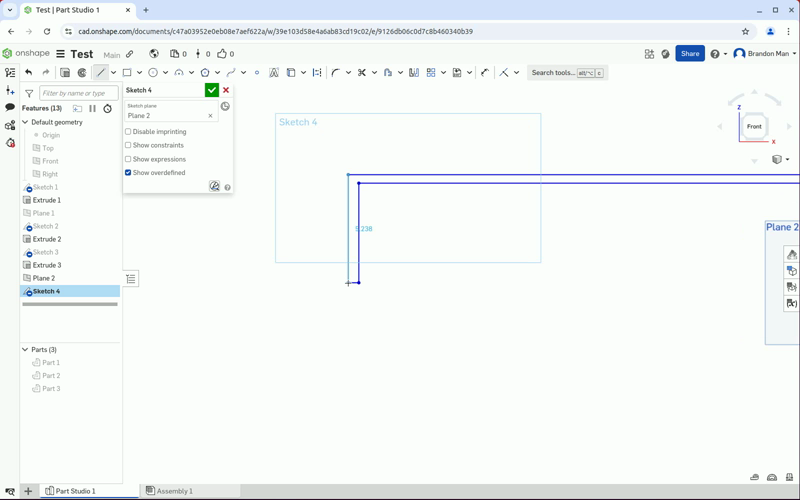
scroll(6)
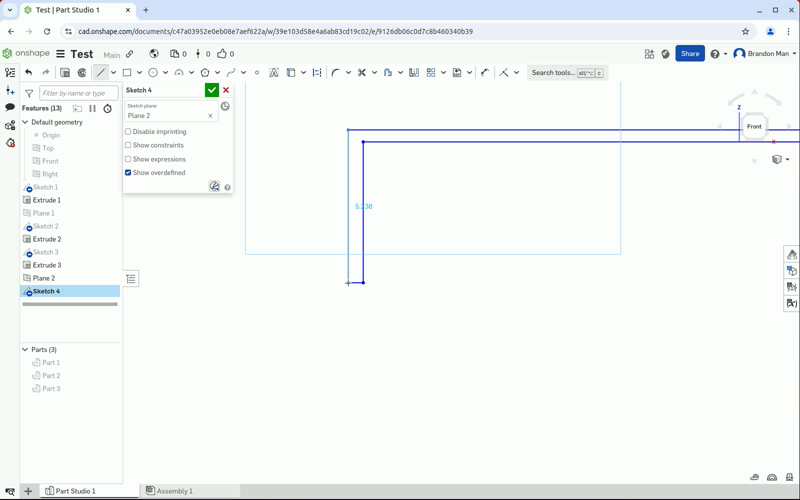
scroll(6)
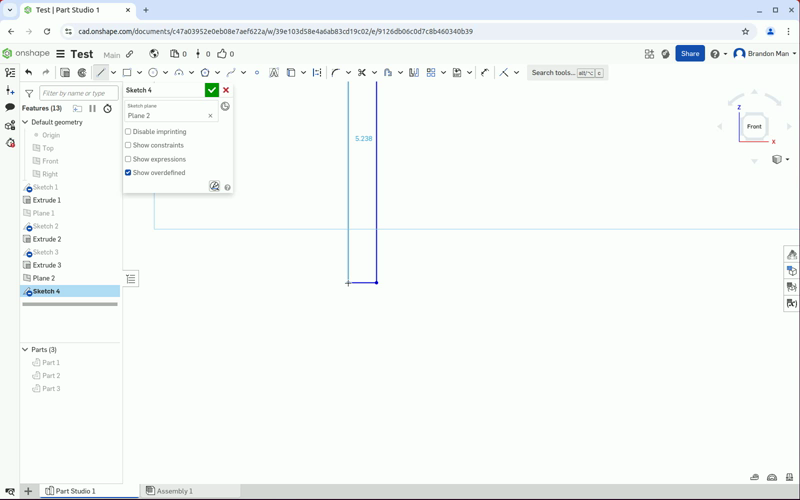
key_up(shift)
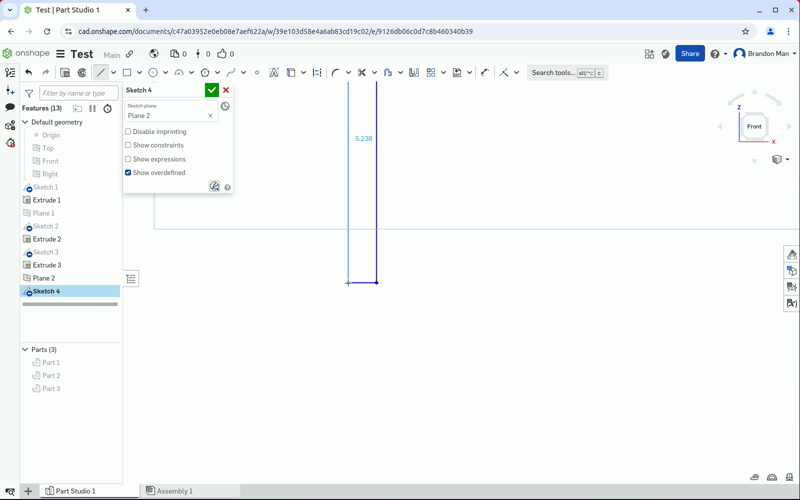
click(348, 282)
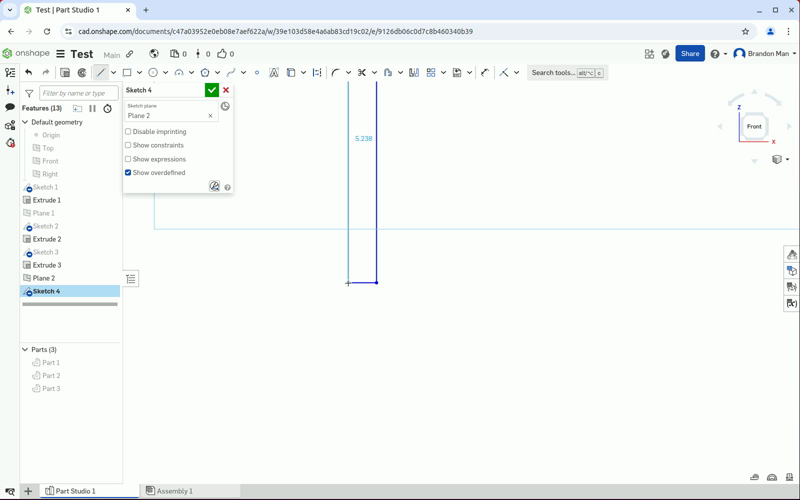
scroll(-6)
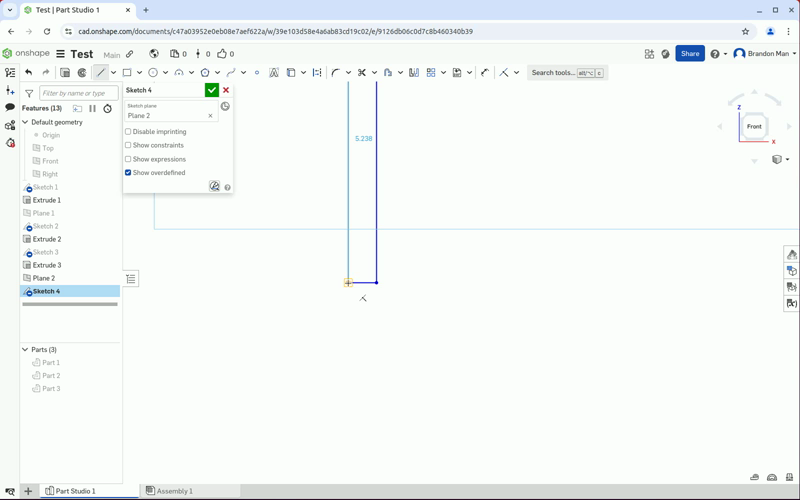
scroll(-6)
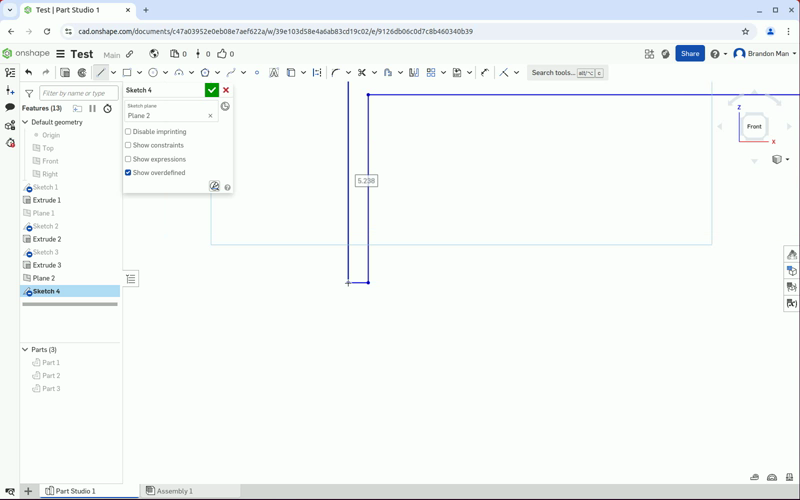
scroll(-6)
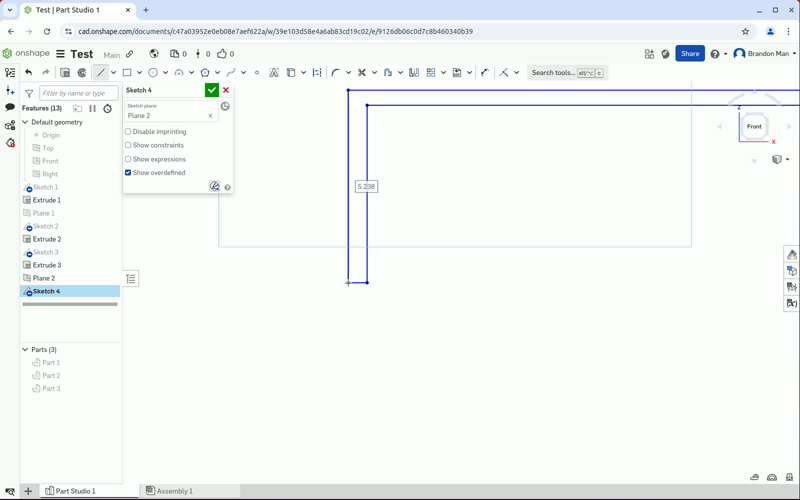
scroll(-6)
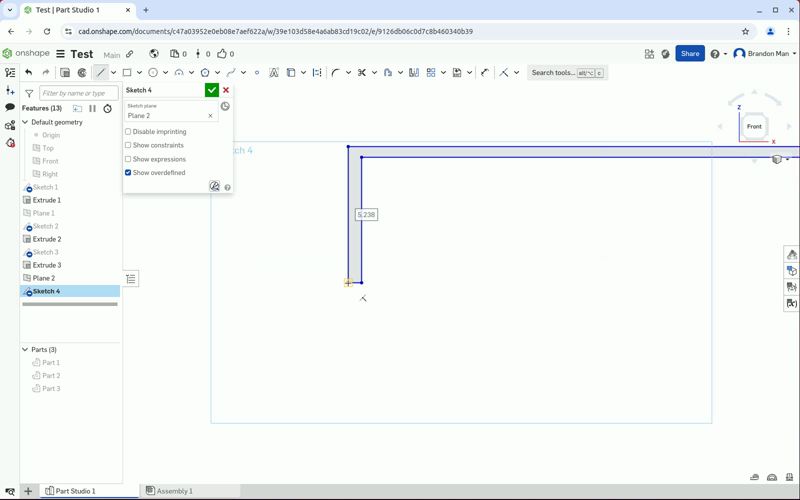
scroll(-6)
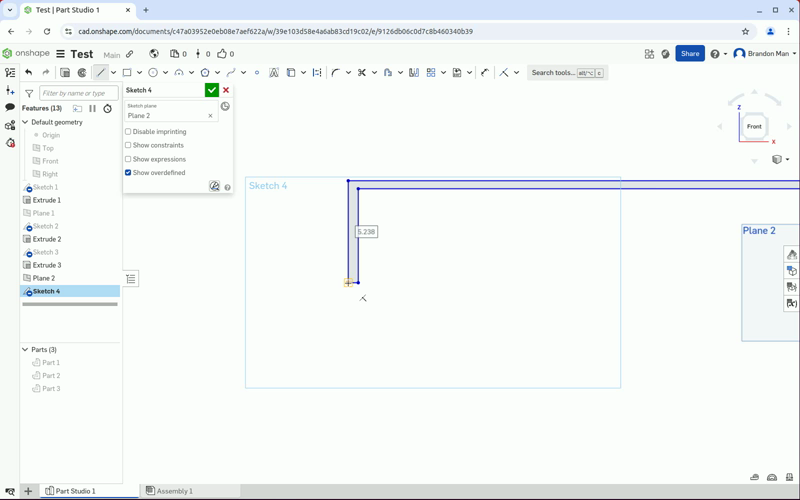
scroll(-6)
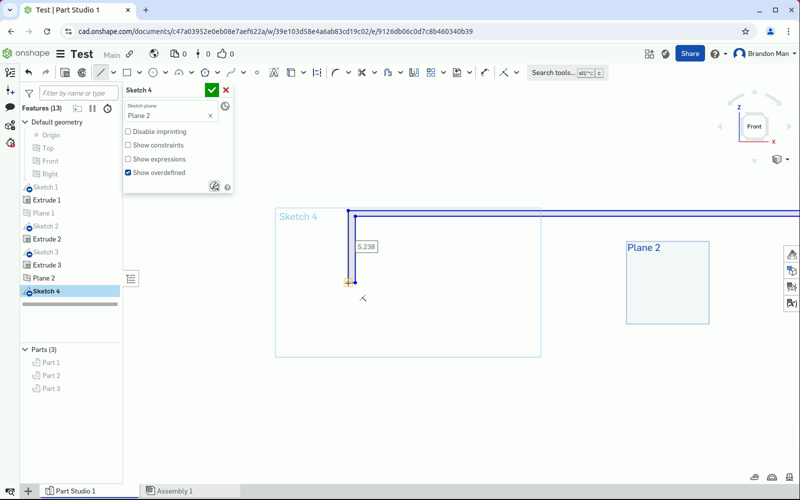
scroll(-6)
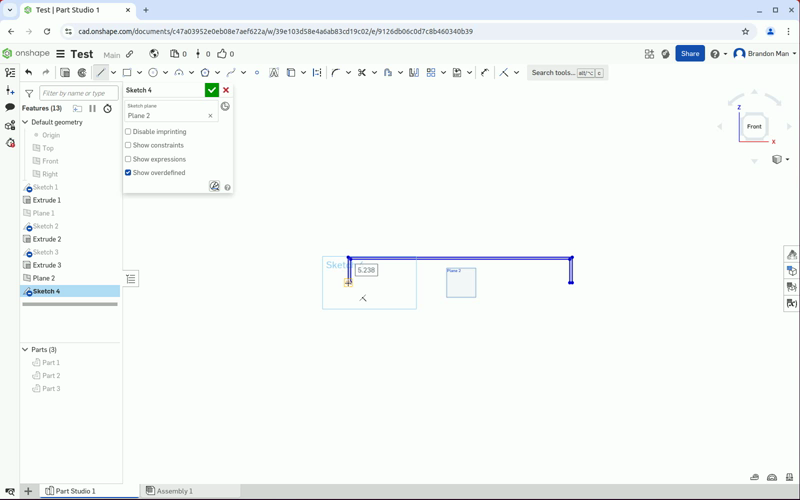
key(esc)
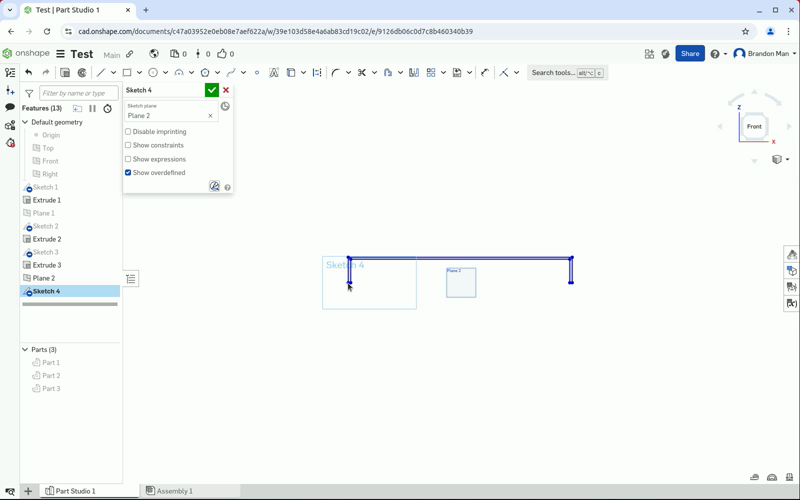
mouse_move(474, 258)
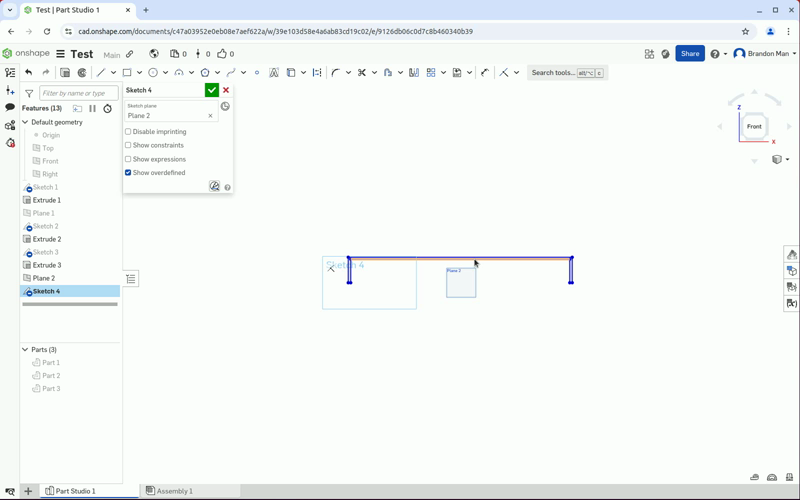
scroll(6)
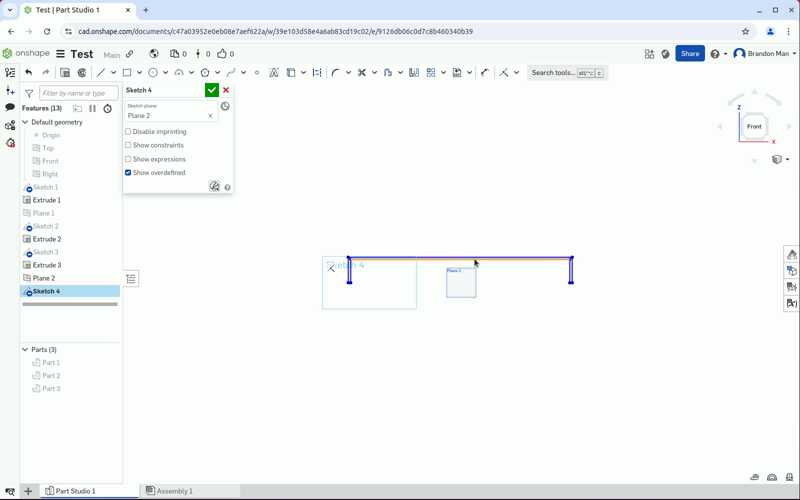
scroll(6)
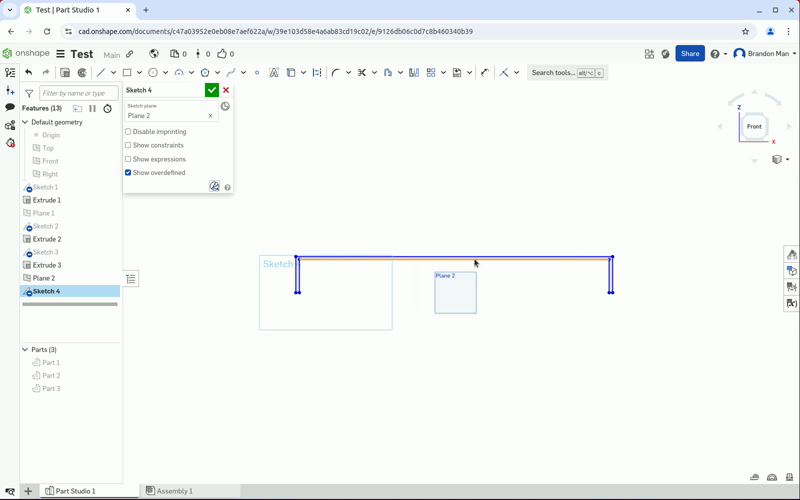
scroll(6)
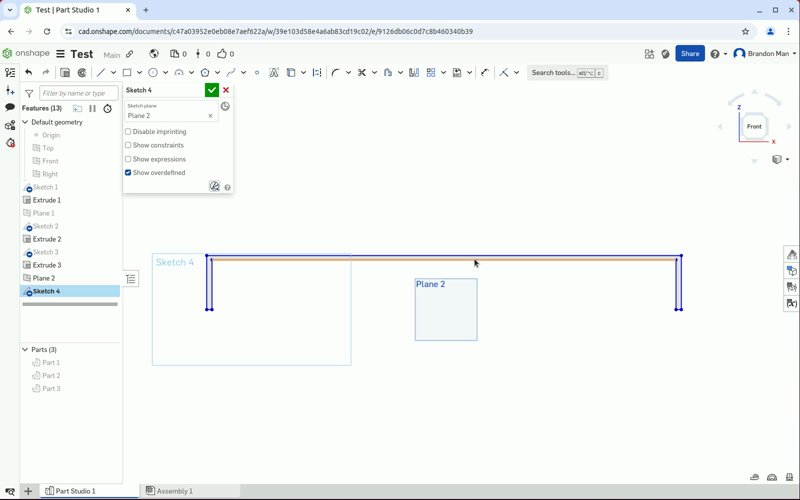
scroll(6)
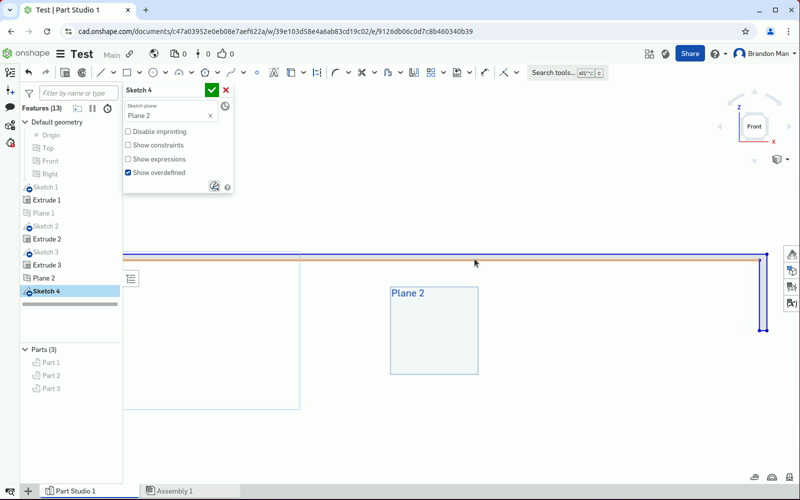
scroll(6)
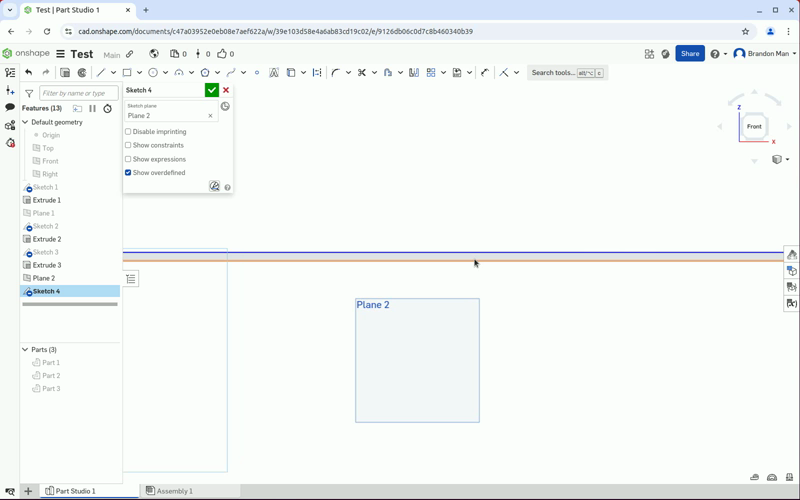
scroll(6)
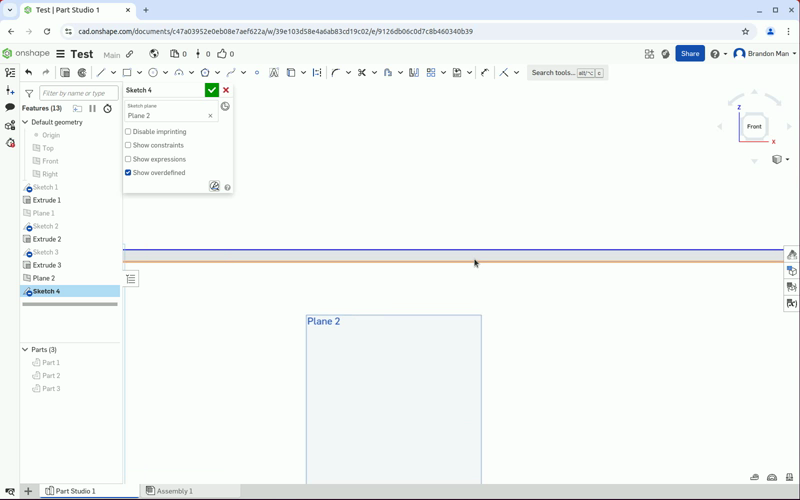
scroll(6)
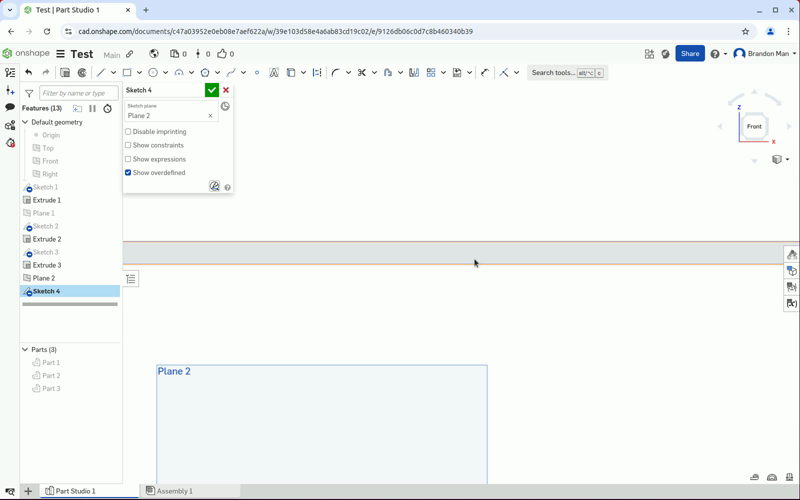
click(474, 258)
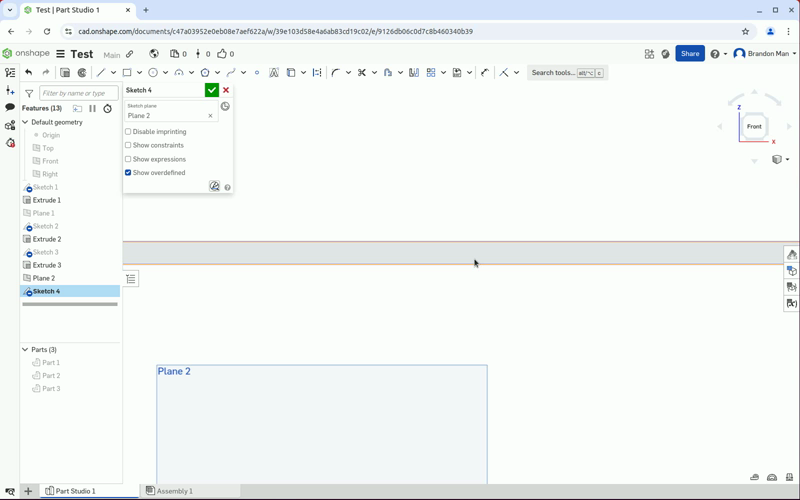
scroll(-6)
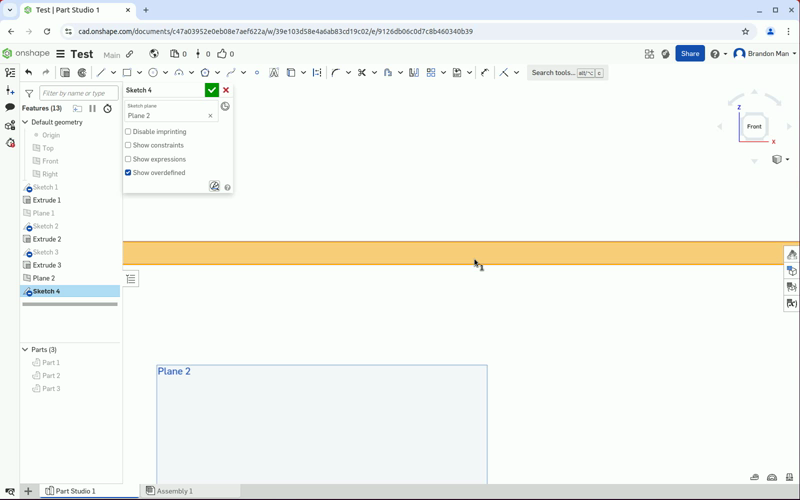
scroll(-6)
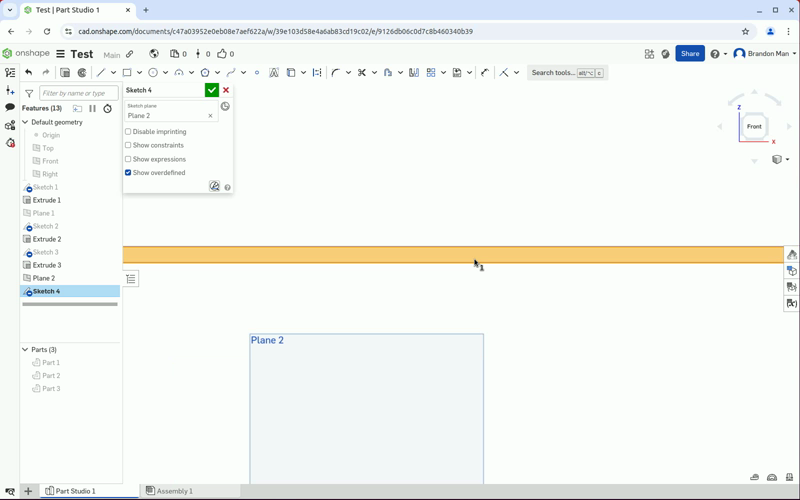
scroll(-6)
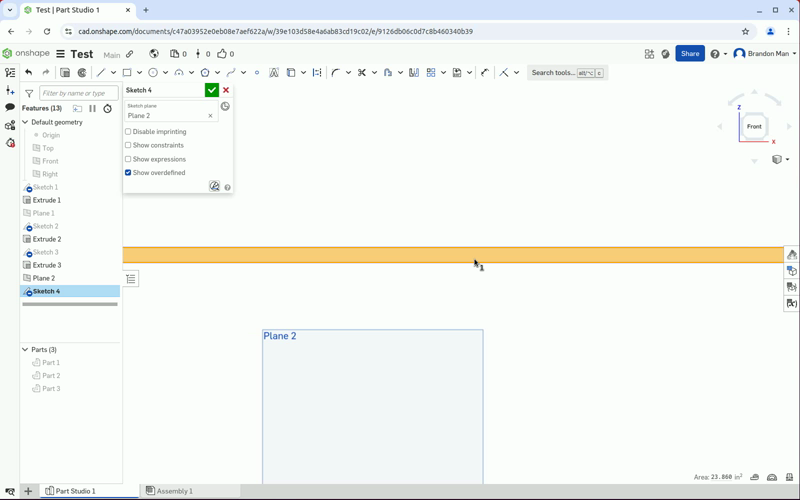
scroll(-6)
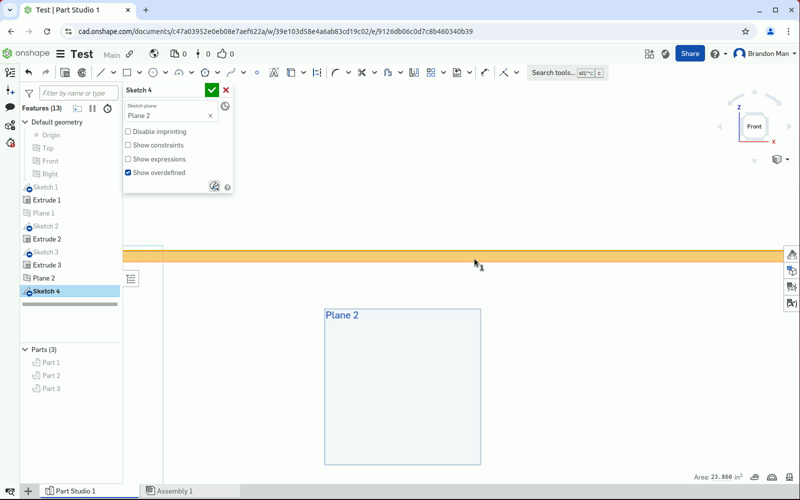
scroll(-6)
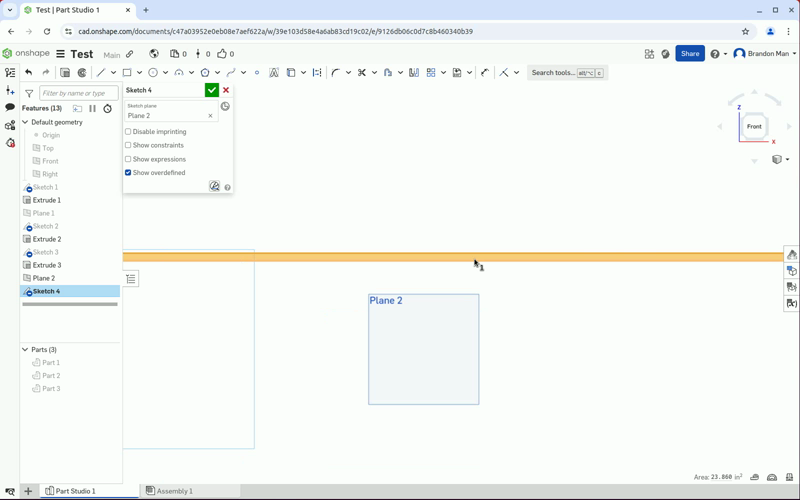
scroll(-6)
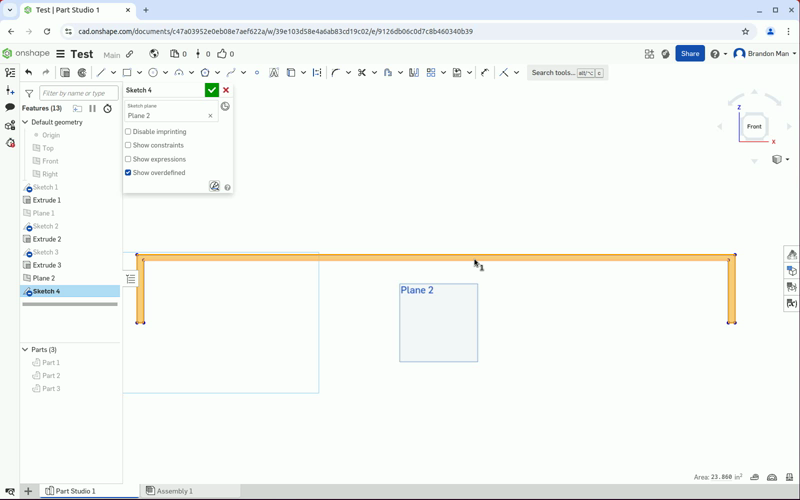
scroll(-6)
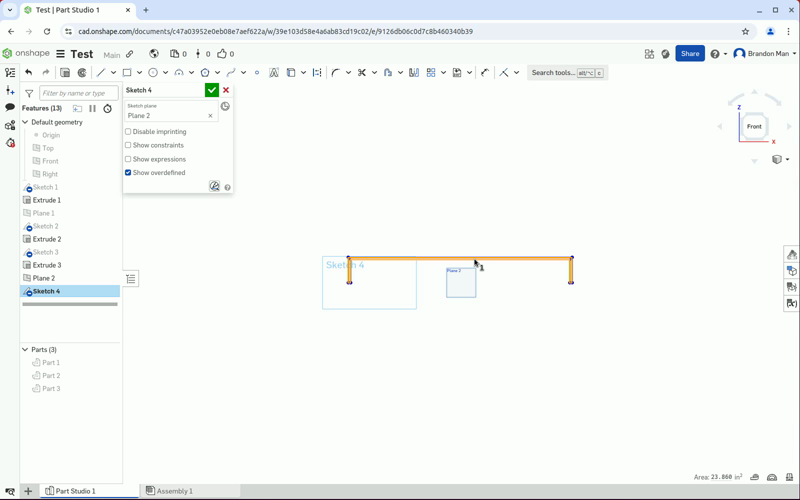
mouse_move(73, 352)
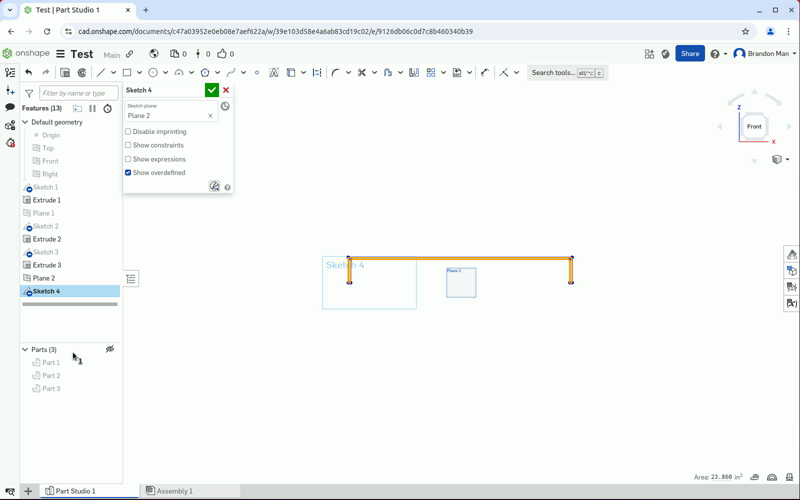
key(shift+y)
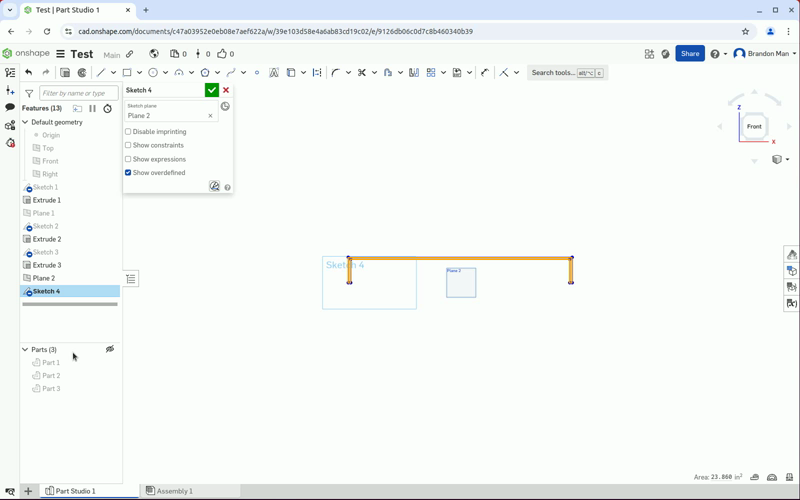
key(shift+e)
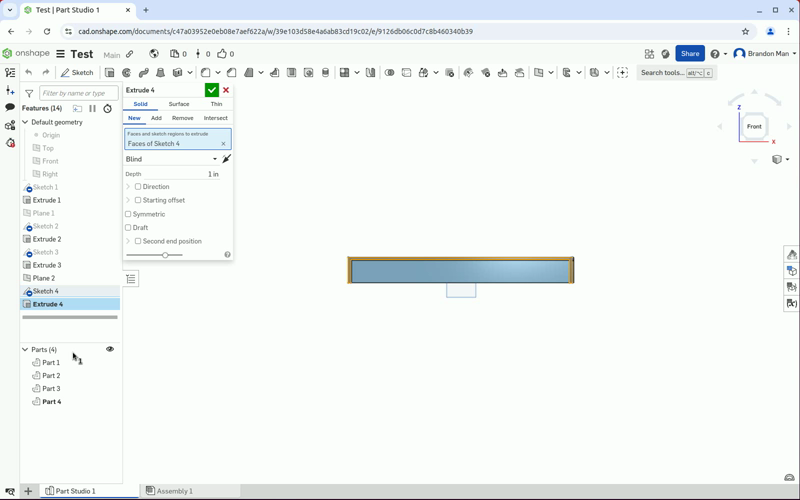
mouse_move(143, 106)
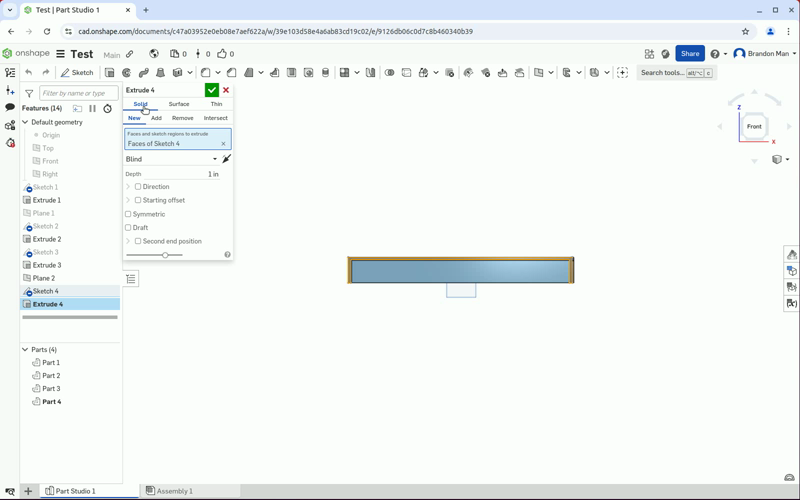
click(143, 106)
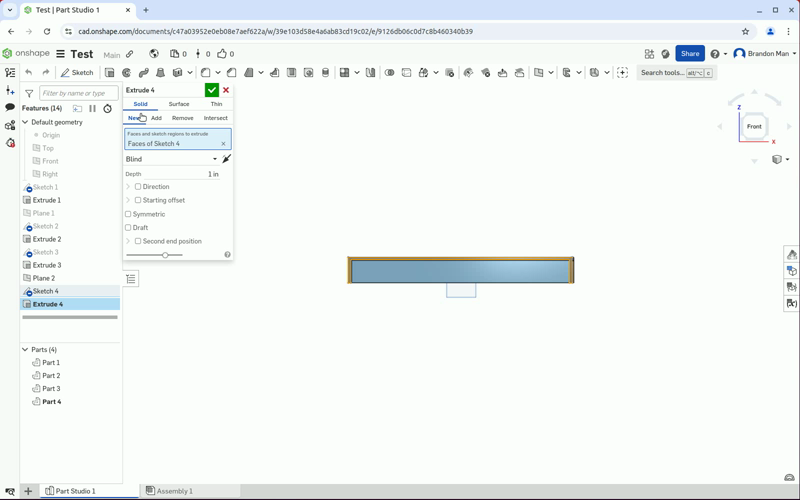
mouse_move(137, 120)
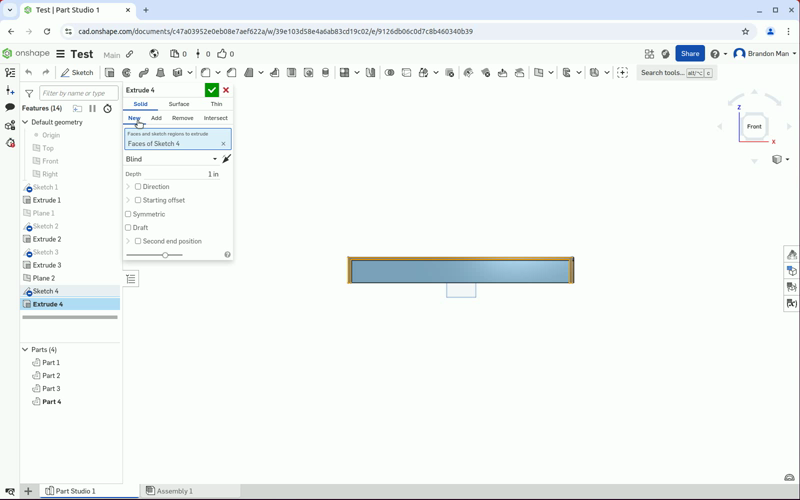
click(137, 120)
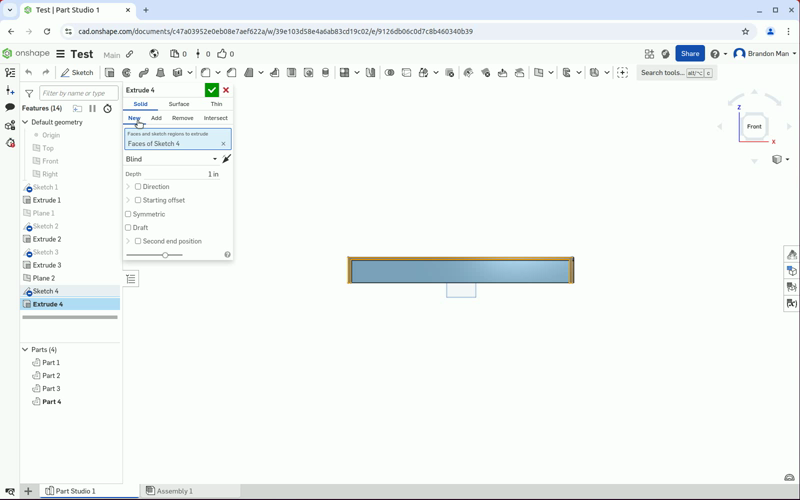
key(tab, 4)
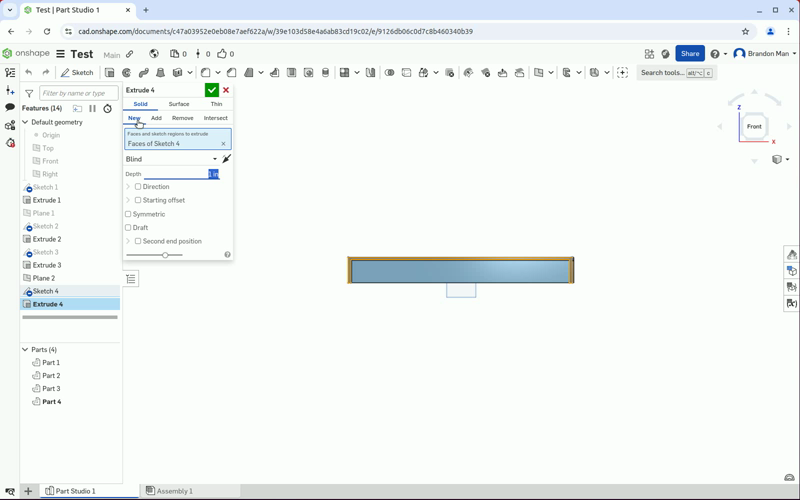
text(0.722)
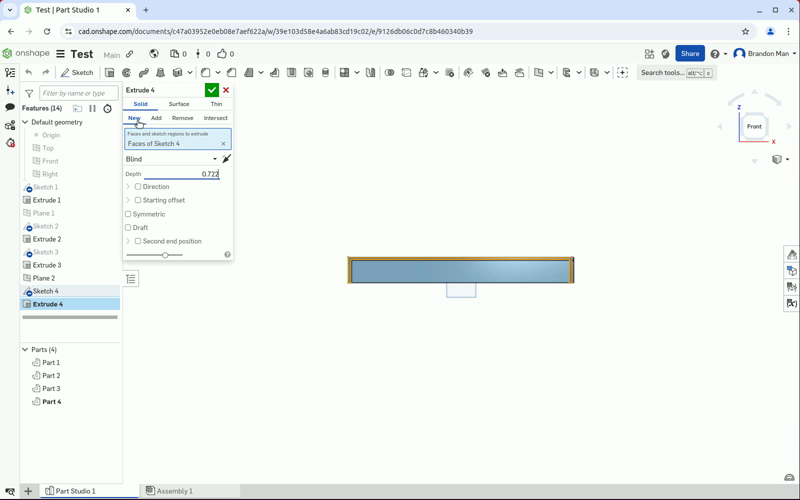
key(enter)
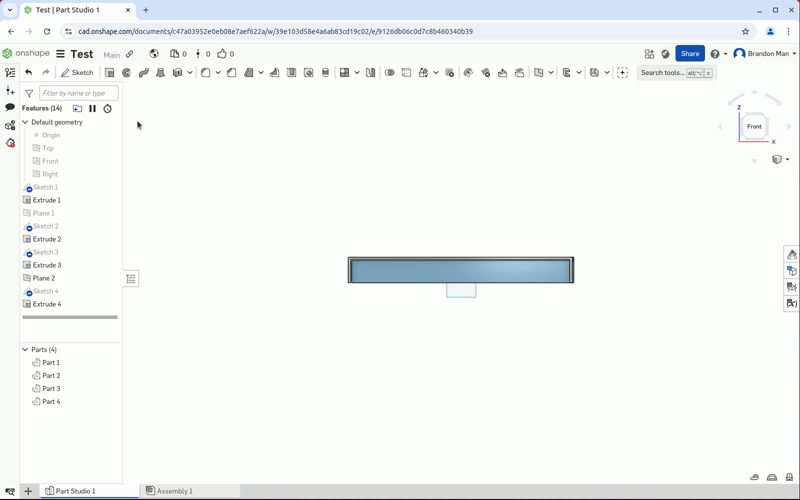
key(shift+h)
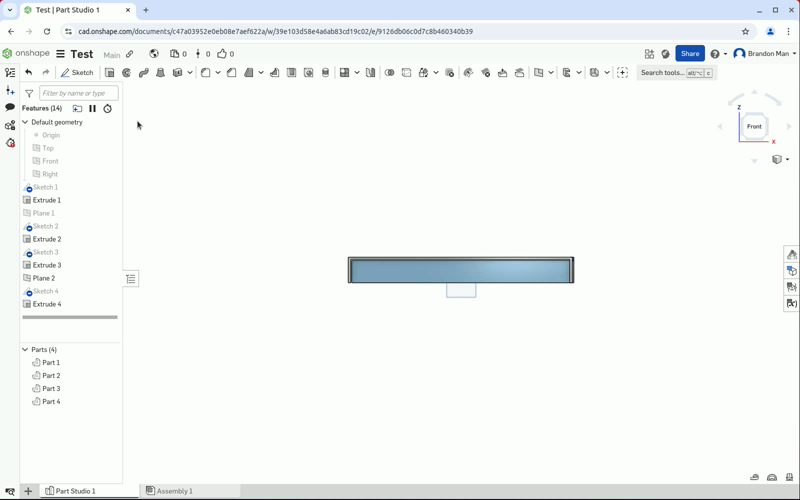
key(shift+h)
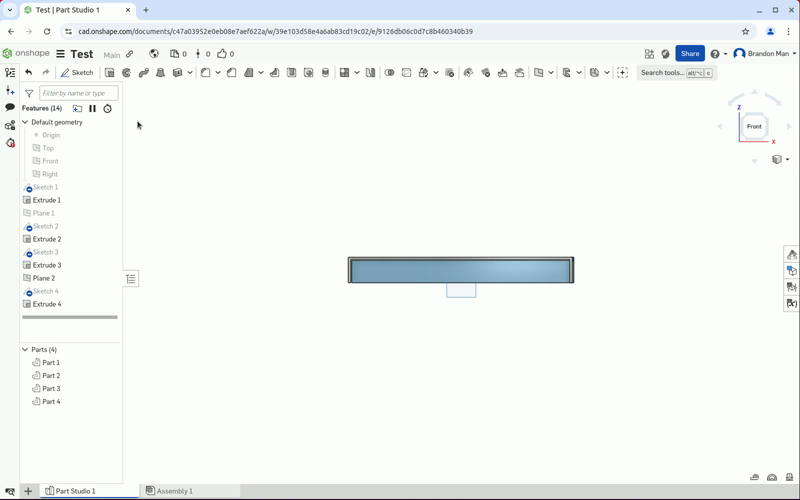
mouse_move(73, 189)
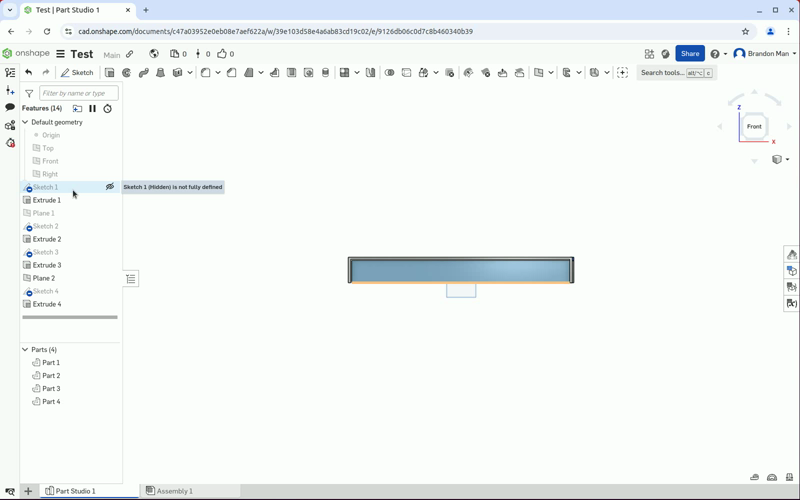
click(73, 189)
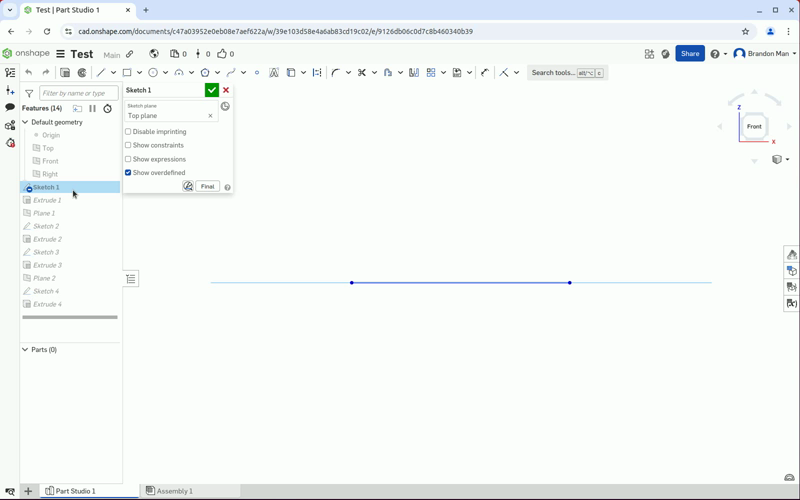
mouse_move(229, 92)
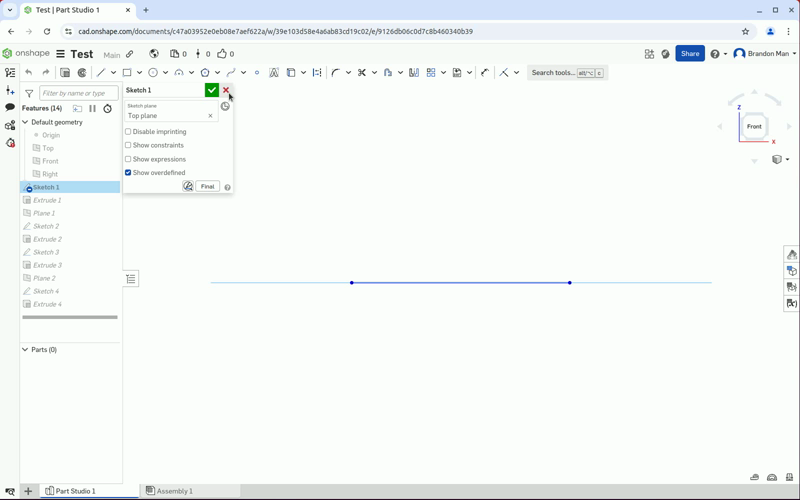
click(229, 92)
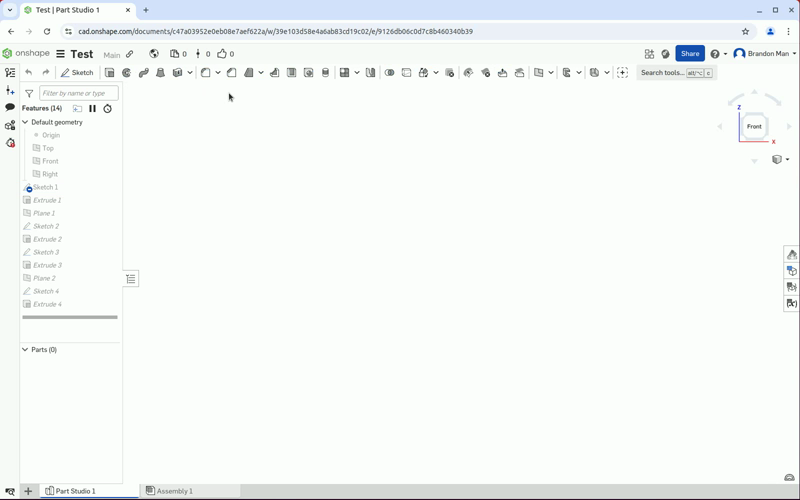
key(shift+s)
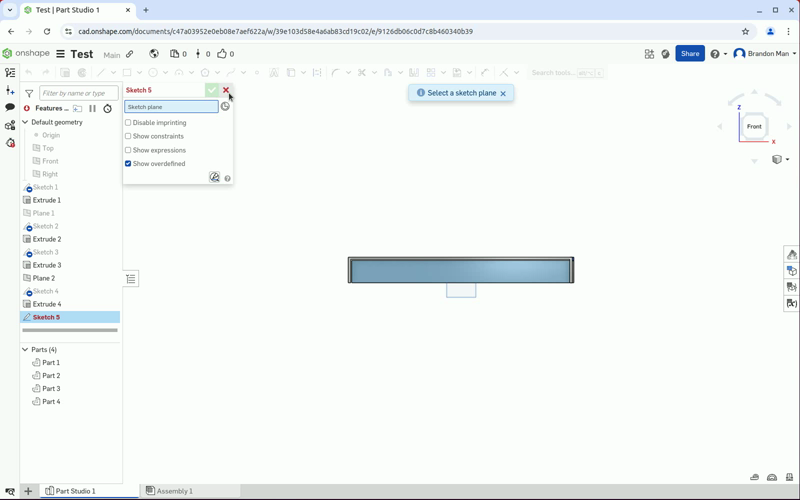
mouse_move(73, 280)
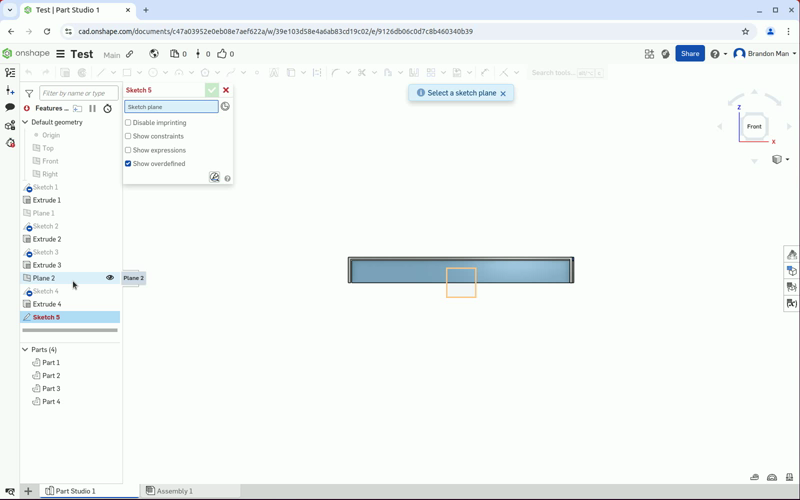
click(73, 280)
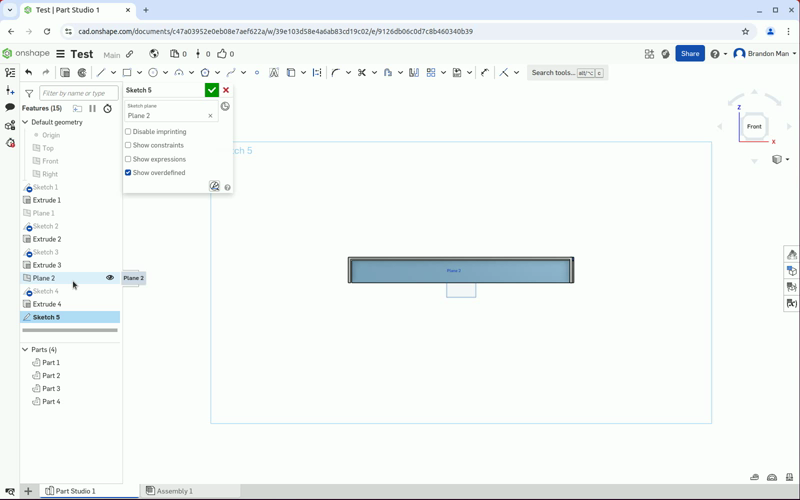
mouse_move(73, 352)
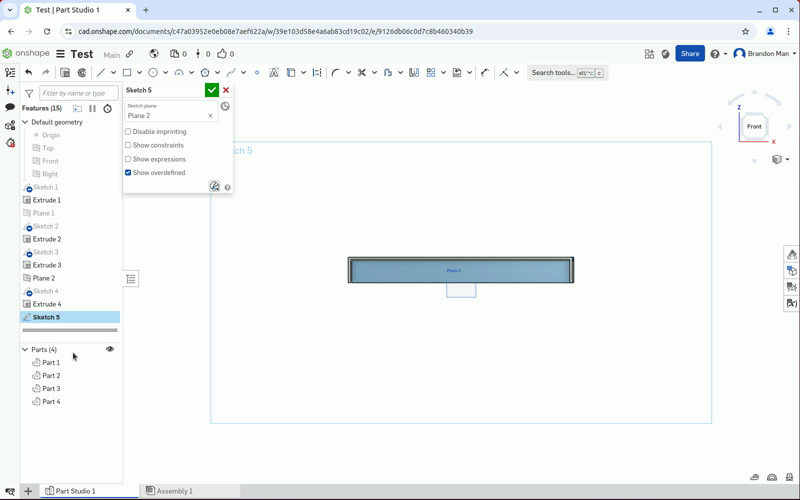
key(y)
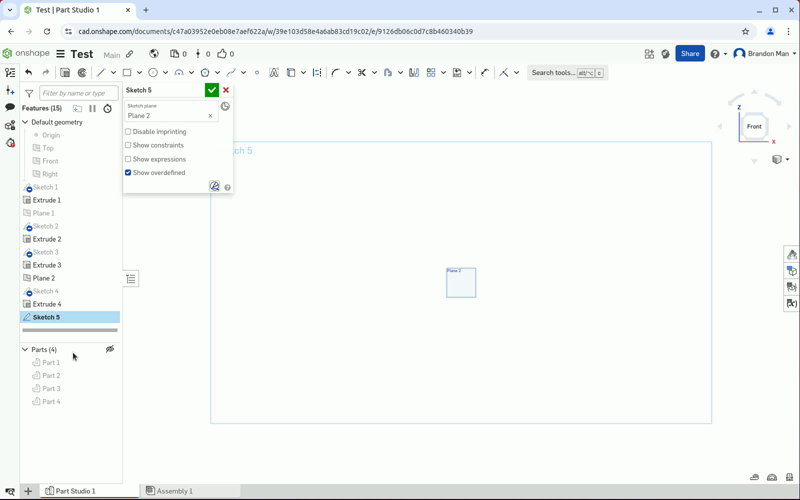
key(l)
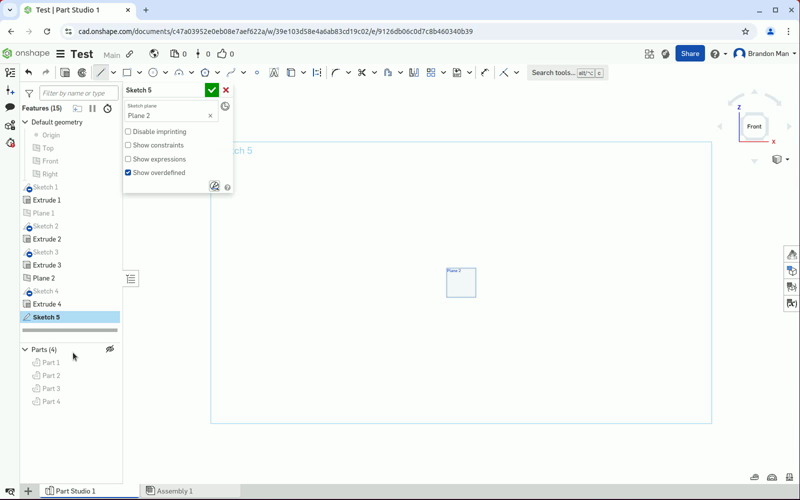
key_down(shift)
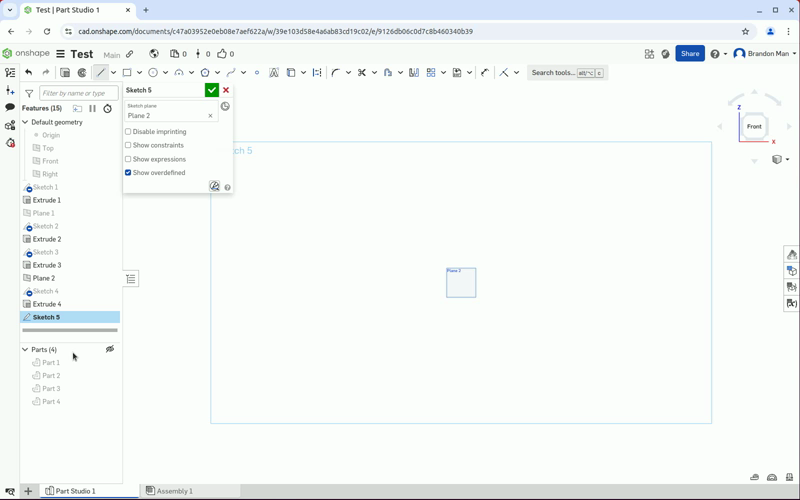
mouse_move(351, 282)
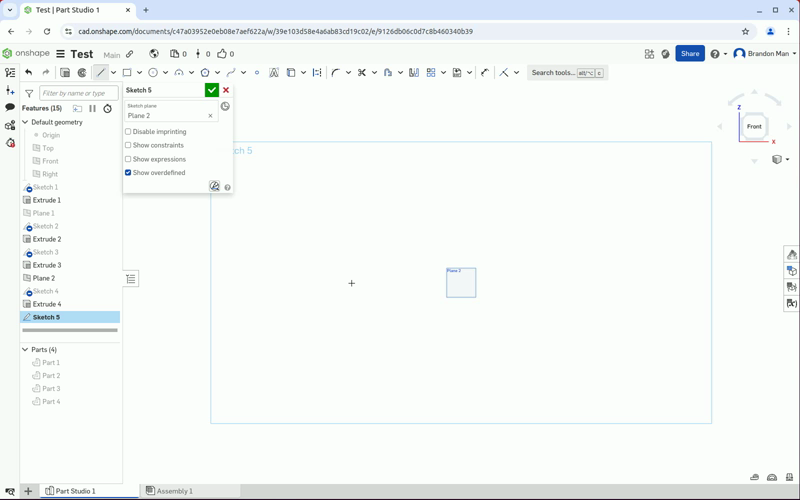
click(351, 282)
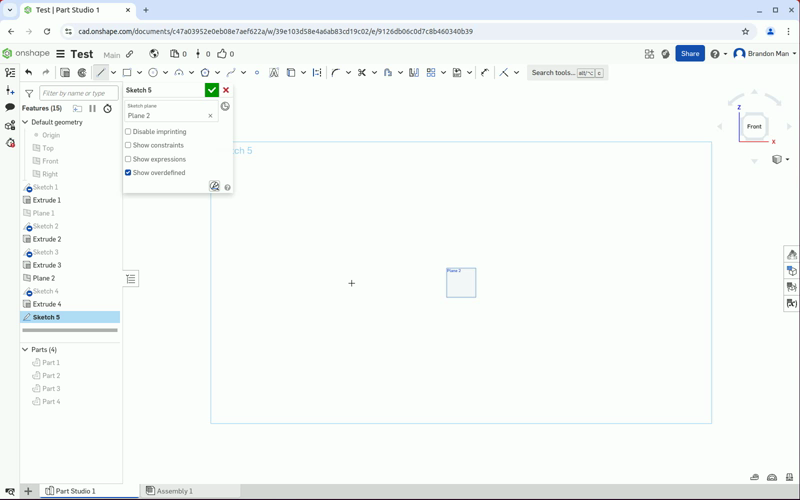
key_up(shift)
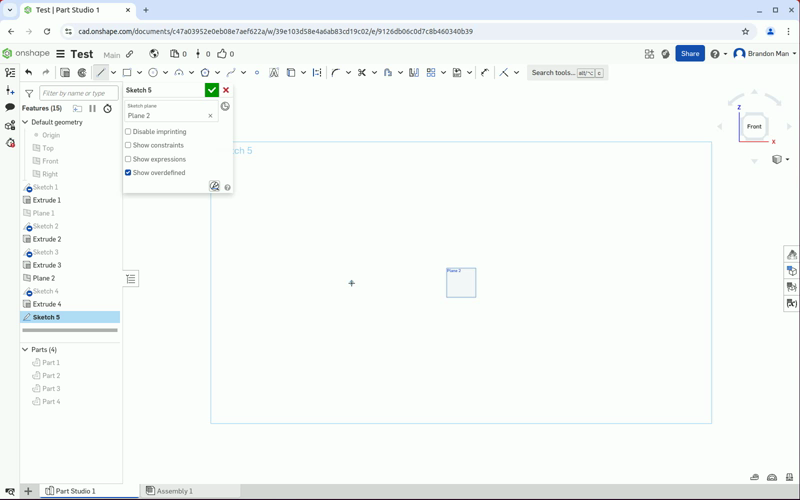
key_down(shift)
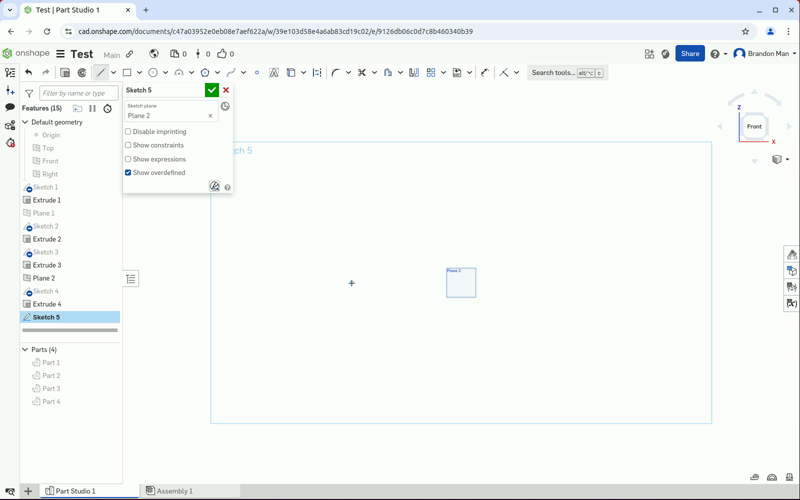
mouse_move(569, 282)
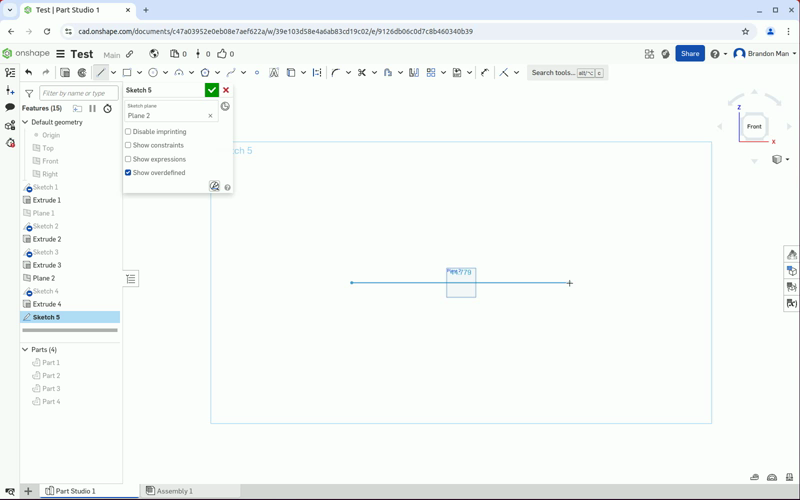
click(569, 282)
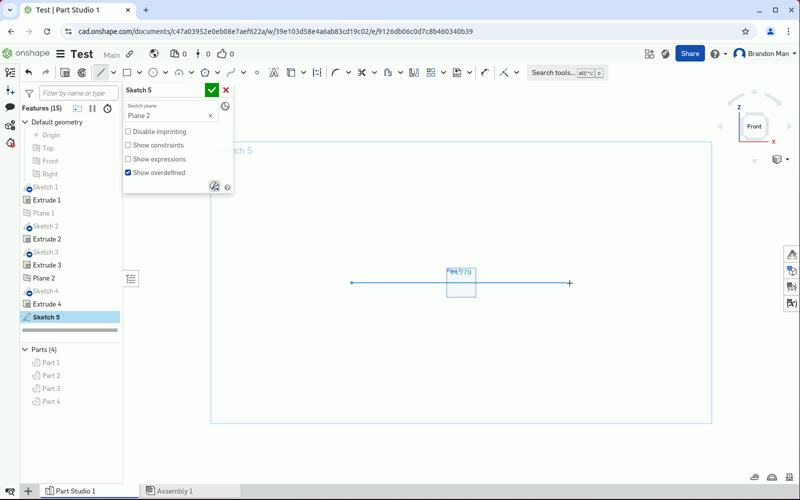
key_up(shift)
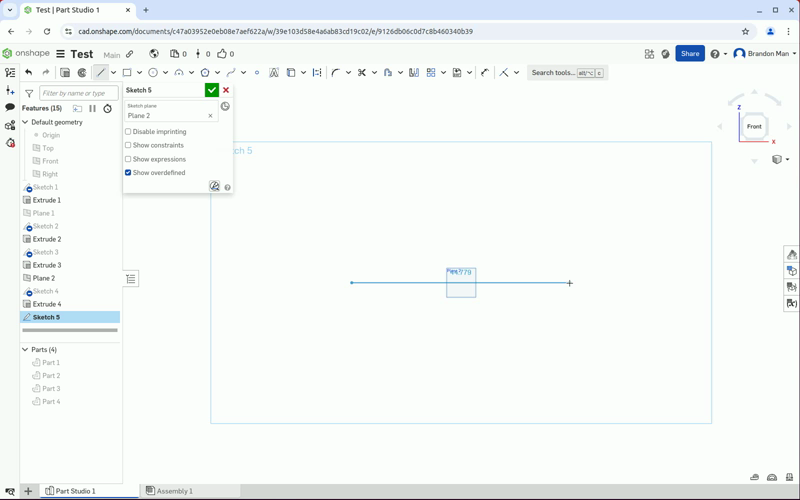
key_down(shift)
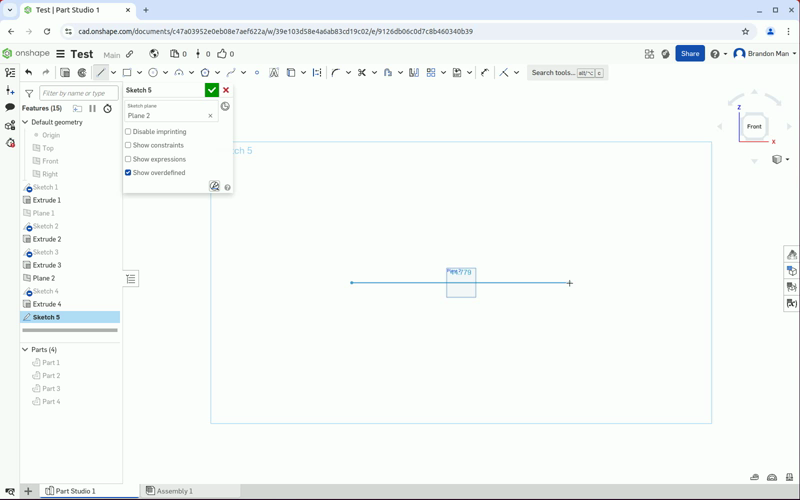
mouse_move(589, 282)
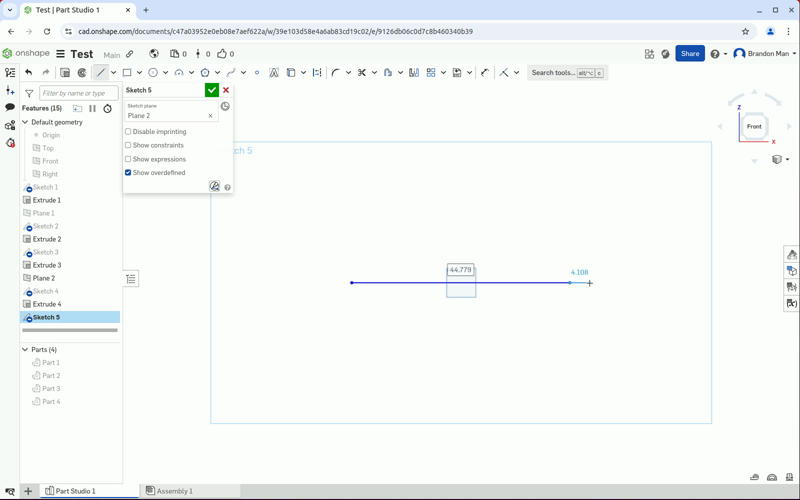
mouse_move(569, 260)
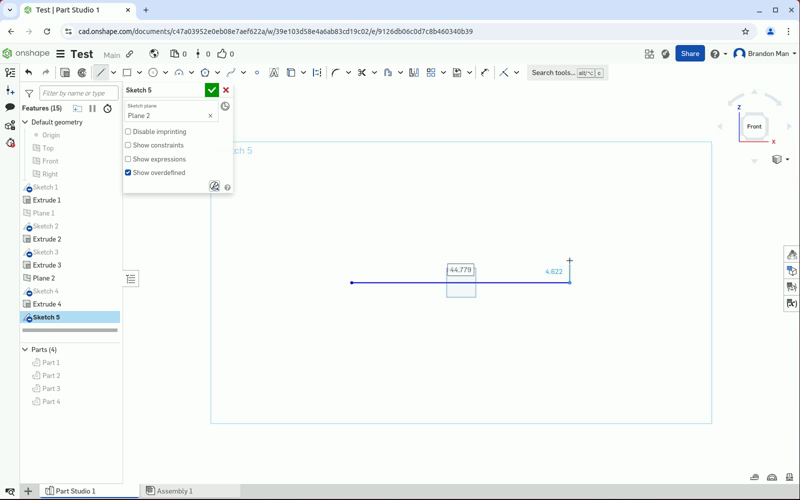
click(569, 260)
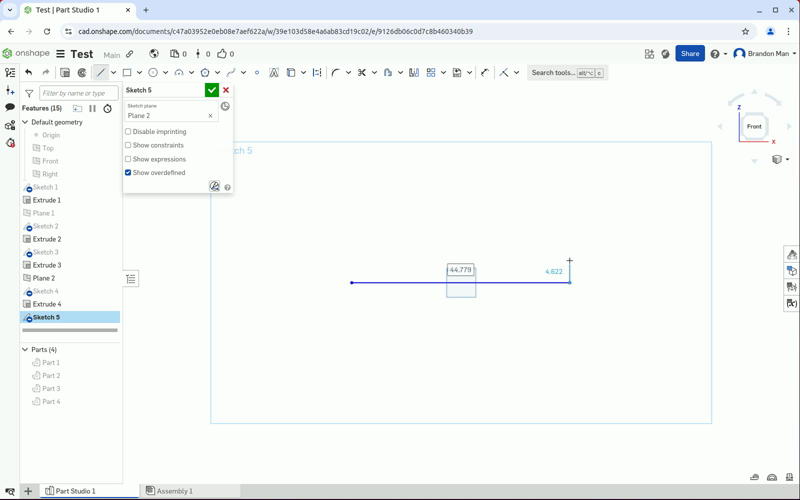
key_up(shift)
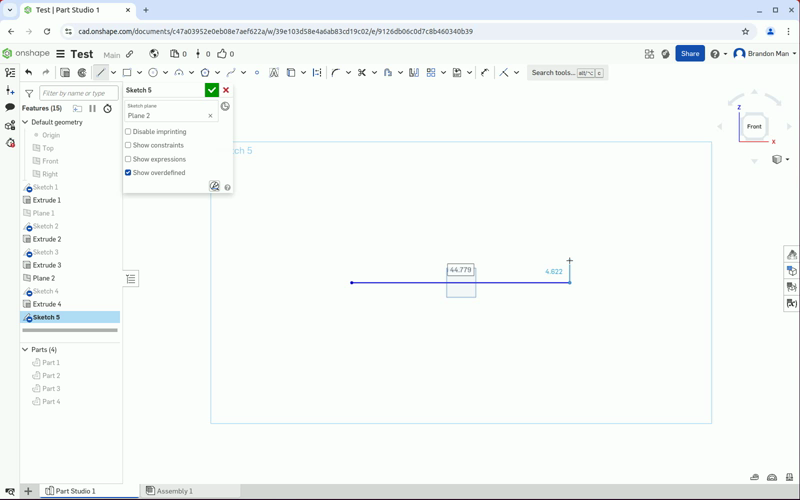
key_down(shift)
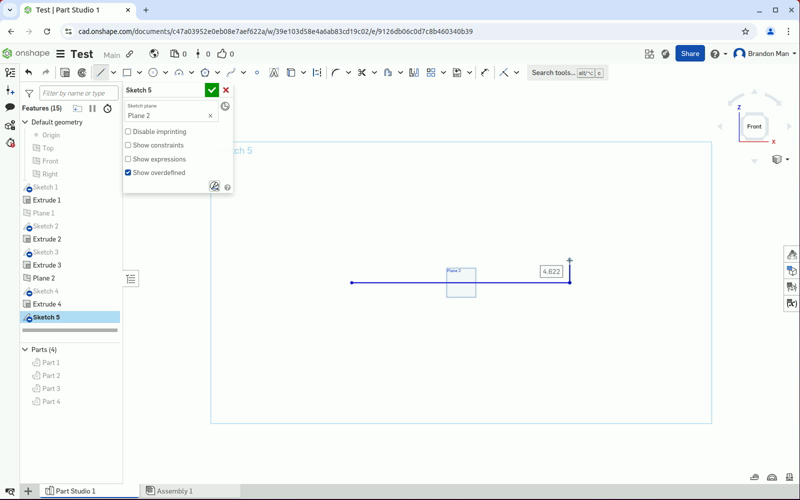
mouse_move(351, 260)
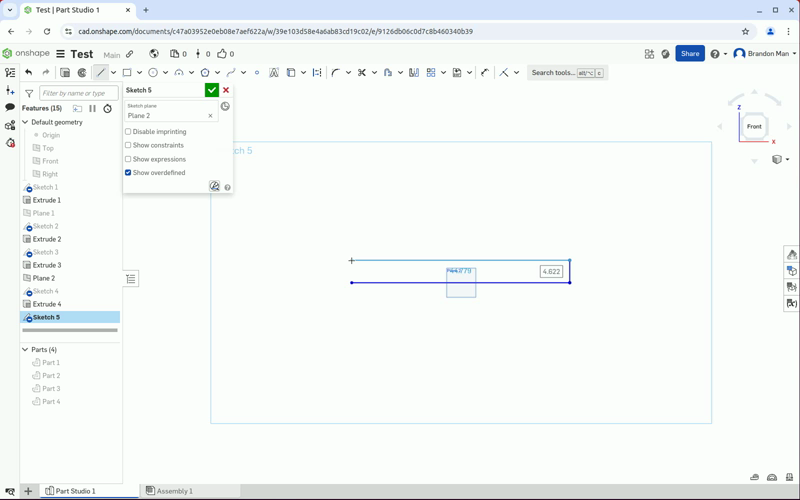
click(351, 260)
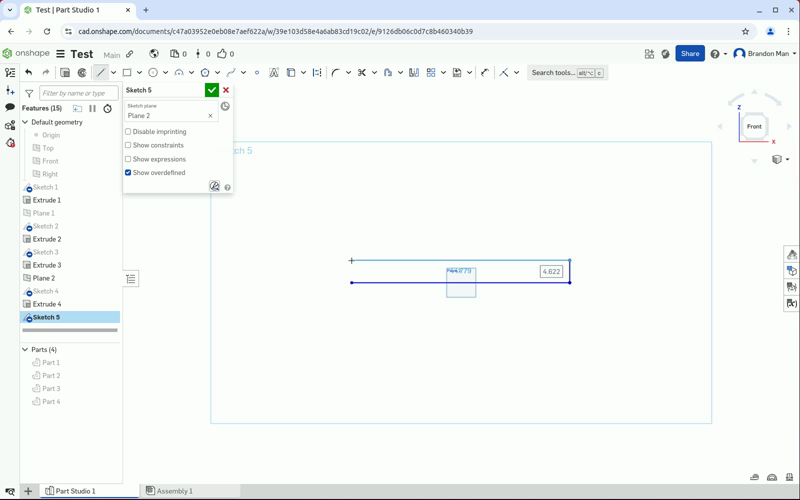
key_up(shift)
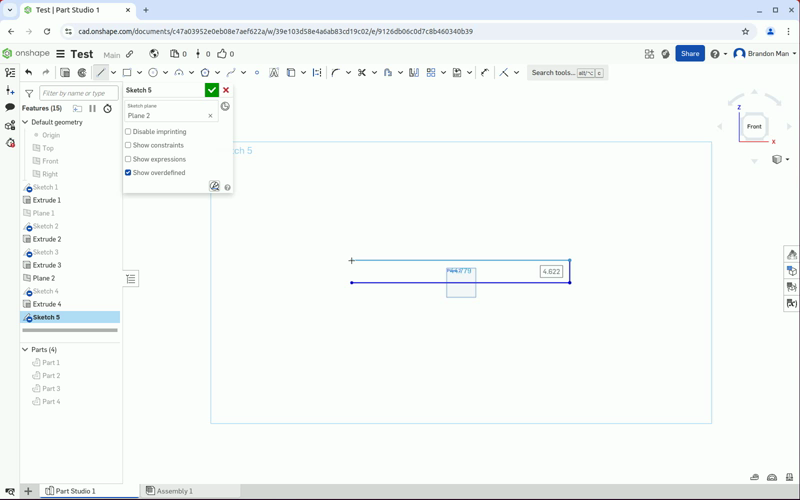
mouse_move(381, 260)
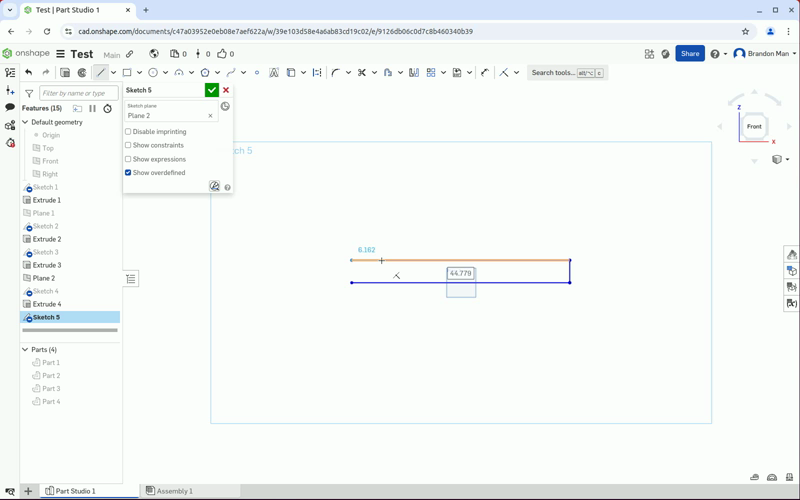
key_down(shift)
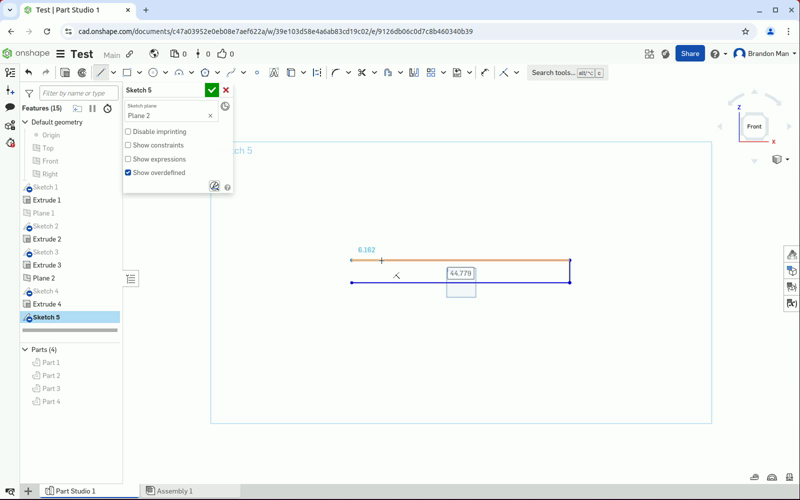
mouse_move(351, 282)
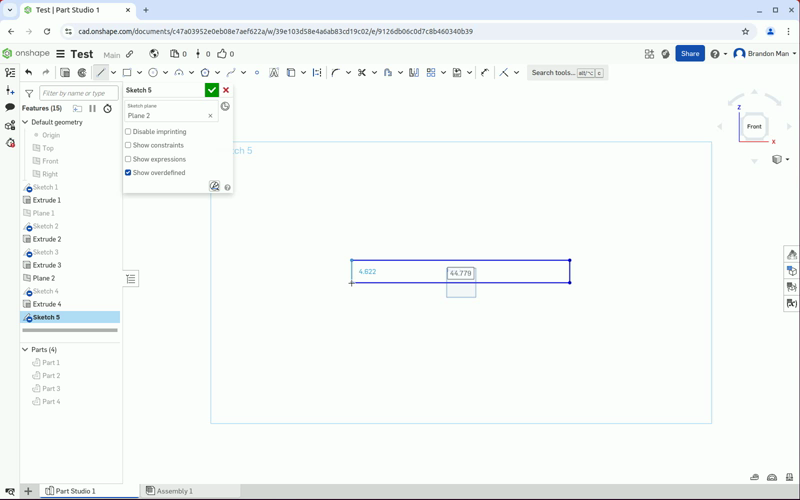
key_up(shift)
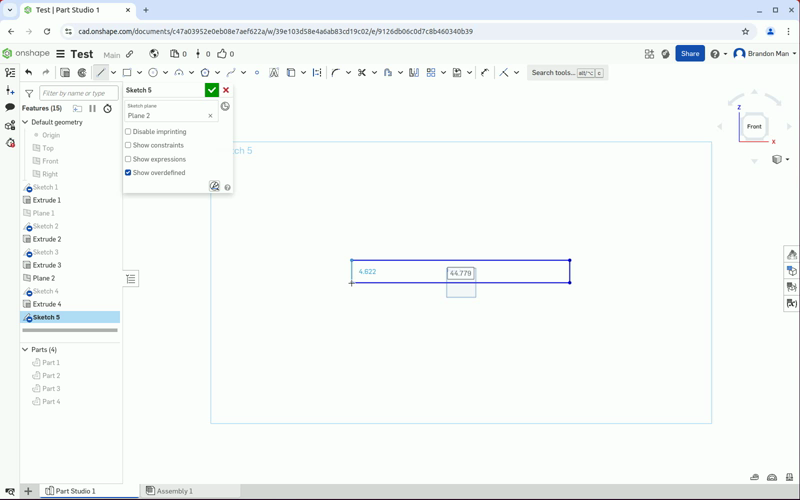
click(351, 282)
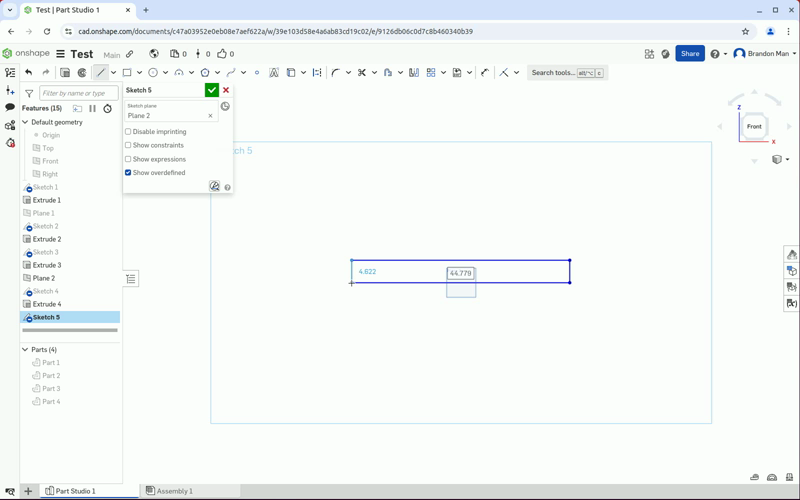
key(esc)
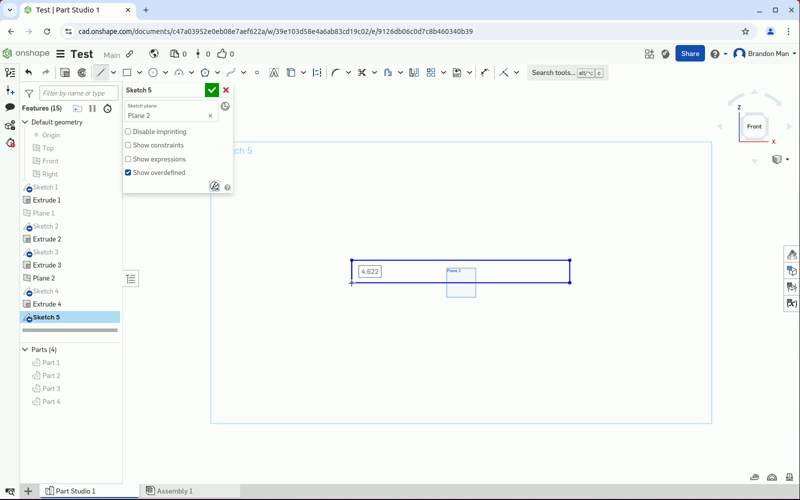
mouse_move(466, 279)
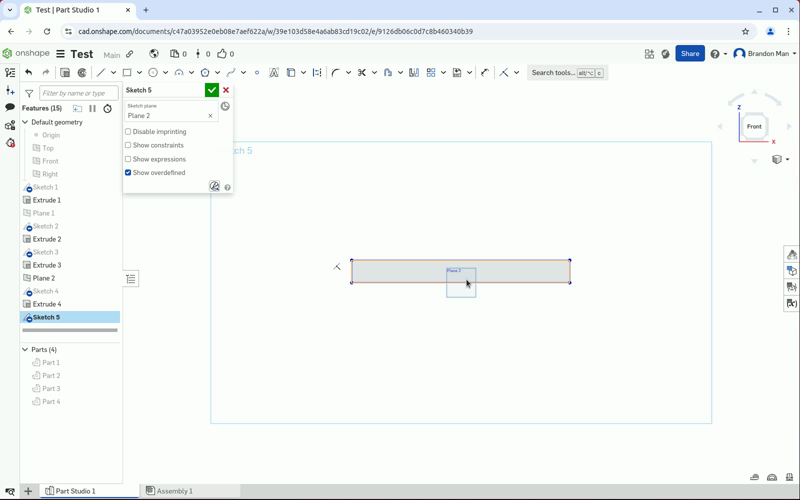
click(466, 279)
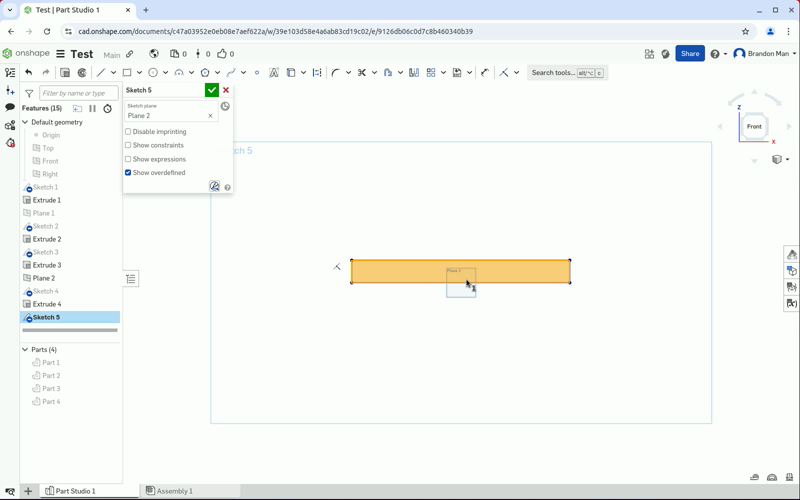
mouse_move(73, 352)
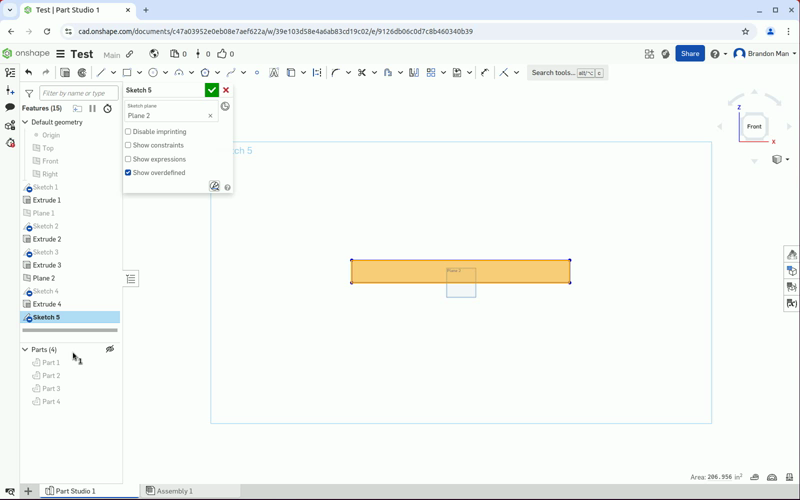
key(shift+y)
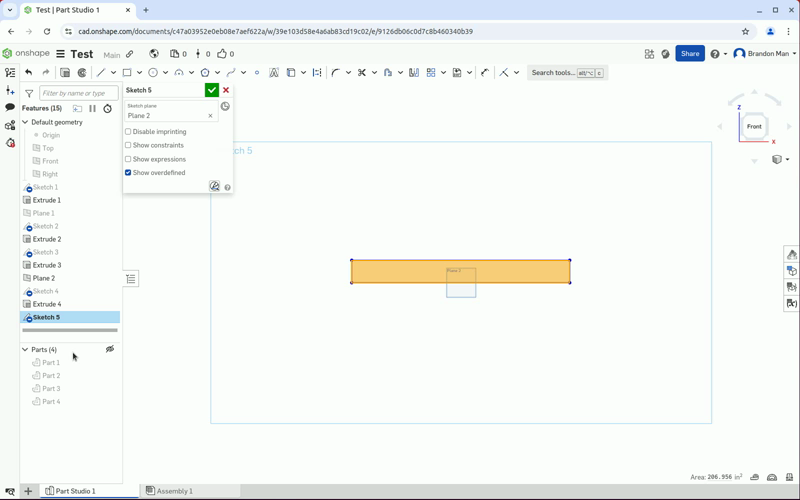
key(shift+e)
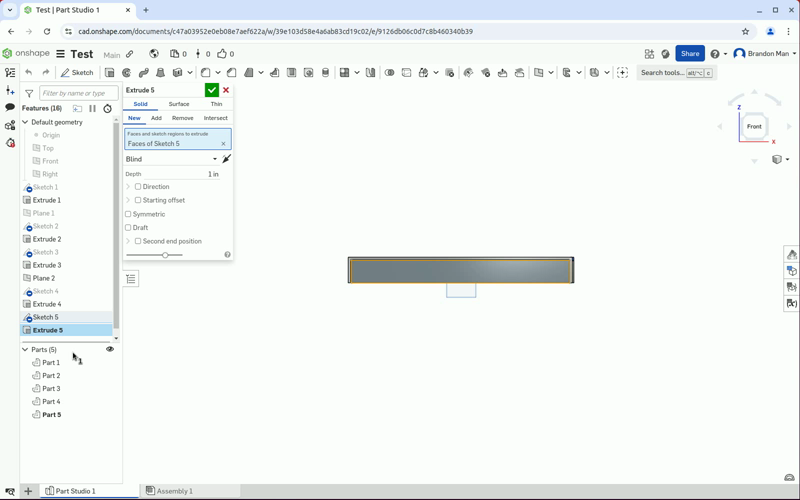
mouse_move(143, 106)
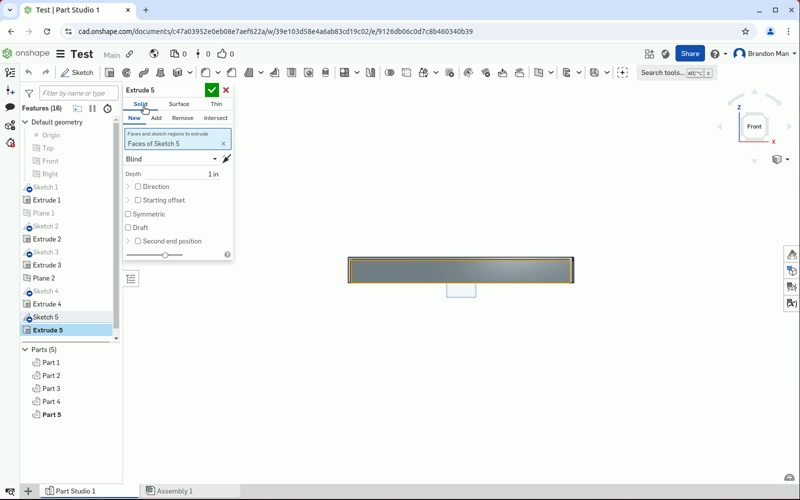
click(143, 106)
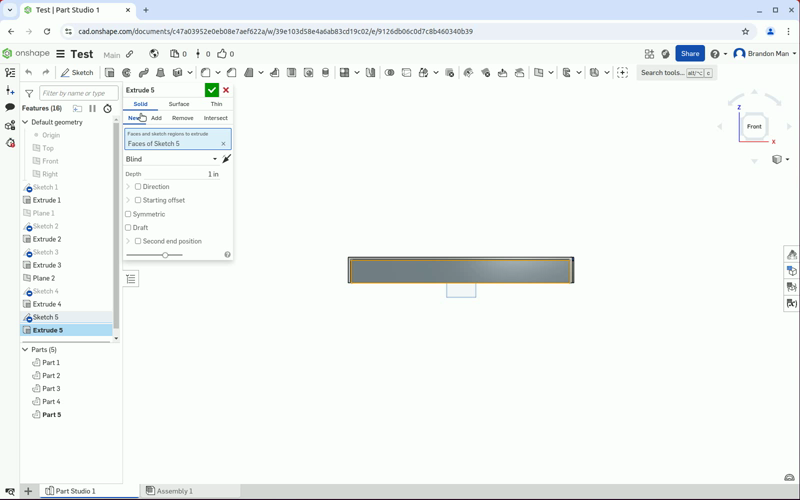
mouse_move(137, 120)
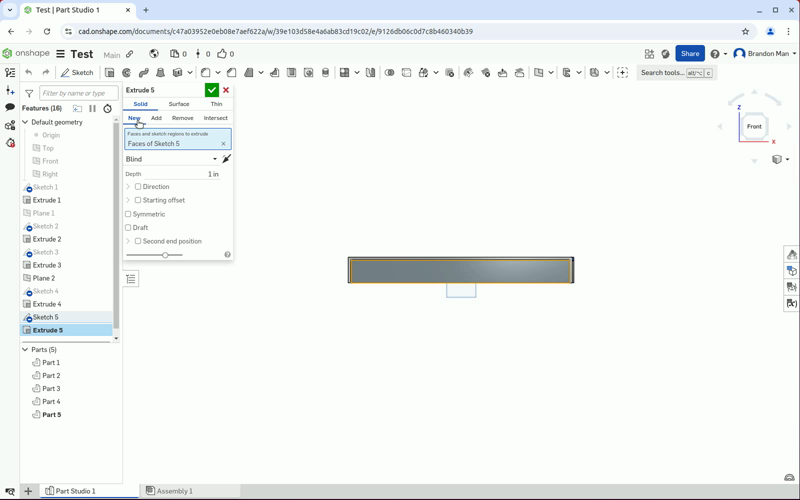
click(137, 120)
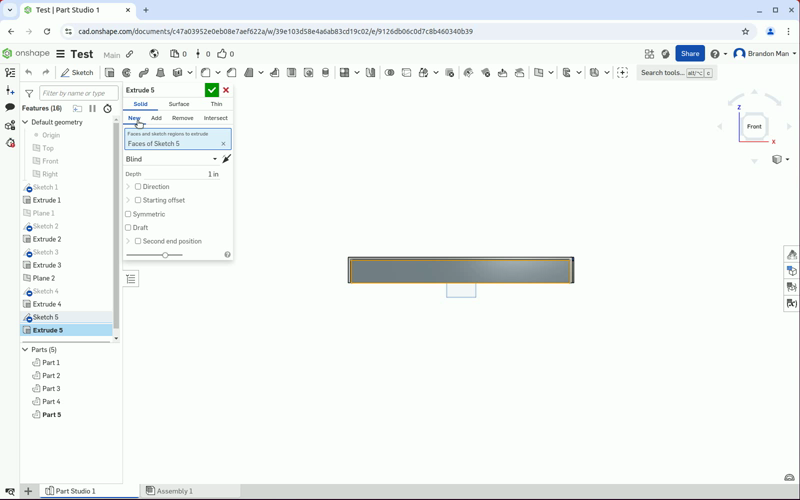
key(tab, 4)
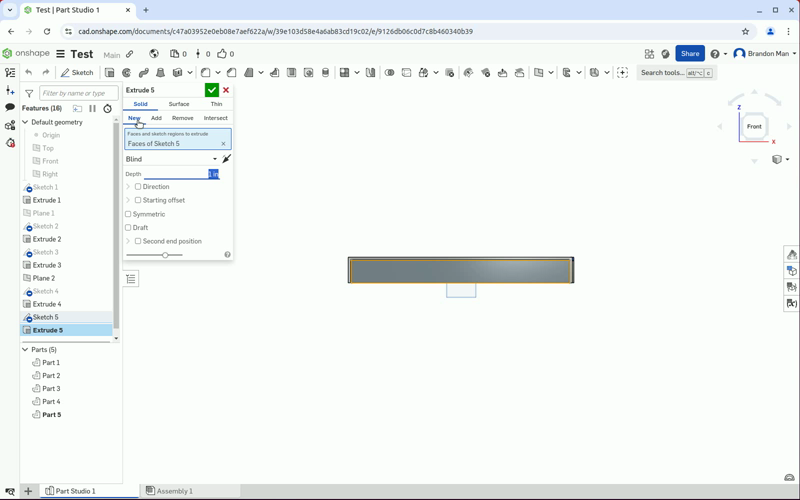
text(0.722)
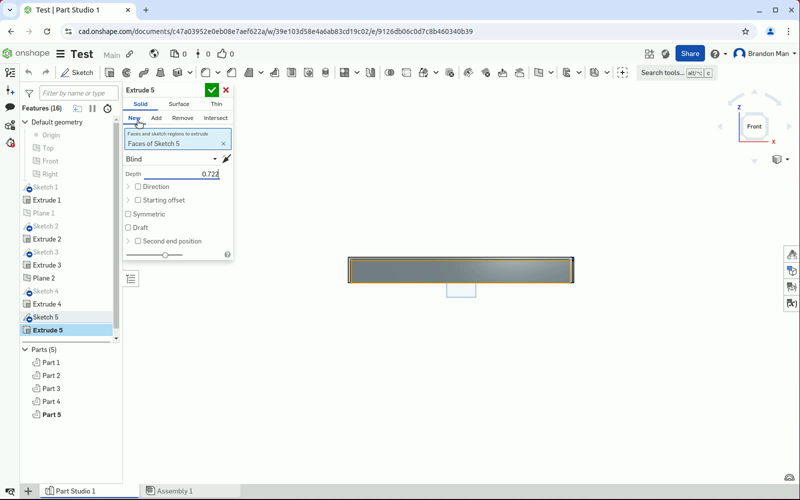
key(enter)
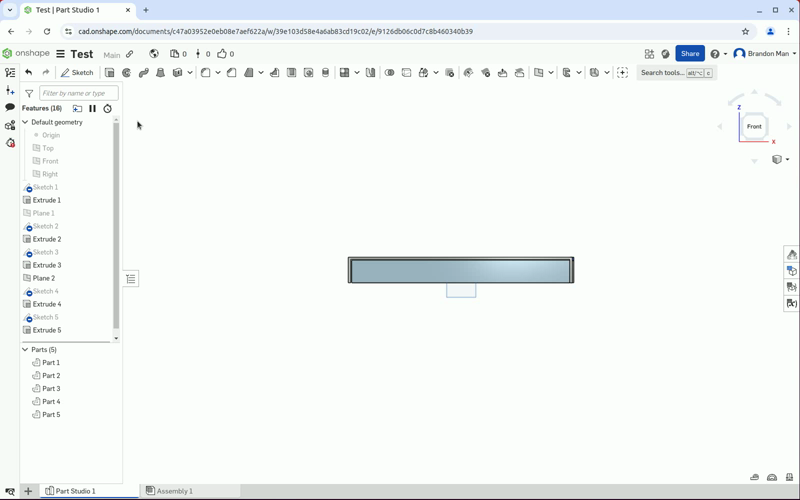
key(shift+h)
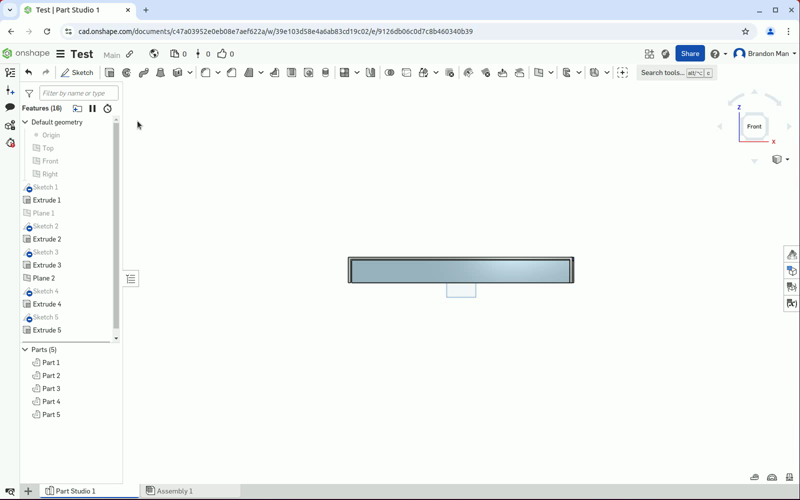
key(shift+h)
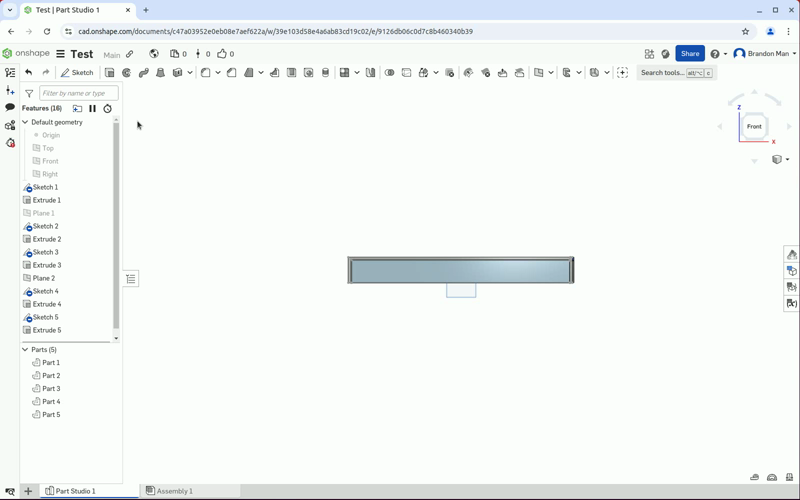
key(shift+7)
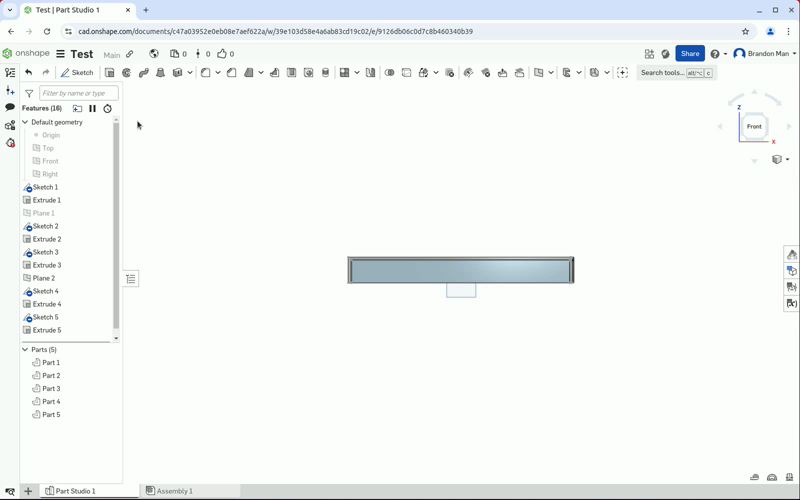
key(left, 2)
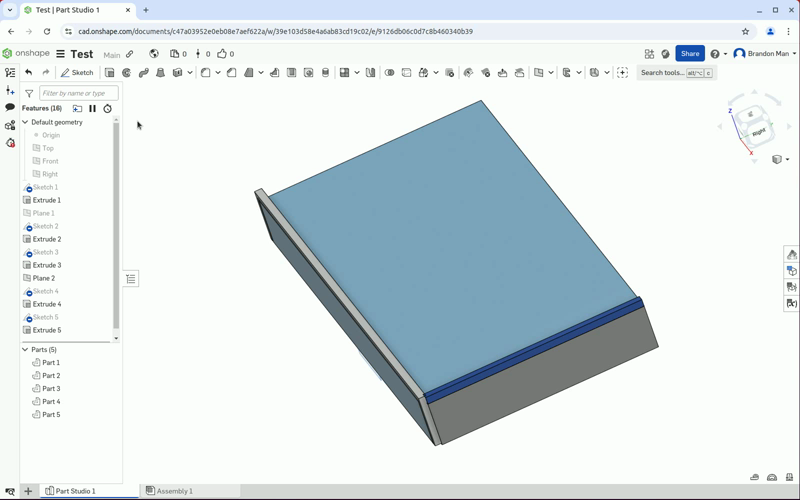
key(down, 2)
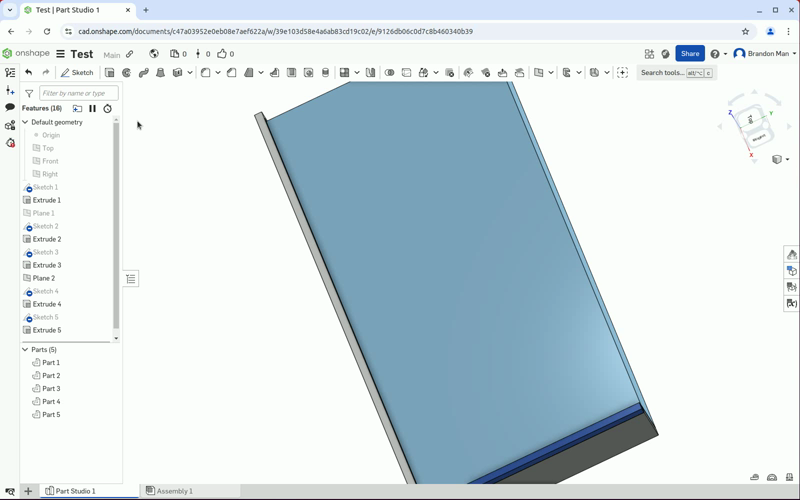
key(up, 2)
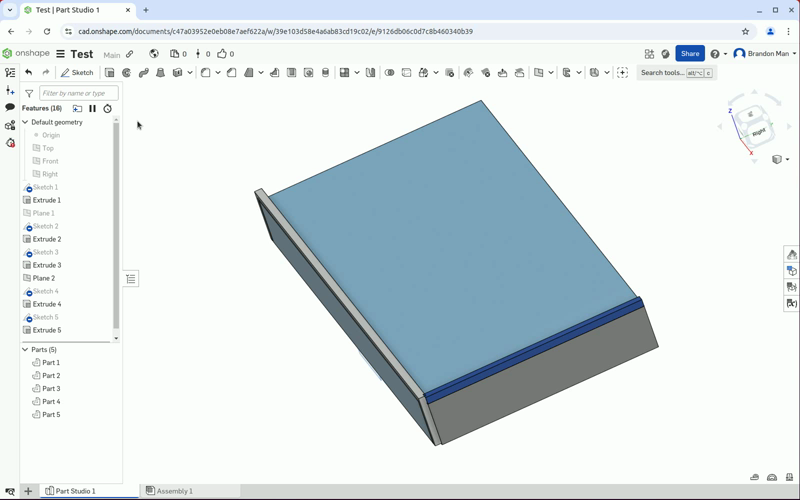
key(right, 2)
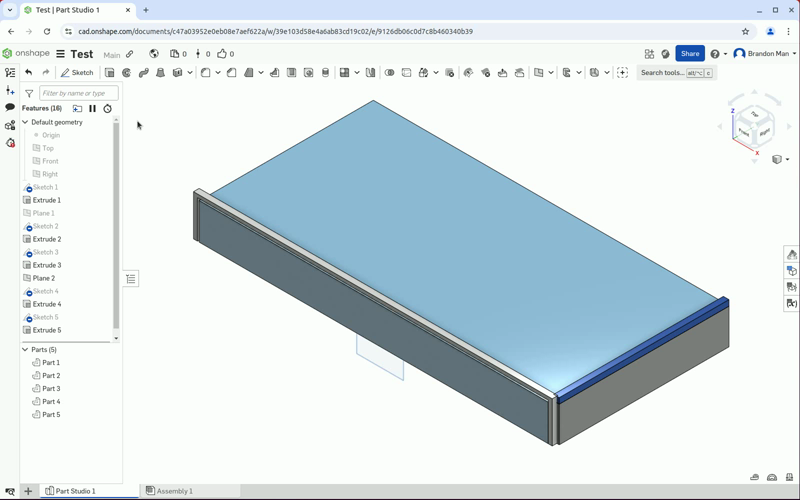
mouse_move(69, 189)
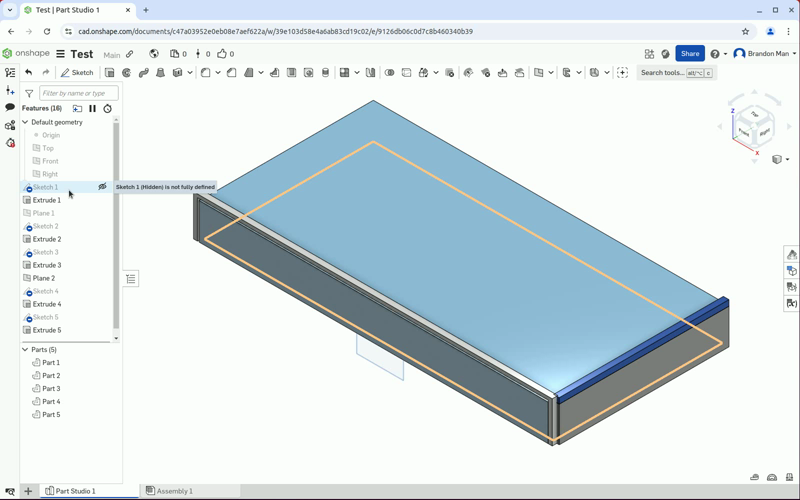
click(69, 189)